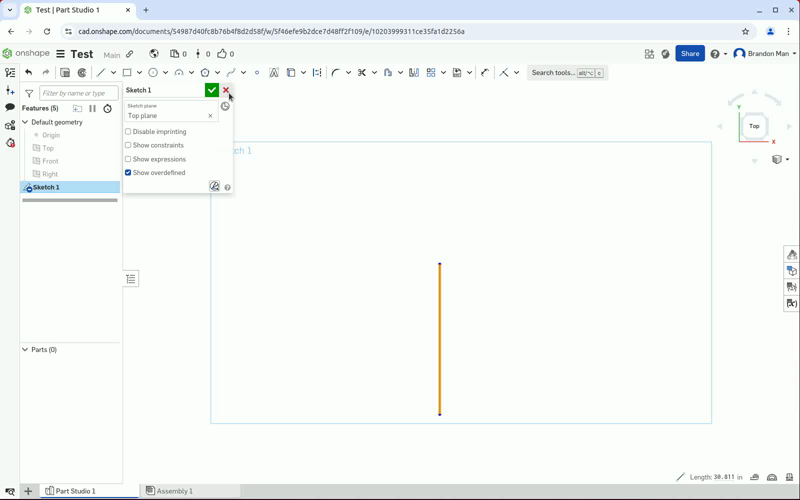
key(shift+h)
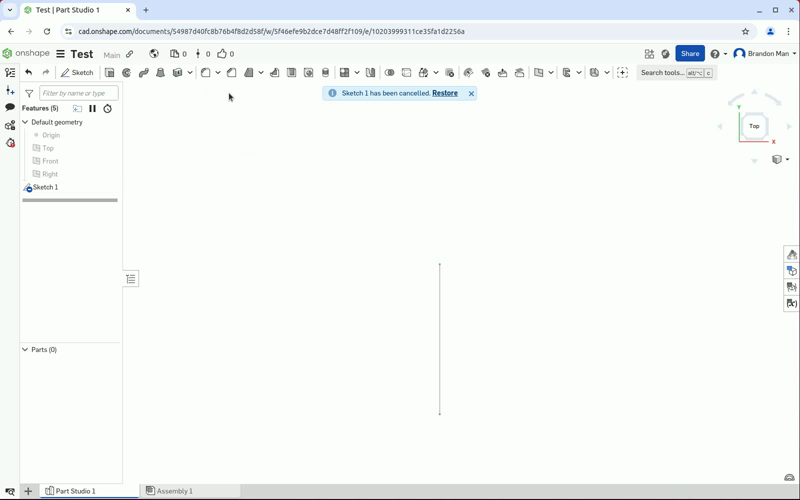
key(shift+s)
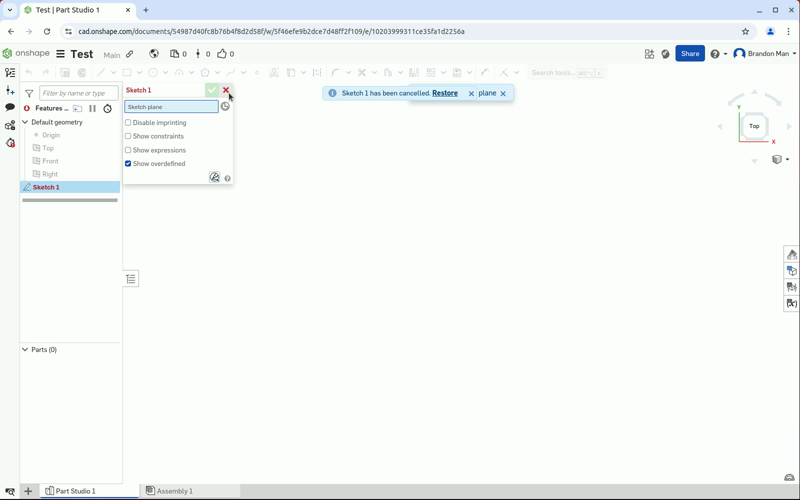
mouse_move(73, 150)
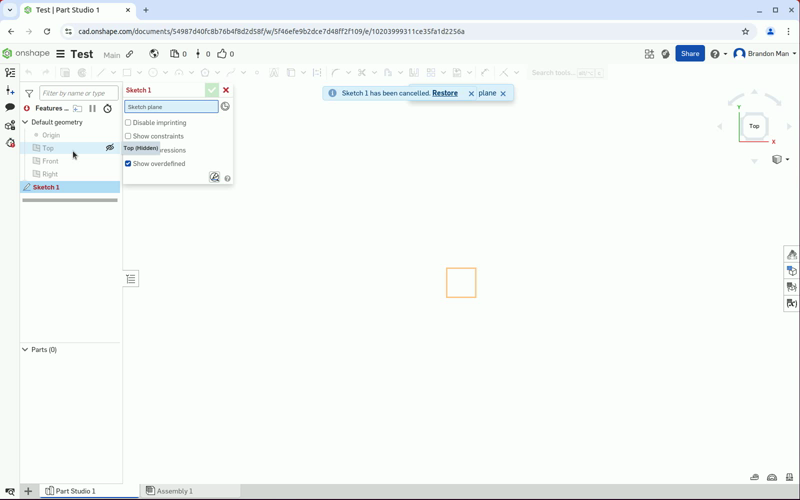
click(73, 150)
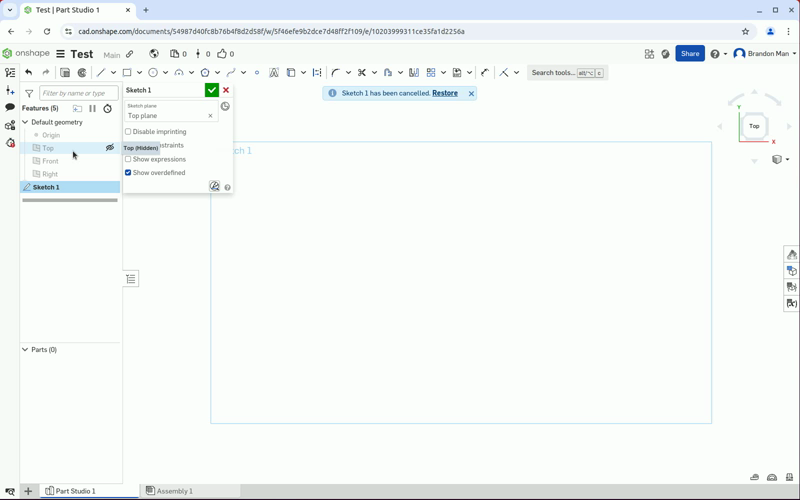
mouse_move(73, 352)
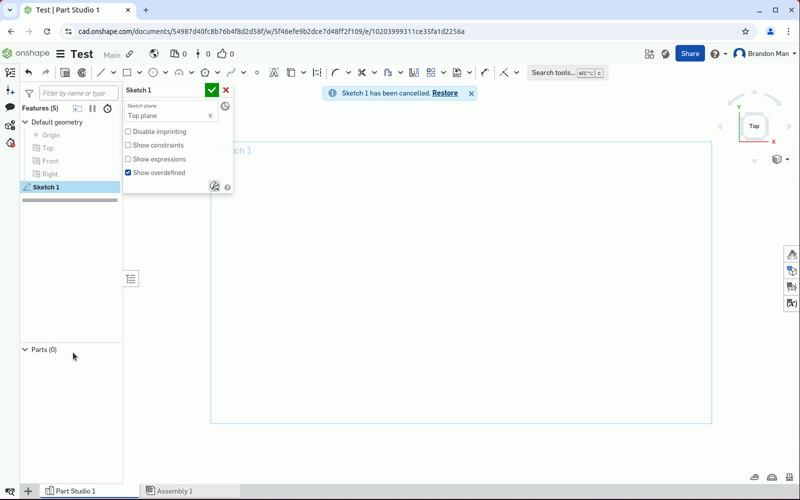
key(y)
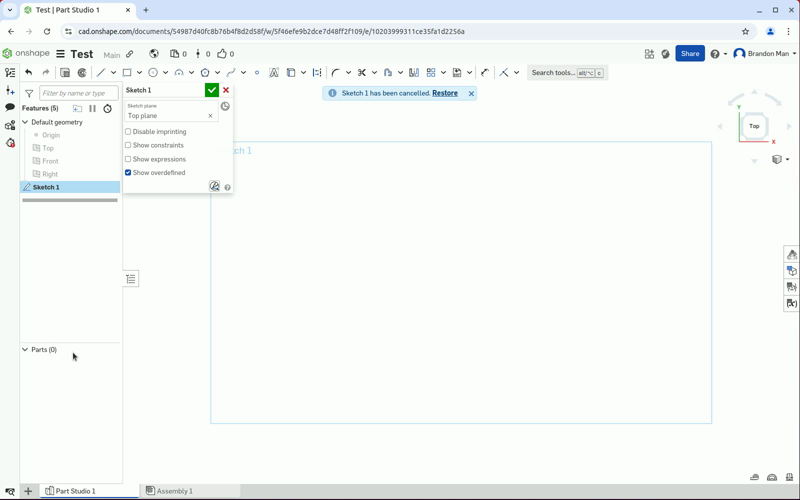
key(l)
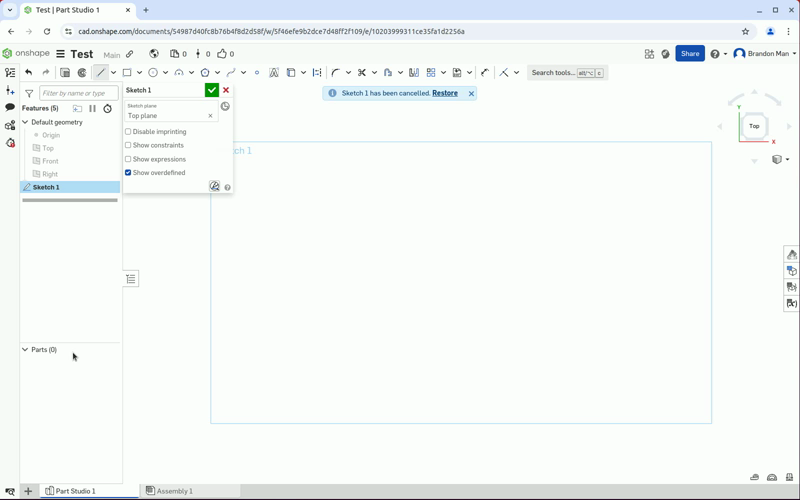
key_down(shift)
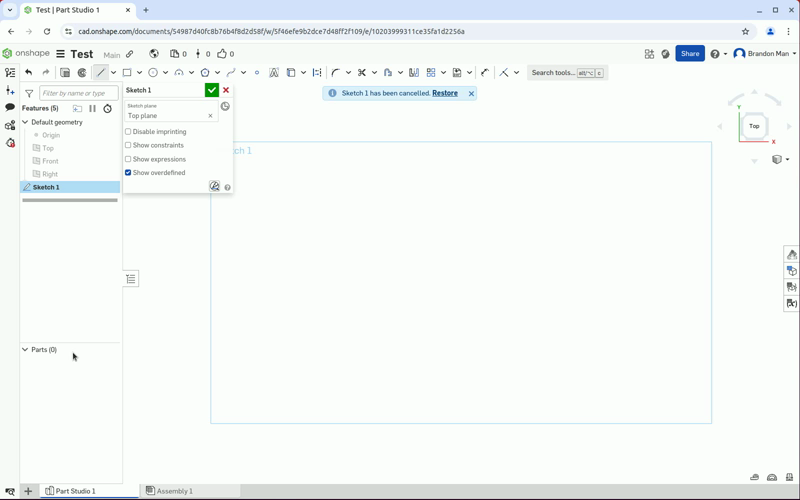
mouse_move(460, 300)
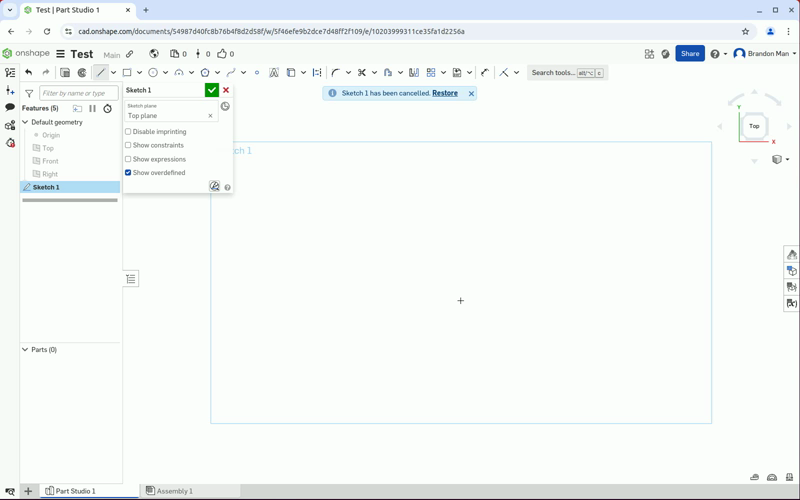
click(460, 300)
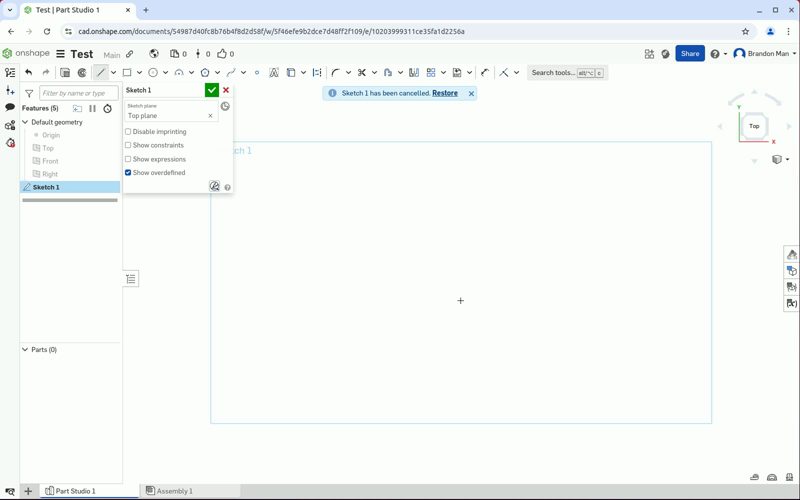
key_up(shift)
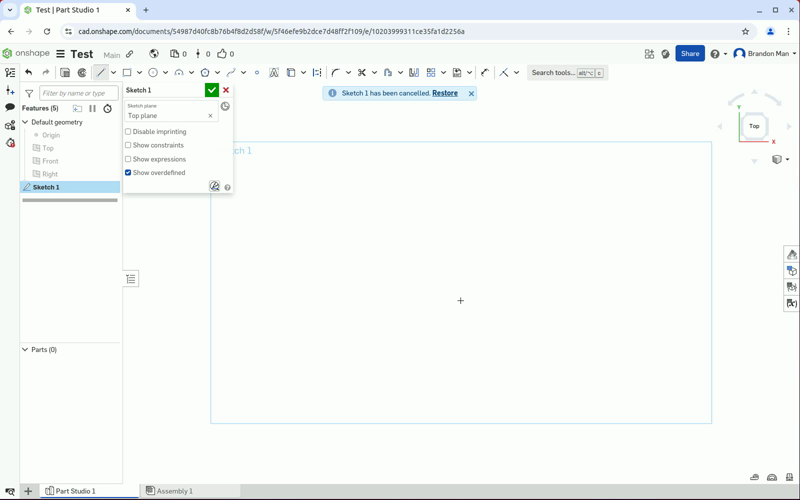
key_down(shift)
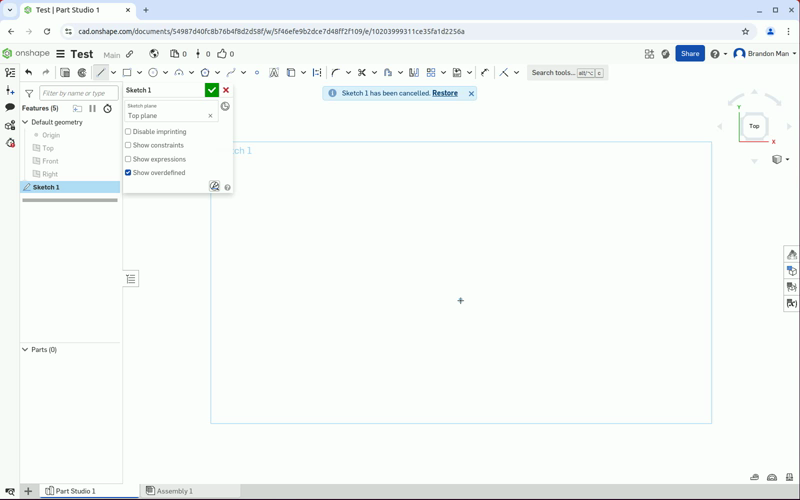
mouse_move(490, 300)
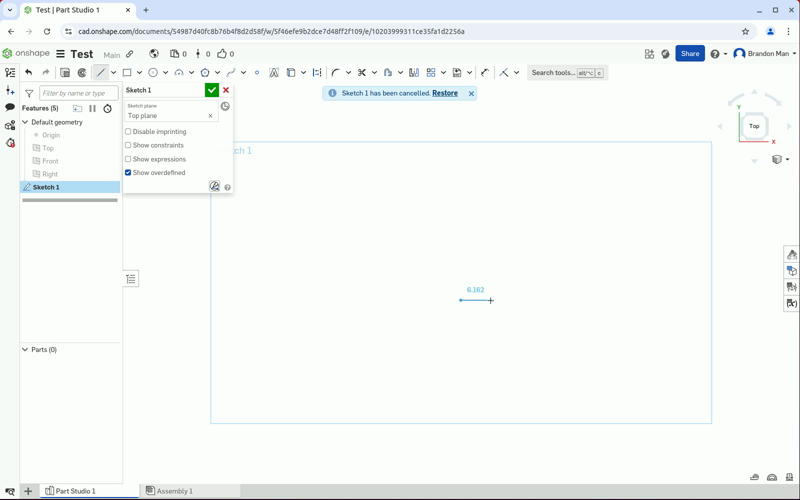
mouse_move(464, 300)
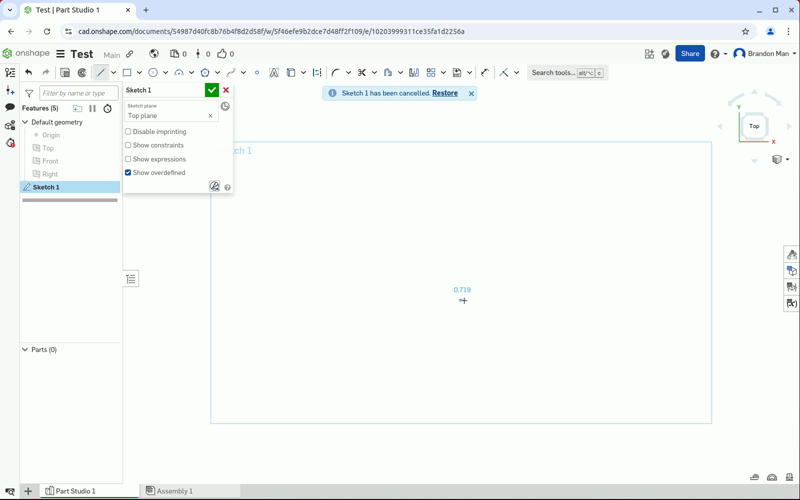
scroll(6)
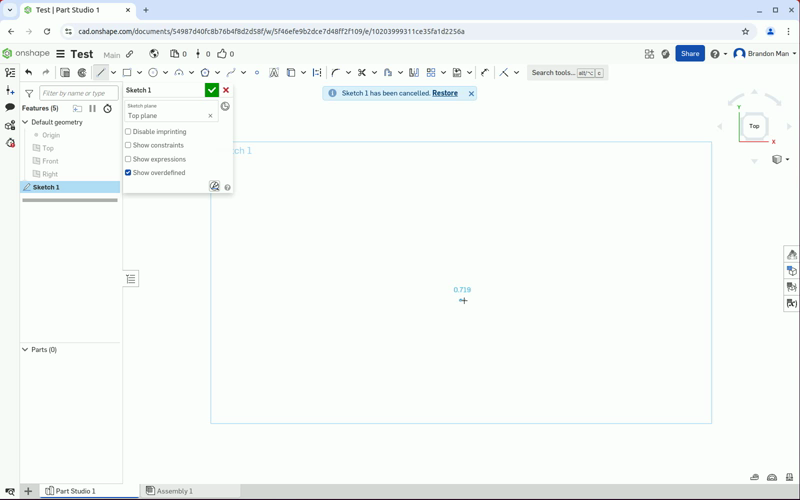
scroll(6)
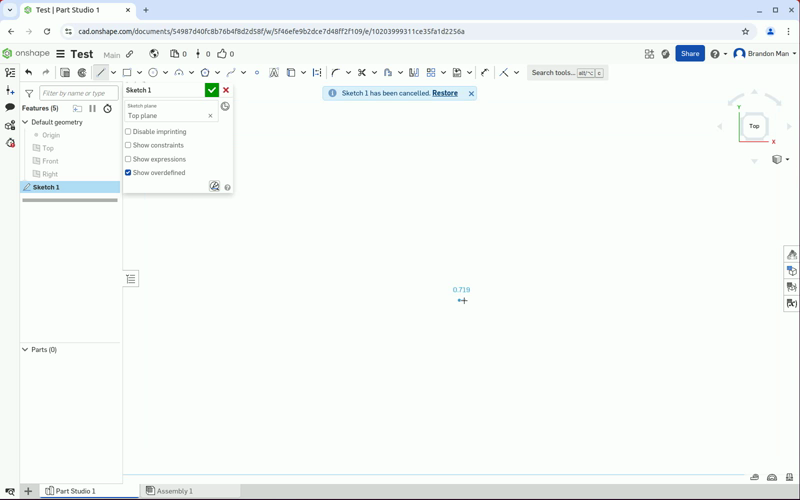
scroll(6)
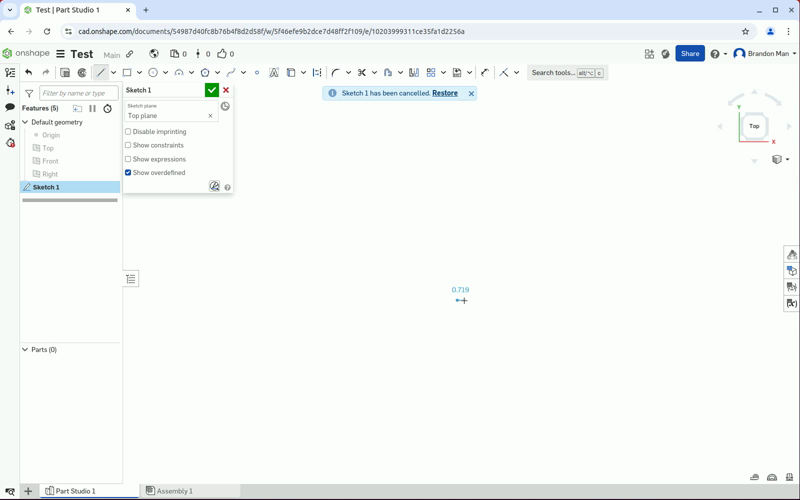
scroll(6)
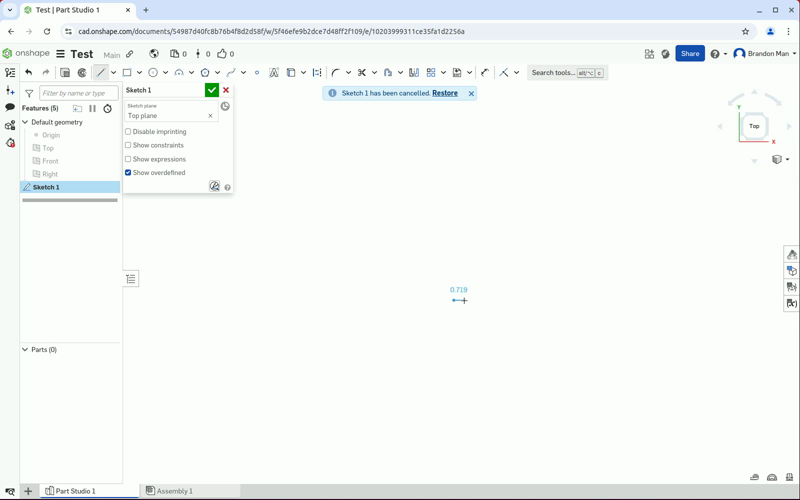
scroll(6)
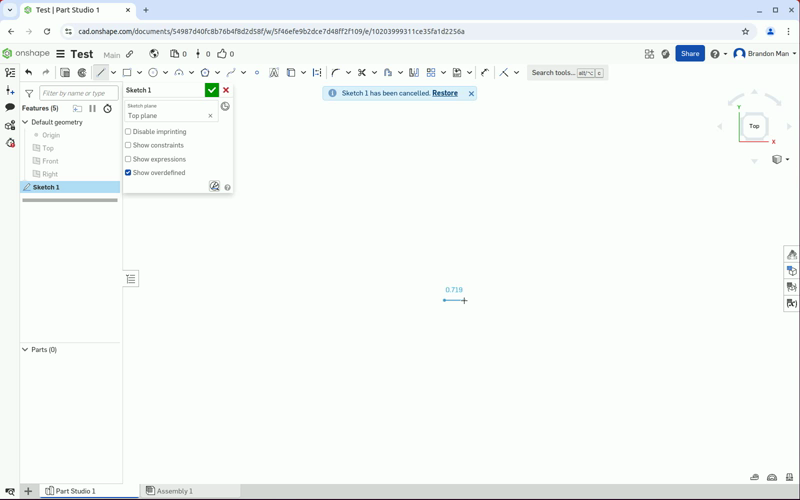
scroll(6)
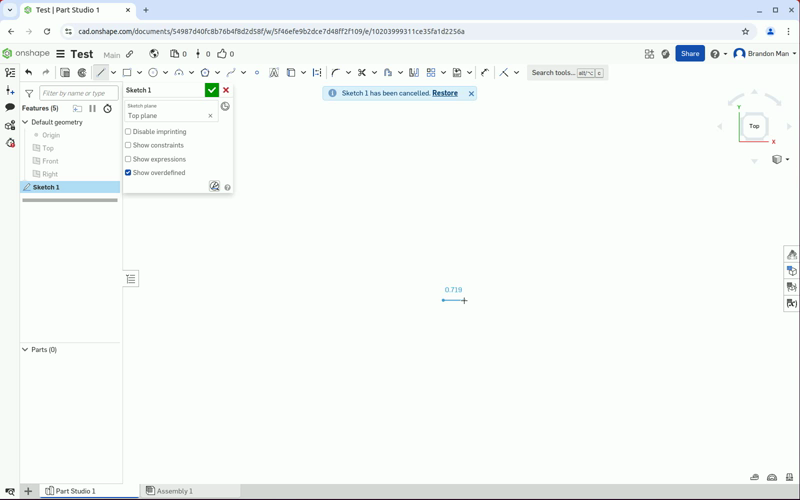
scroll(6)
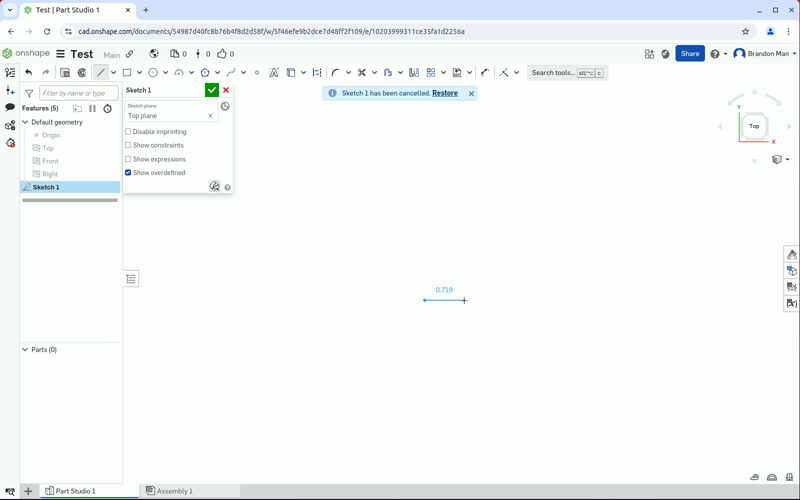
click(464, 300)
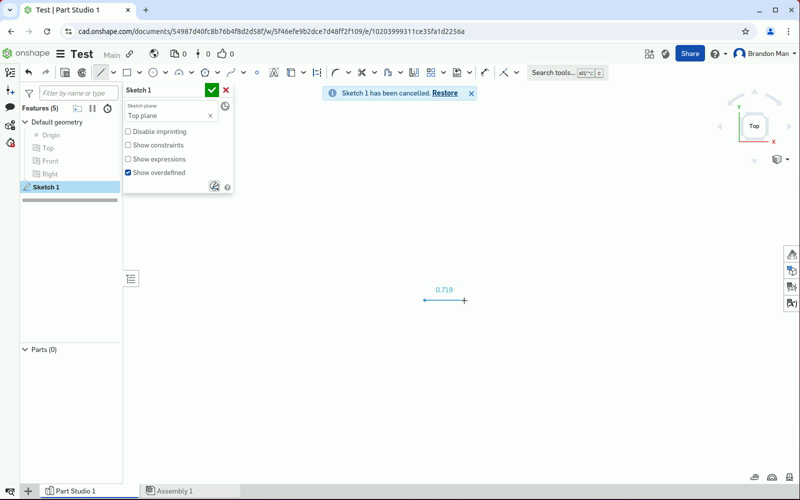
scroll(-6)
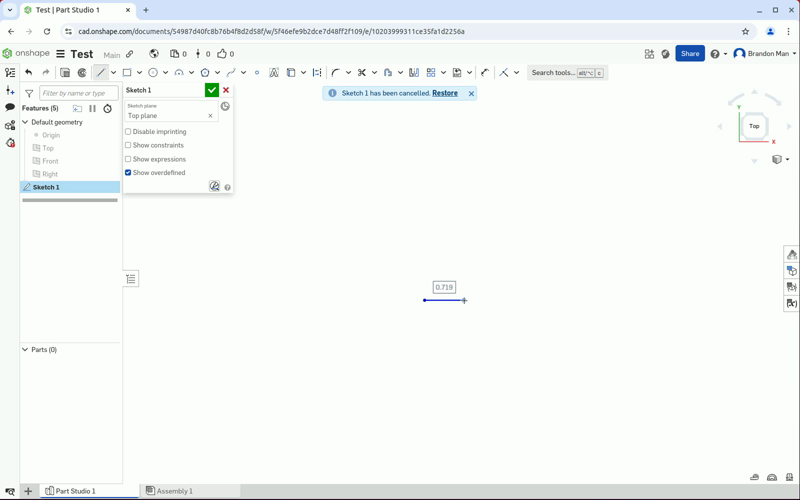
scroll(-6)
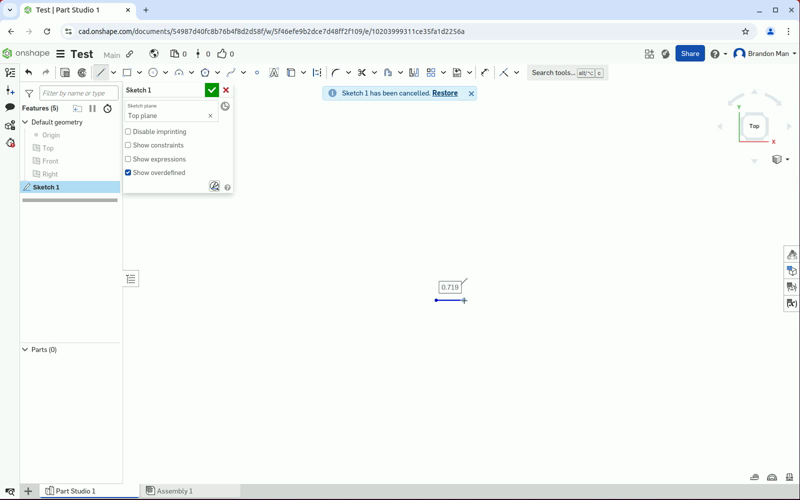
scroll(-6)
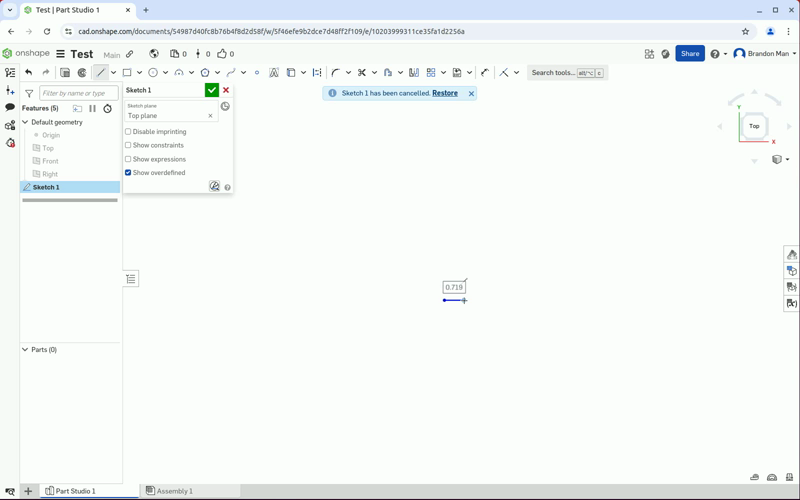
scroll(-6)
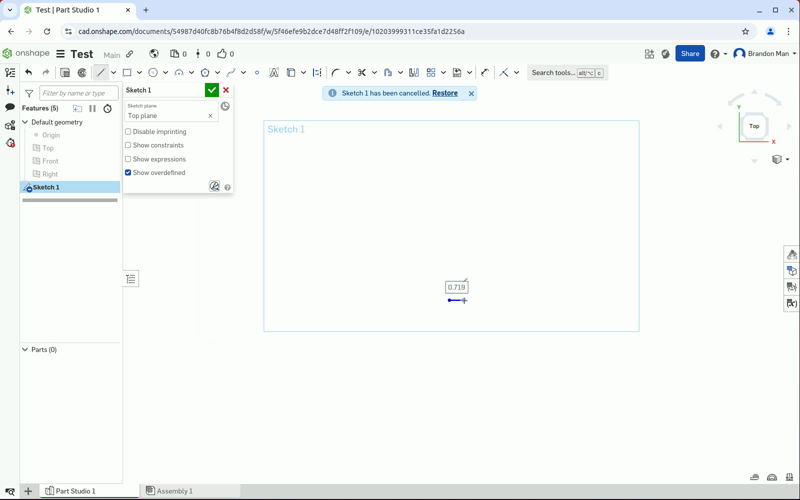
scroll(-6)
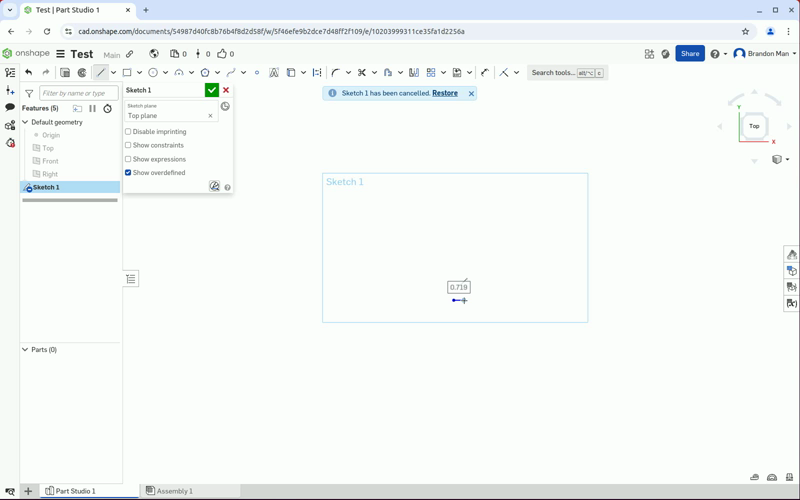
scroll(-6)
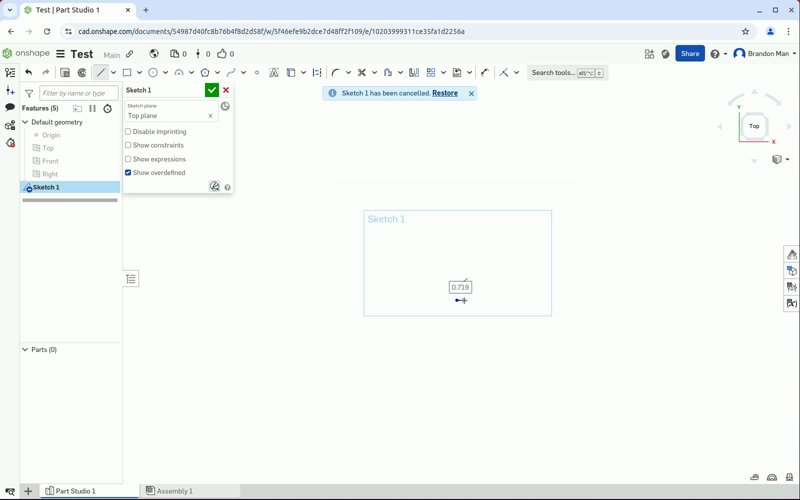
scroll(-6)
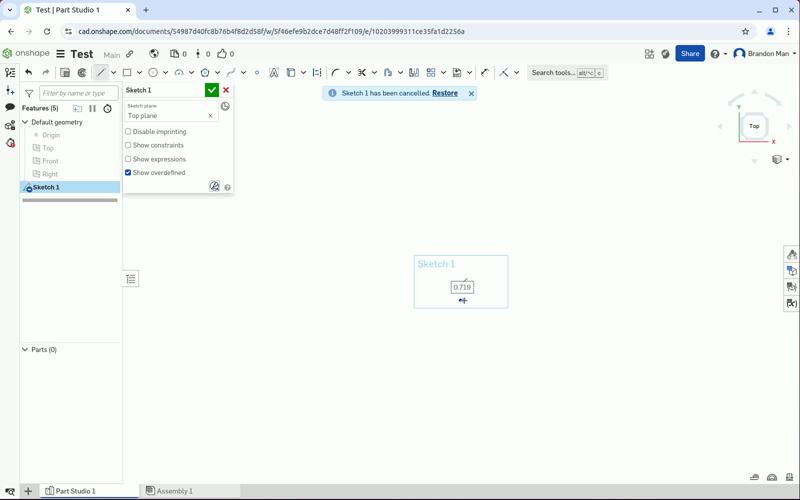
key_up(shift)
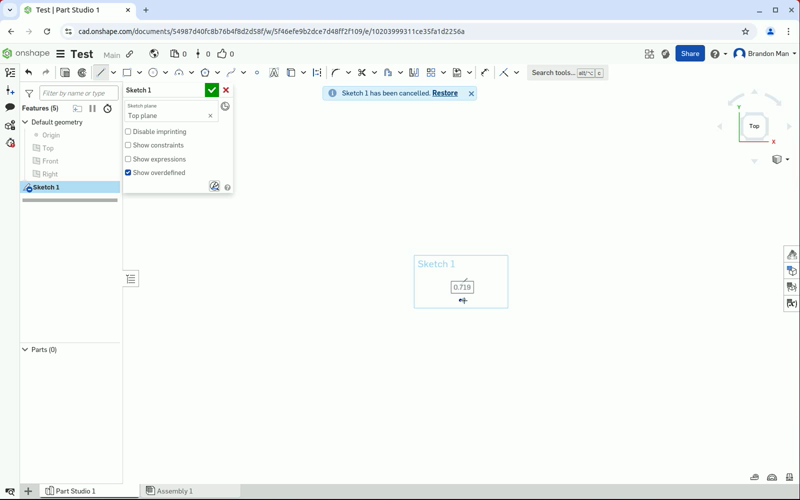
key_down(shift)
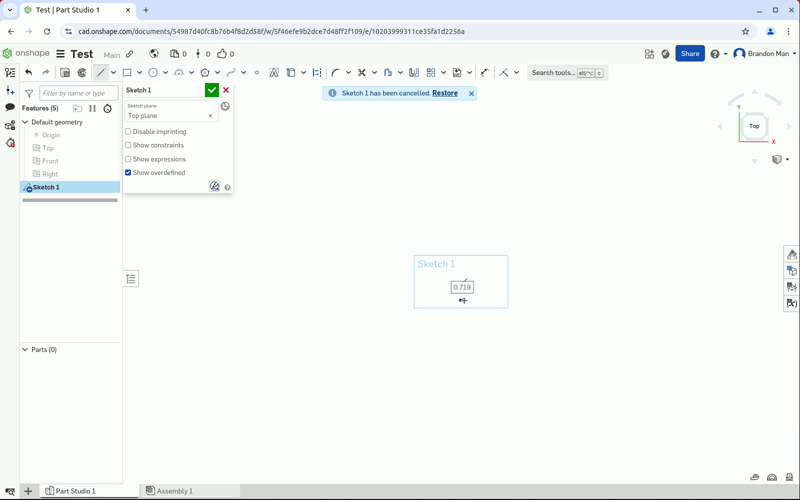
mouse_move(494, 300)
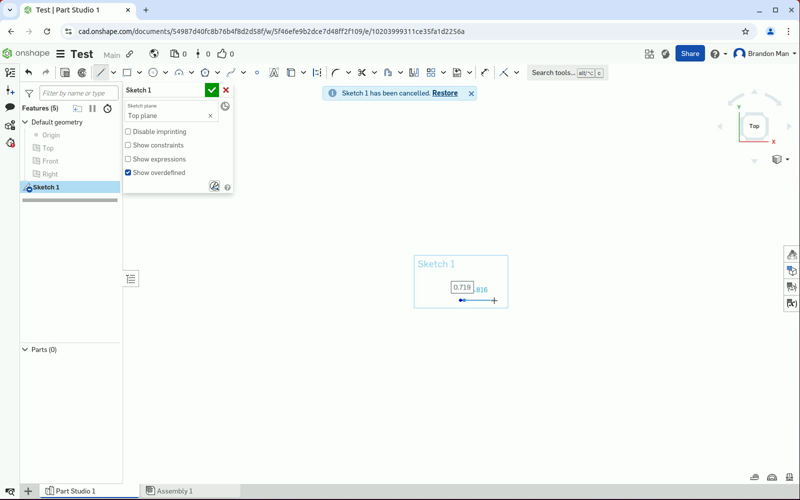
mouse_move(464, 297)
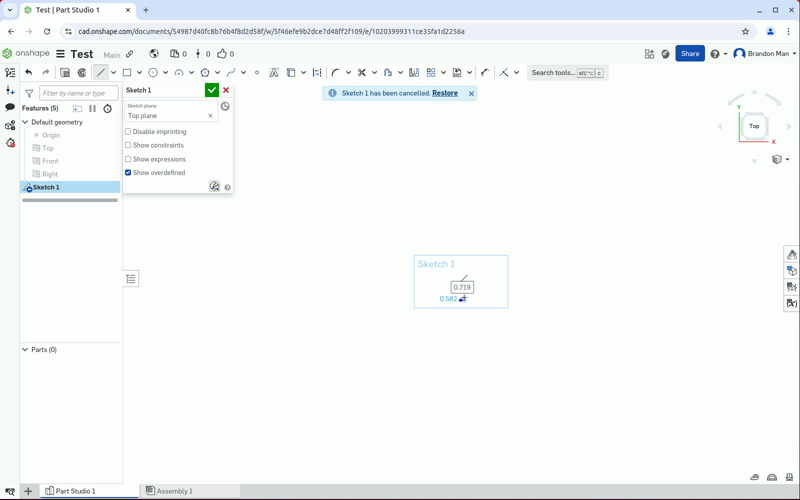
scroll(6)
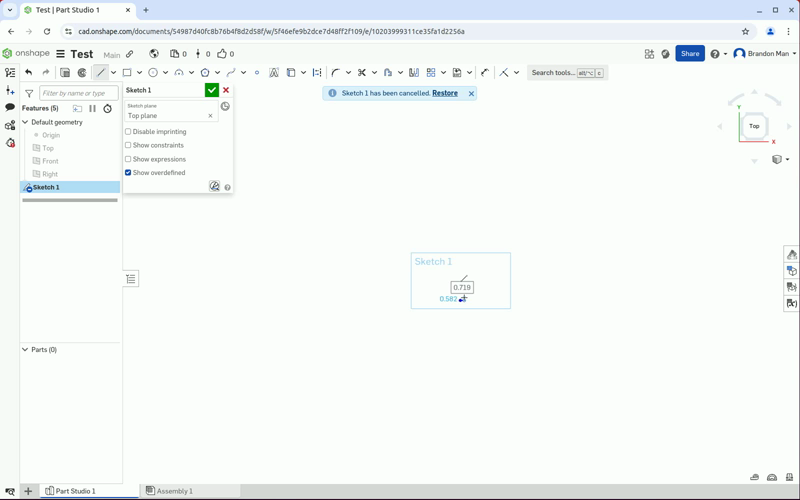
scroll(6)
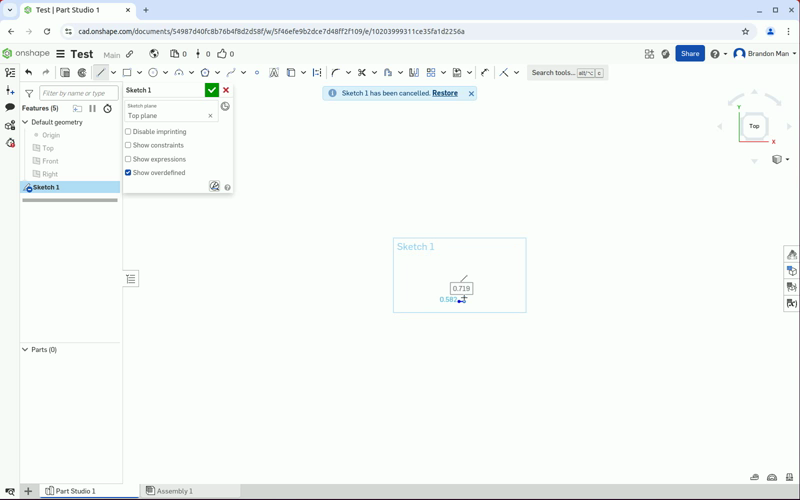
scroll(6)
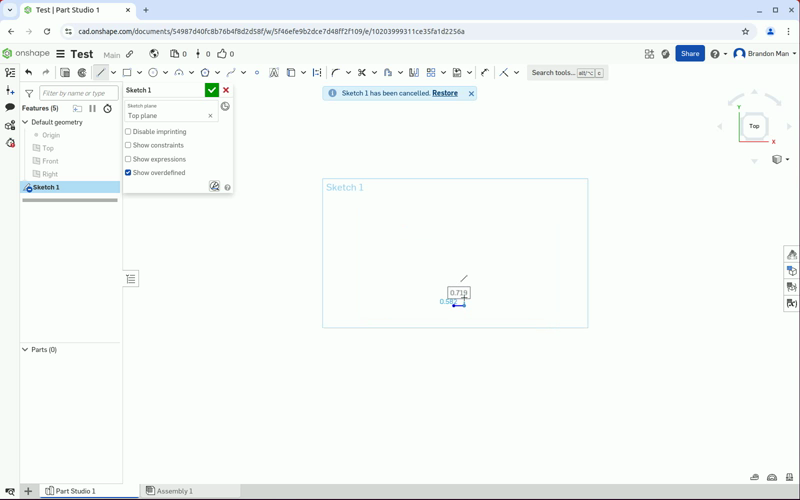
scroll(6)
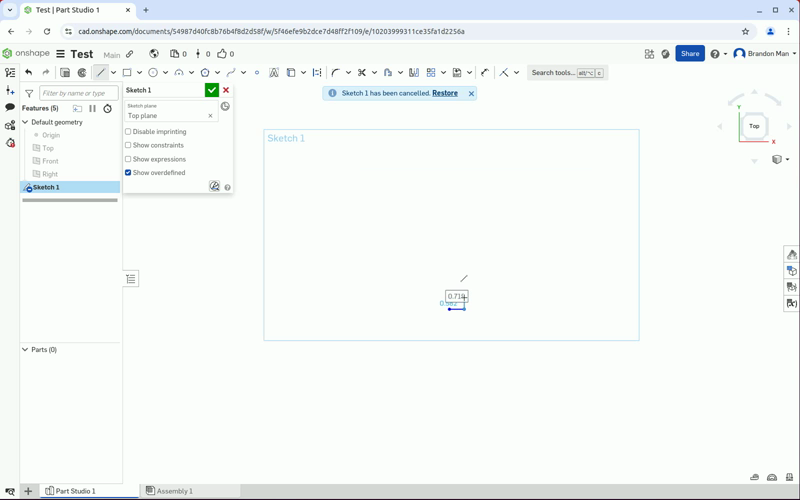
scroll(6)
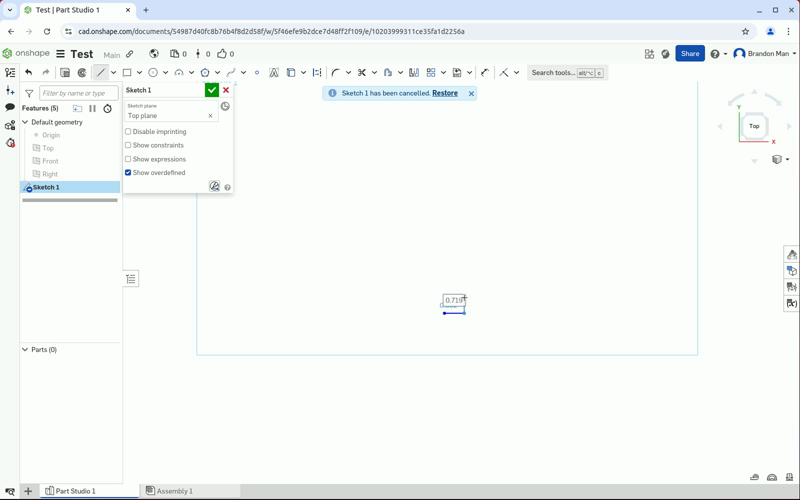
scroll(6)
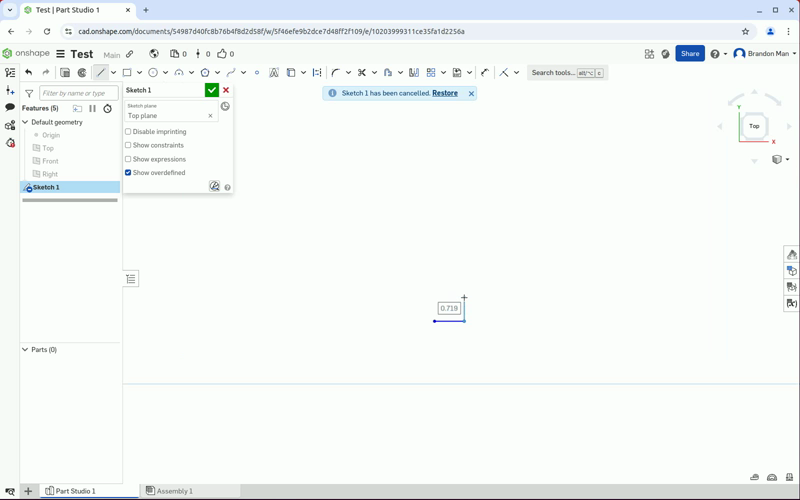
scroll(6)
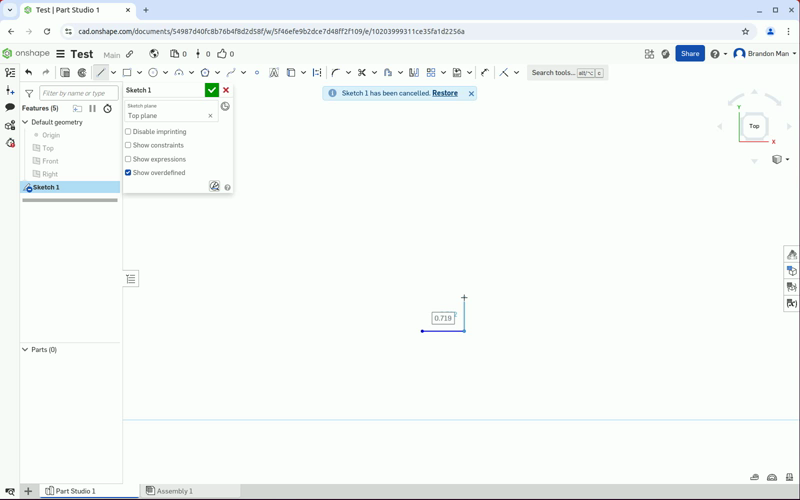
click(464, 297)
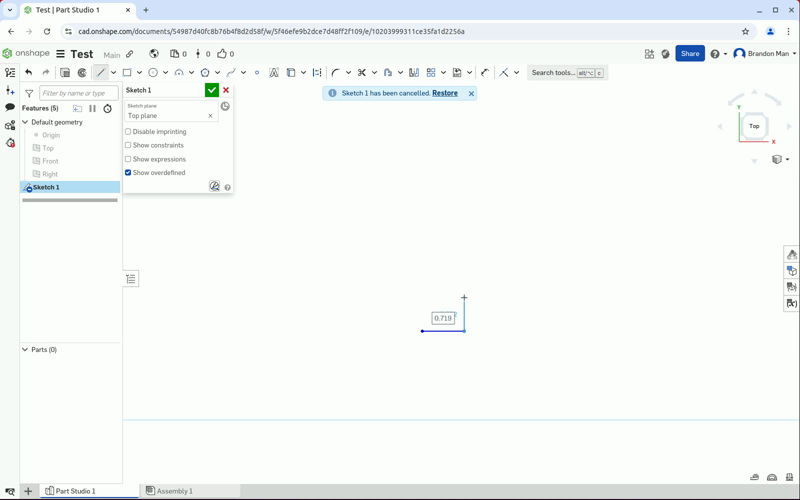
scroll(-6)
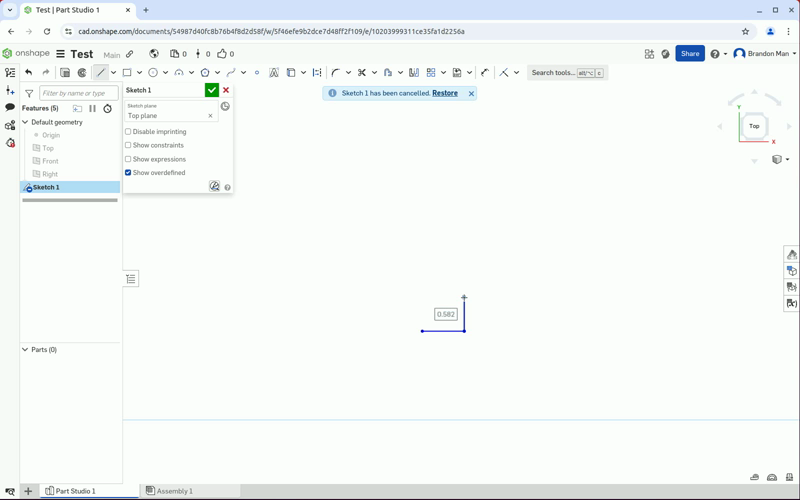
scroll(-6)
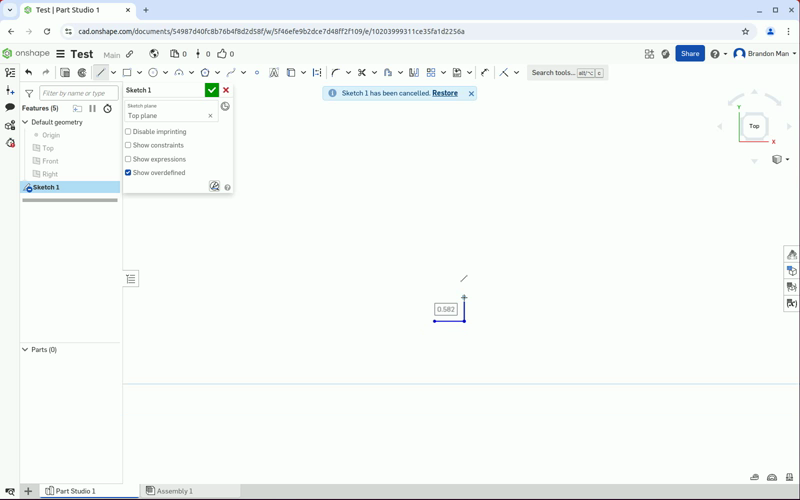
scroll(-6)
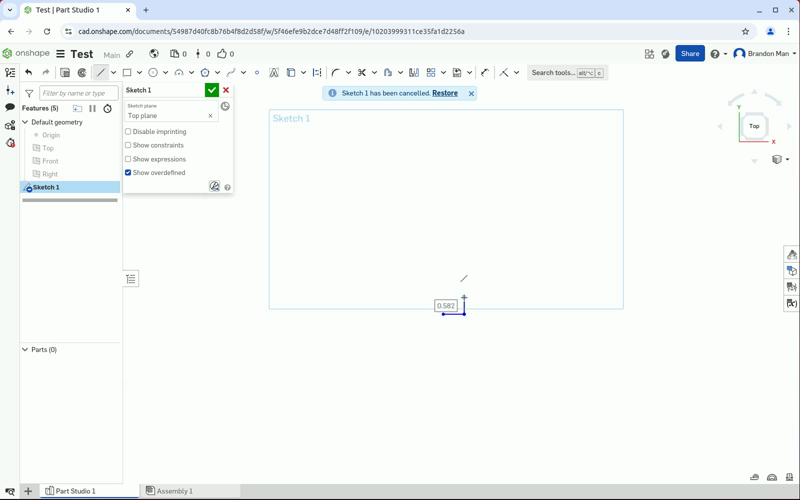
scroll(-6)
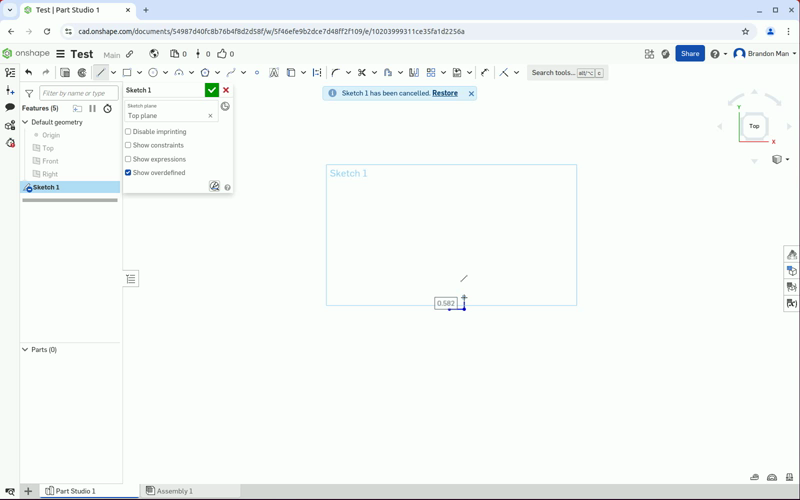
scroll(-6)
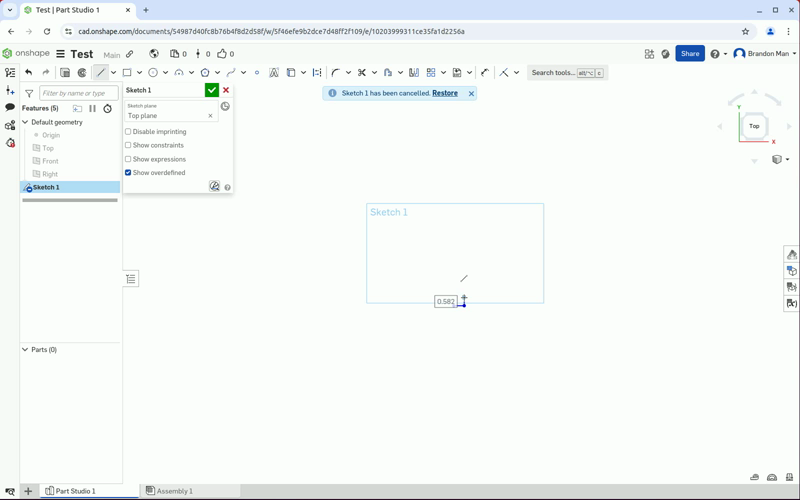
scroll(-6)
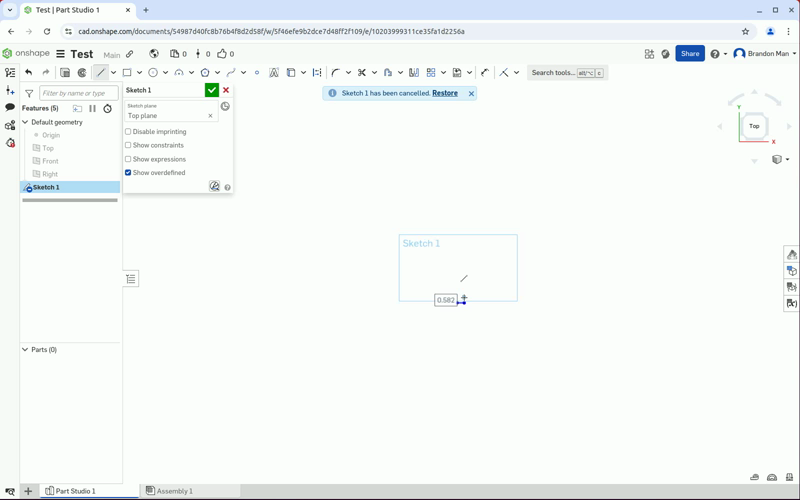
scroll(-6)
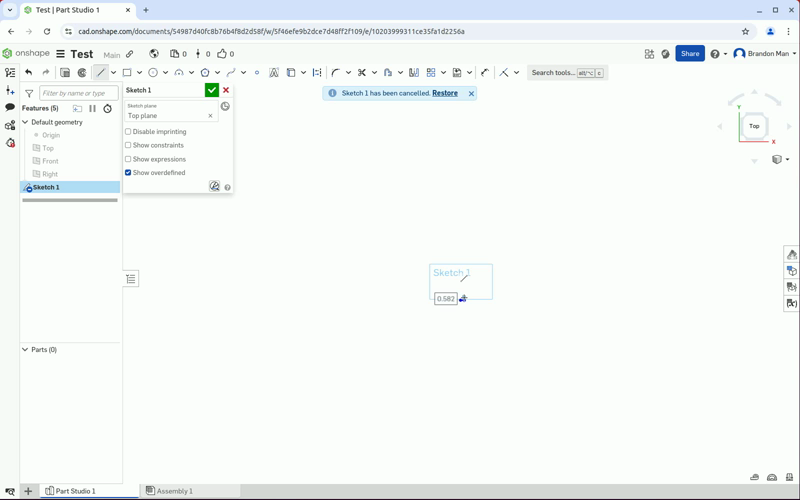
key_up(shift)
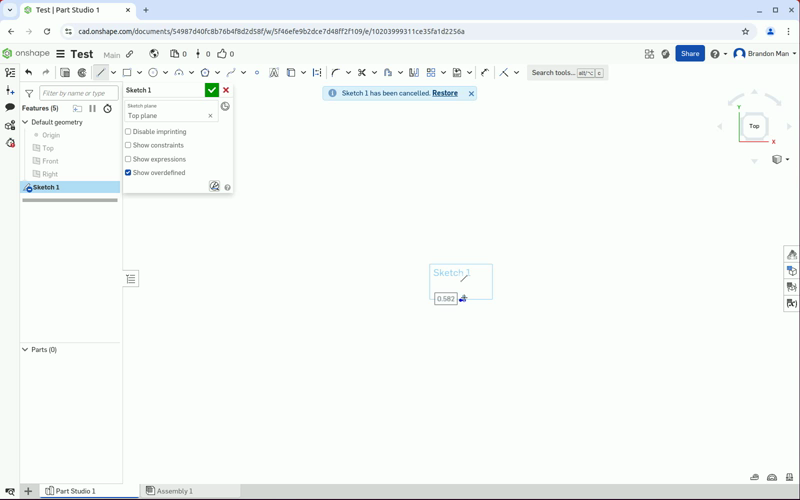
key_down(shift)
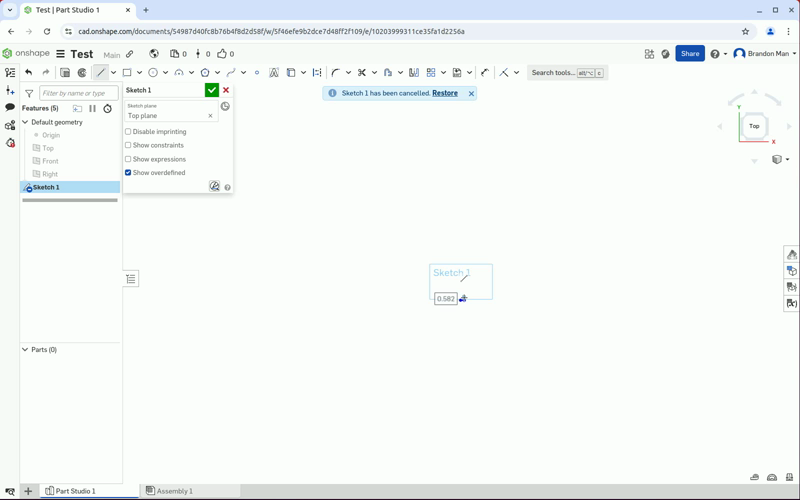
mouse_move(494, 297)
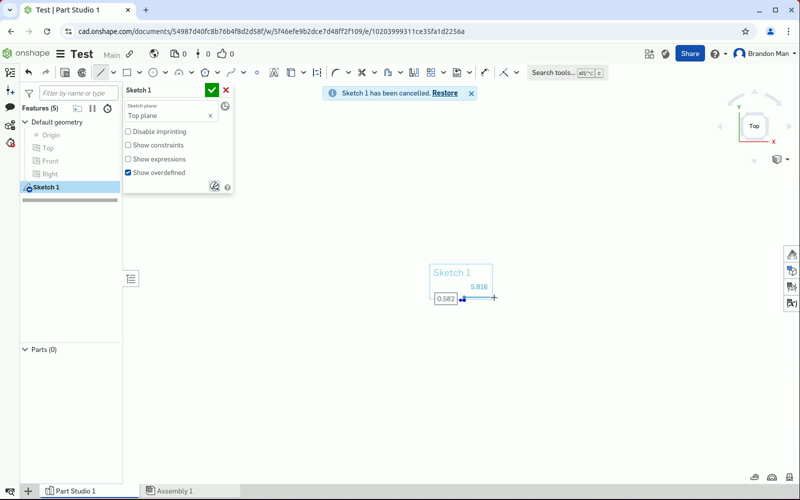
mouse_move(460, 297)
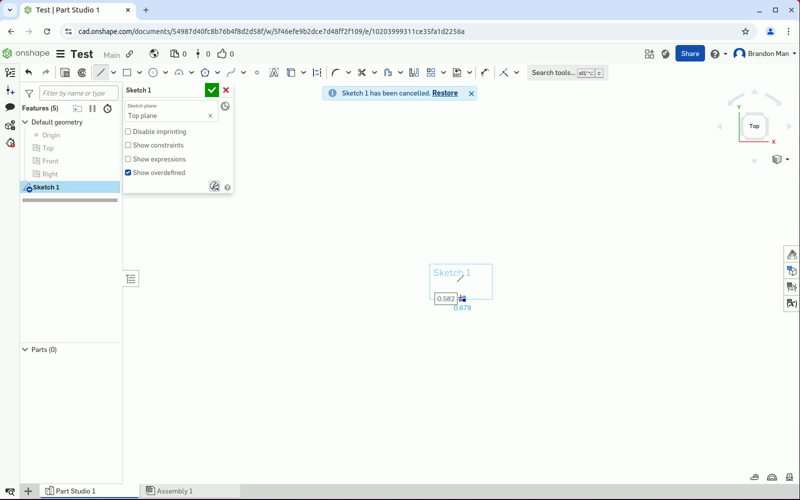
scroll(6)
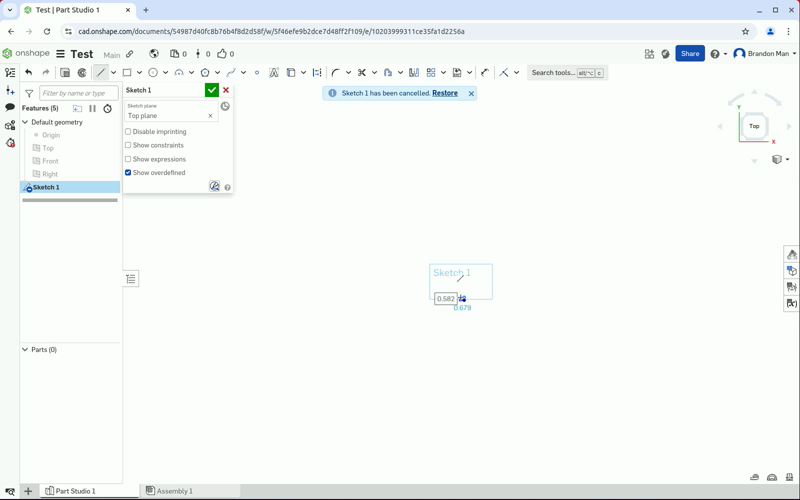
scroll(6)
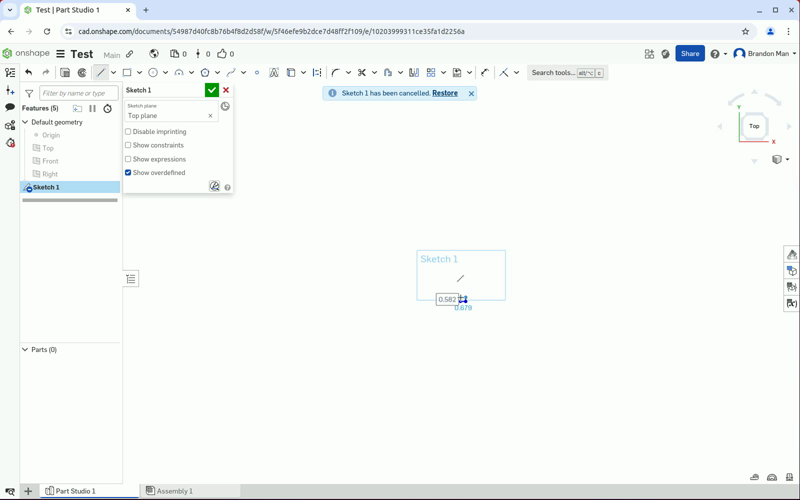
scroll(6)
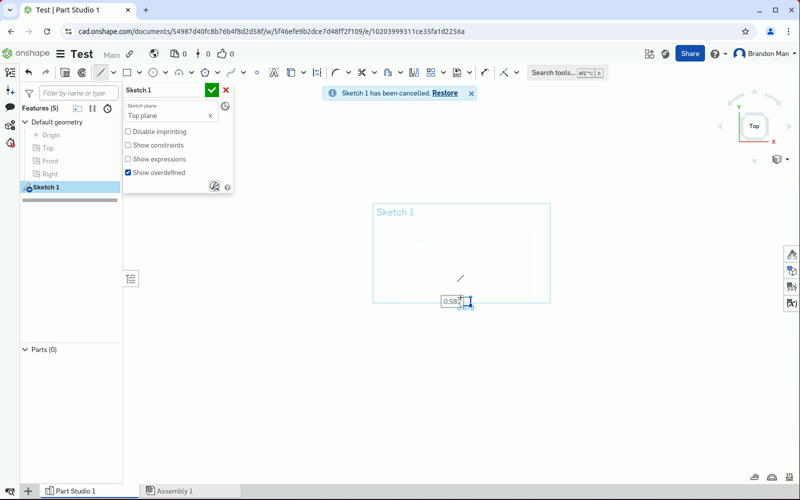
scroll(6)
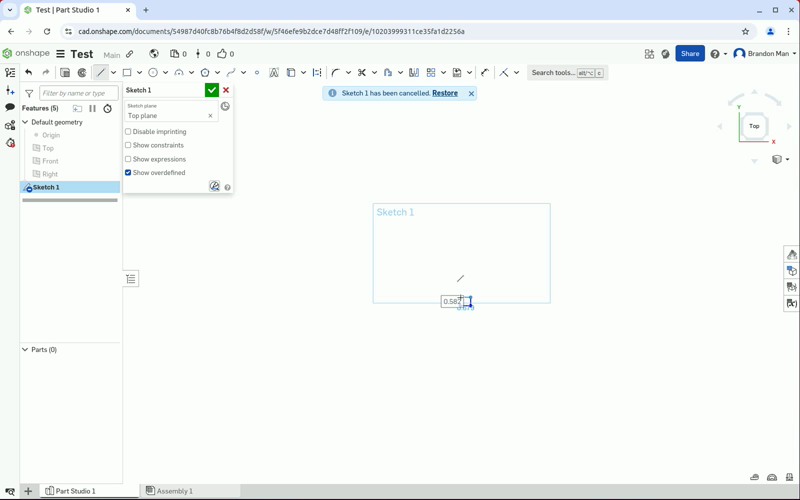
scroll(6)
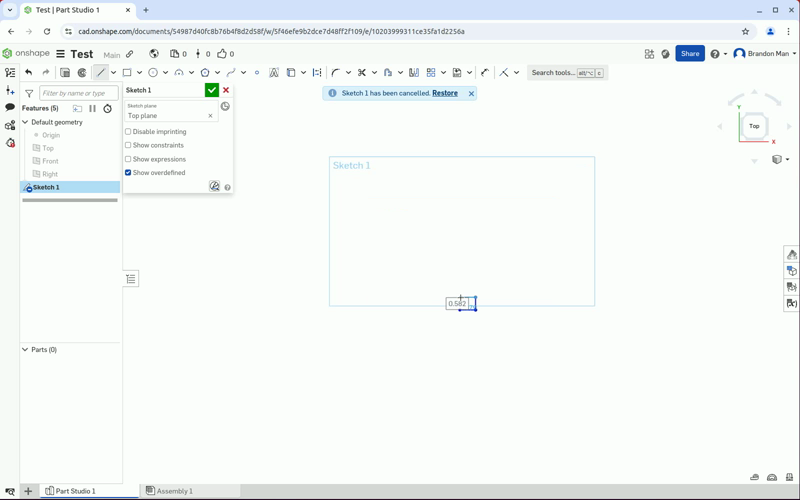
scroll(6)
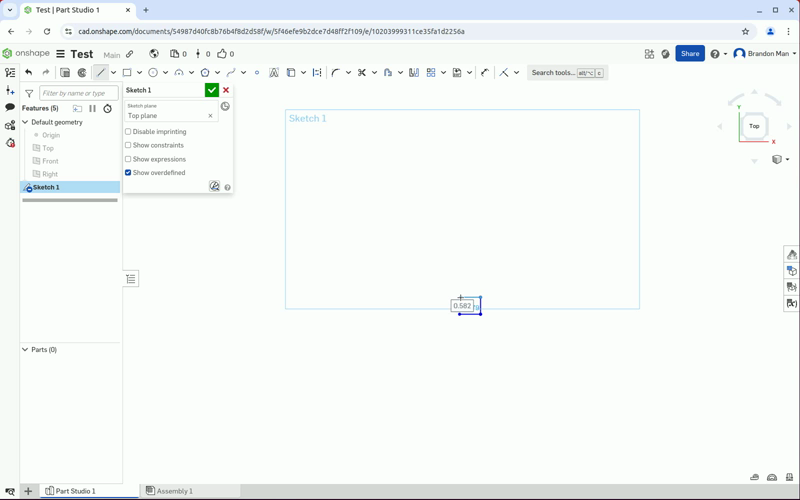
scroll(6)
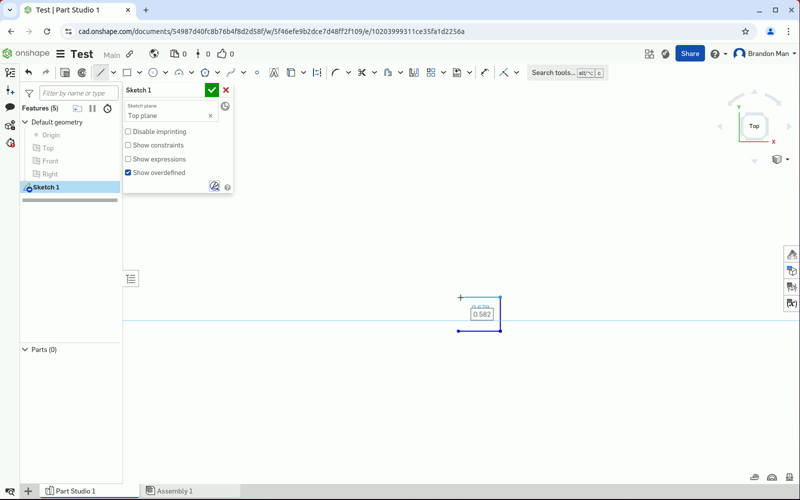
click(460, 297)
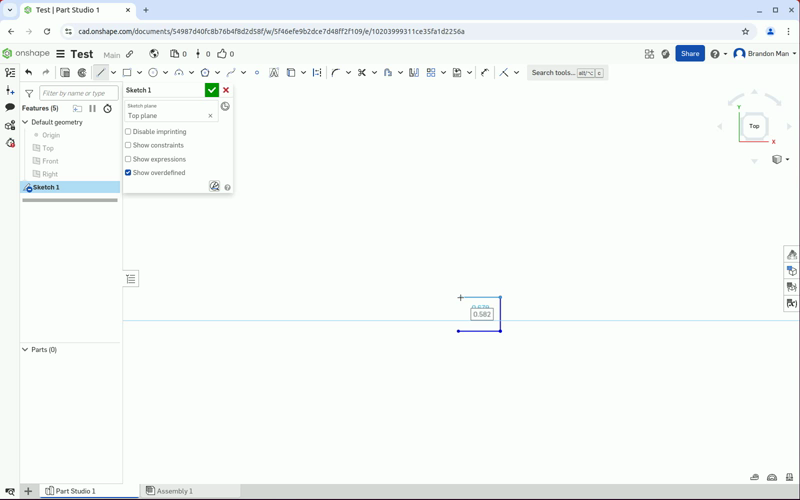
scroll(-6)
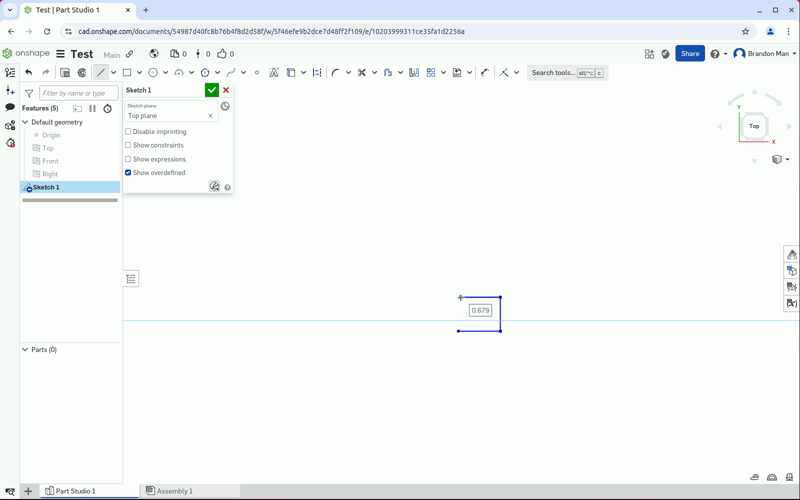
scroll(-6)
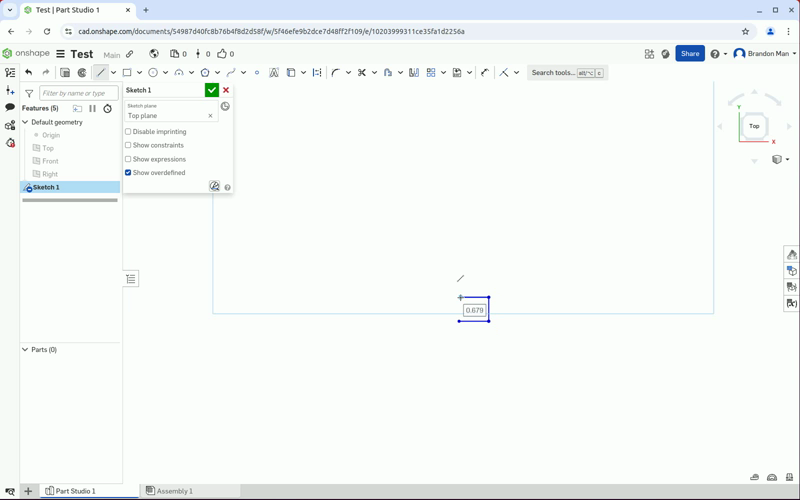
scroll(-6)
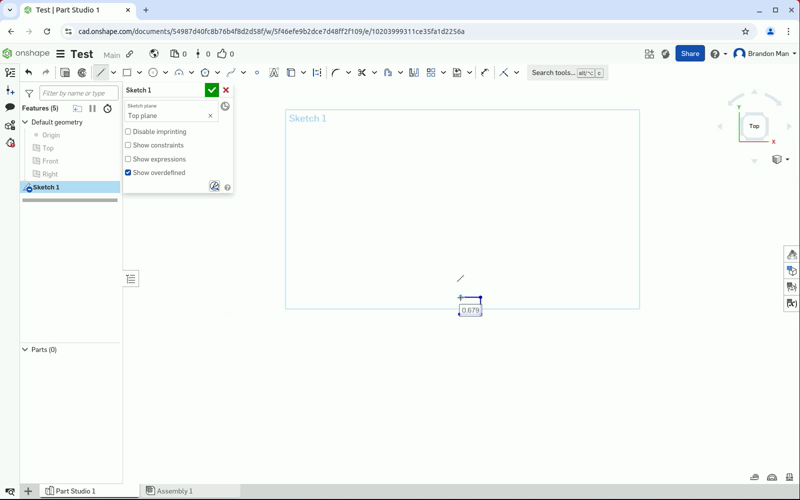
scroll(-6)
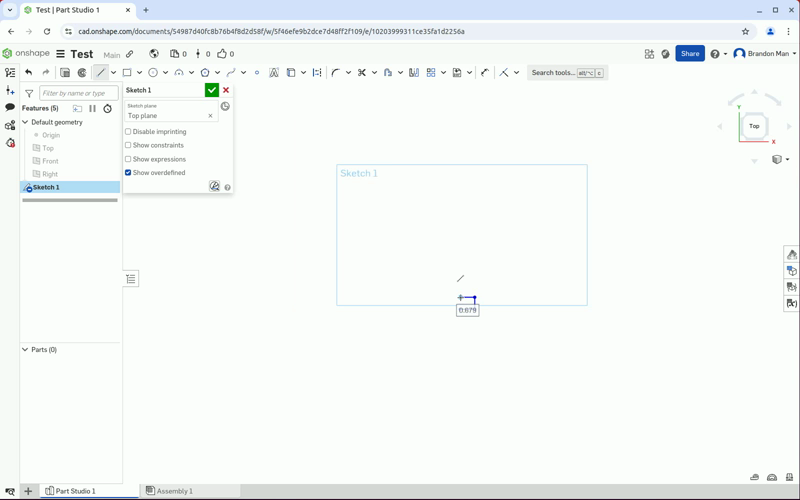
scroll(-6)
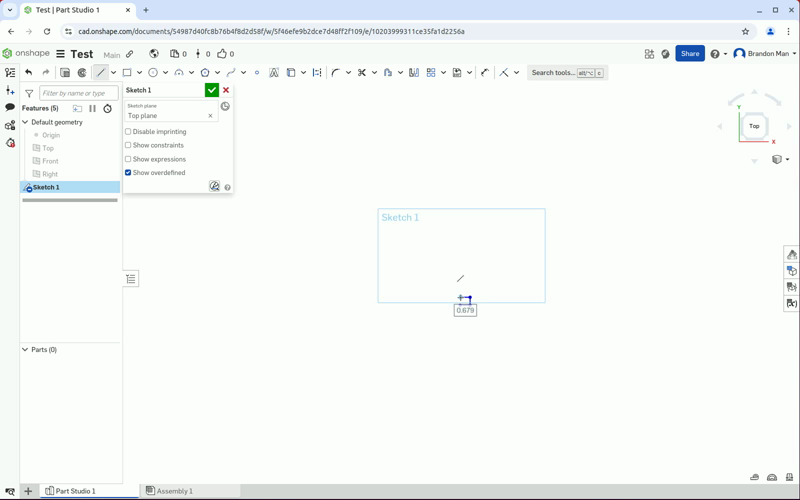
scroll(-6)
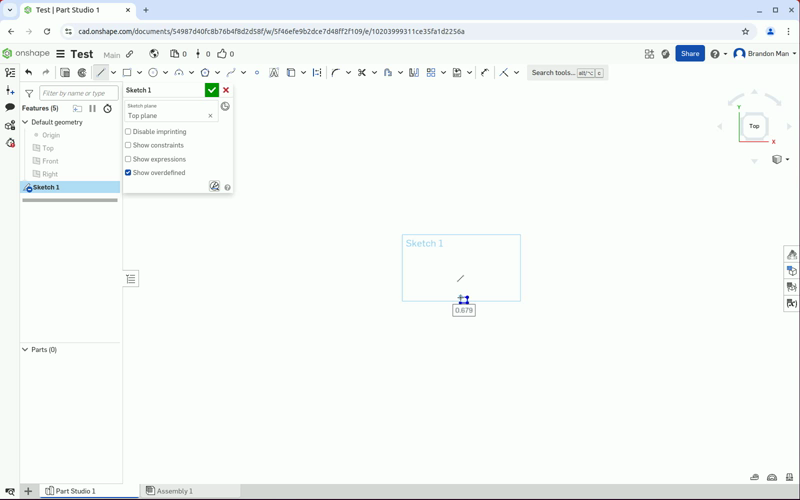
scroll(-6)
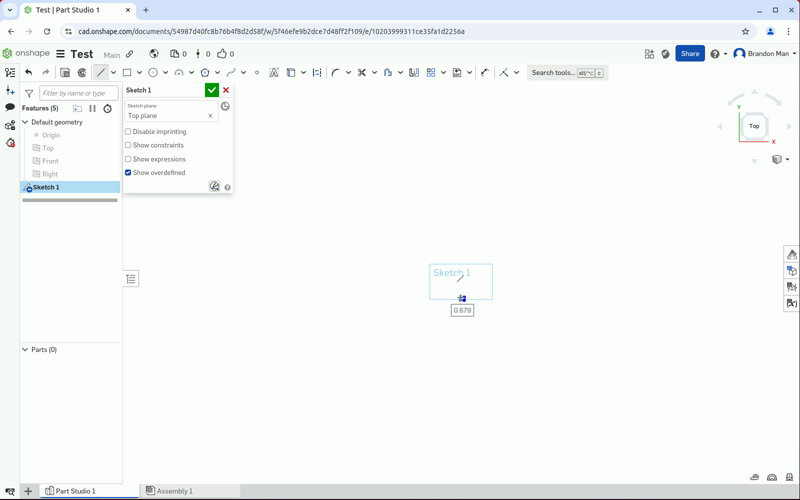
key_up(shift)
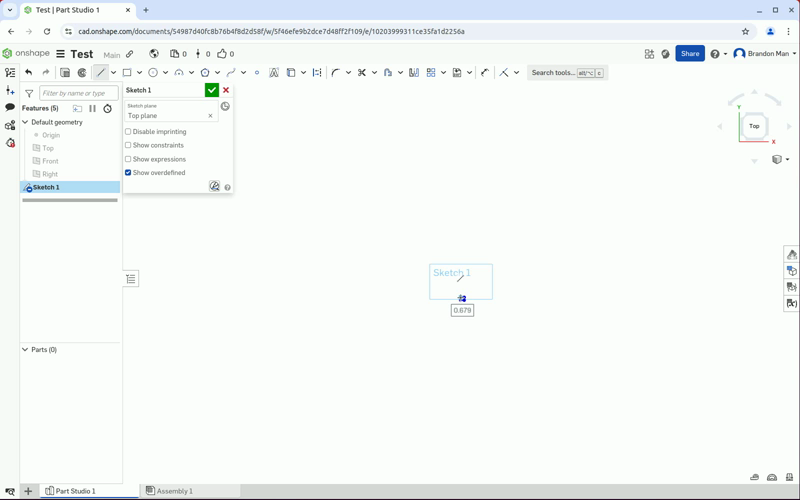
mouse_move(490, 297)
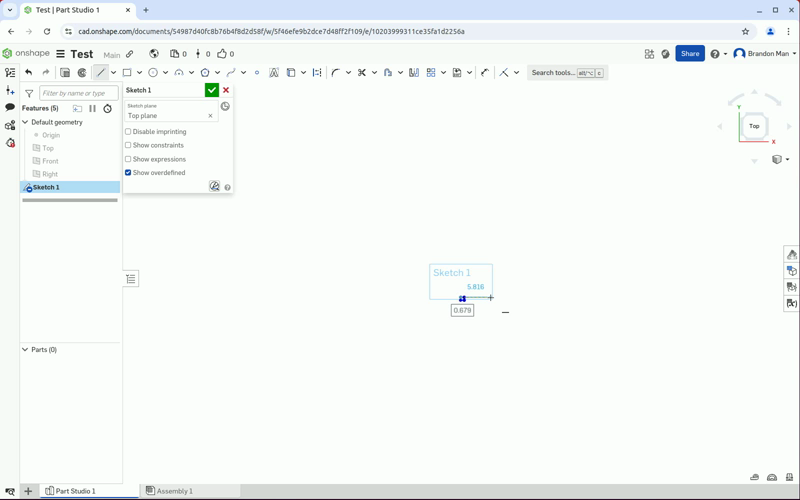
key_down(shift)
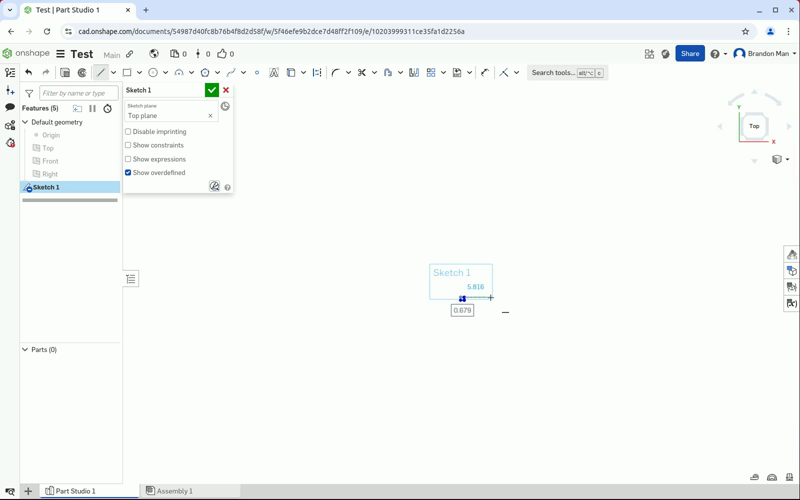
mouse_move(460, 300)
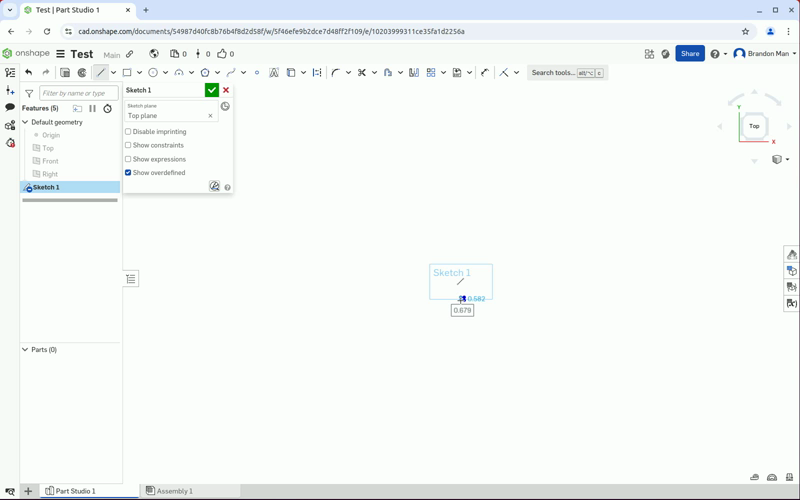
scroll(6)
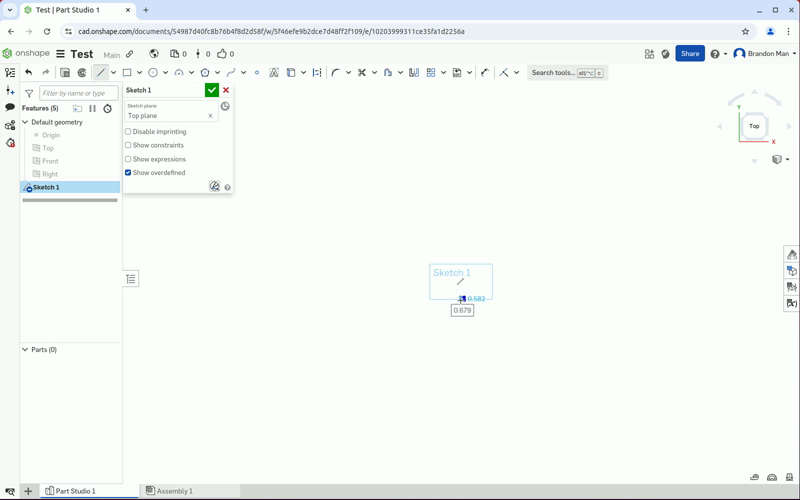
scroll(6)
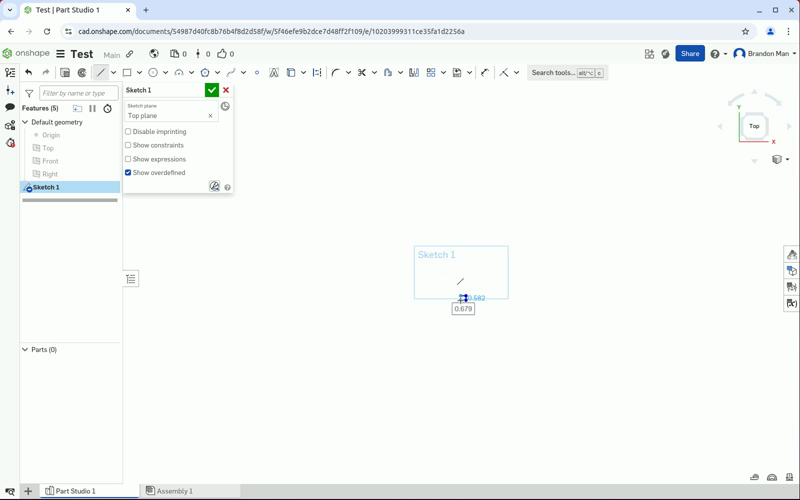
scroll(6)
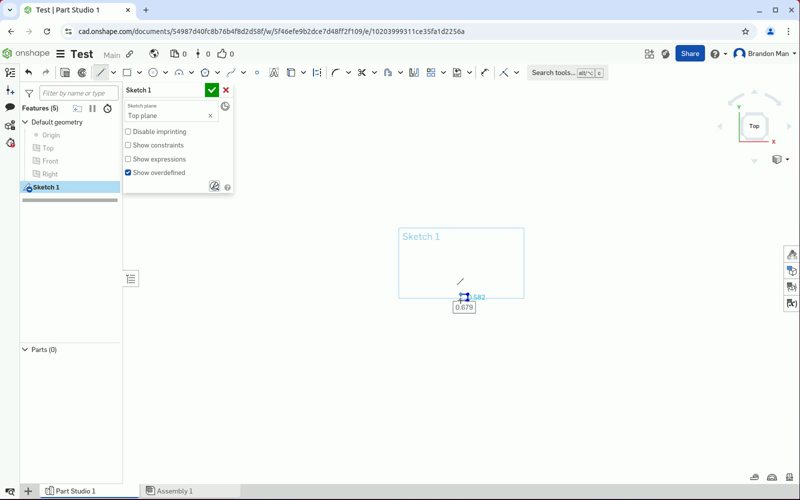
scroll(6)
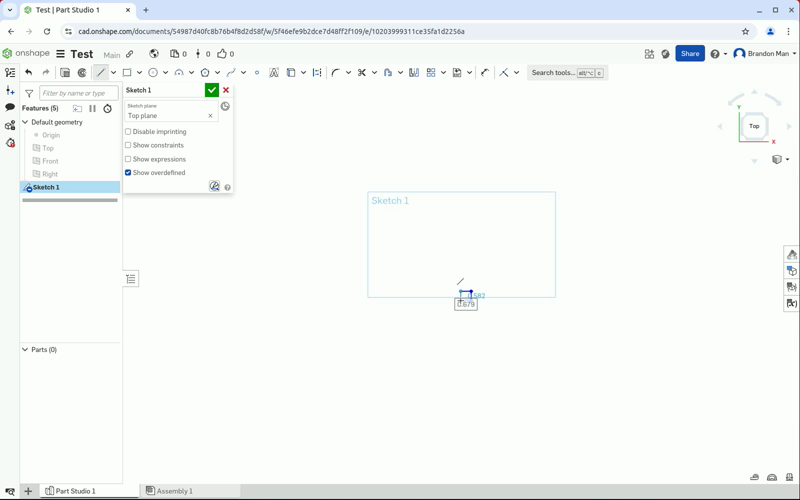
scroll(6)
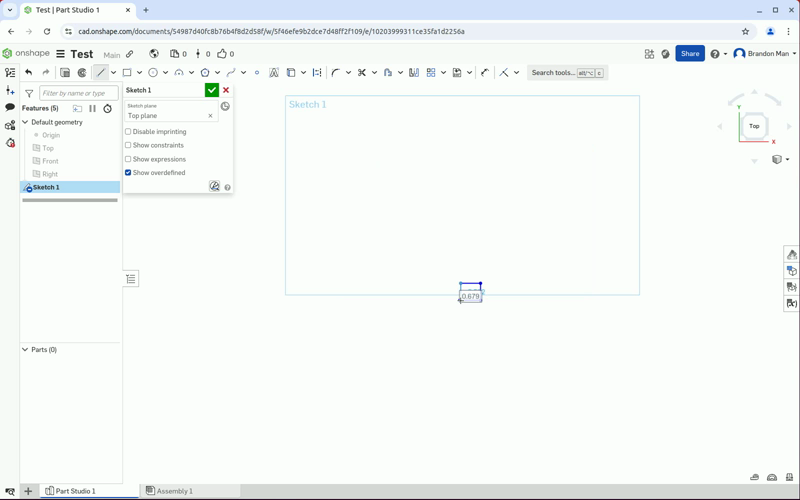
scroll(6)
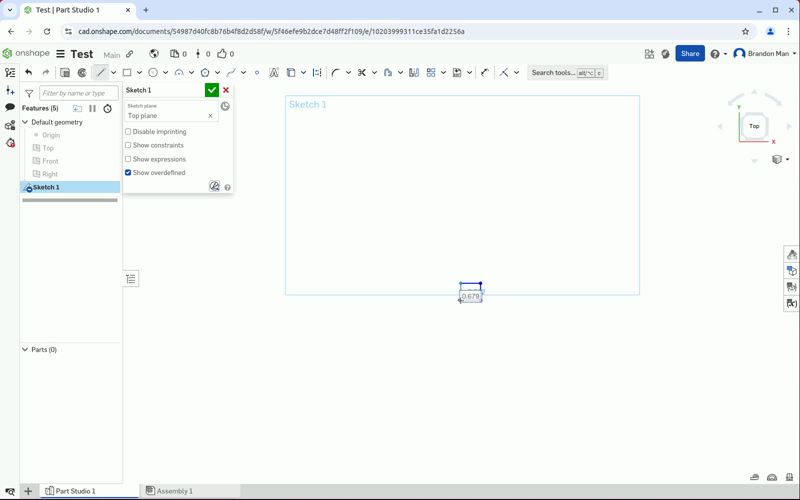
scroll(6)
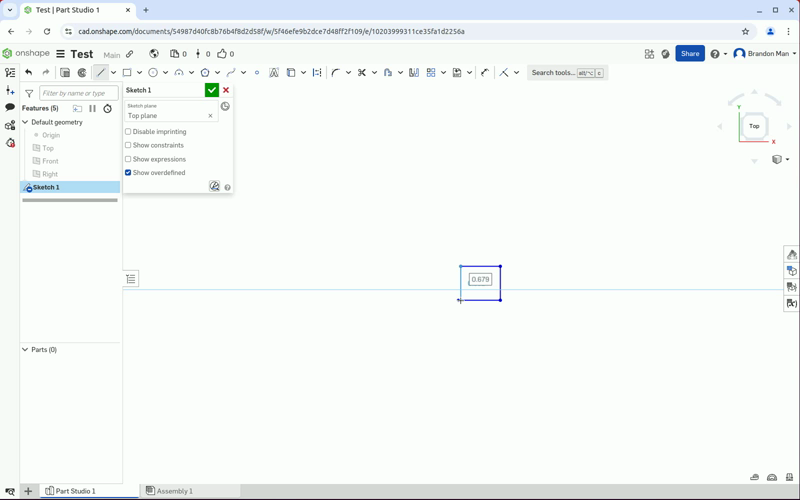
key_up(shift)
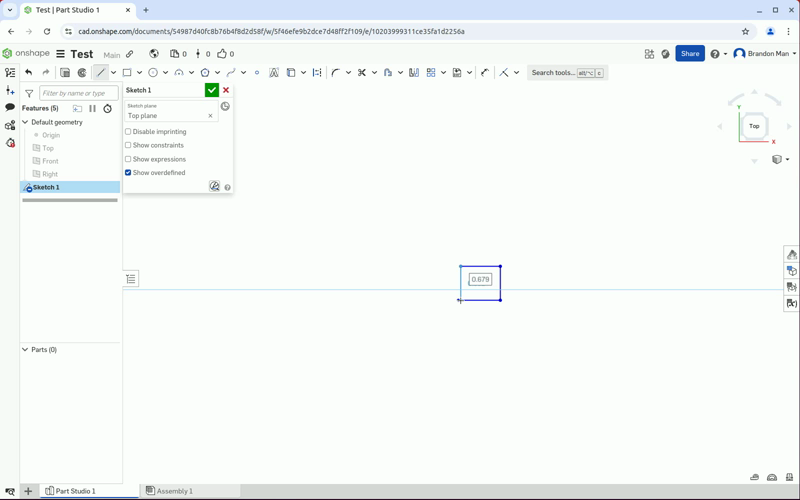
click(460, 300)
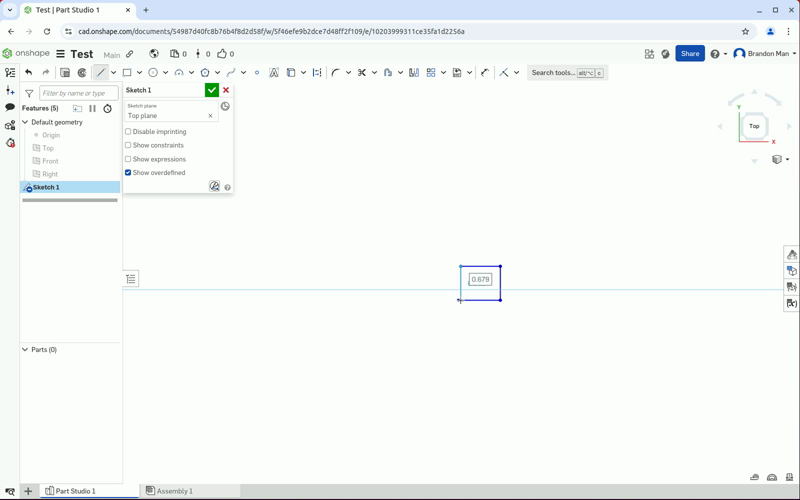
scroll(-6)
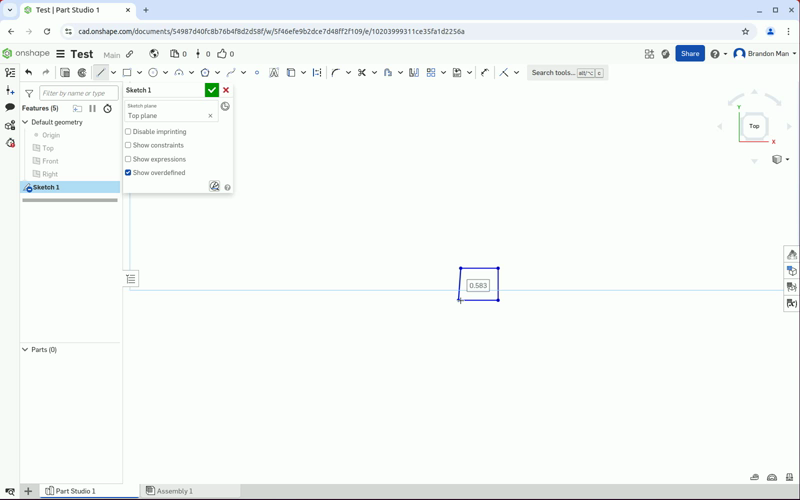
scroll(-6)
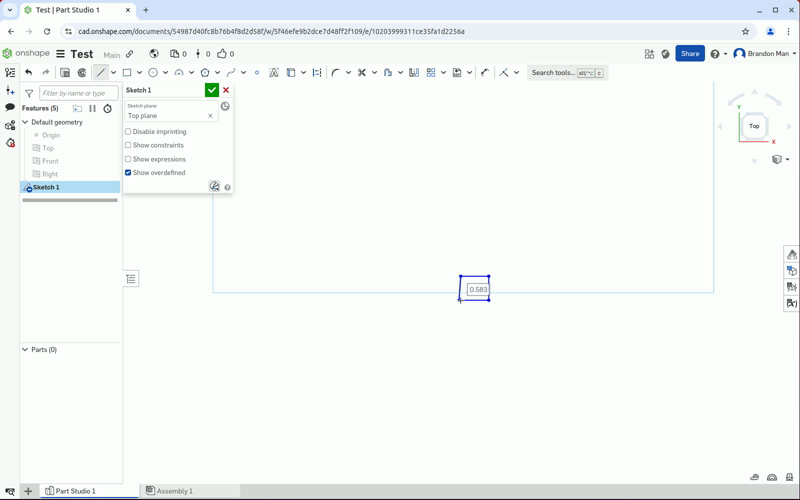
scroll(-6)
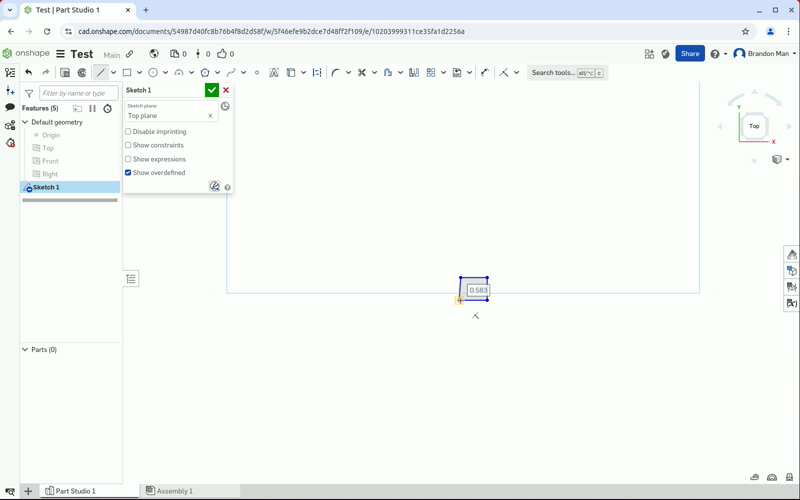
scroll(-6)
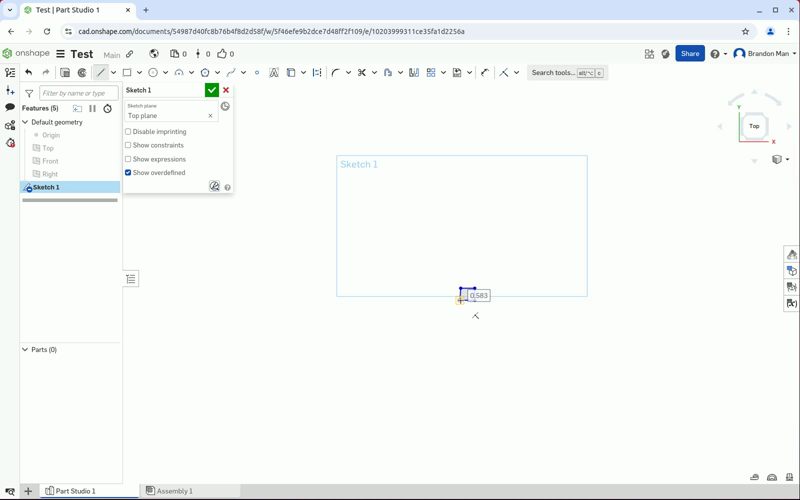
scroll(-6)
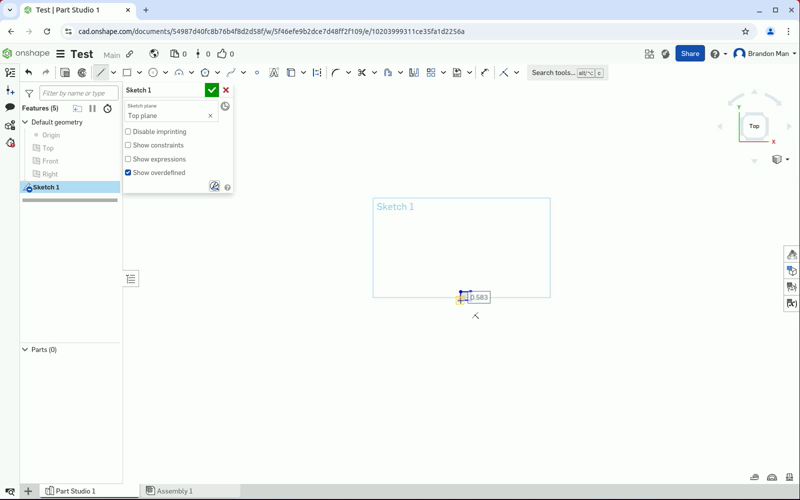
scroll(-6)
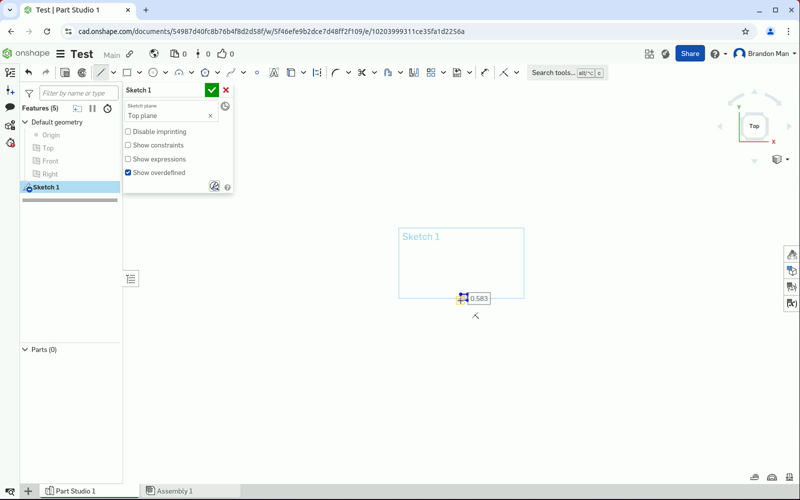
scroll(-6)
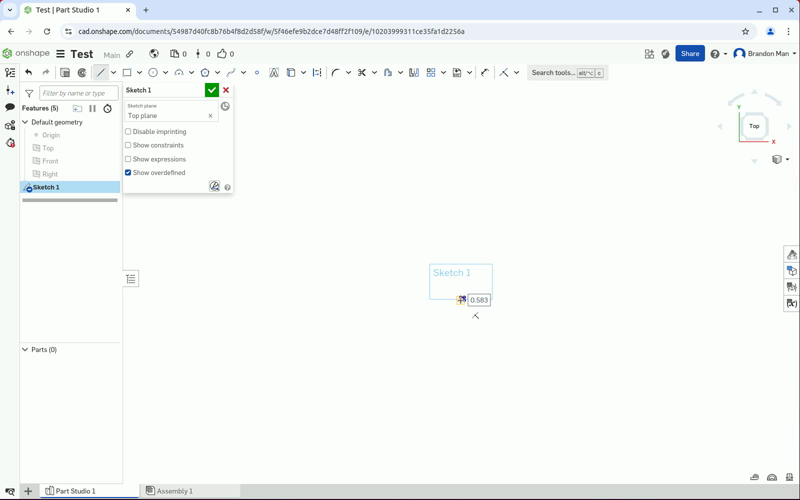
key(esc)
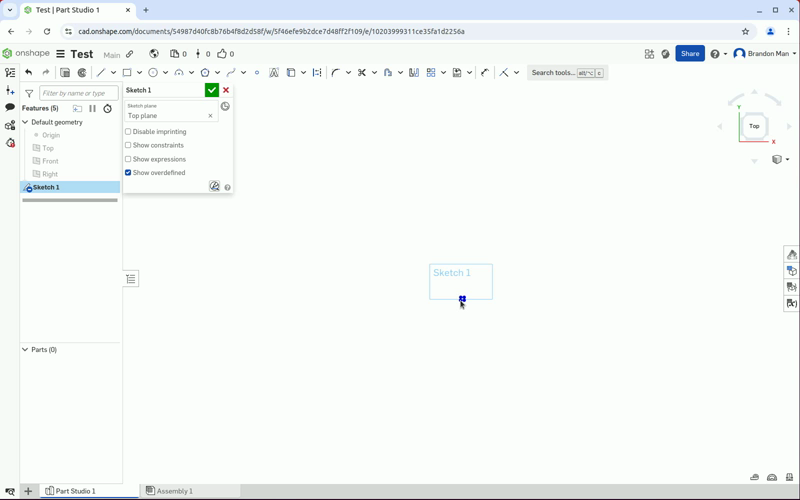
mouse_move(461, 298)
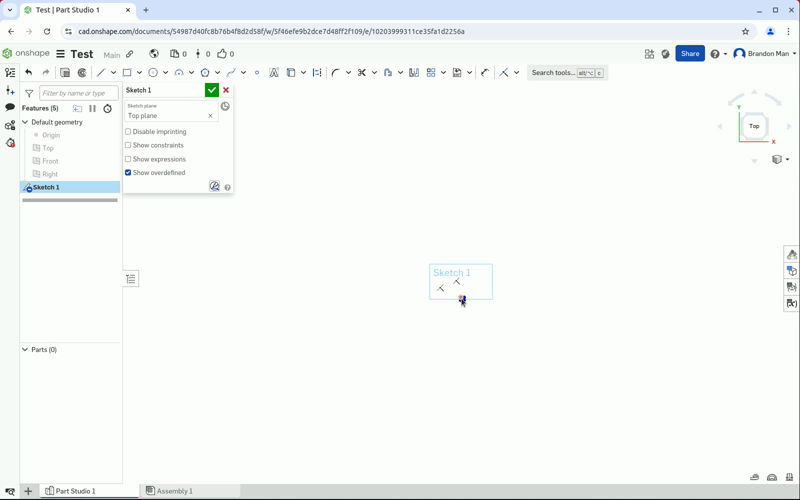
scroll(6)
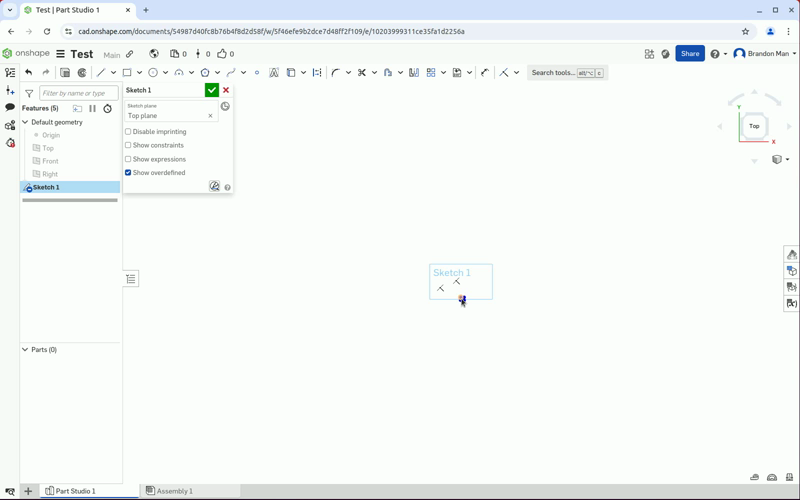
scroll(6)
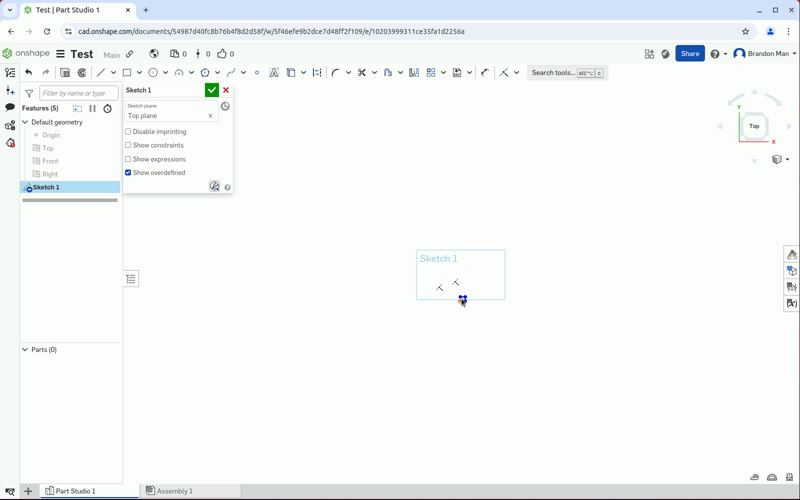
scroll(6)
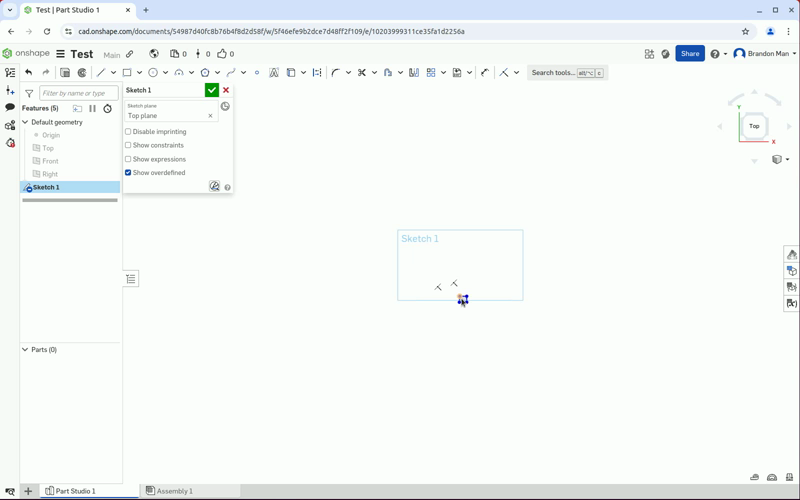
scroll(6)
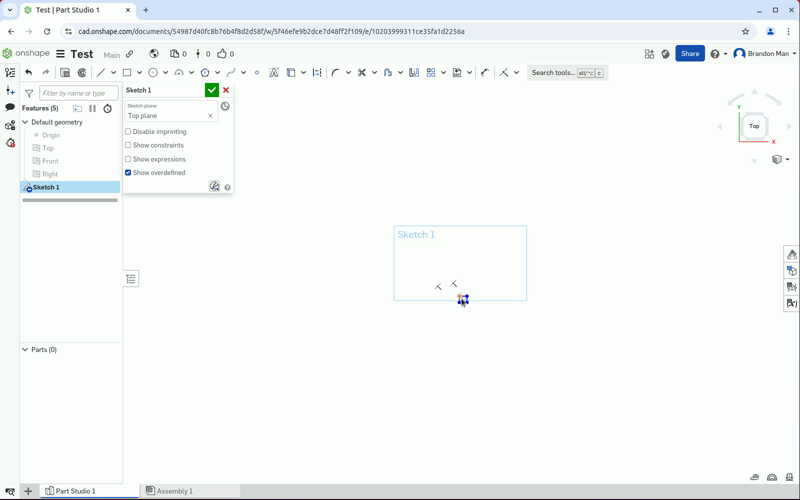
scroll(6)
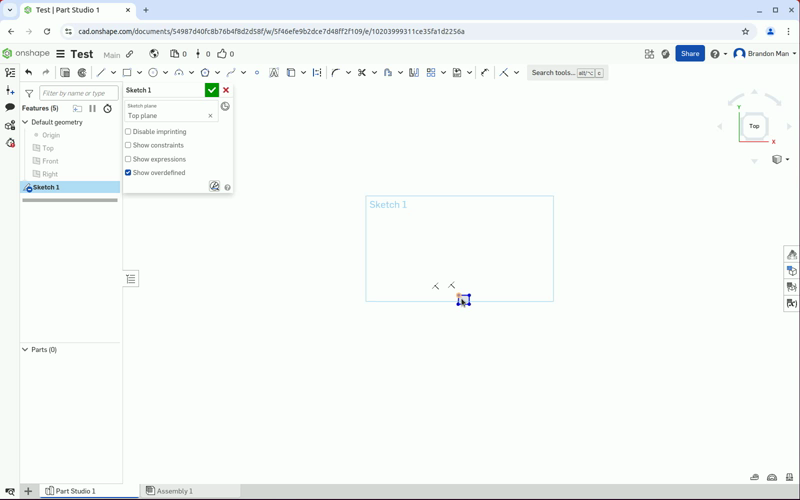
scroll(6)
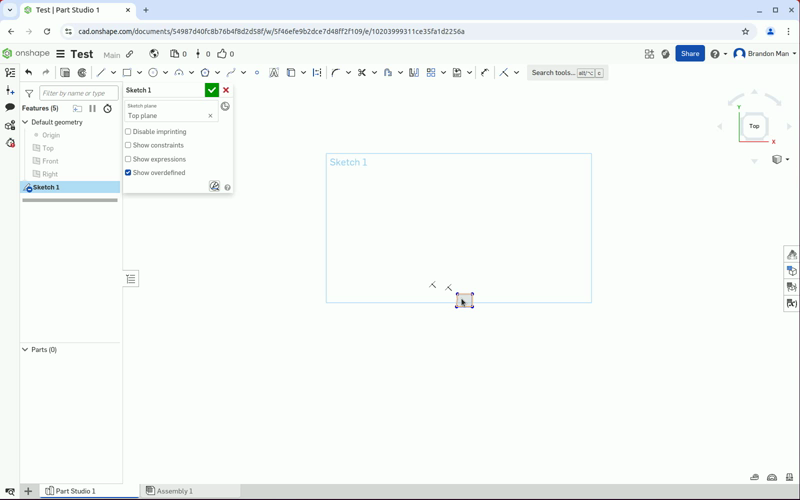
scroll(6)
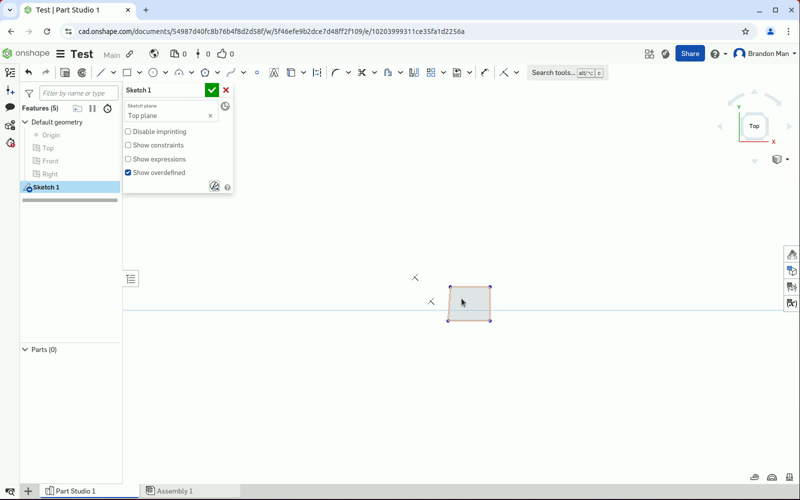
click(461, 298)
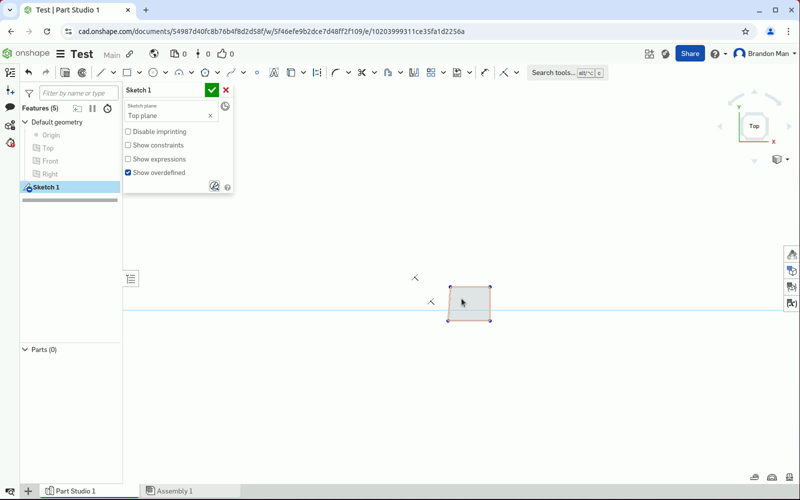
scroll(-6)
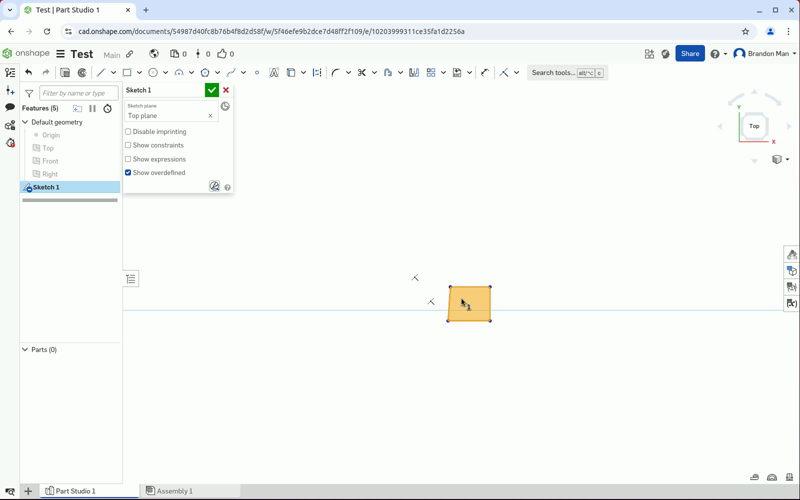
scroll(-6)
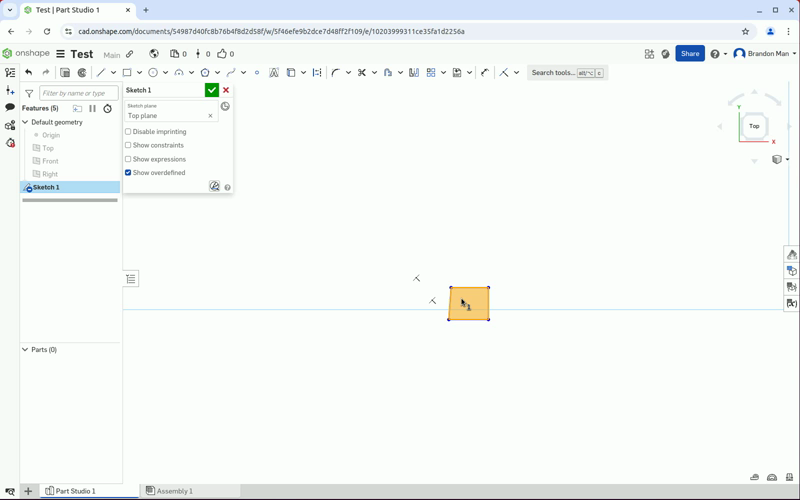
scroll(-6)
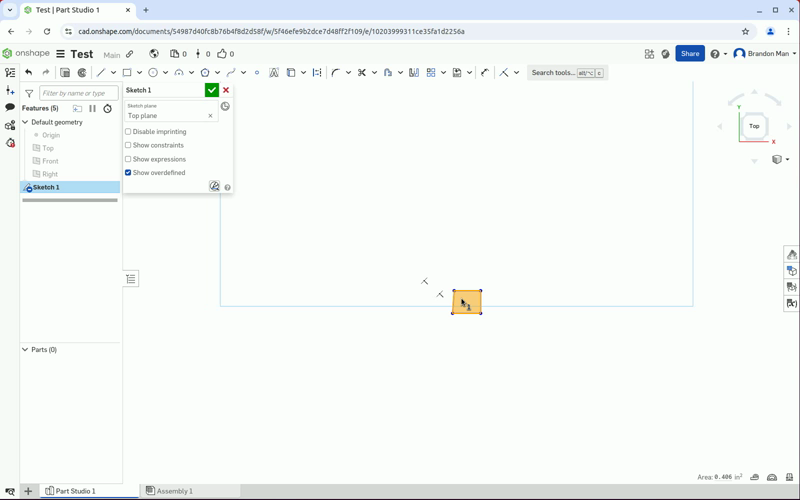
scroll(-6)
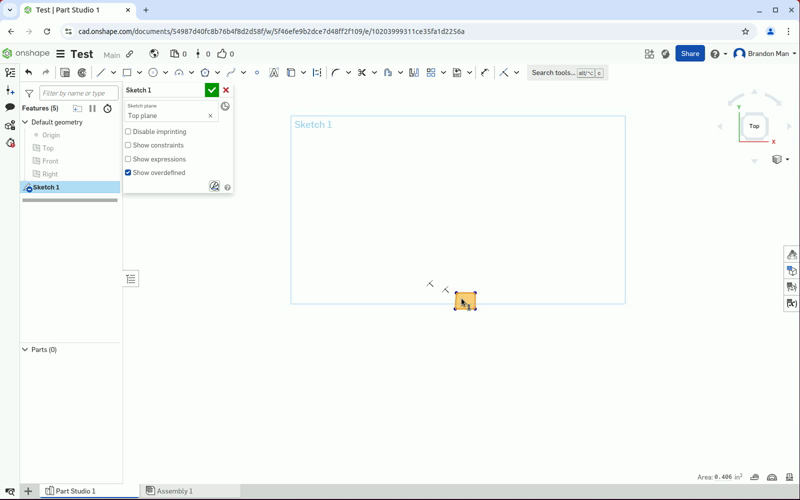
scroll(-6)
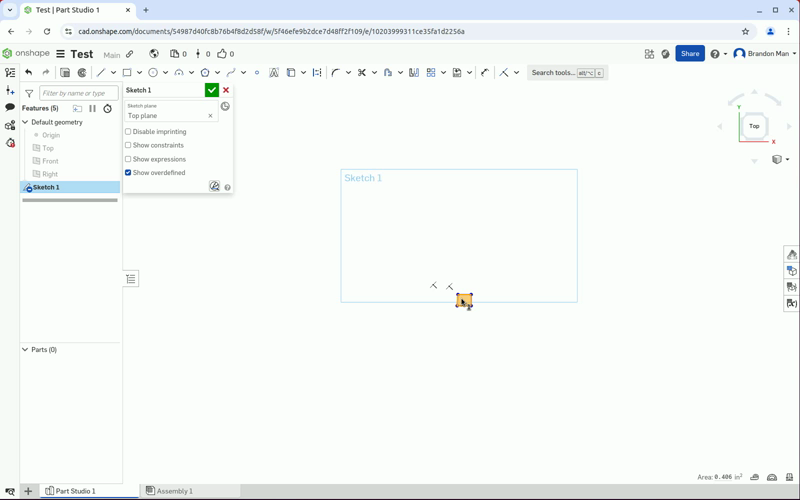
scroll(-6)
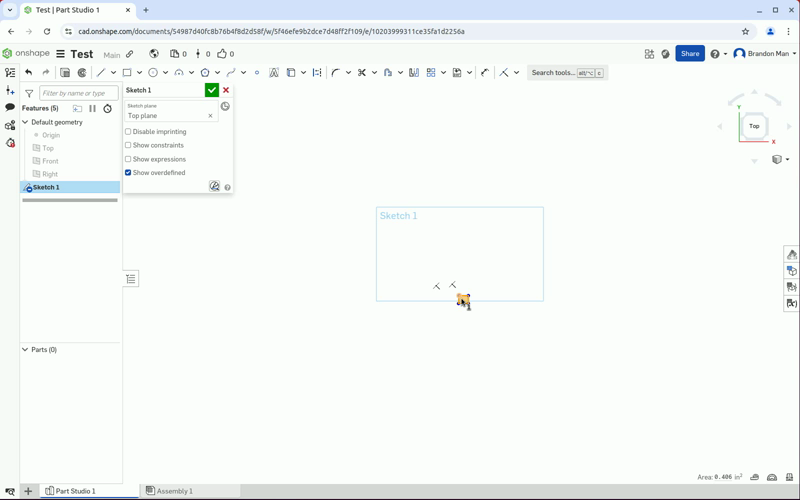
scroll(-6)
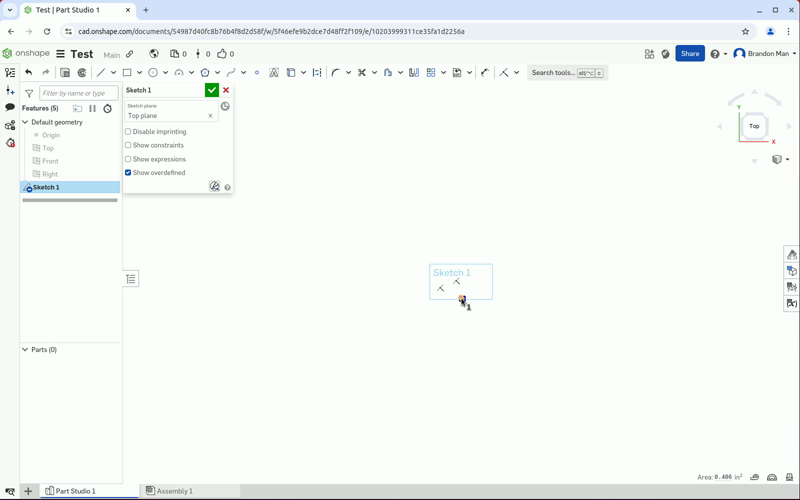
mouse_move(73, 352)
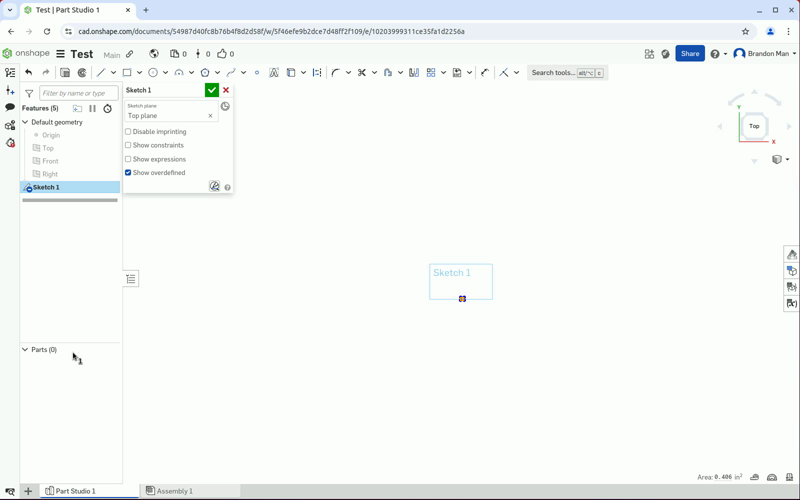
key(shift+y)
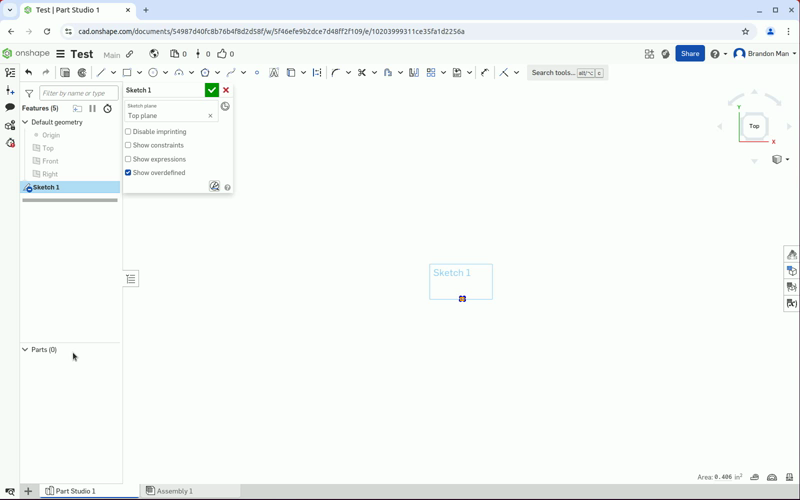
key(shift+e)
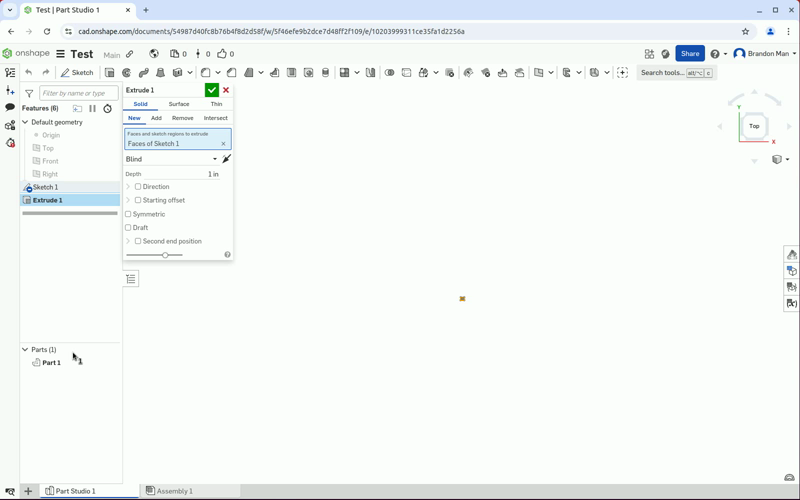
mouse_move(143, 106)
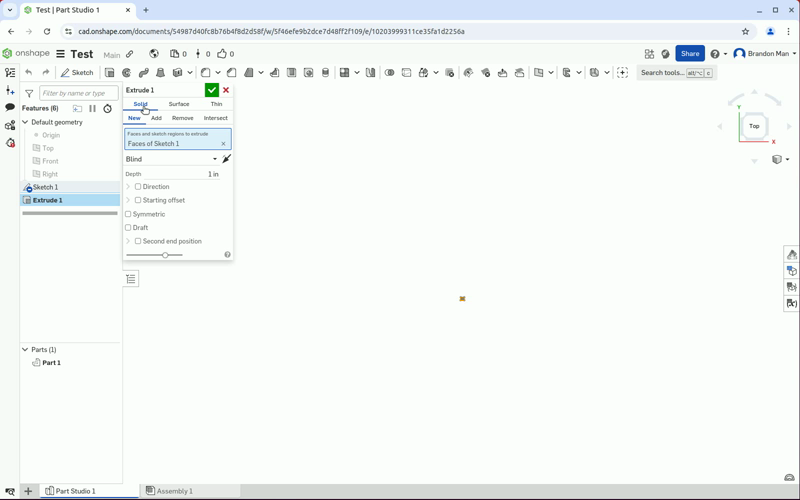
click(143, 106)
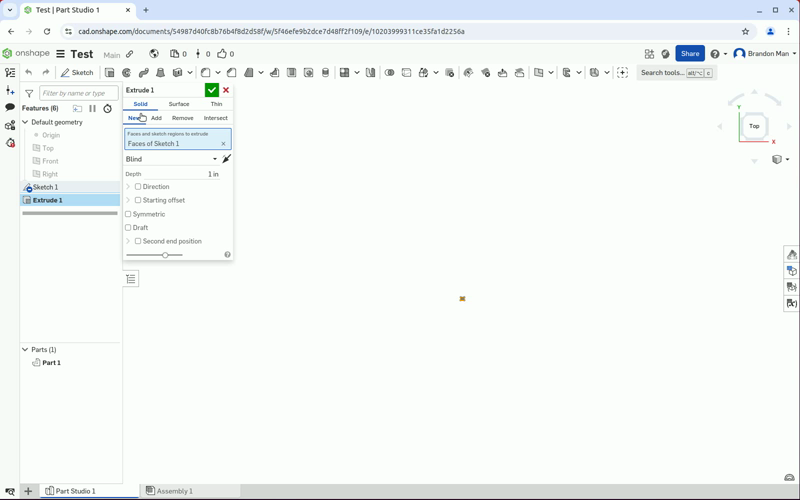
mouse_move(137, 120)
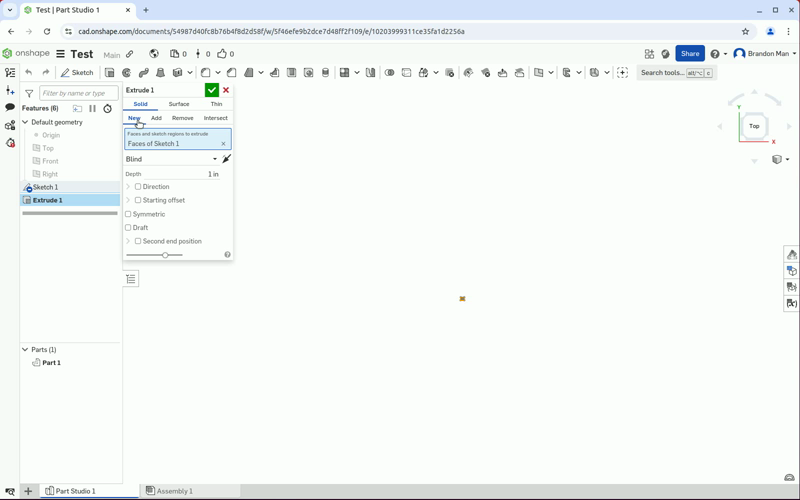
click(137, 120)
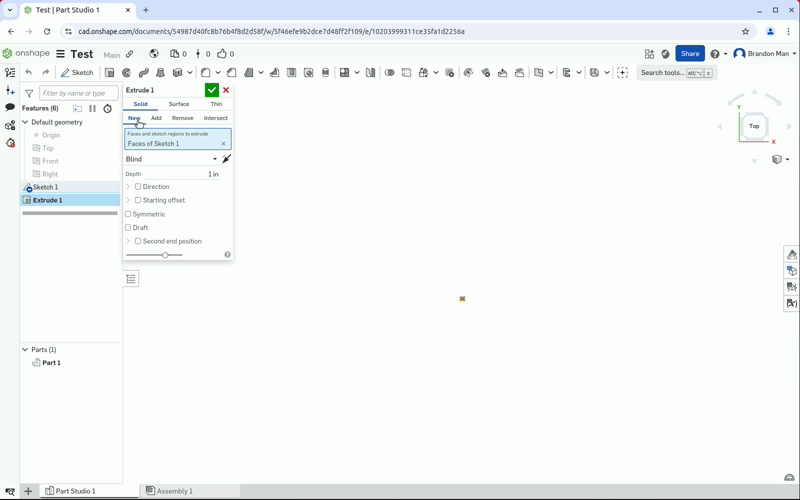
key(tab, 4)
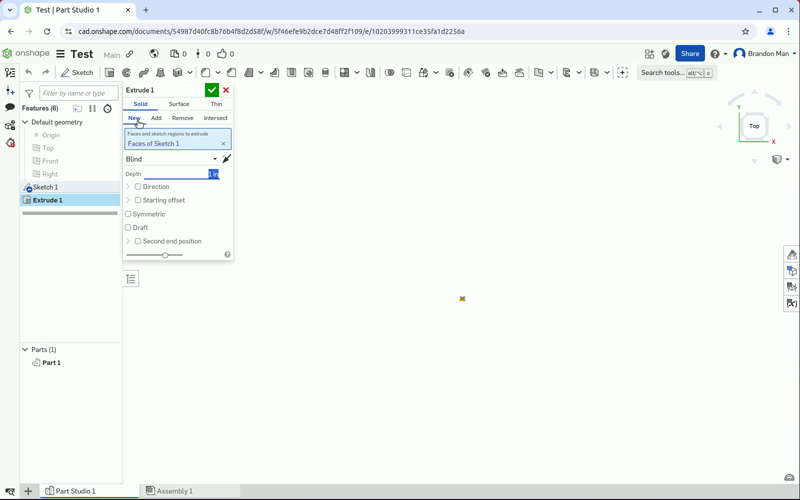
text(2.648)
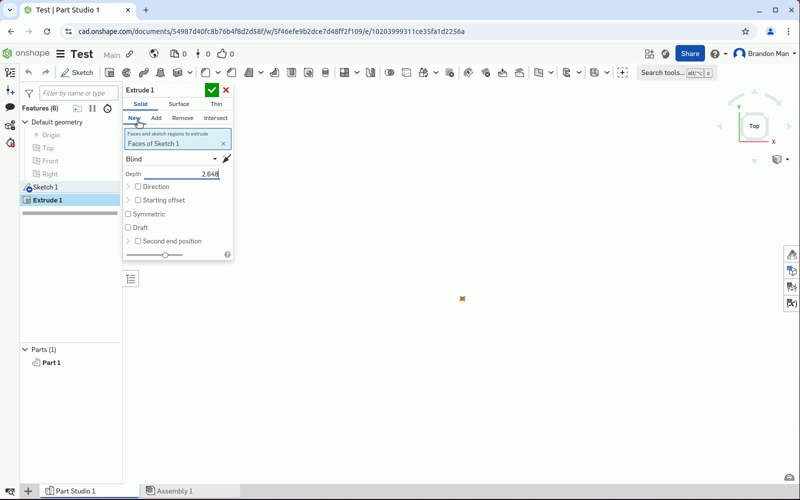
key(enter)
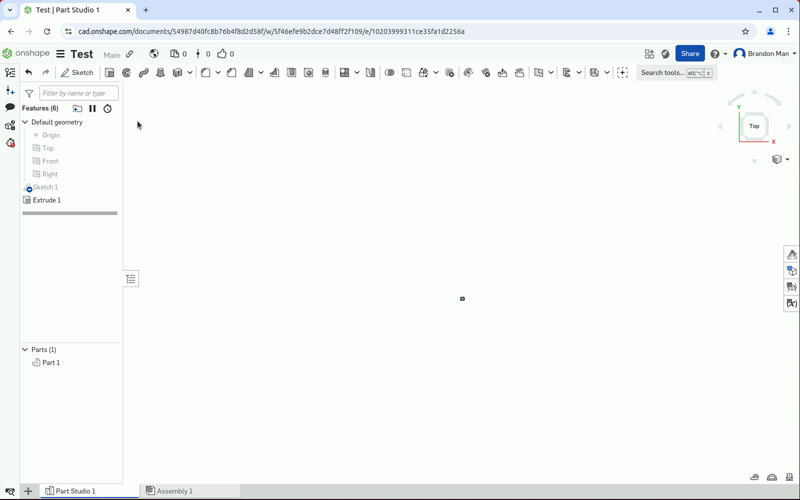
key(shift+h)
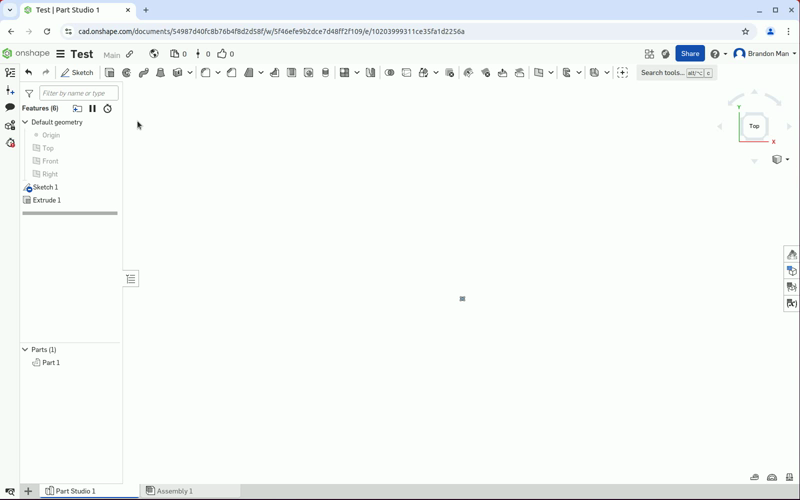
key(shift+h)
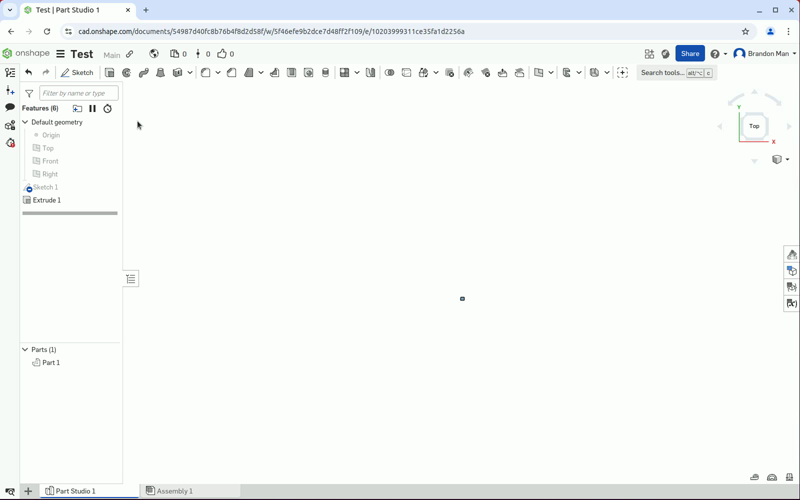
mouse_move(73, 189)
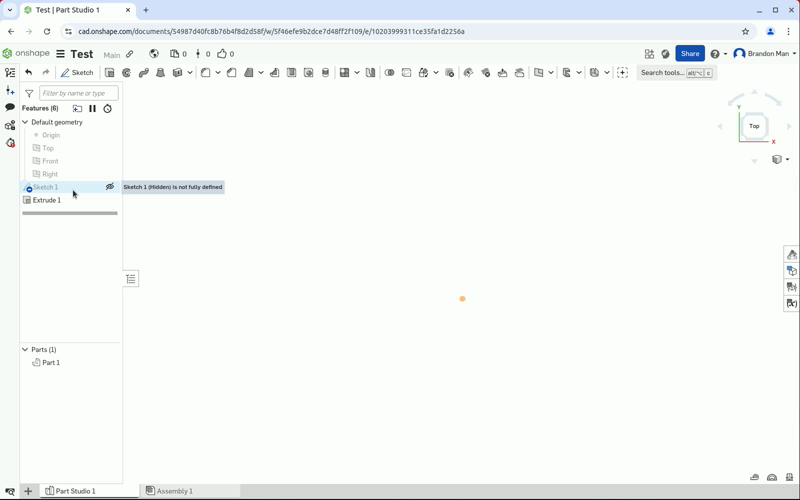
click(73, 189)
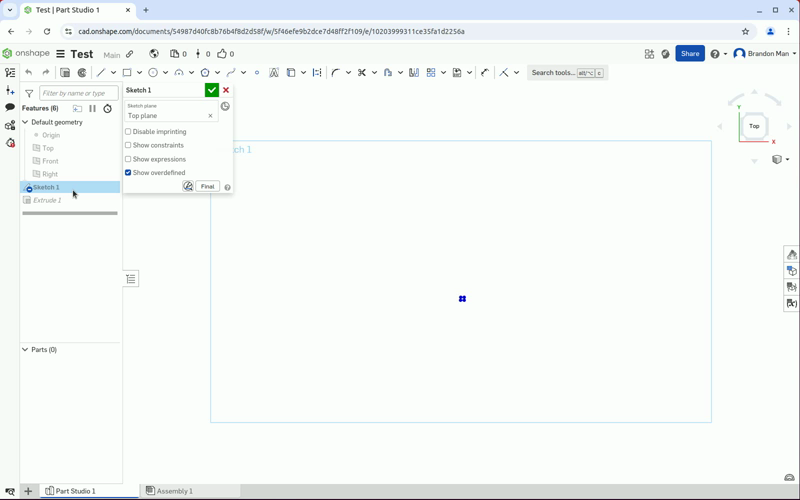
mouse_move(229, 92)
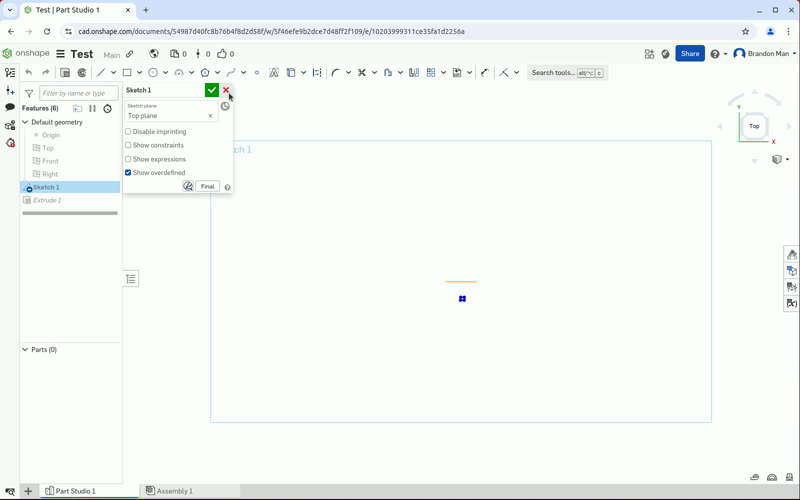
click(229, 92)
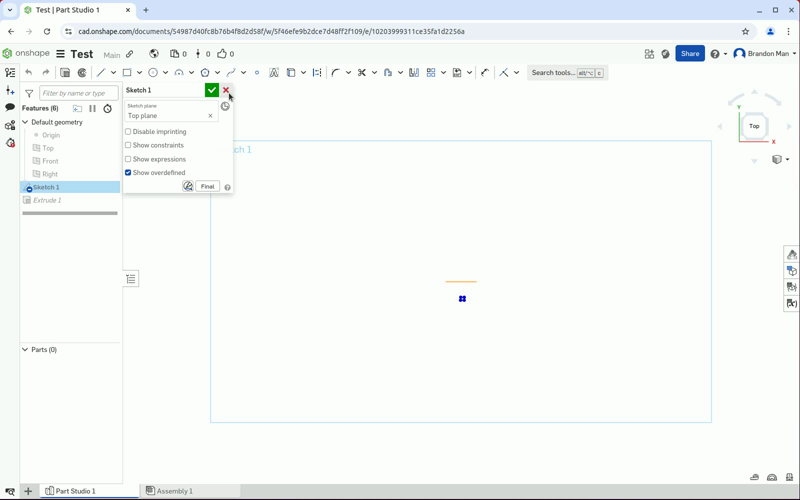
key(shift+s)
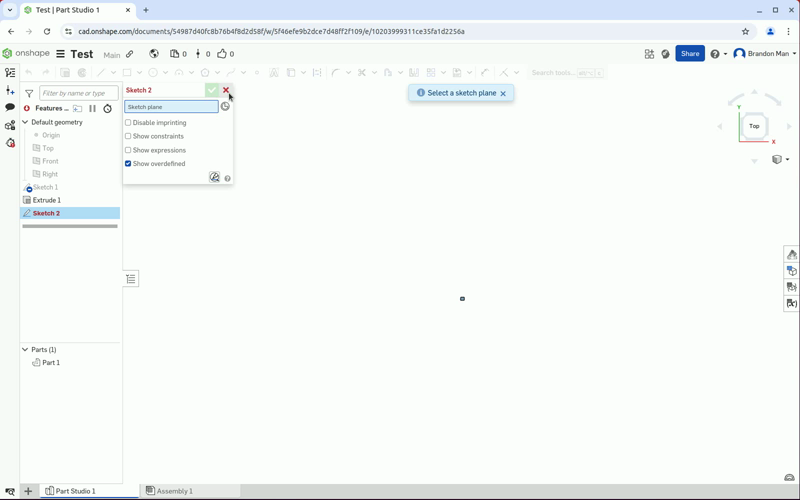
mouse_move(73, 150)
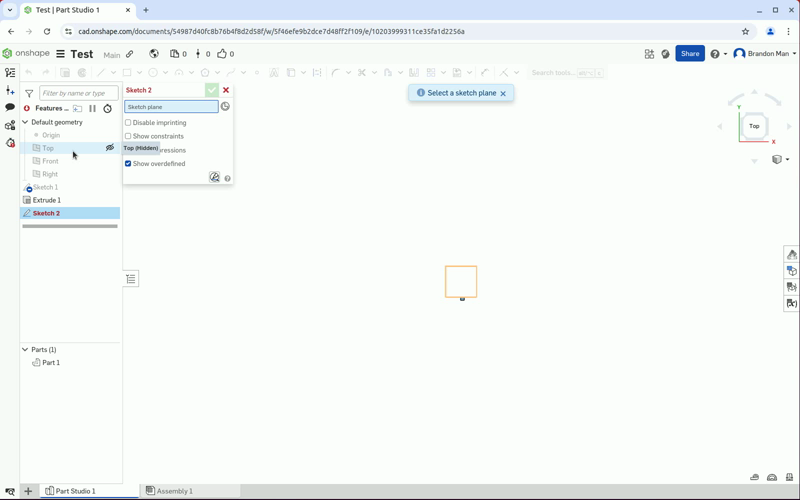
click(73, 150)
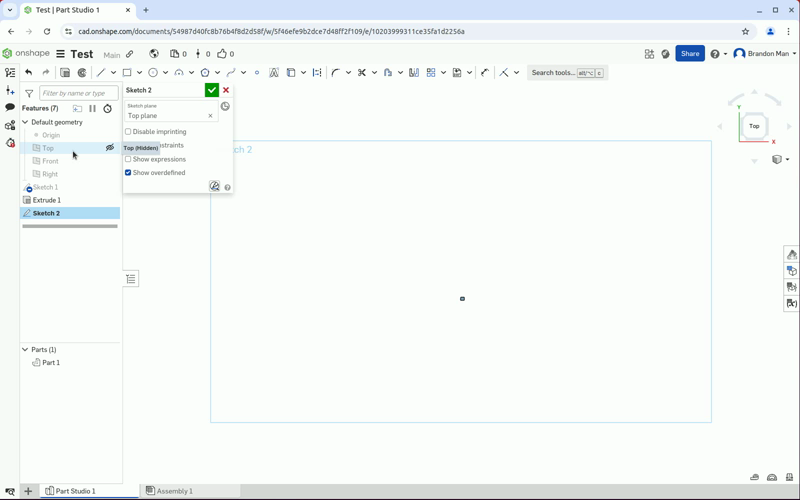
mouse_move(73, 352)
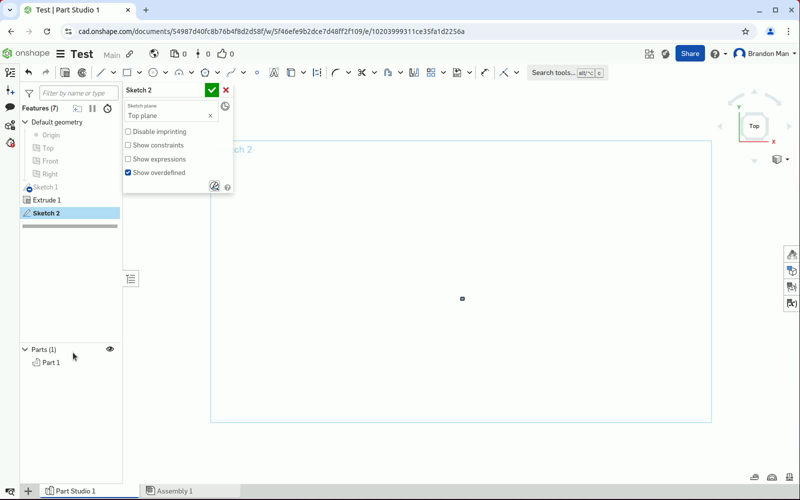
key(y)
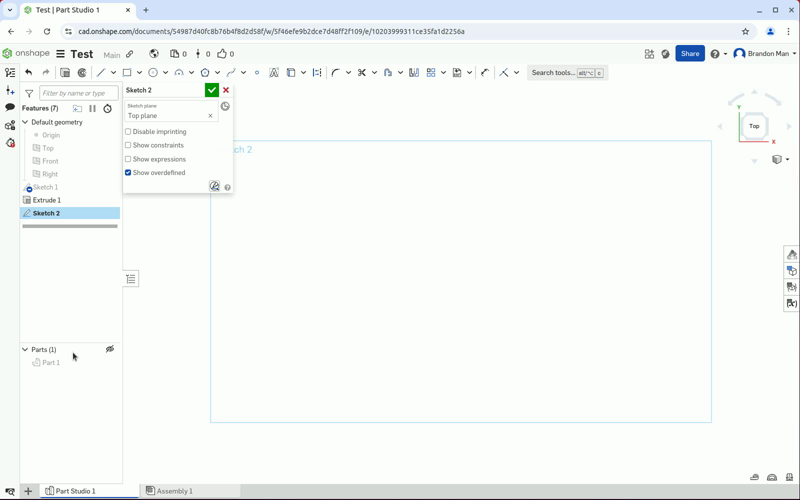
key(l)
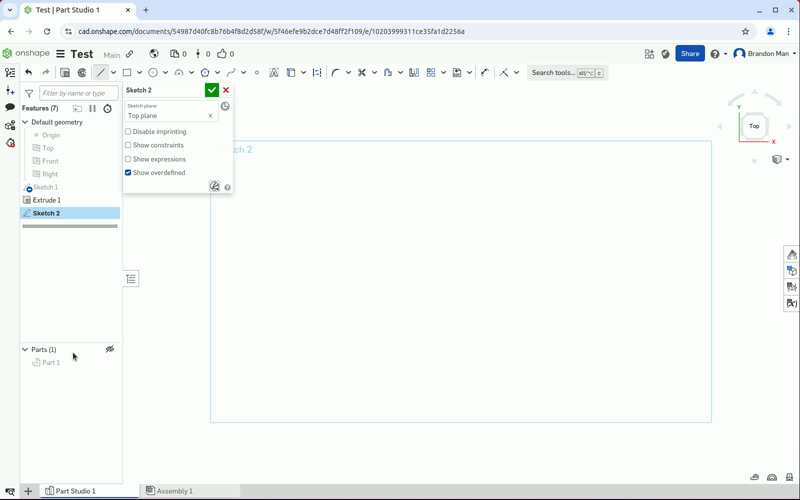
key_down(shift)
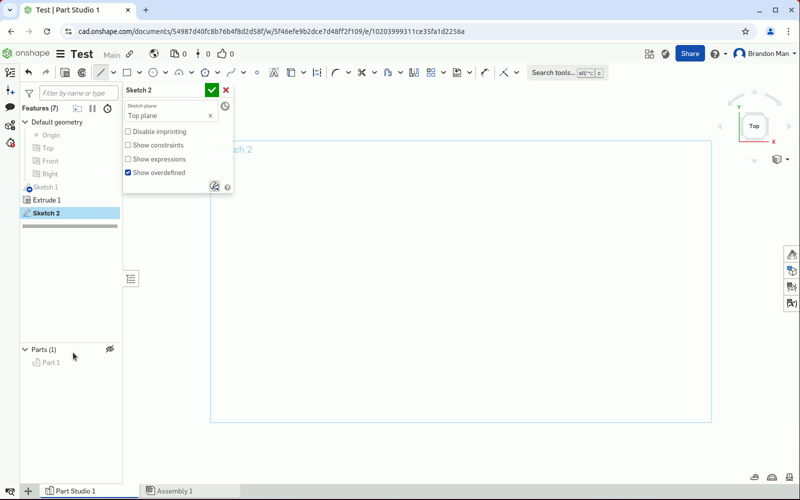
mouse_move(460, 311)
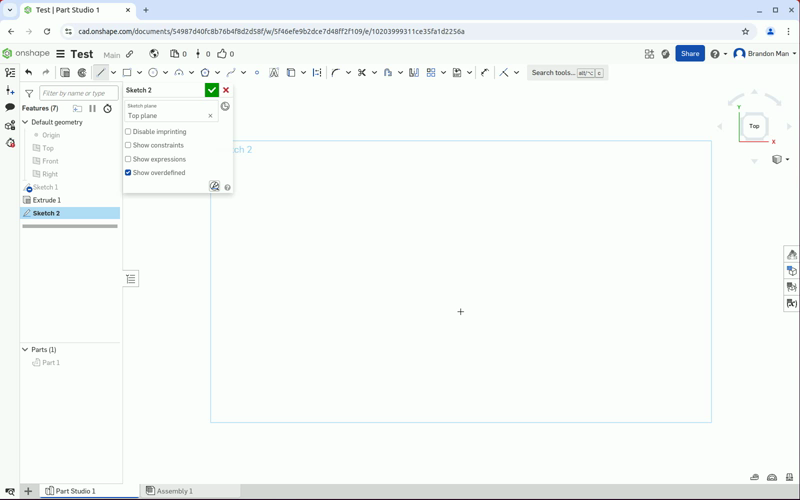
click(460, 311)
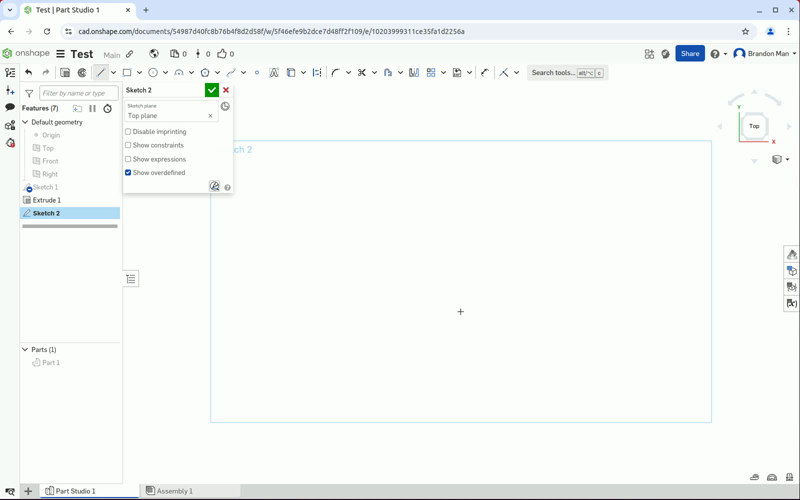
key_up(shift)
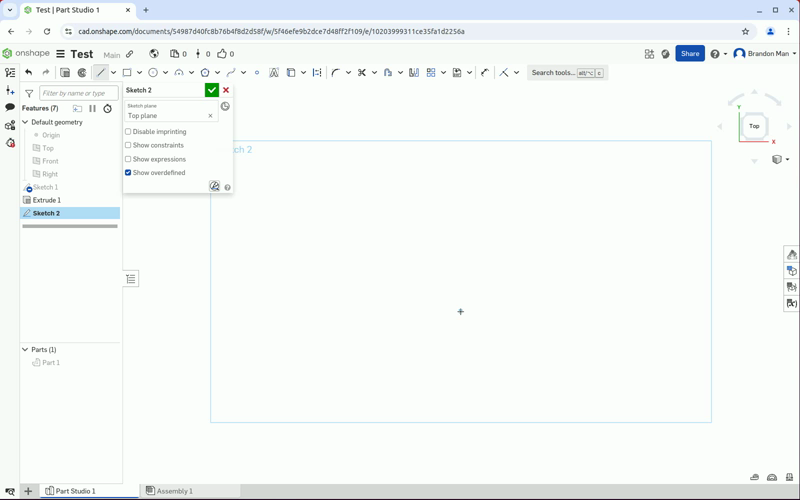
key_down(shift)
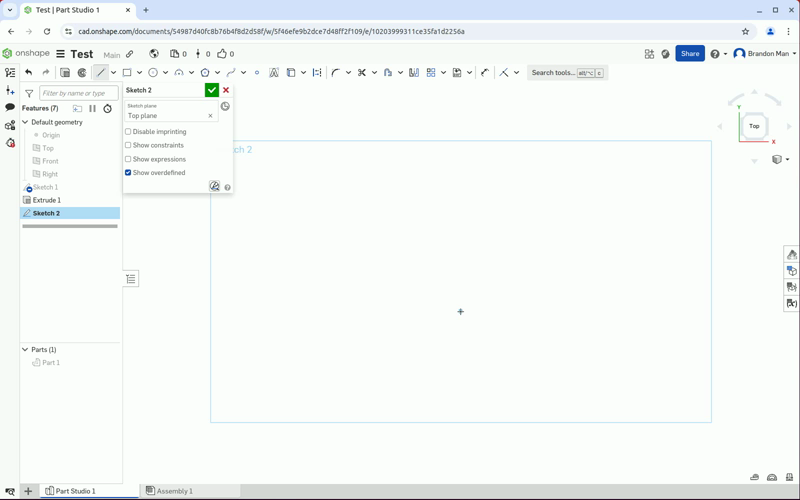
mouse_move(490, 311)
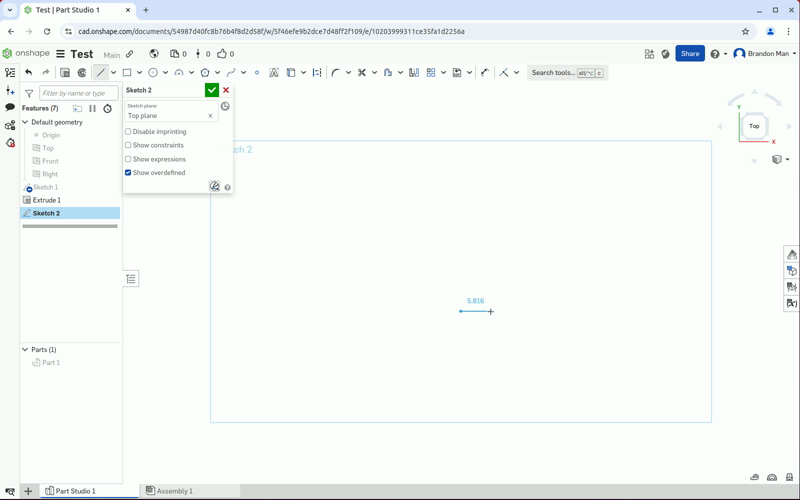
mouse_move(463, 311)
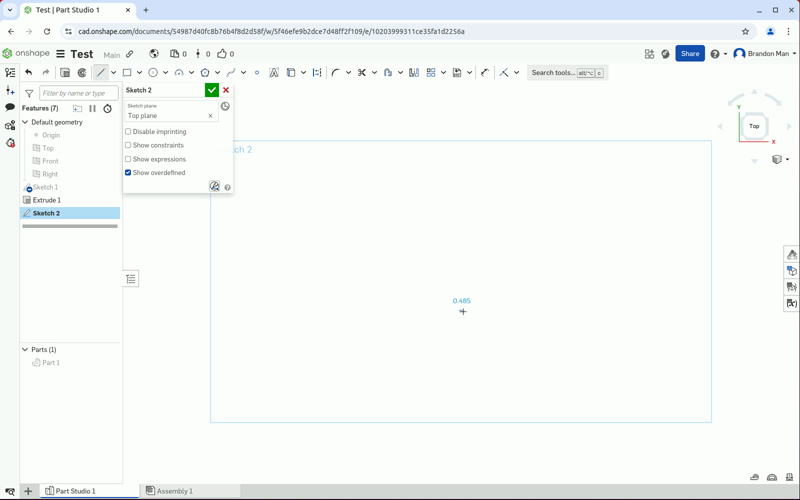
scroll(6)
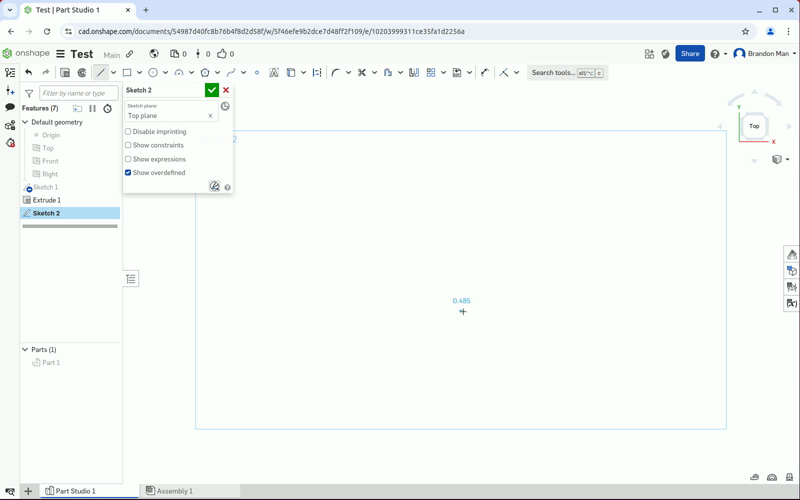
scroll(6)
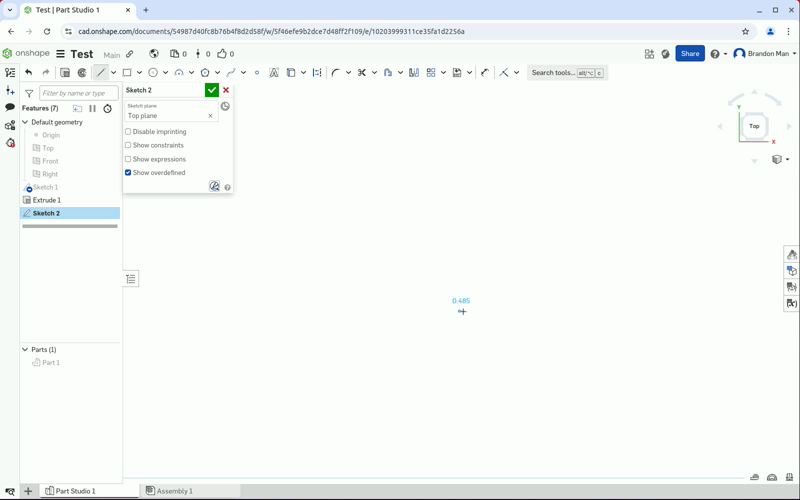
scroll(6)
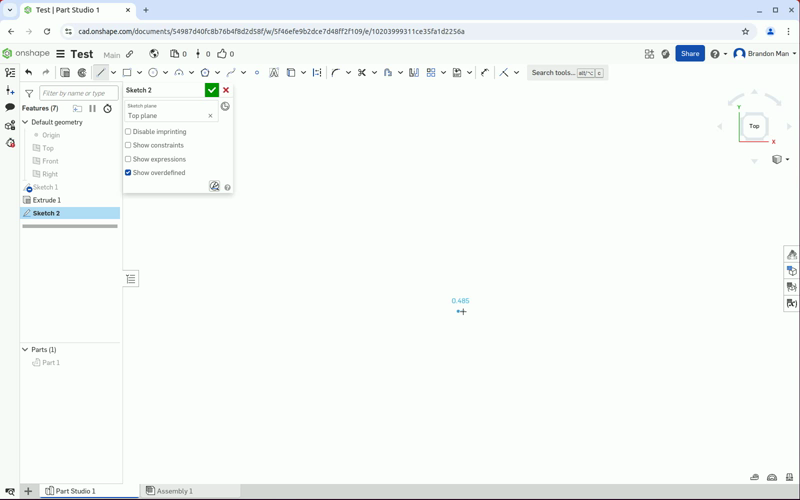
scroll(6)
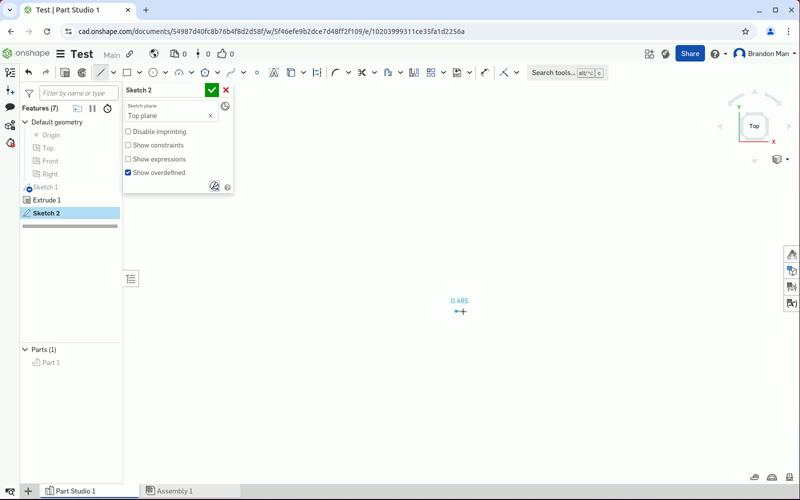
scroll(6)
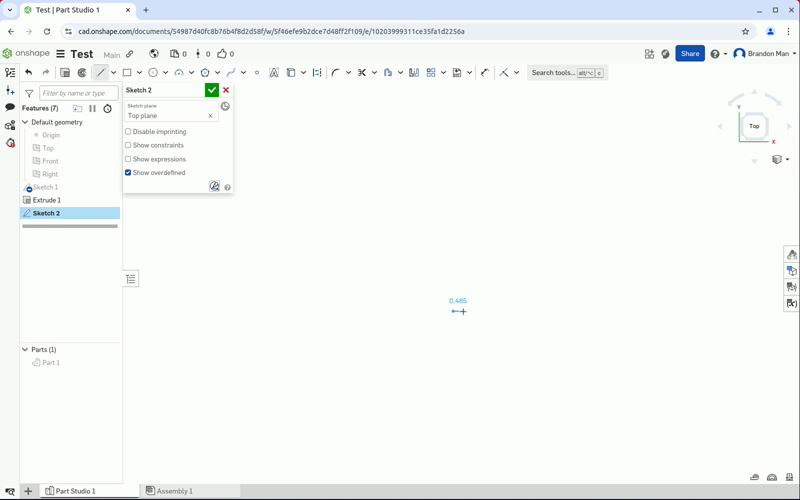
scroll(6)
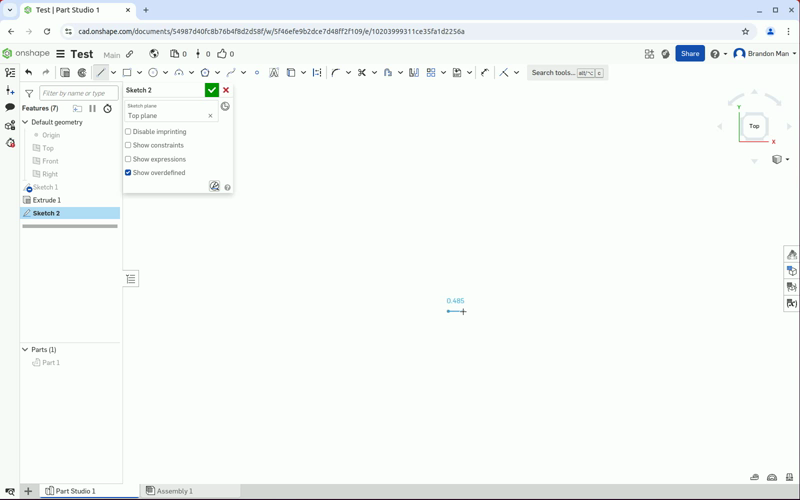
scroll(6)
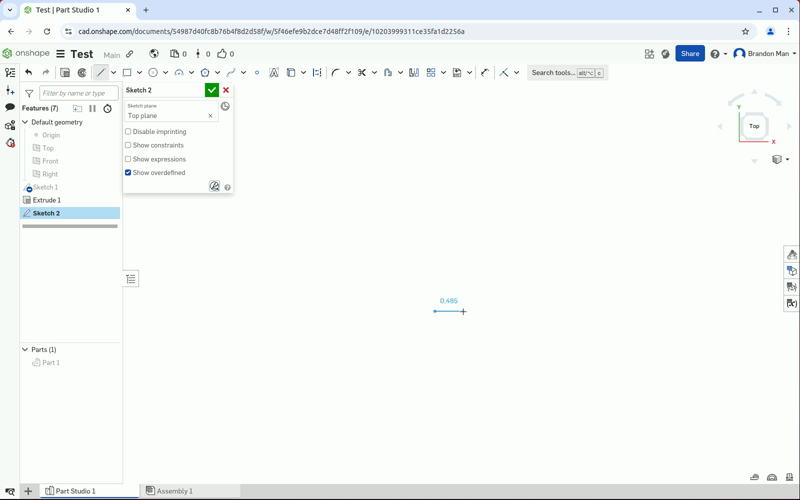
click(463, 311)
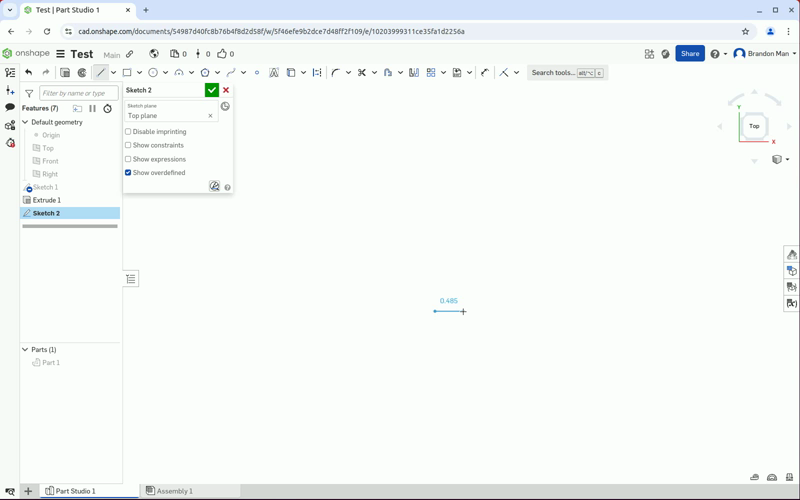
scroll(-6)
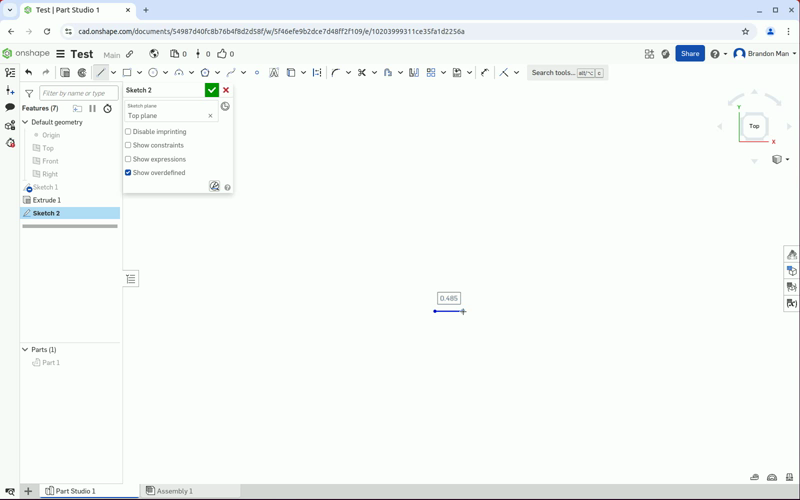
scroll(-6)
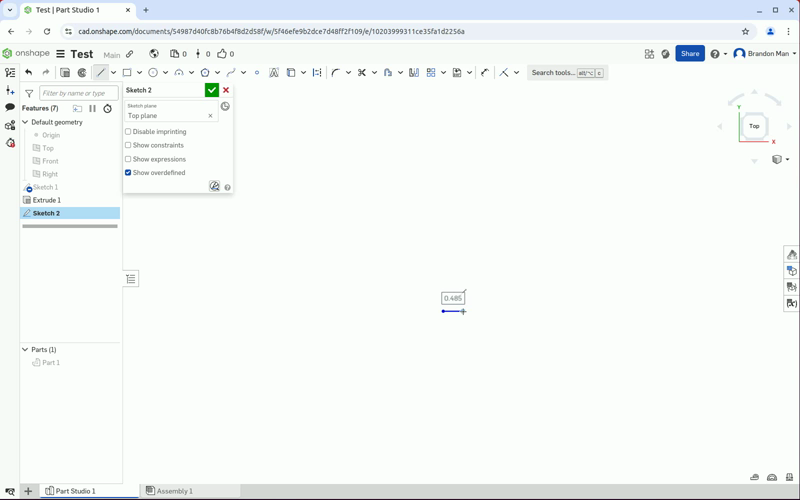
scroll(-6)
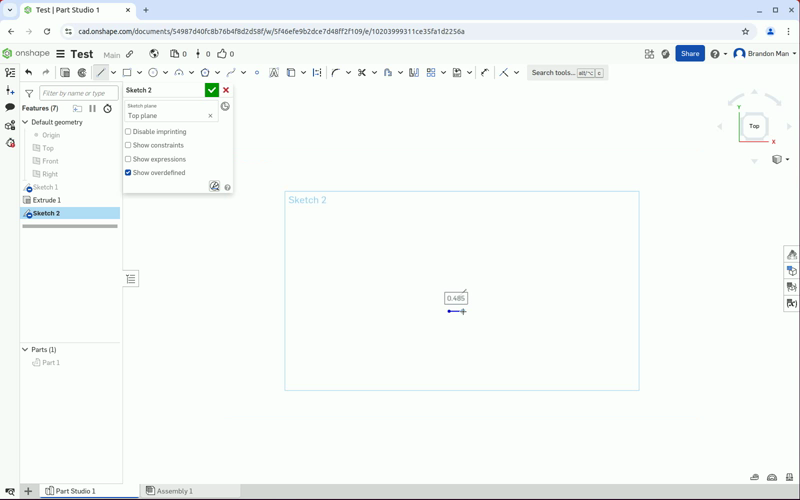
scroll(-6)
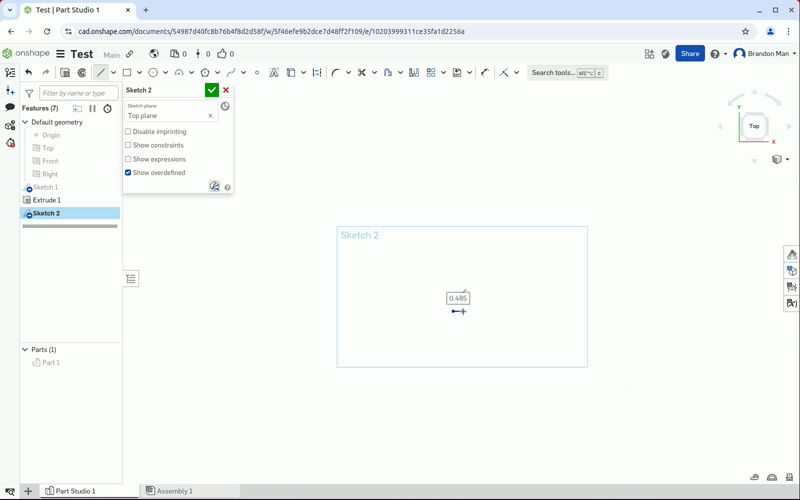
scroll(-6)
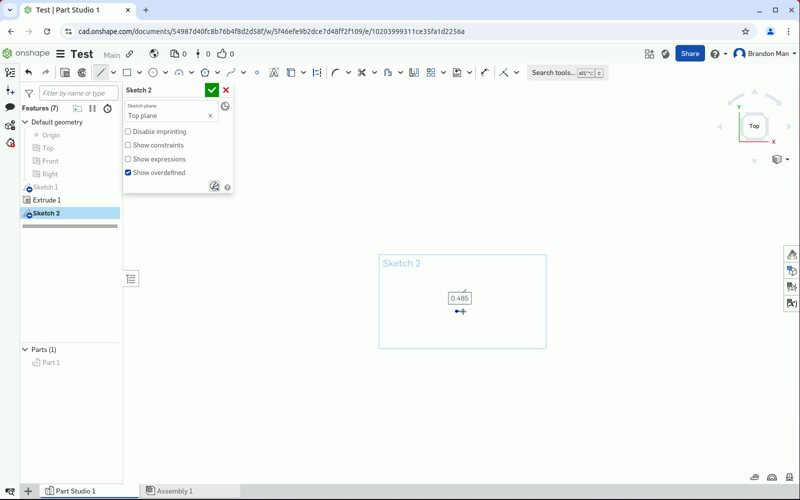
scroll(-6)
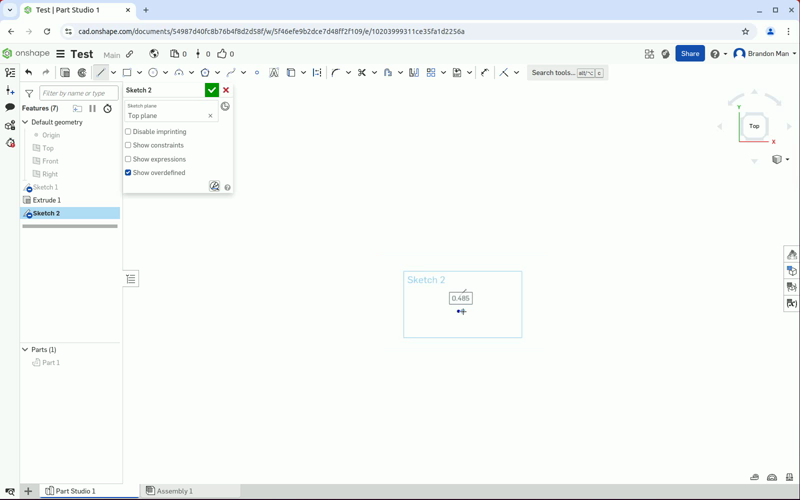
scroll(-6)
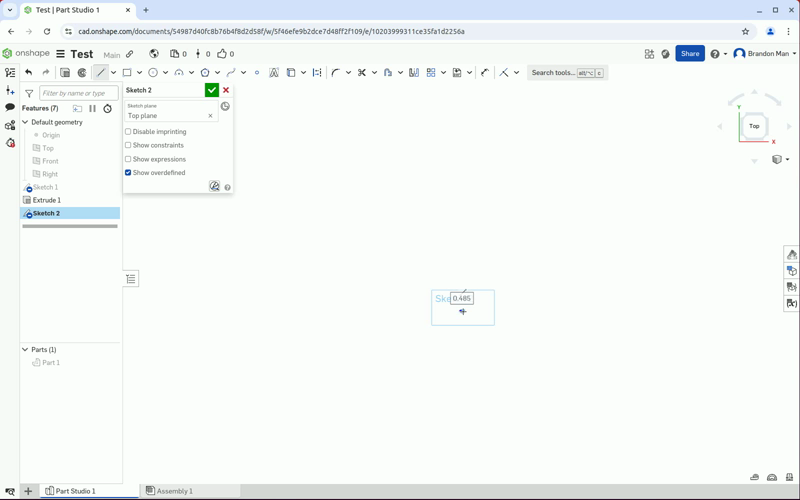
key_up(shift)
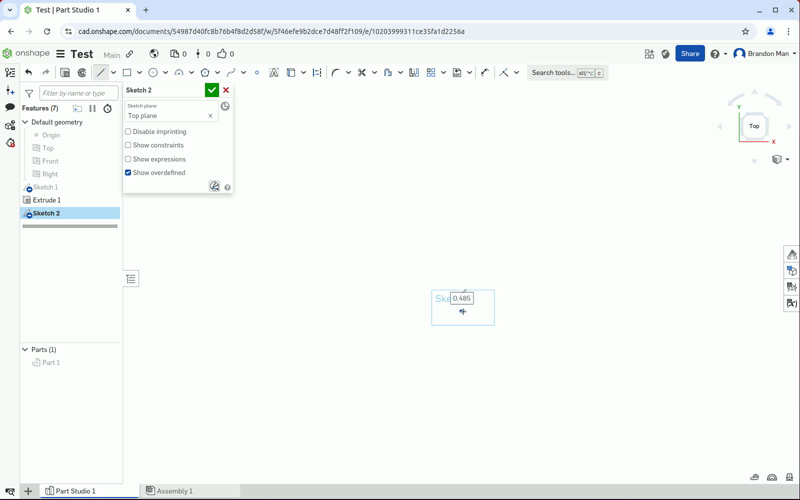
key_down(shift)
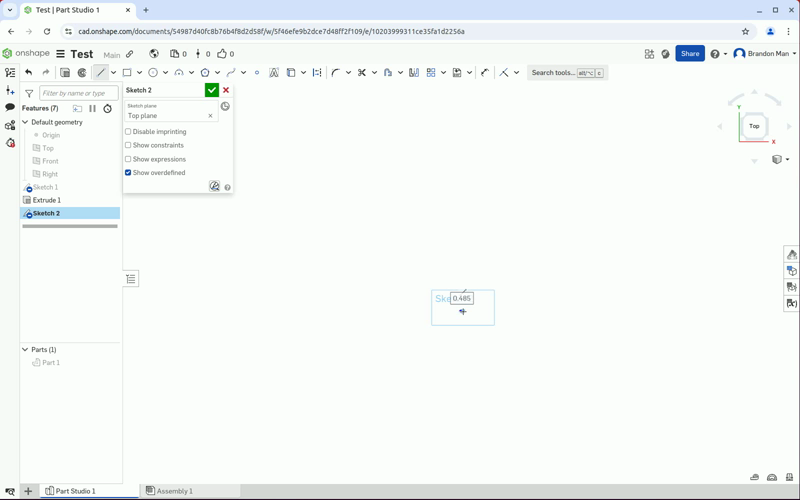
mouse_move(493, 311)
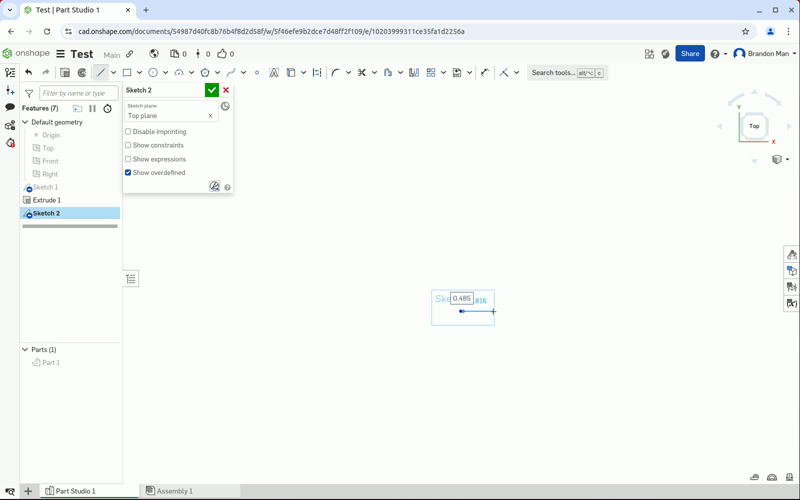
mouse_move(463, 309)
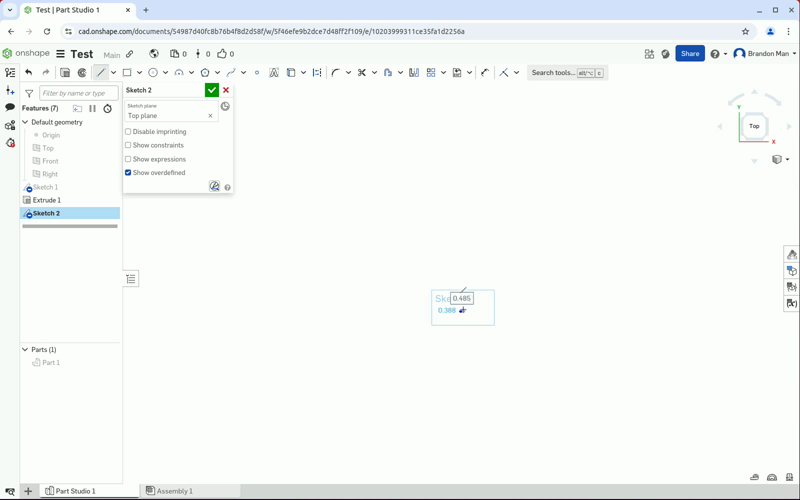
scroll(6)
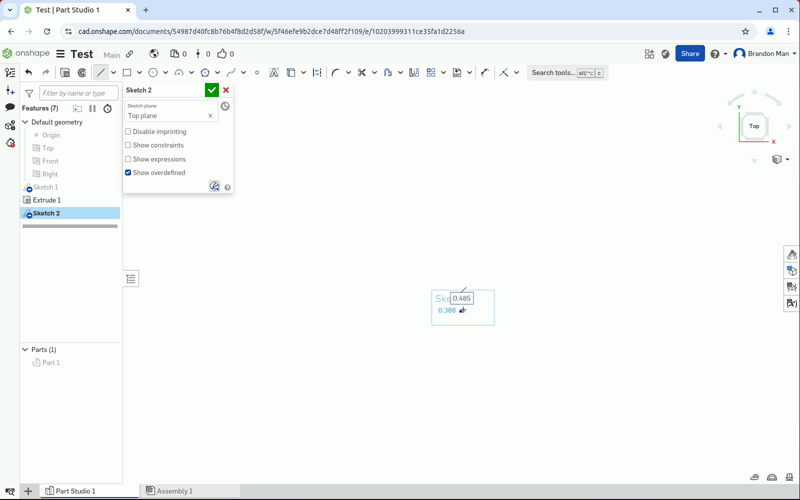
scroll(6)
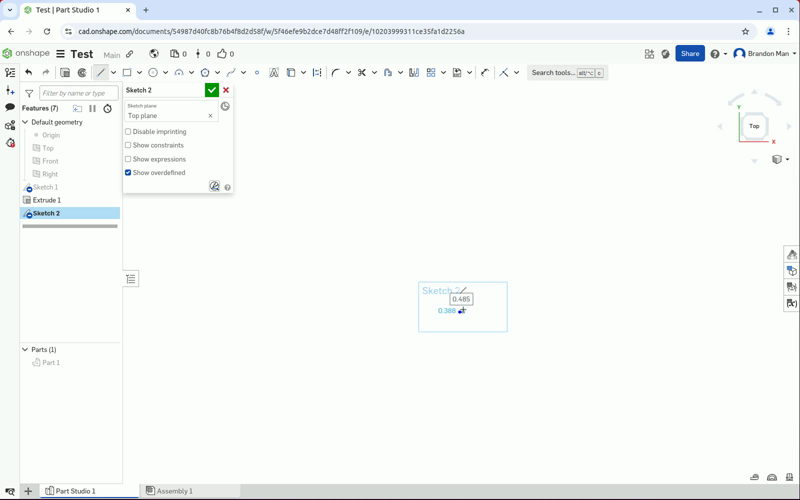
scroll(6)
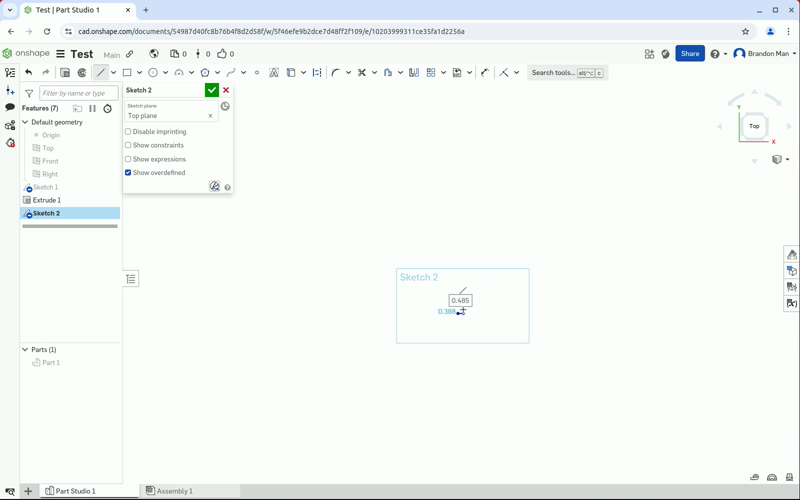
scroll(6)
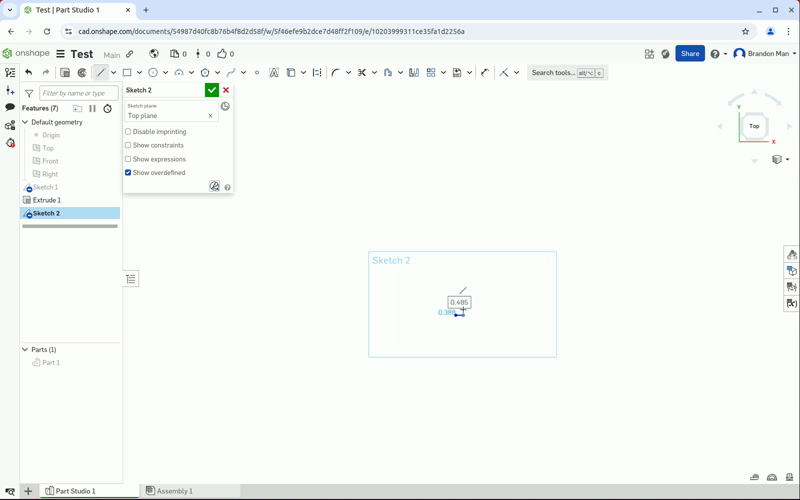
scroll(6)
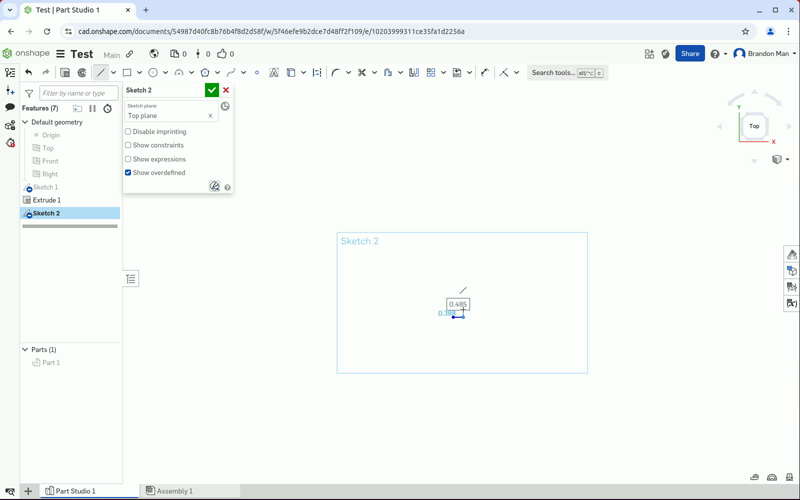
scroll(6)
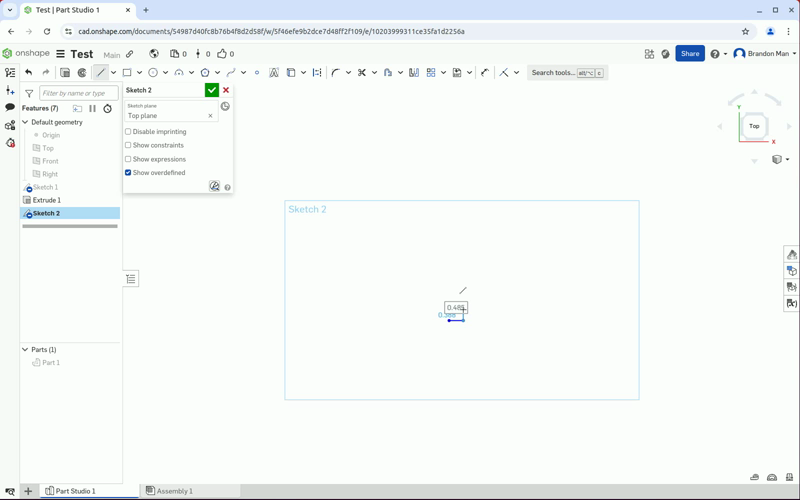
scroll(6)
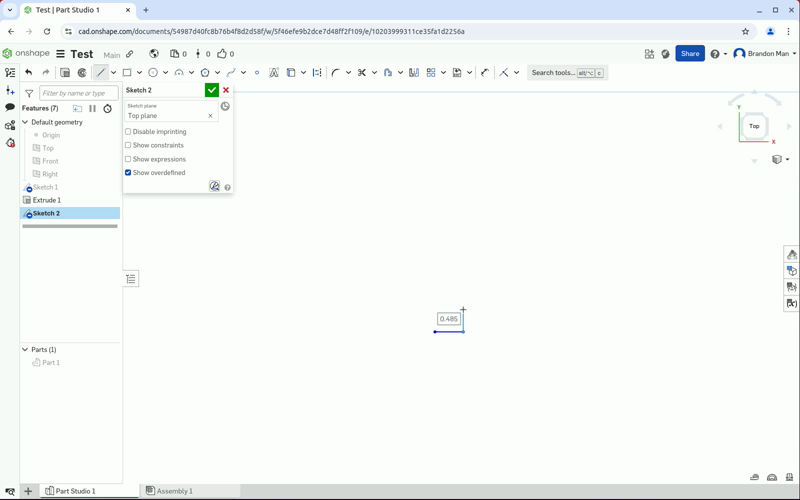
click(463, 309)
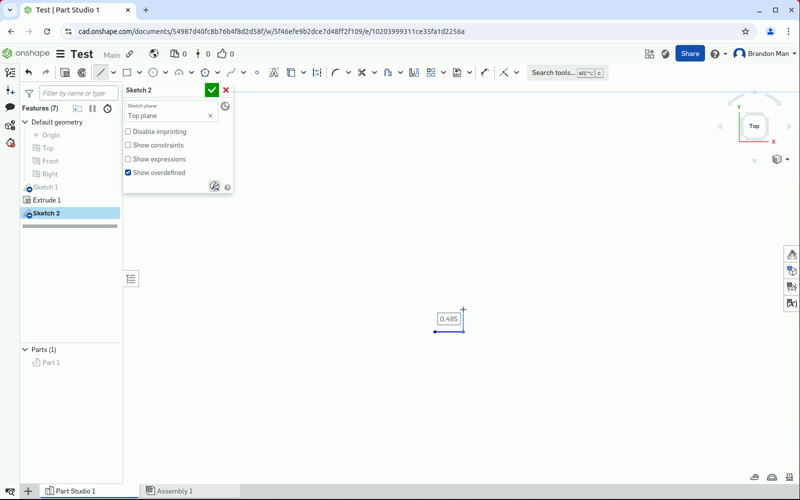
scroll(-6)
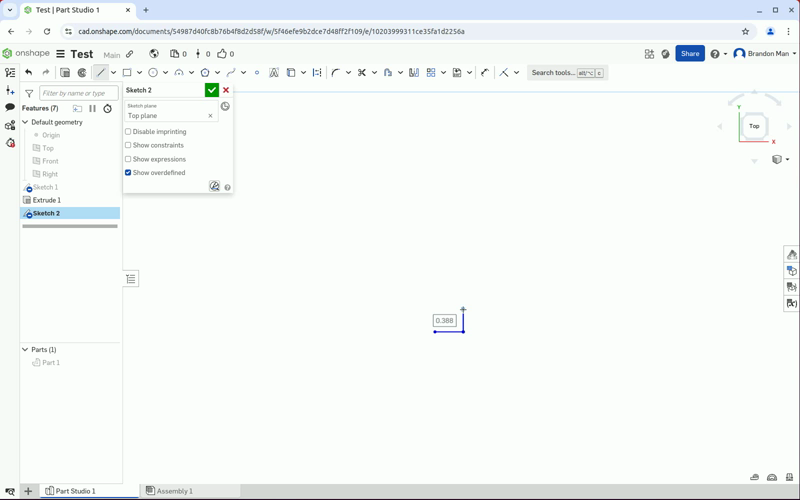
scroll(-6)
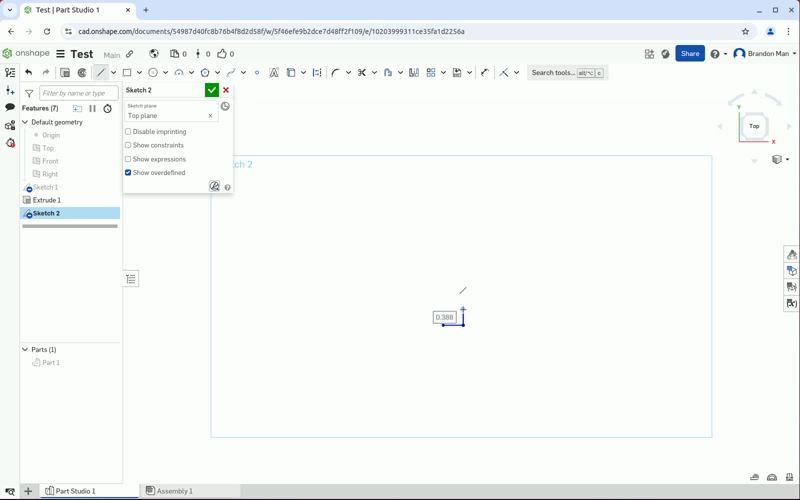
scroll(-6)
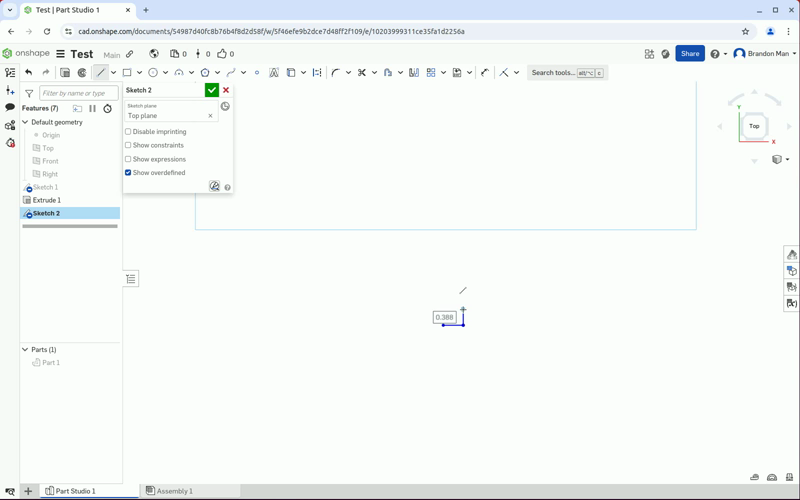
scroll(-6)
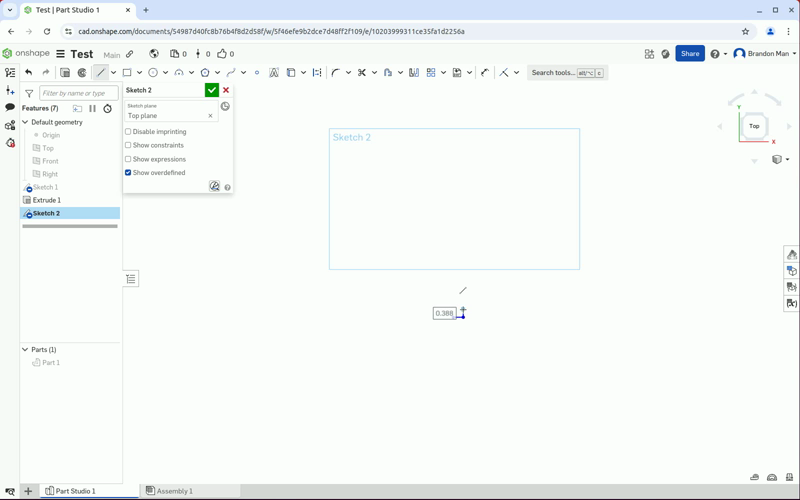
scroll(-6)
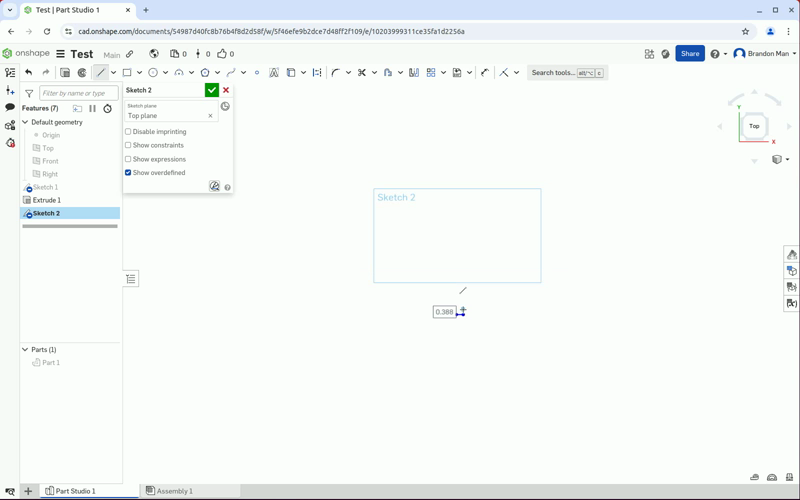
scroll(-6)
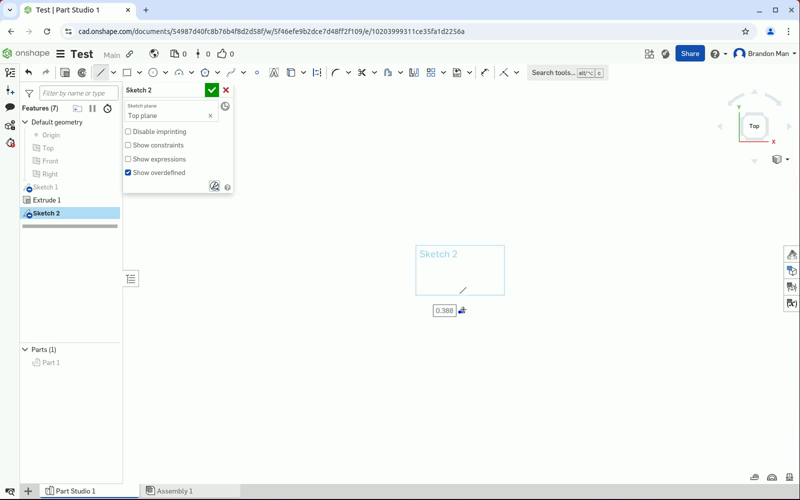
scroll(-6)
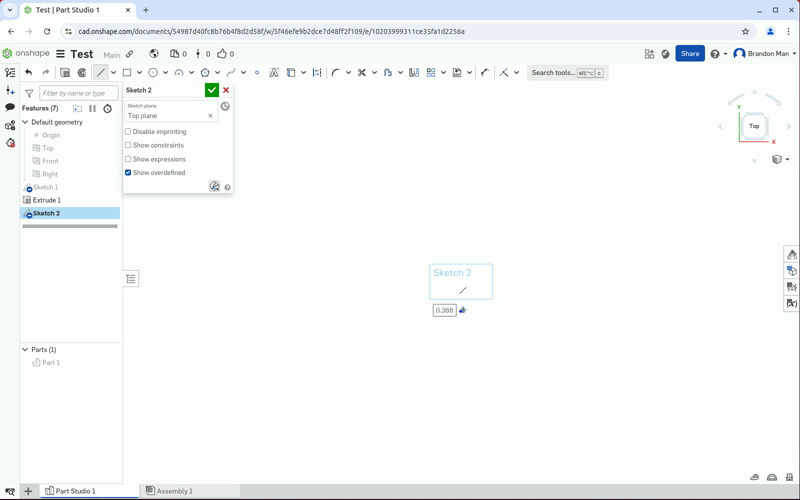
key_up(shift)
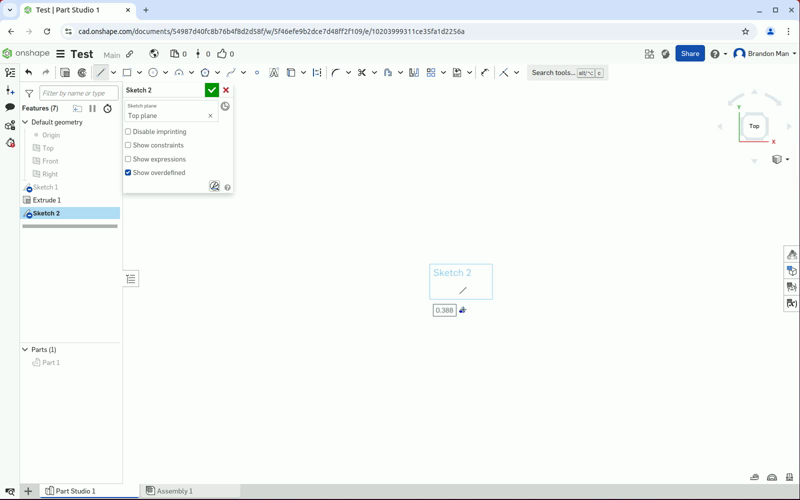
key_down(shift)
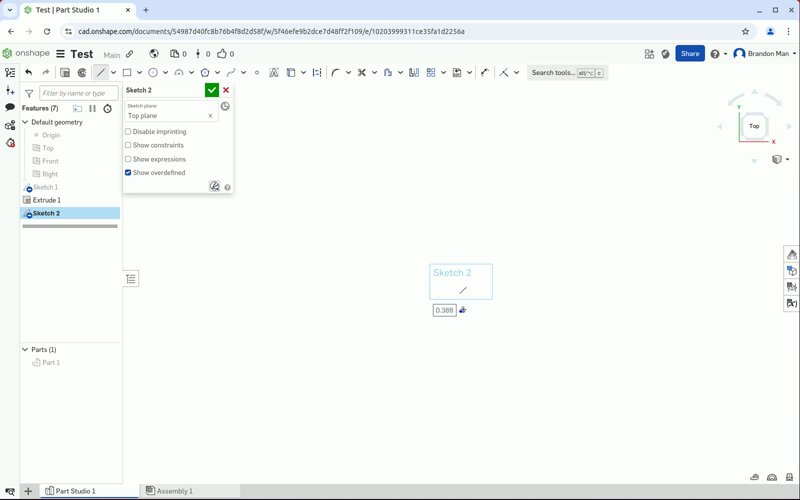
mouse_move(493, 309)
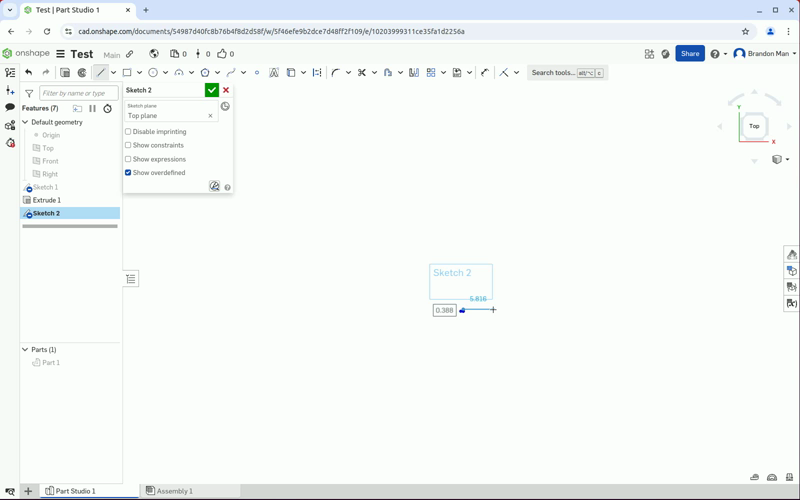
mouse_move(460, 309)
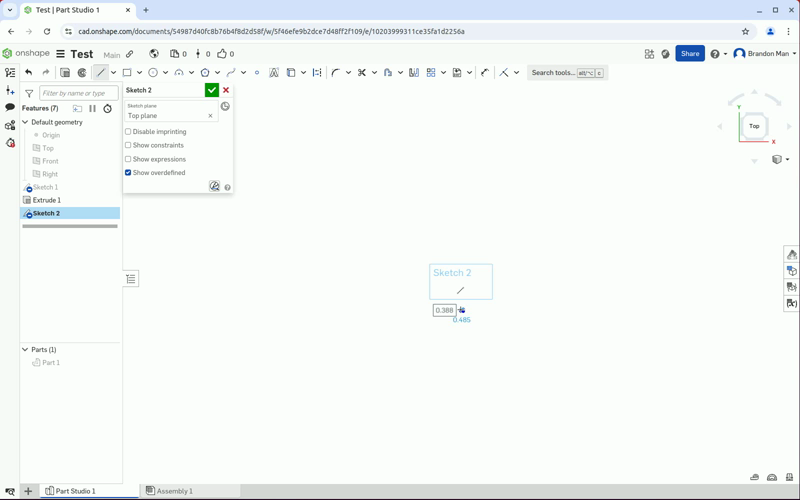
scroll(6)
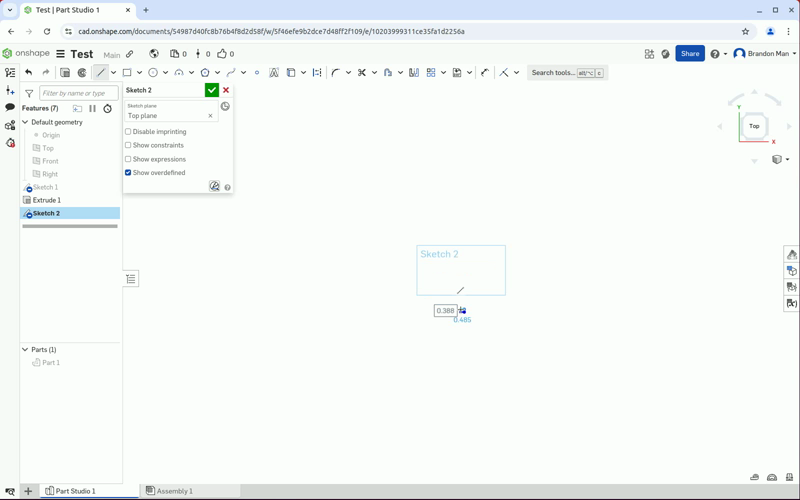
scroll(6)
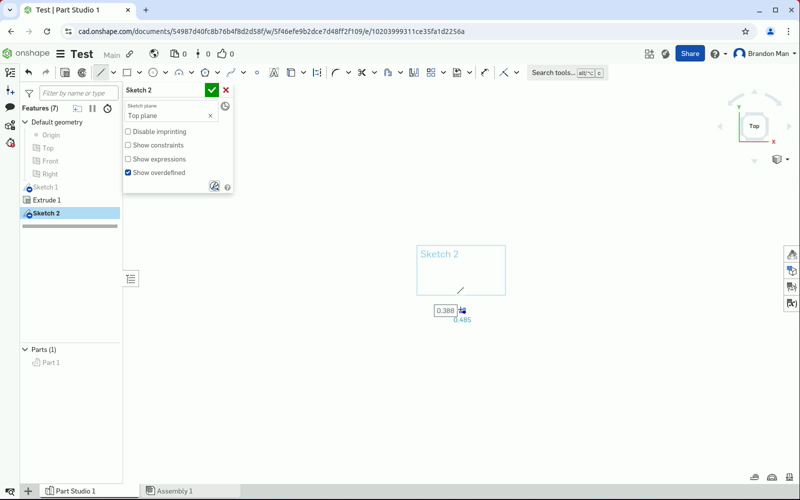
scroll(6)
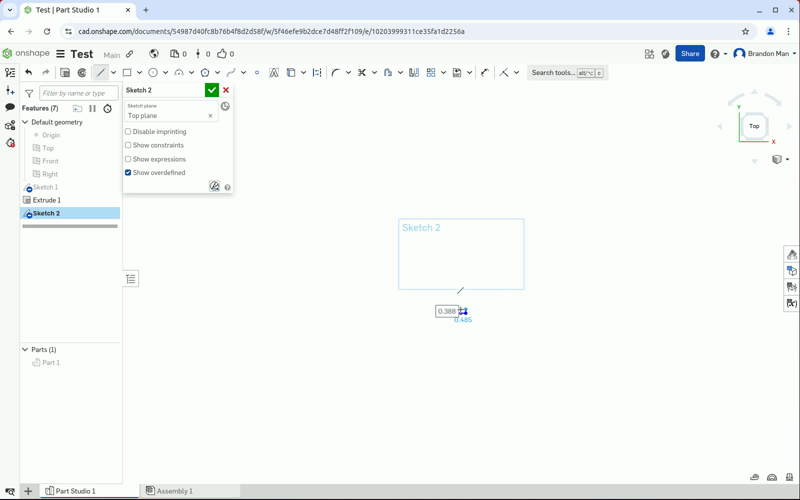
scroll(6)
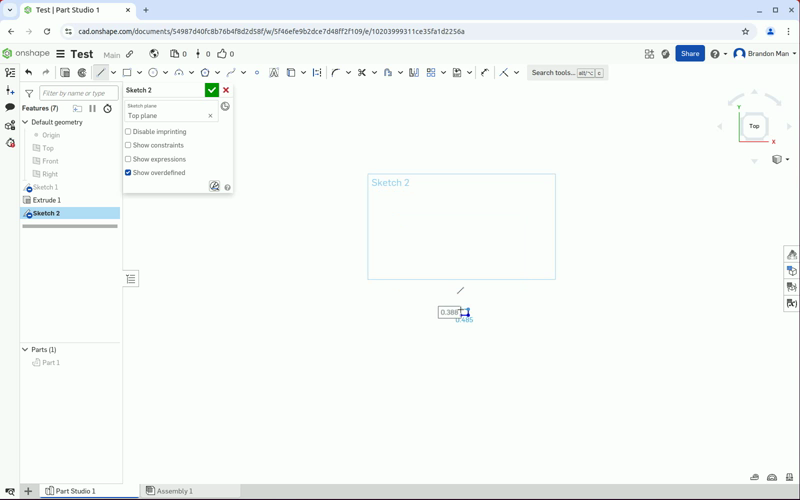
scroll(6)
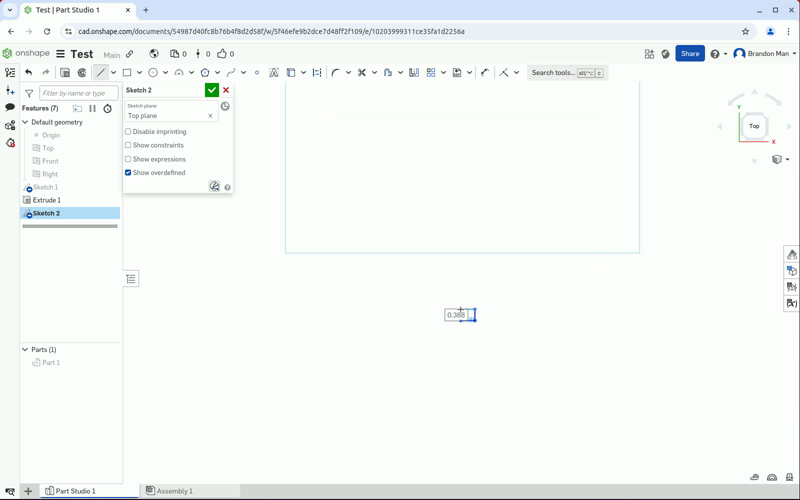
scroll(6)
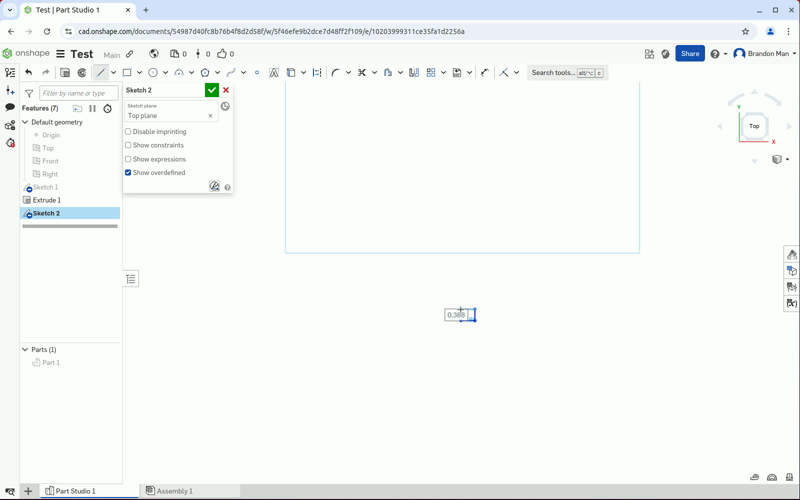
scroll(6)
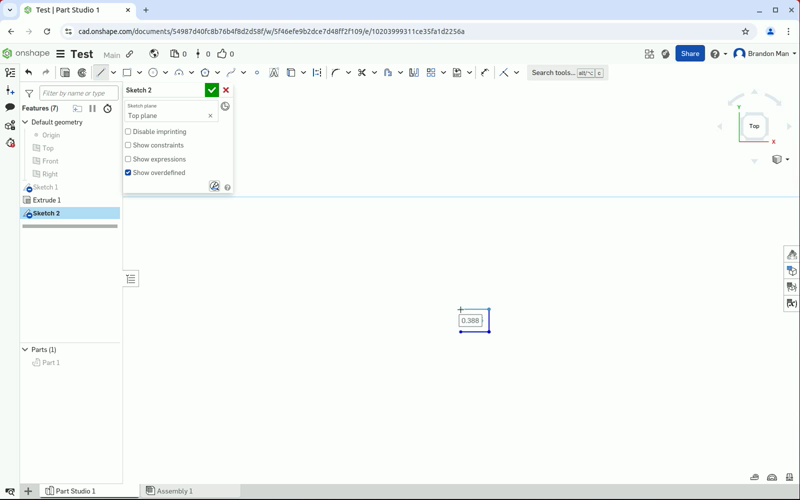
click(460, 309)
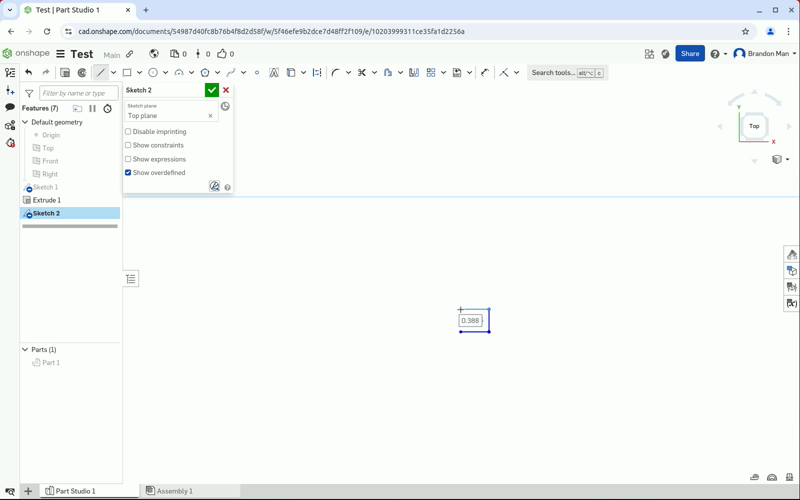
scroll(-6)
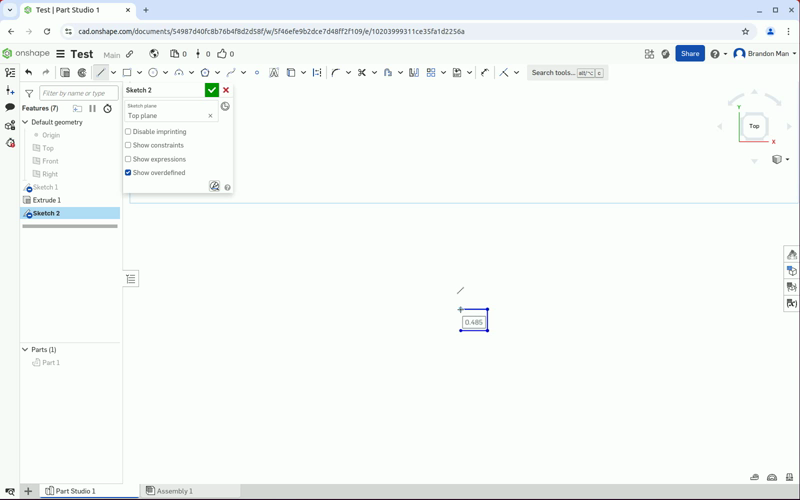
scroll(-6)
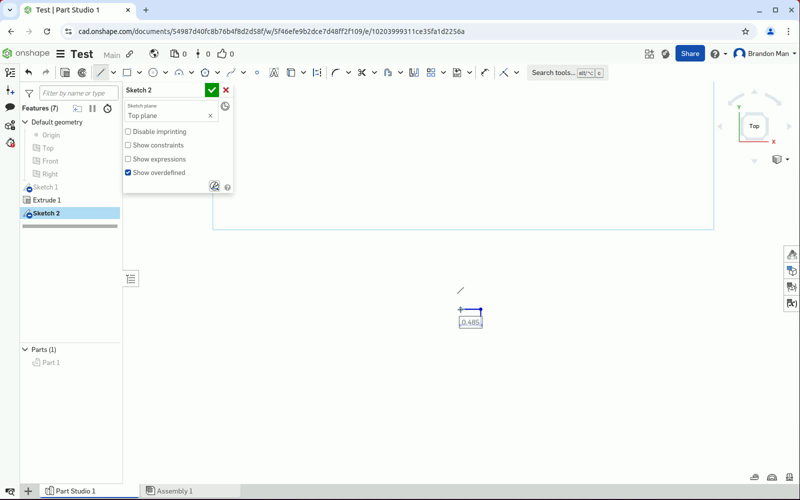
scroll(-6)
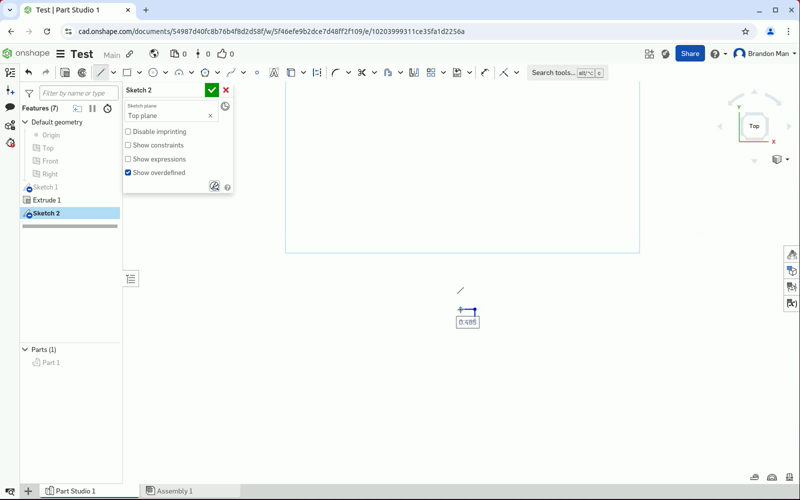
scroll(-6)
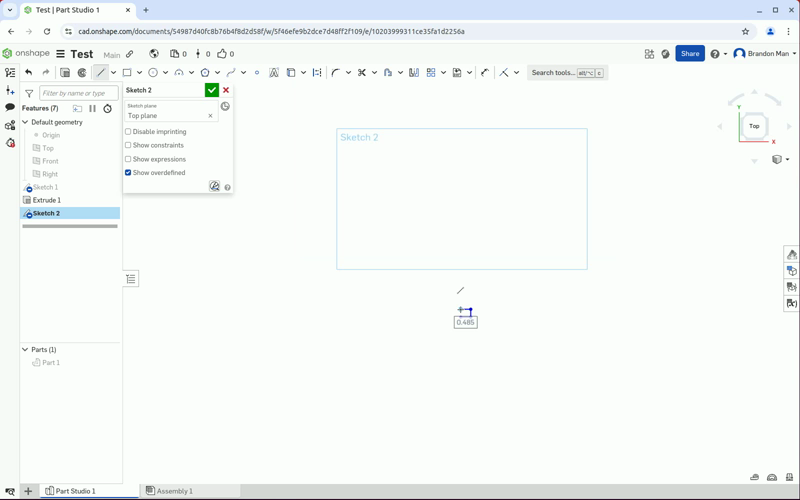
scroll(-6)
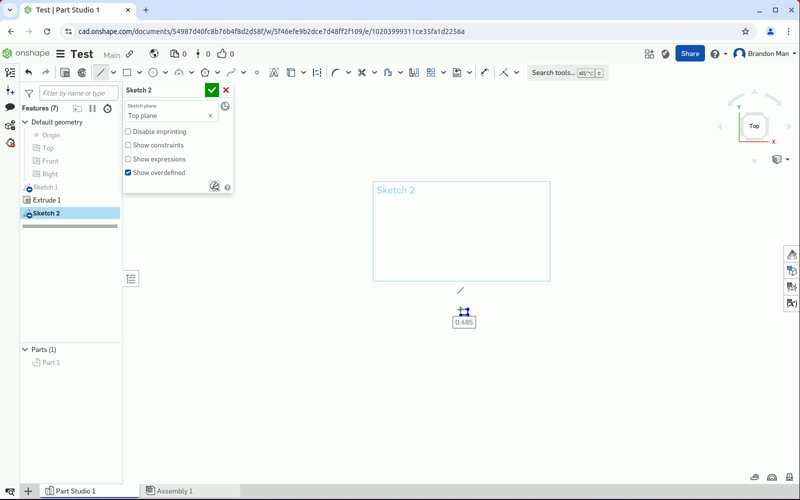
scroll(-6)
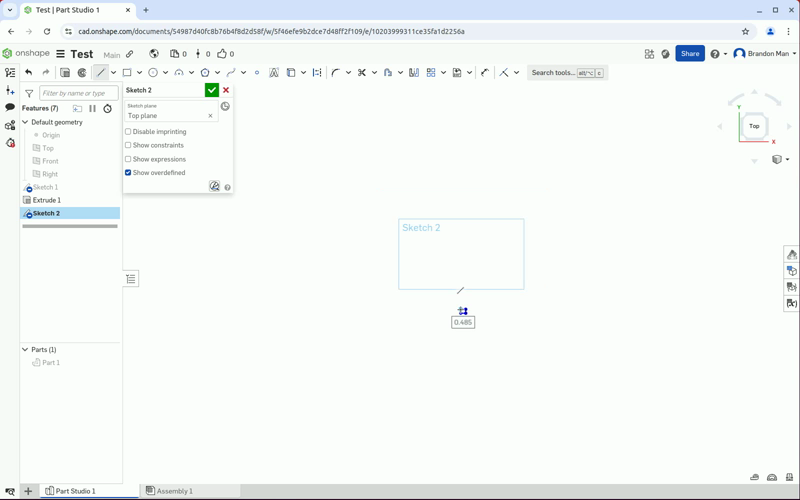
scroll(-6)
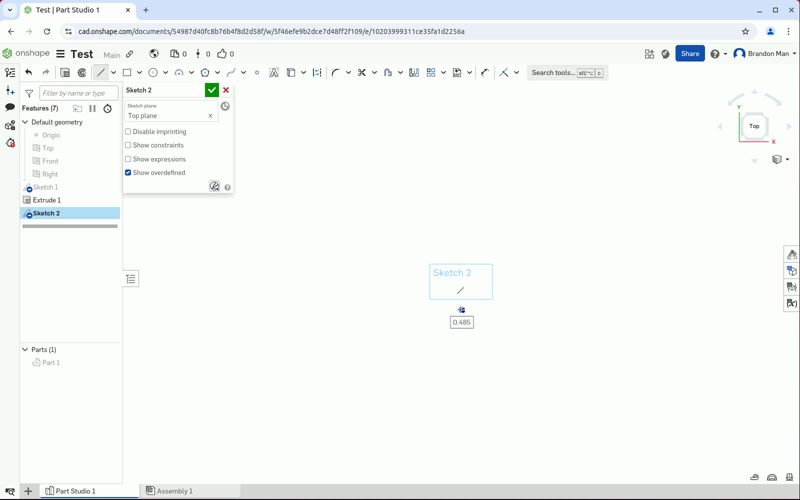
key_up(shift)
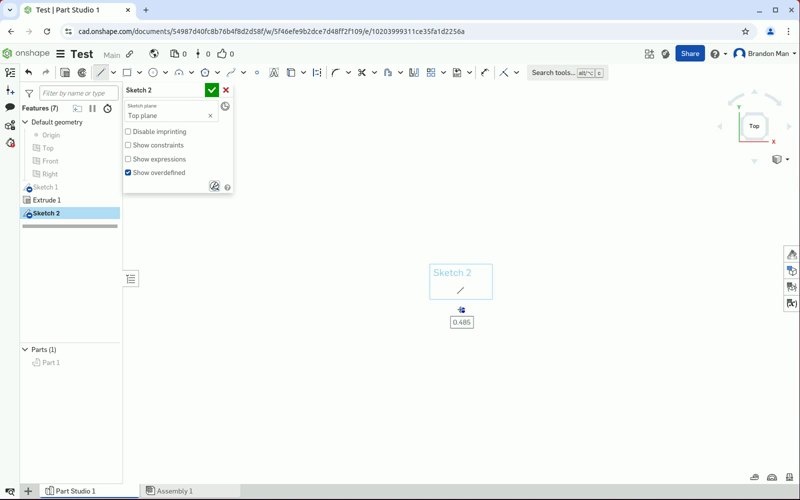
mouse_move(490, 309)
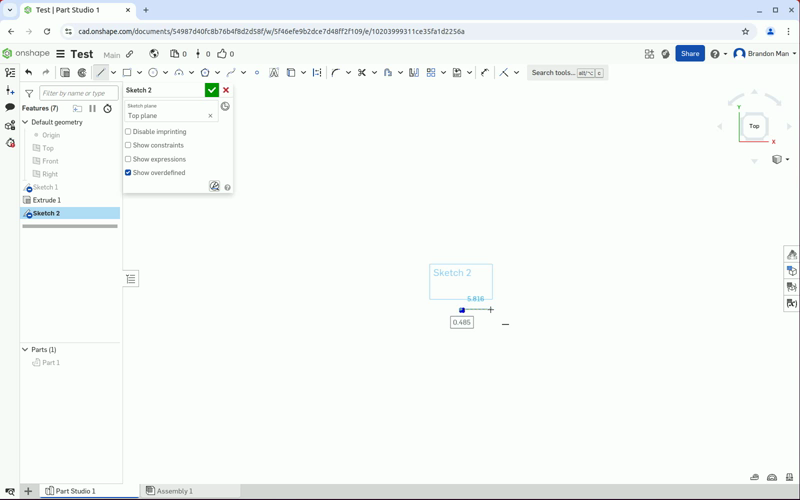
key_down(shift)
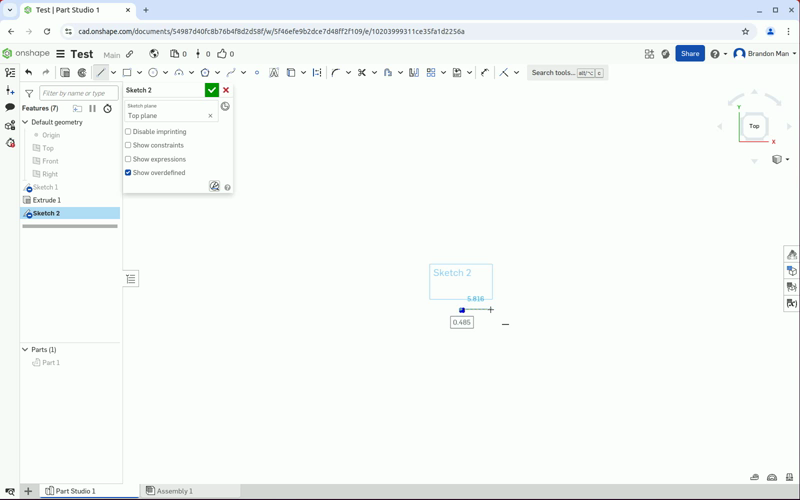
mouse_move(460, 311)
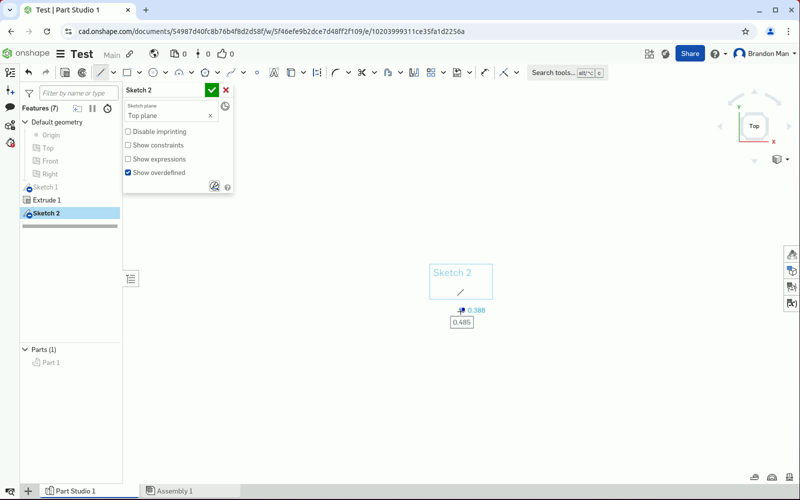
scroll(6)
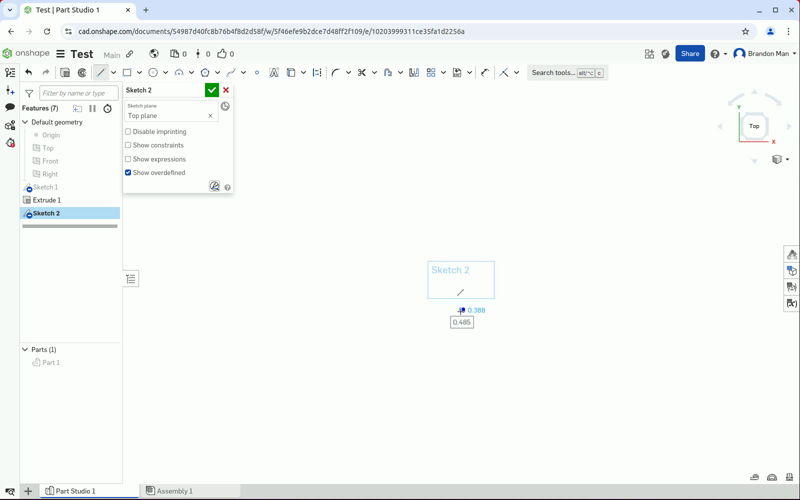
scroll(6)
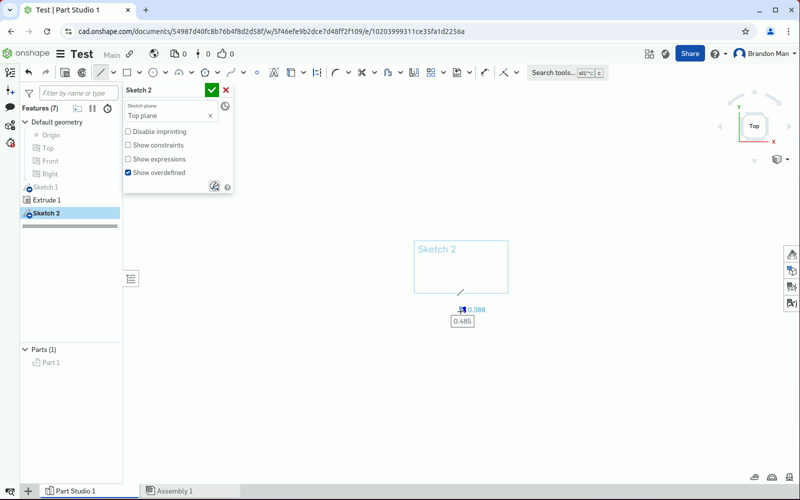
scroll(6)
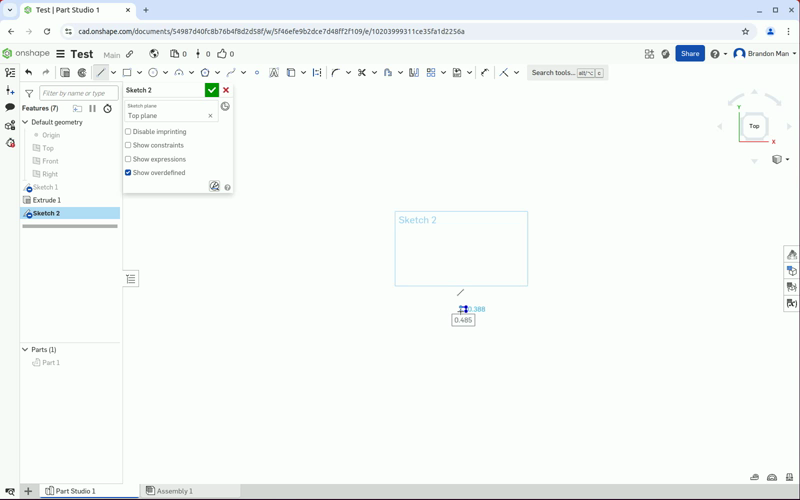
scroll(6)
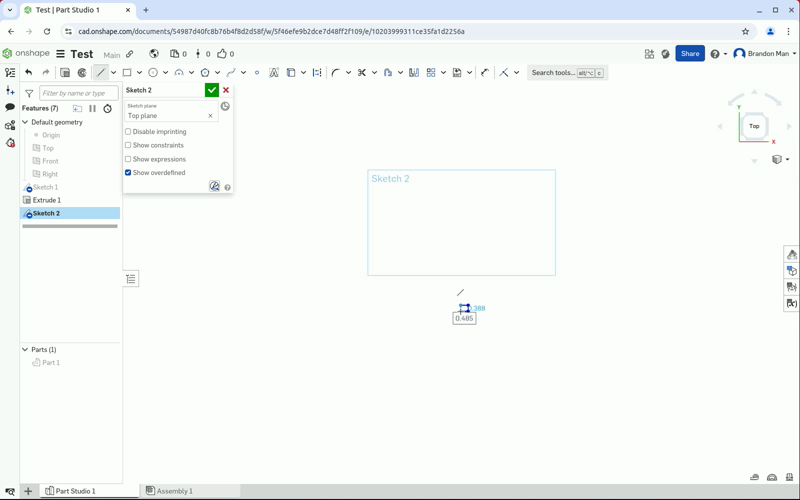
scroll(6)
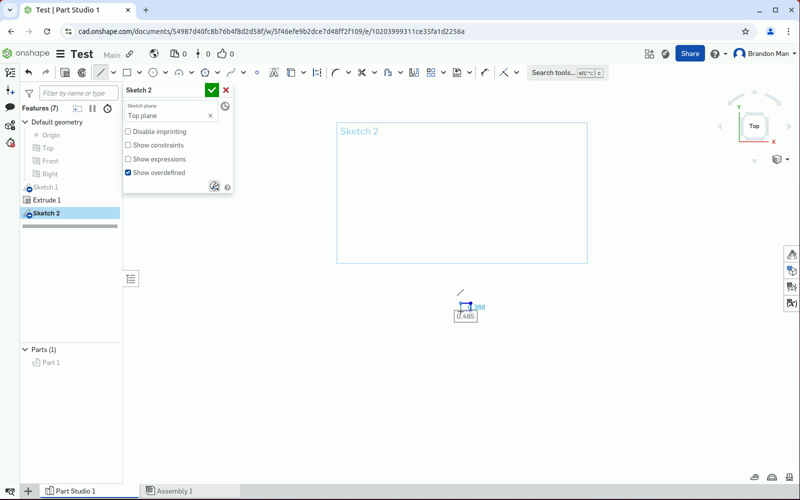
scroll(6)
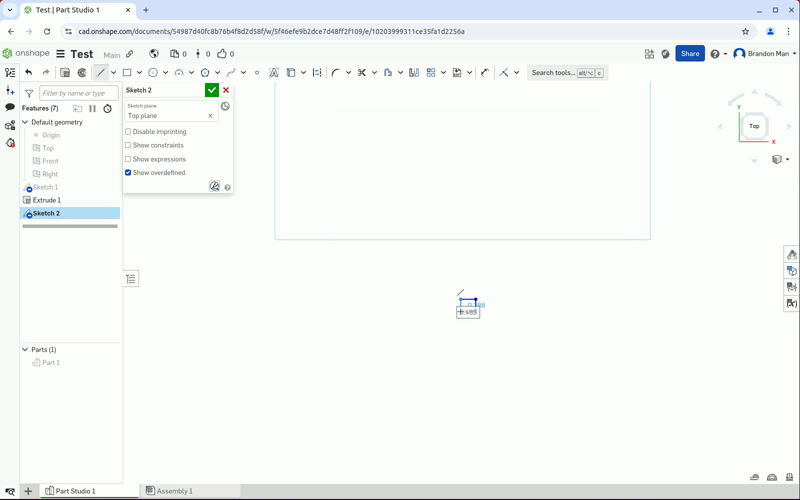
scroll(6)
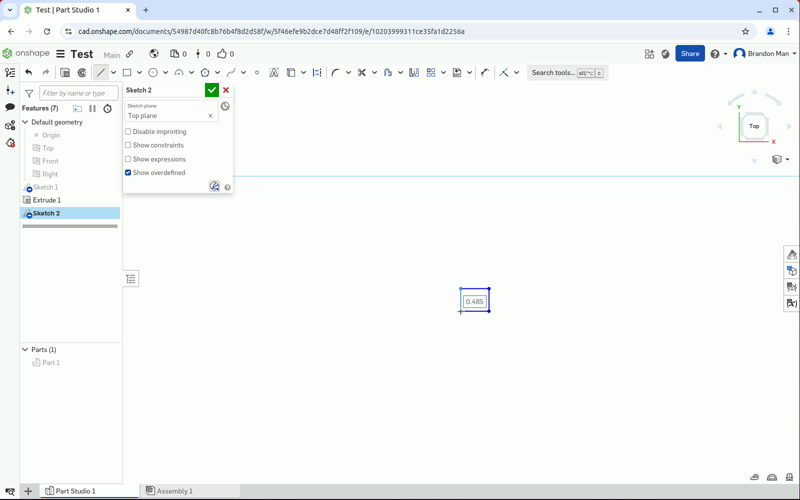
key_up(shift)
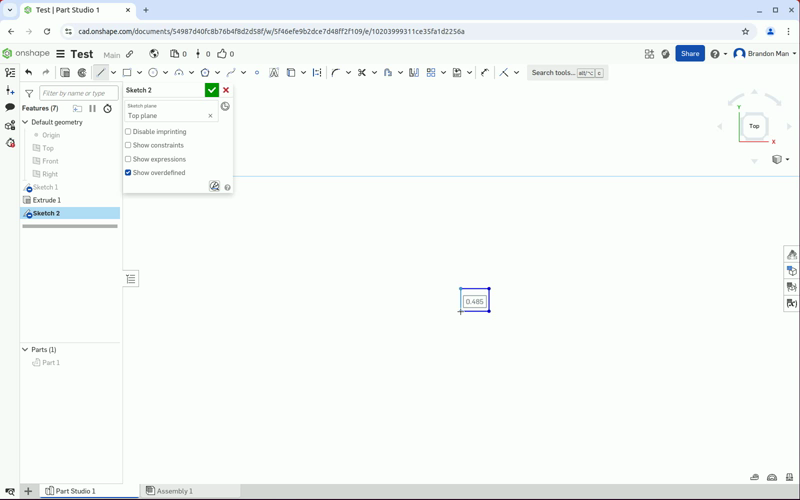
click(460, 311)
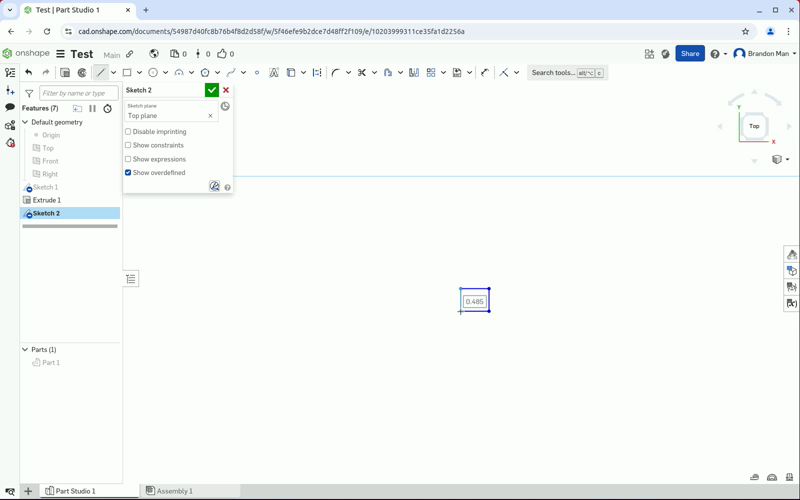
scroll(-6)
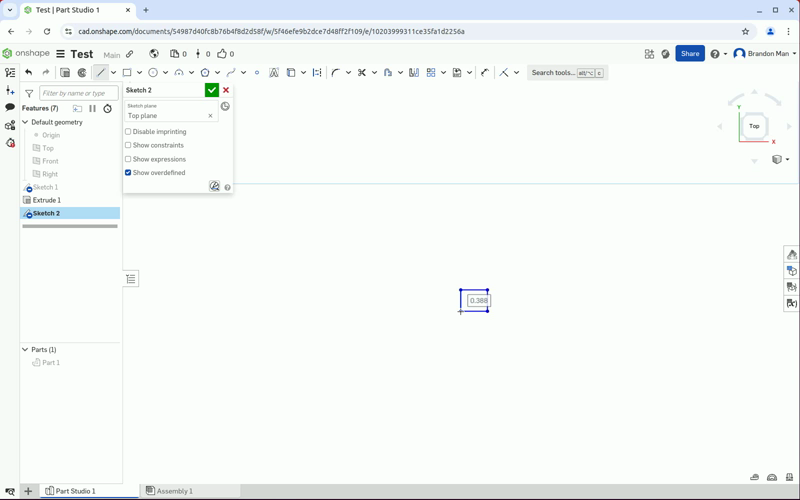
scroll(-6)
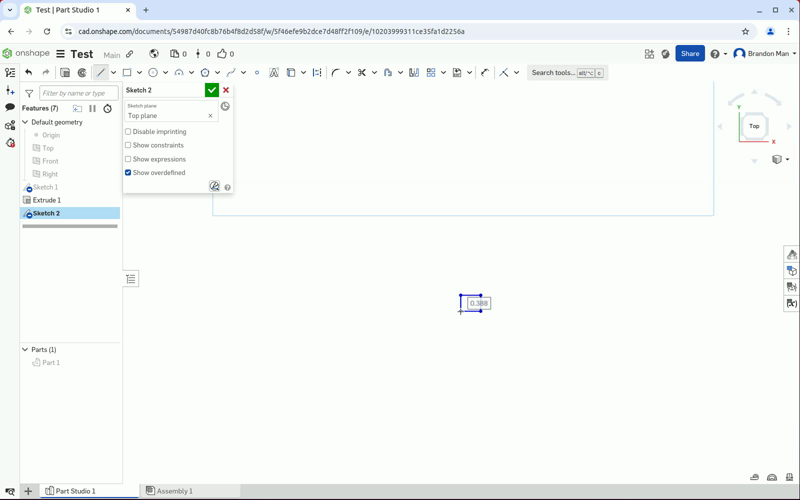
scroll(-6)
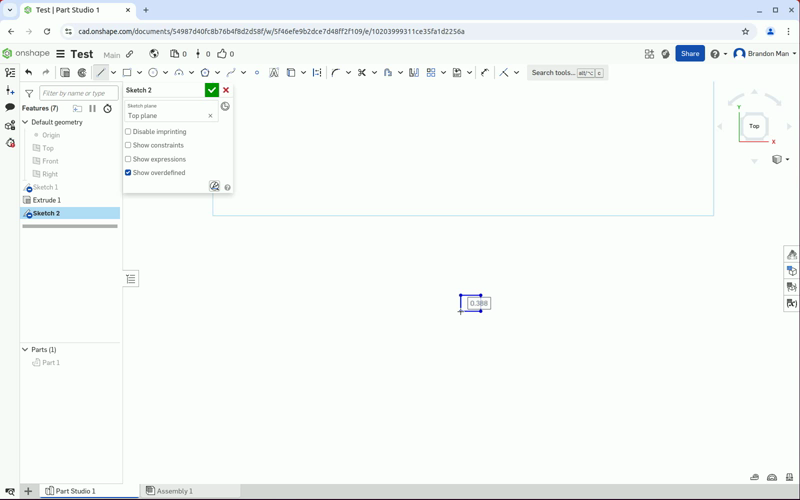
scroll(-6)
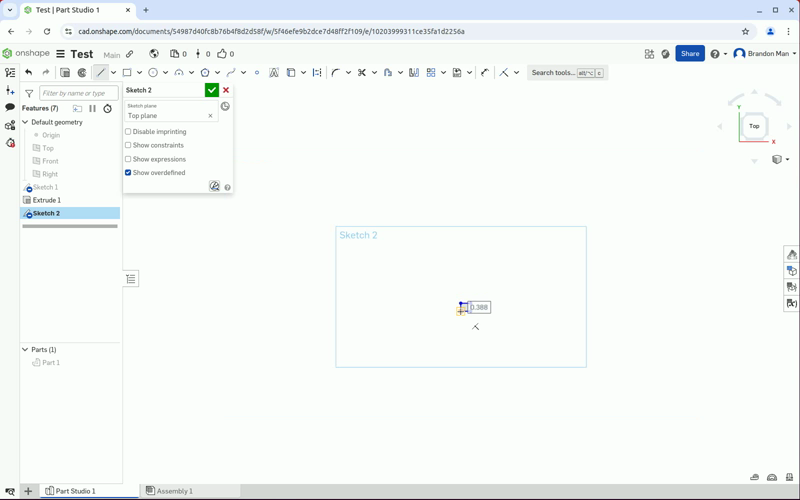
scroll(-6)
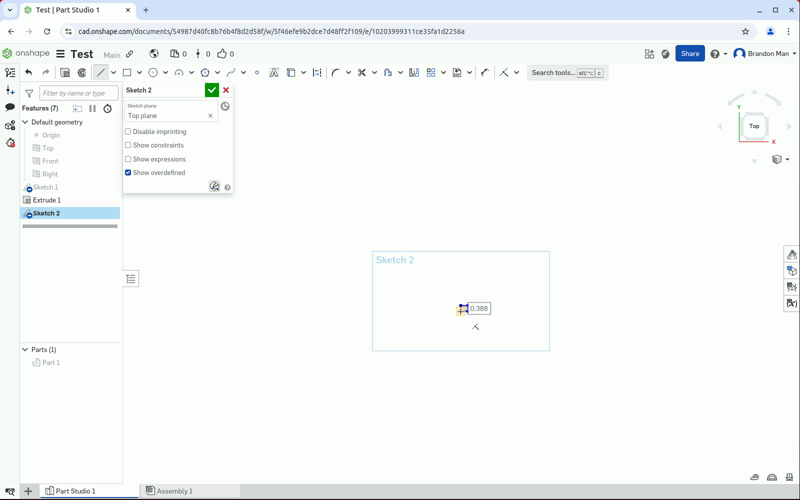
scroll(-6)
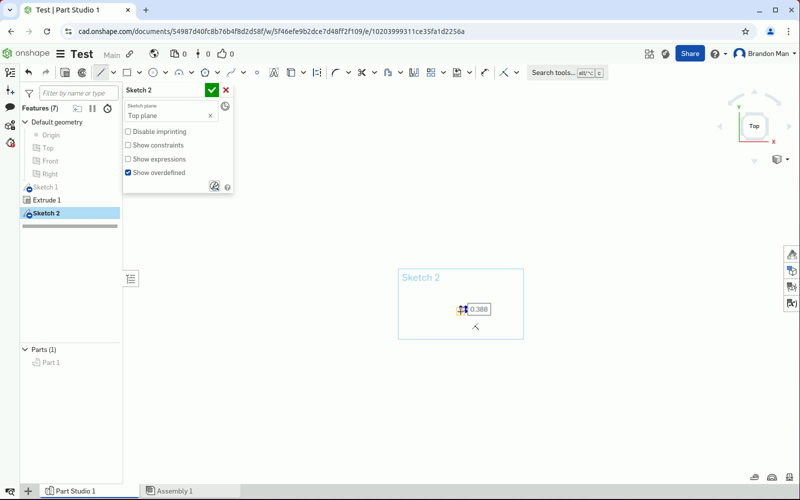
scroll(-6)
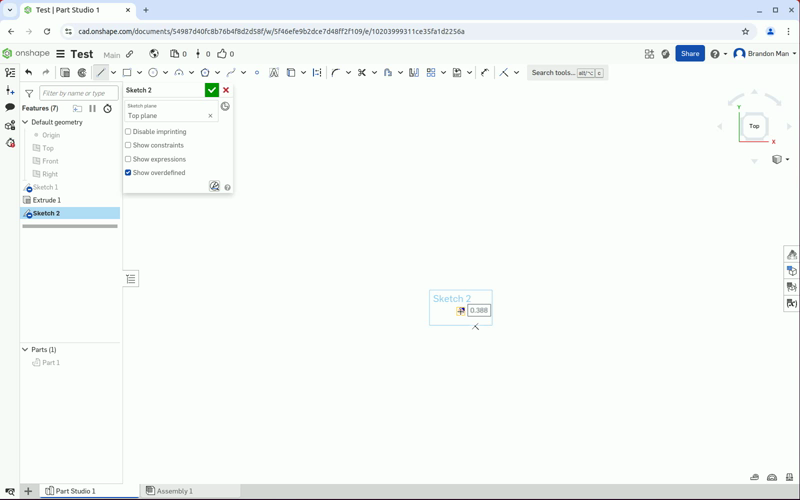
key(esc)
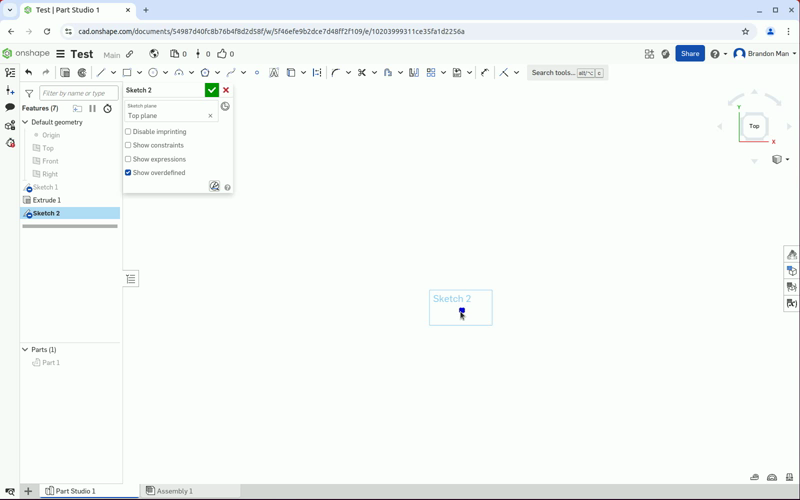
mouse_move(461, 309)
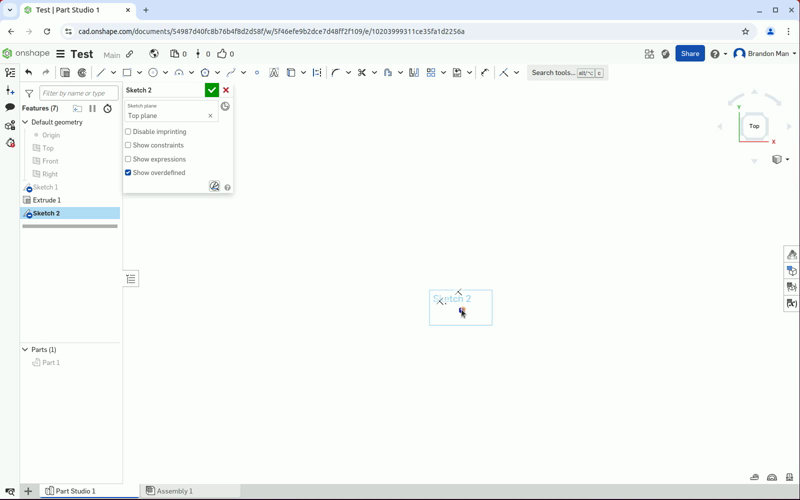
scroll(6)
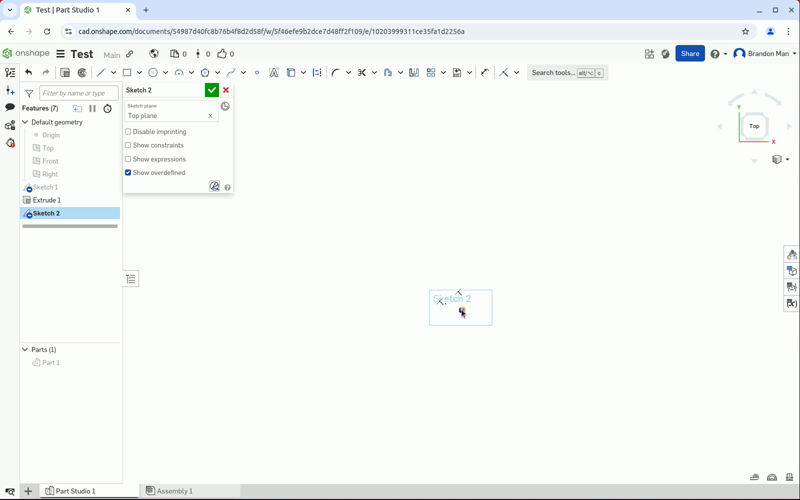
scroll(6)
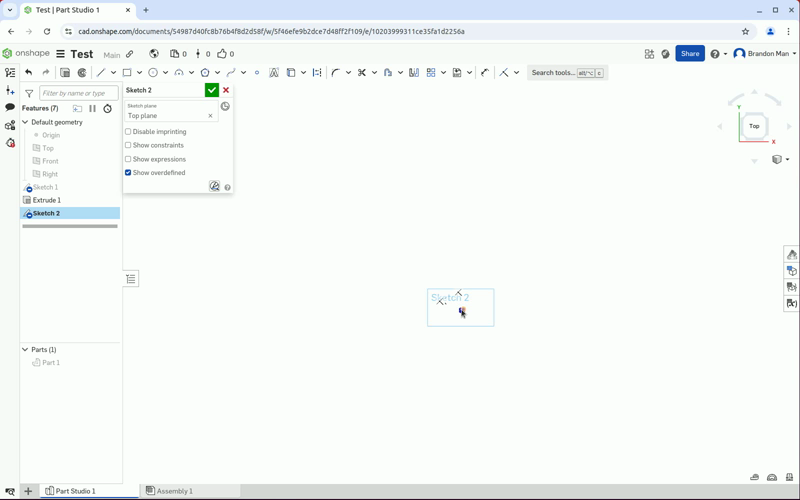
scroll(6)
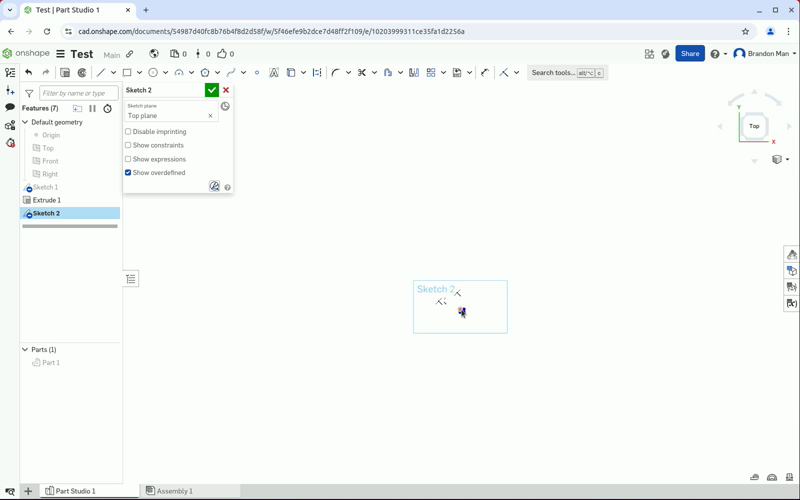
scroll(6)
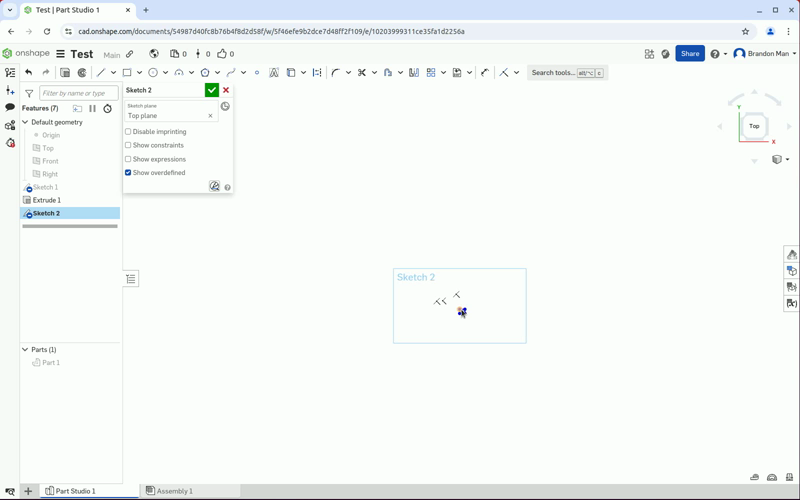
scroll(6)
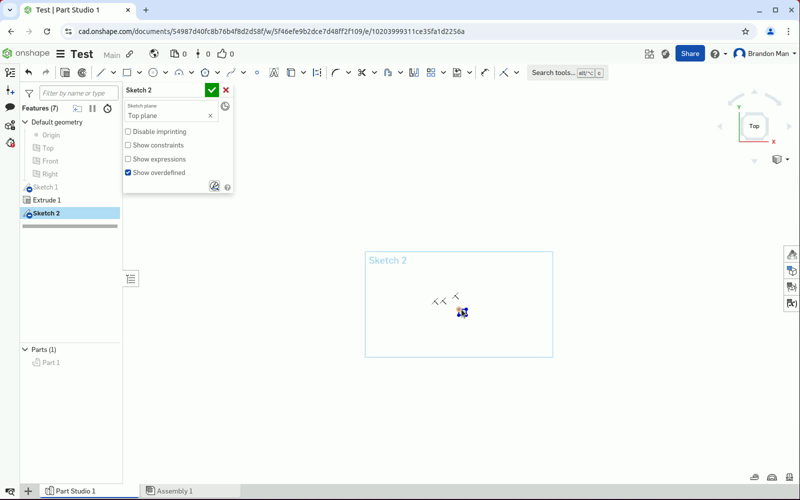
scroll(6)
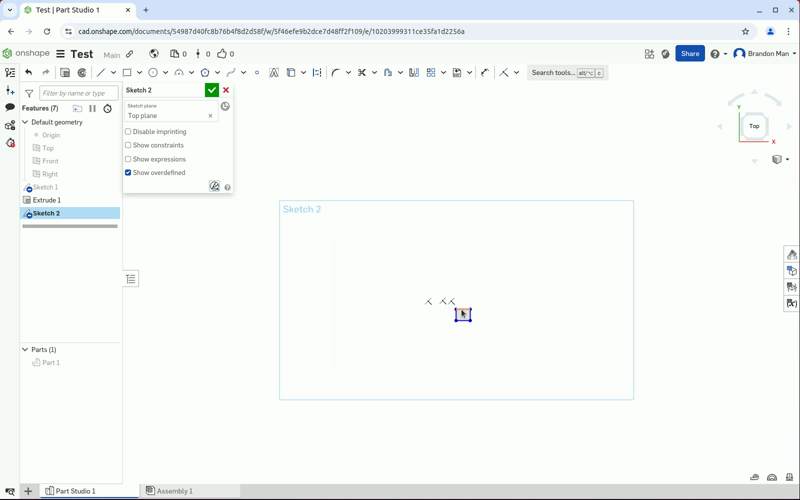
scroll(6)
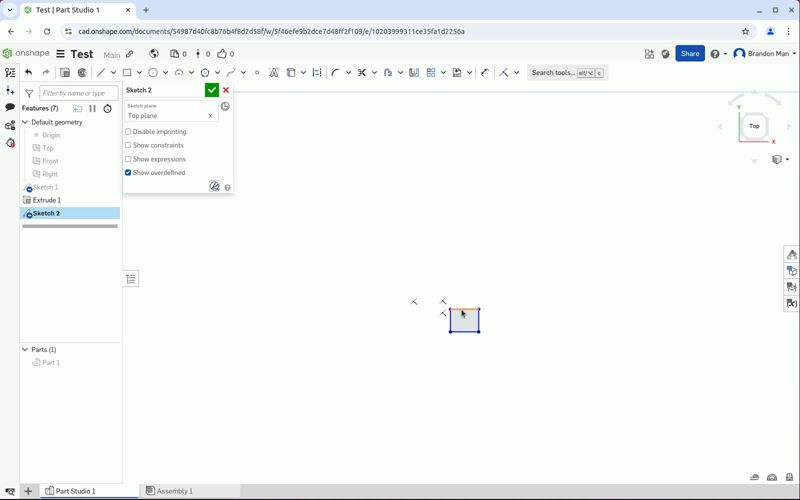
click(461, 309)
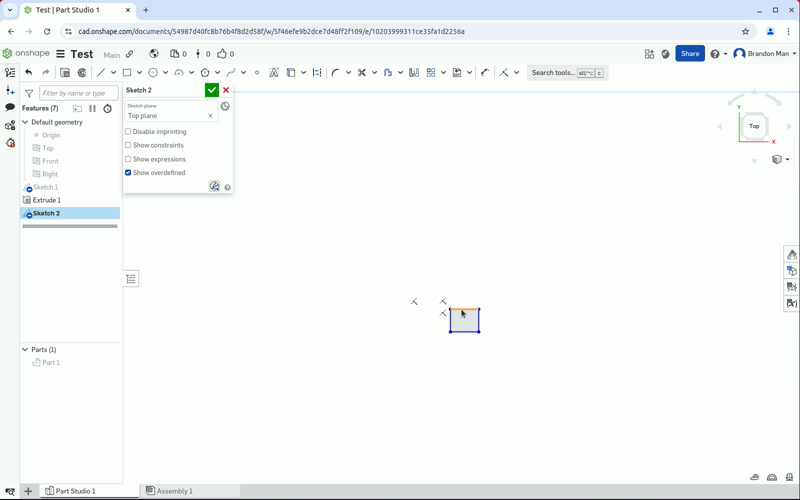
scroll(-6)
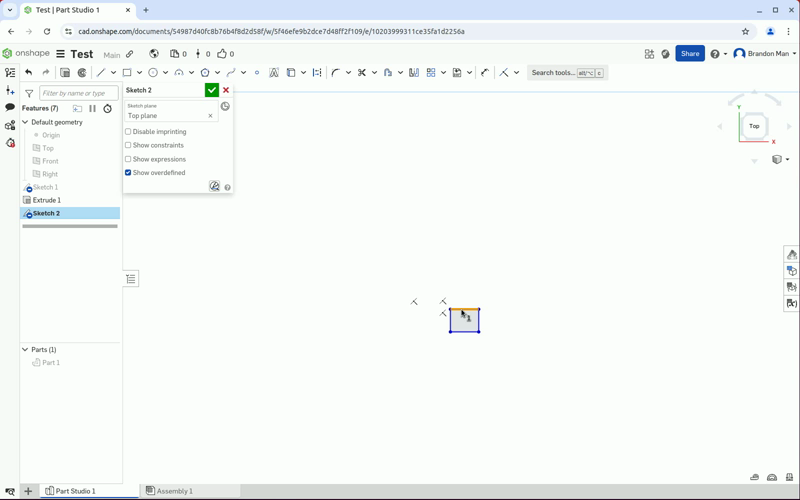
scroll(-6)
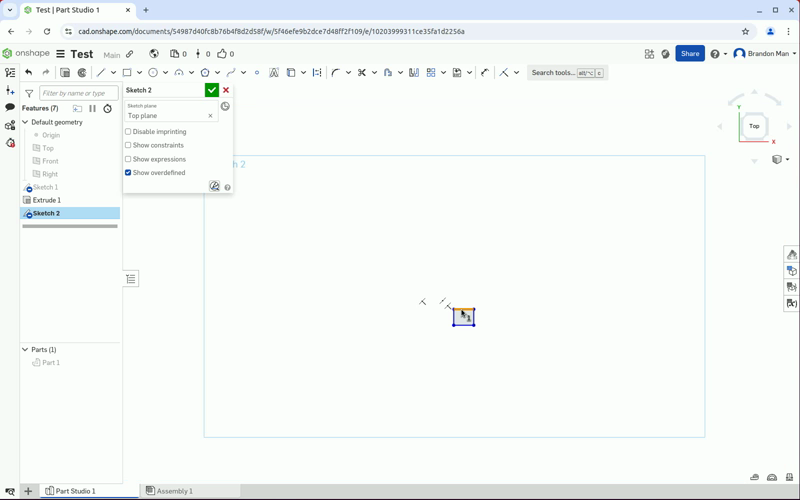
scroll(-6)
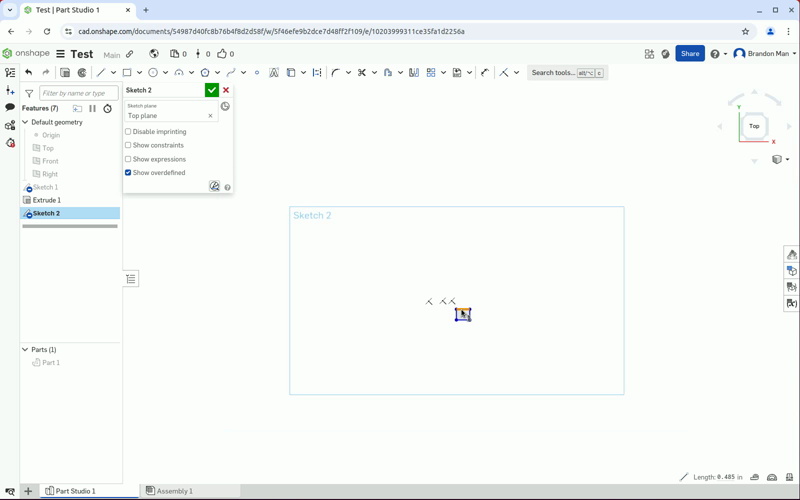
scroll(-6)
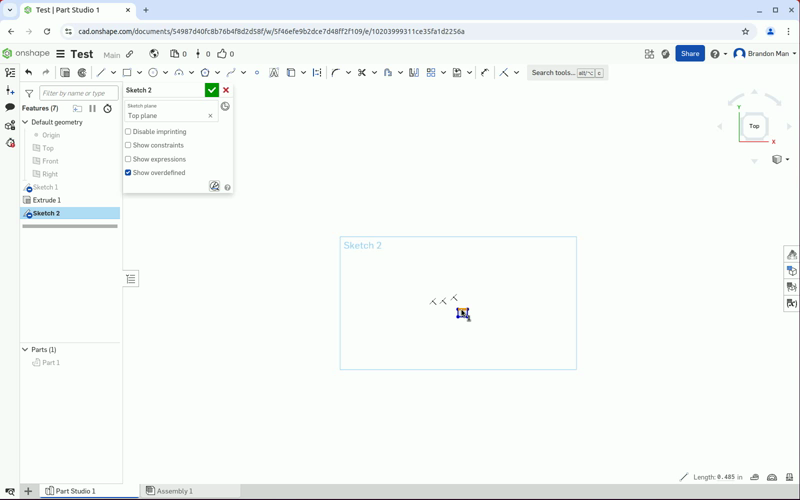
scroll(-6)
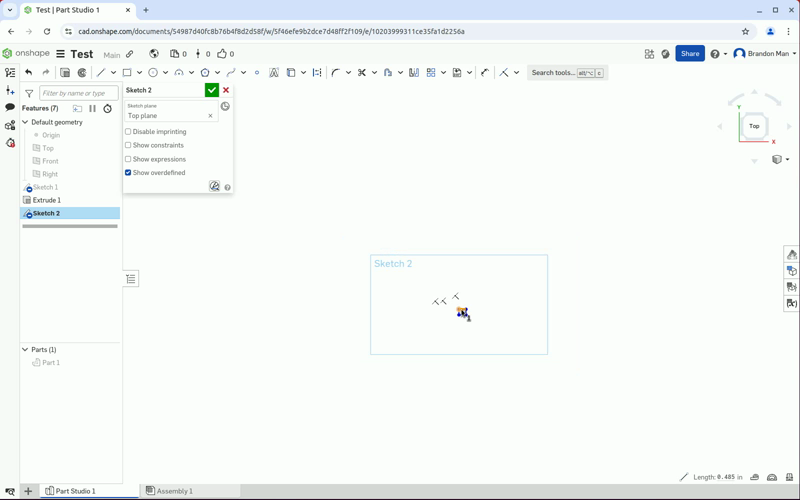
scroll(-6)
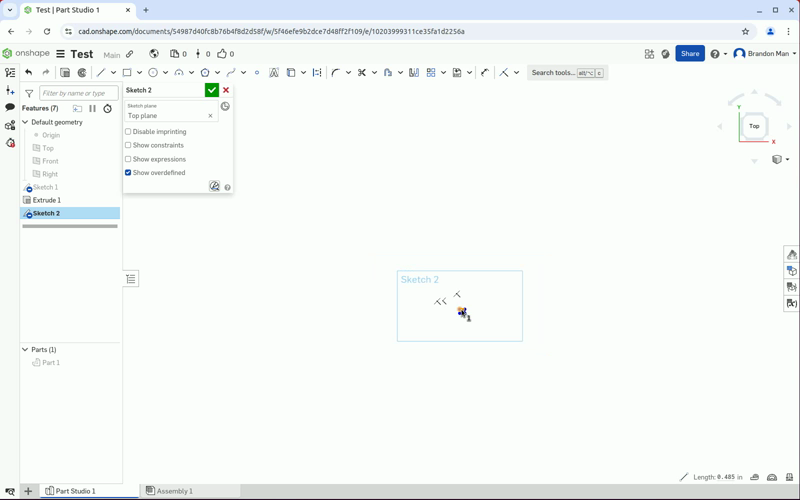
scroll(-6)
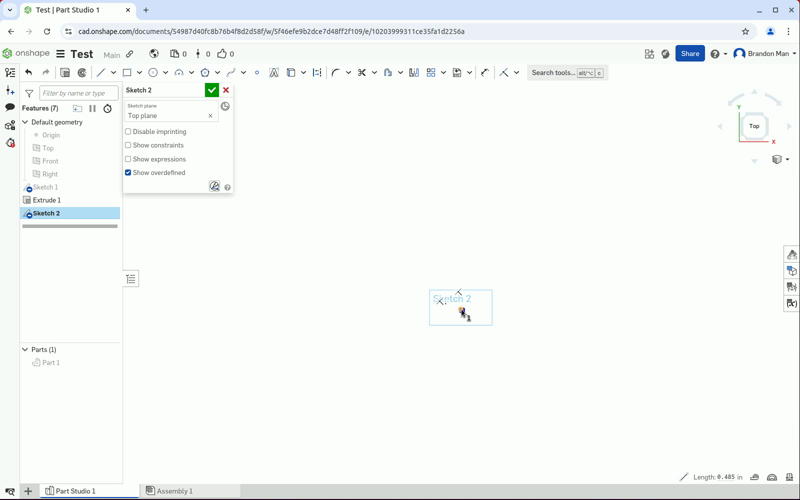
mouse_move(73, 352)
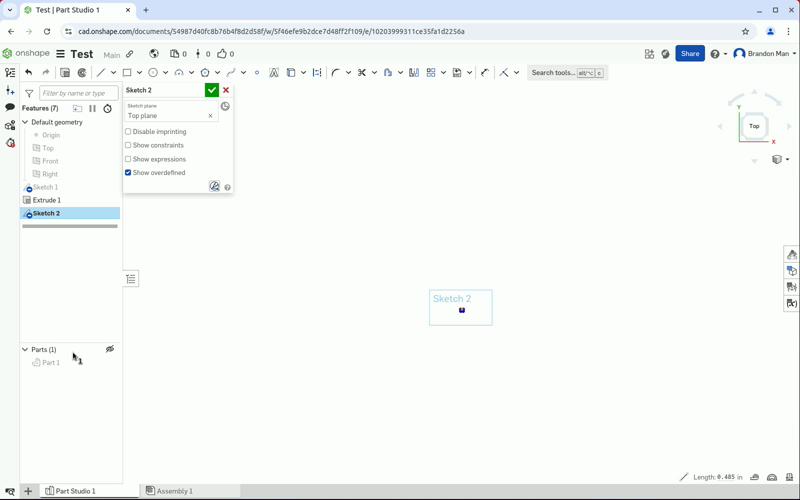
key(shift+y)
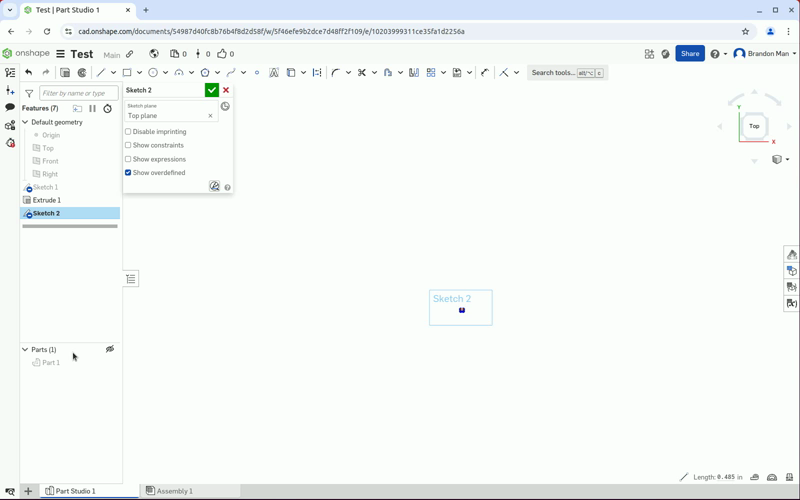
key(shift+e)
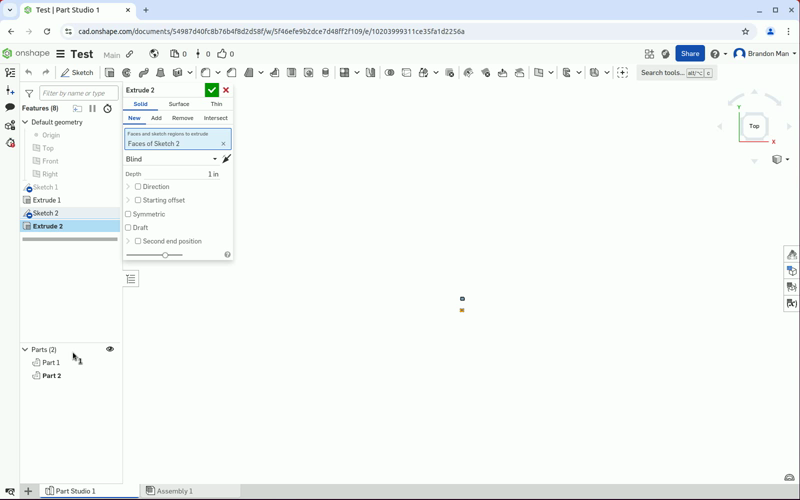
mouse_move(143, 106)
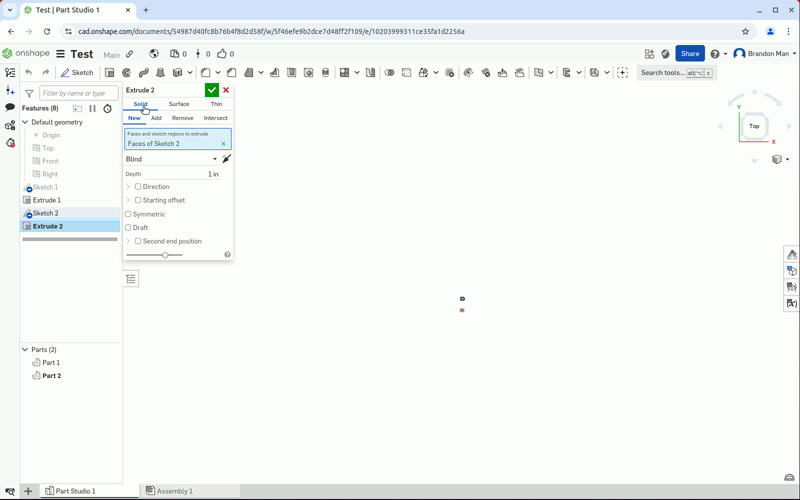
click(143, 106)
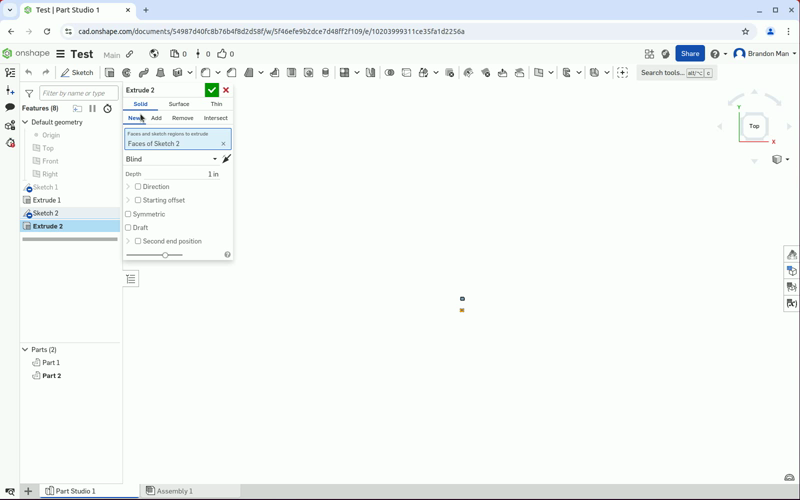
mouse_move(137, 120)
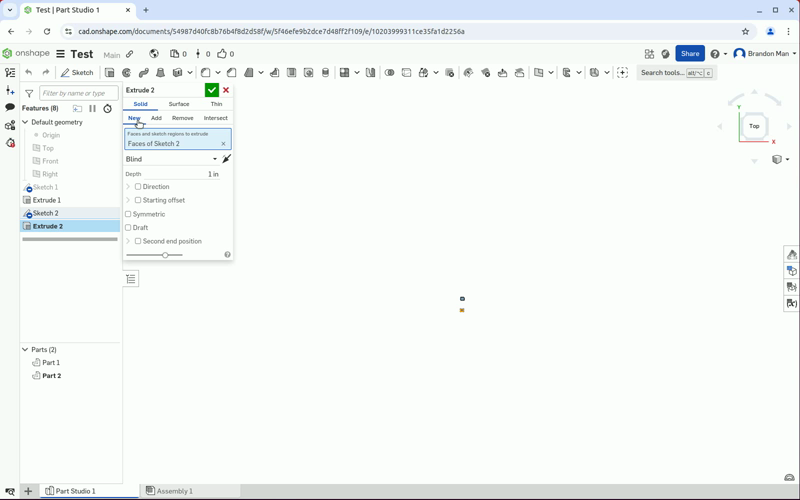
click(137, 120)
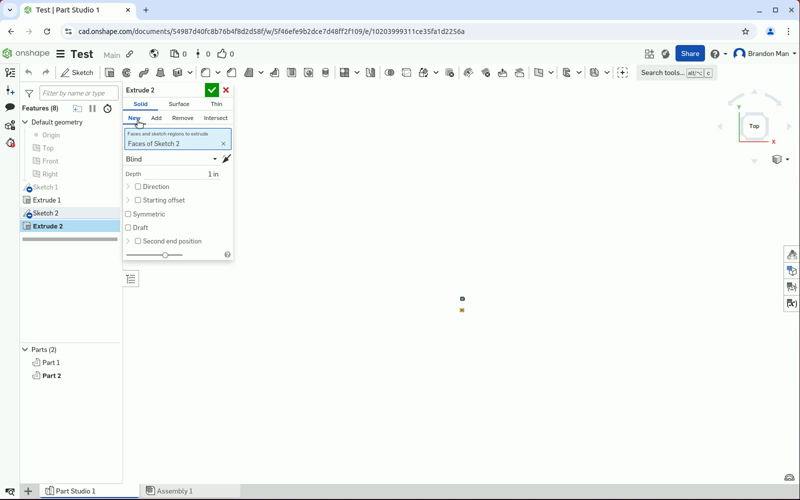
key(tab, 4)
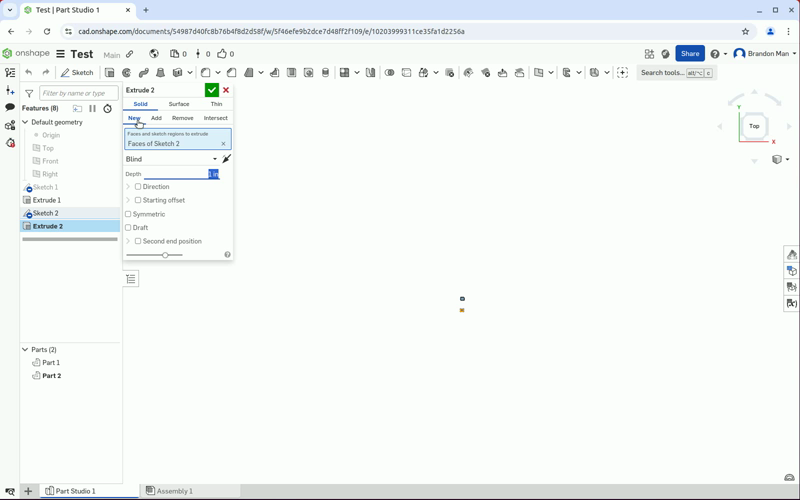
text(2.648)
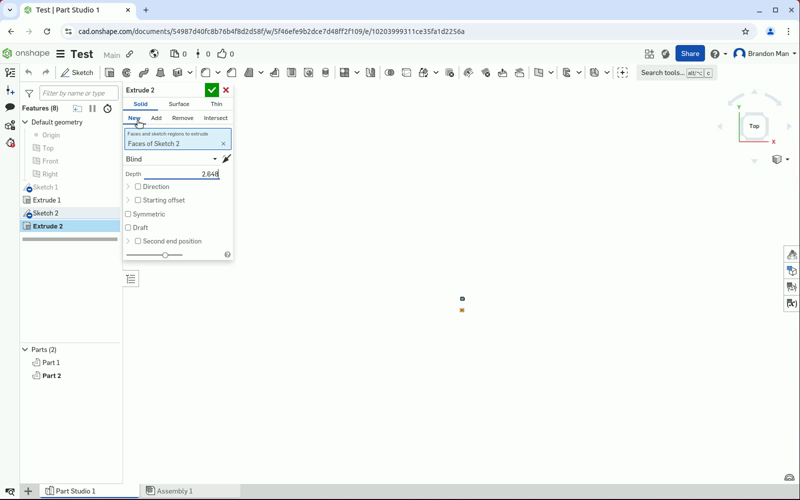
key(enter)
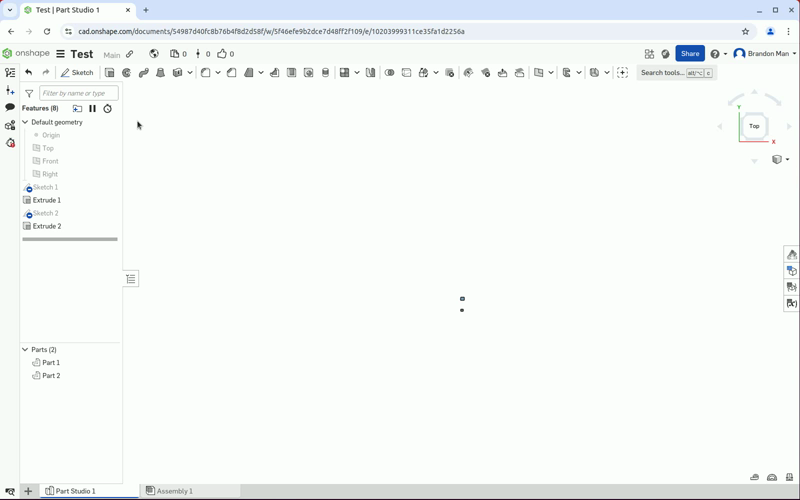
key(shift+h)
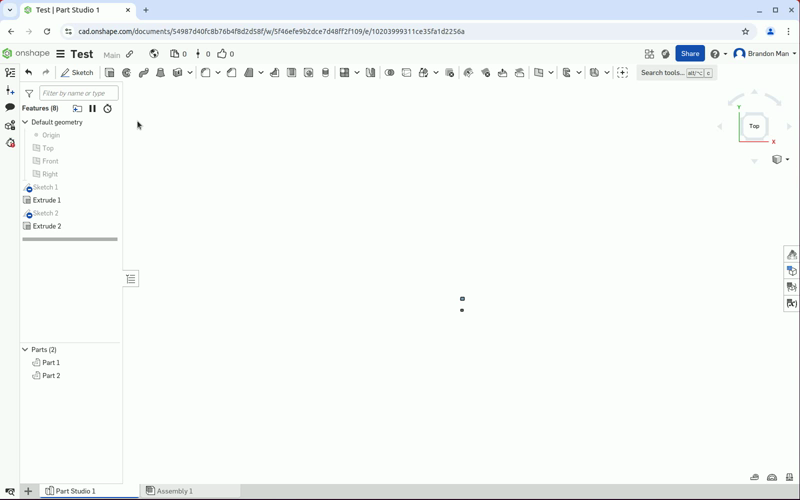
key(shift+h)
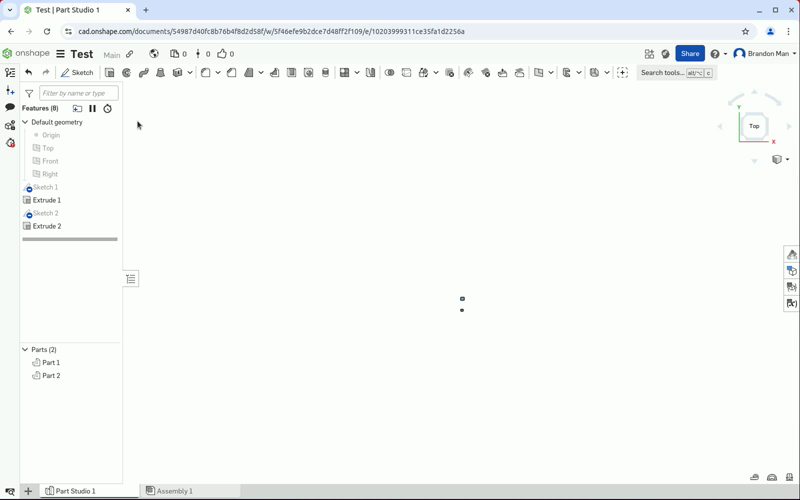
mouse_move(73, 189)
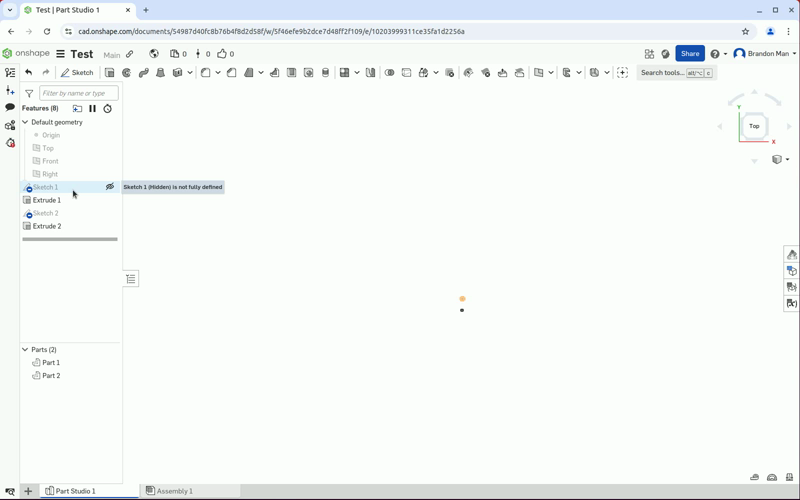
click(73, 189)
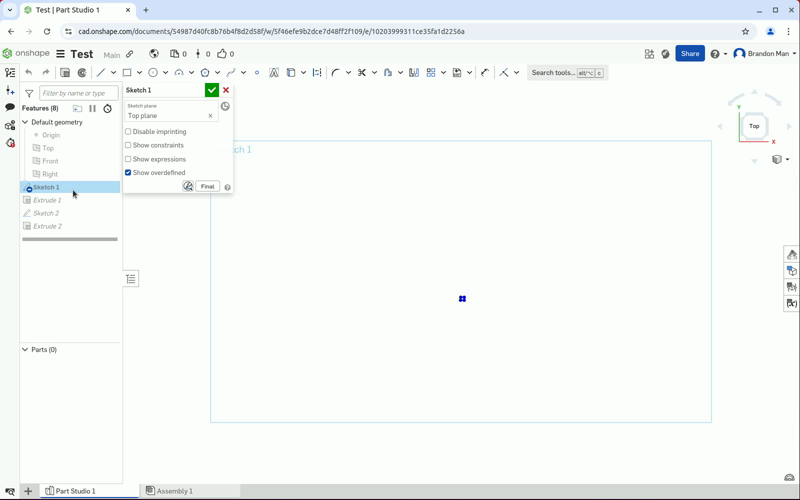
mouse_move(229, 92)
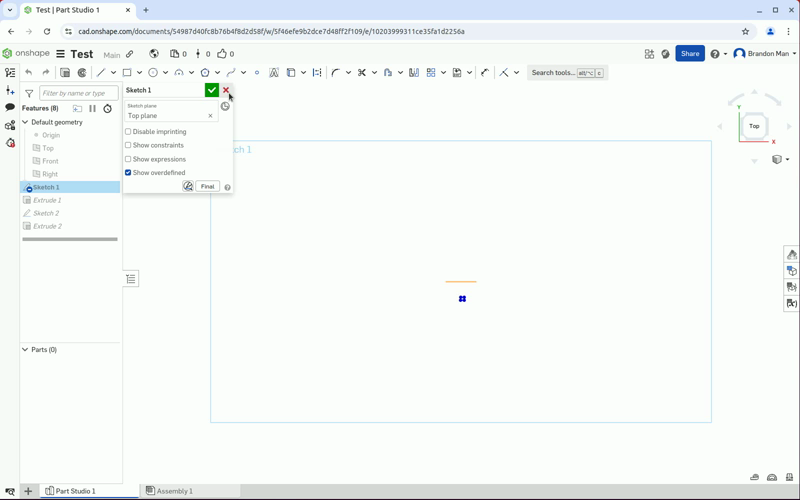
click(229, 92)
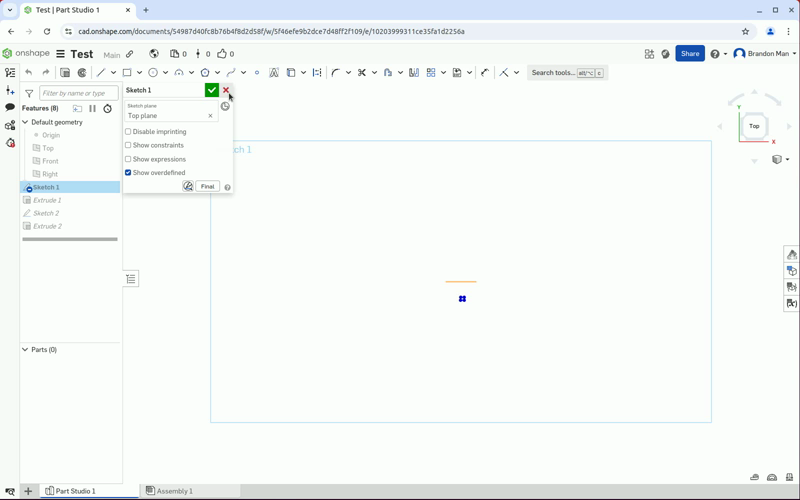
key(shift+s)
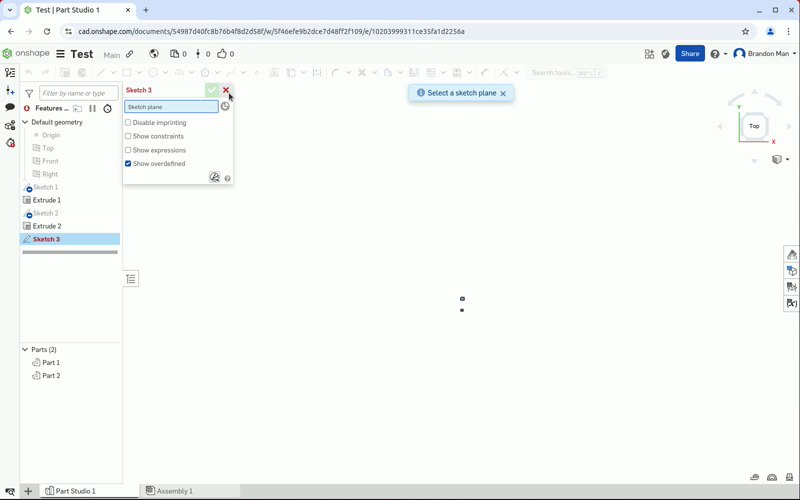
mouse_move(73, 150)
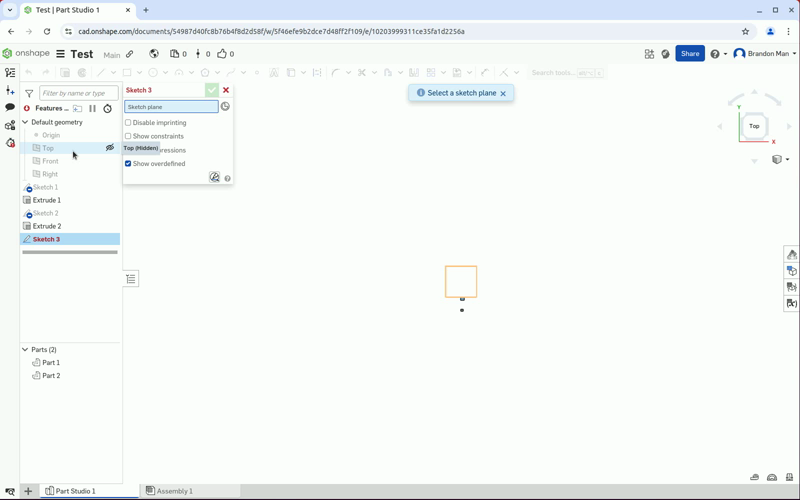
click(73, 150)
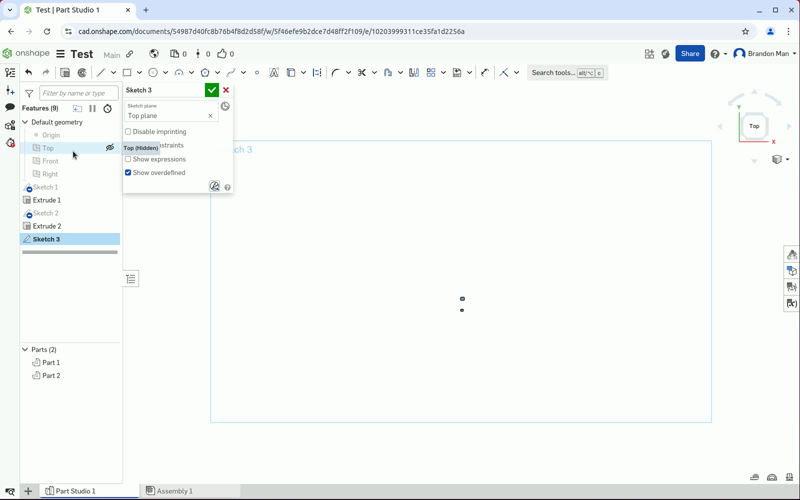
mouse_move(73, 352)
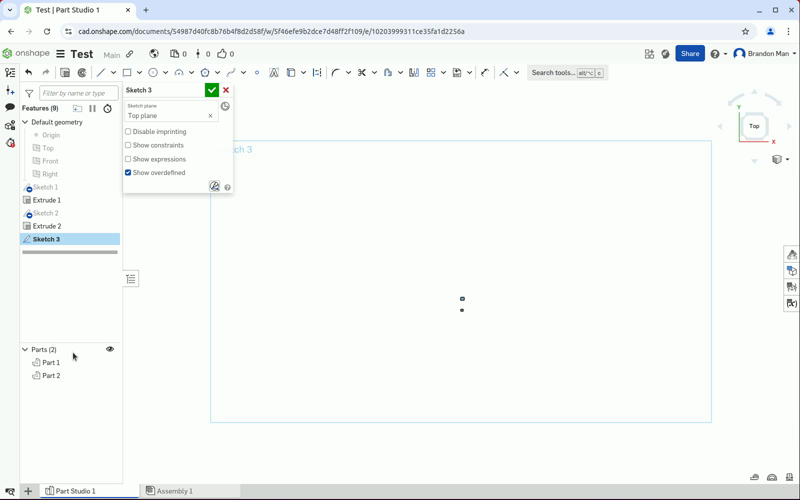
key(y)
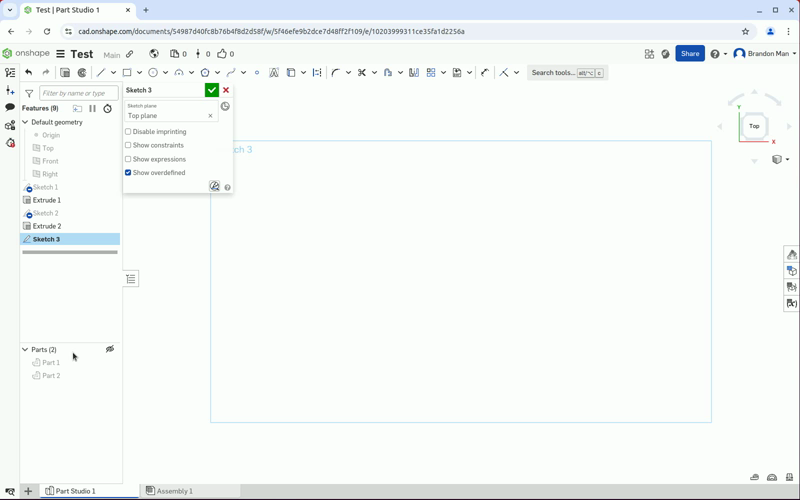
key(l)
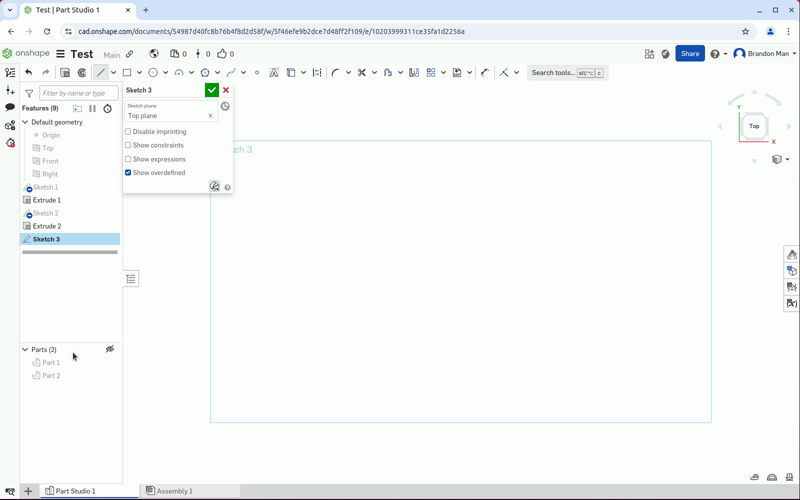
key_down(shift)
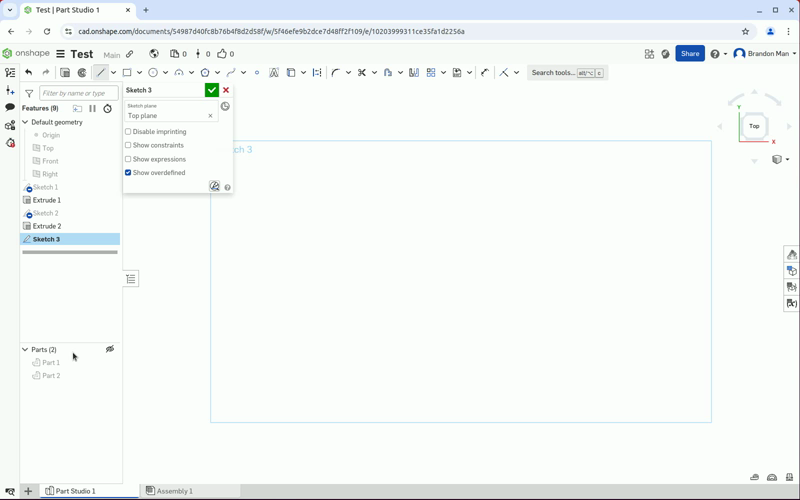
mouse_move(483, 311)
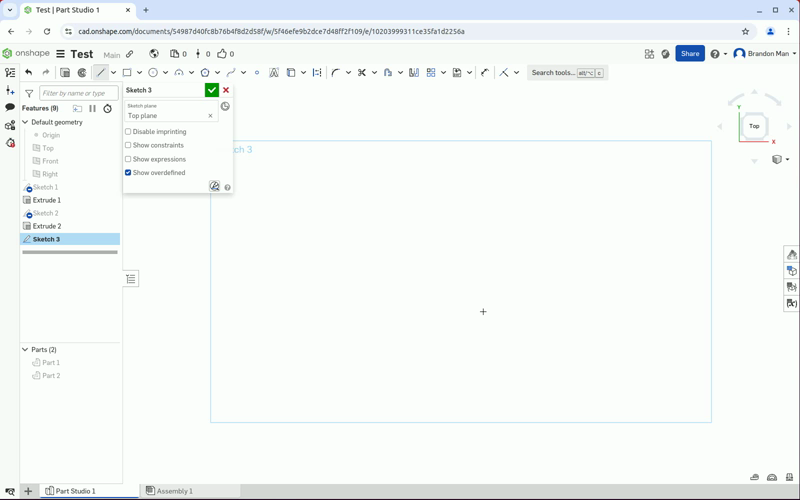
click(483, 311)
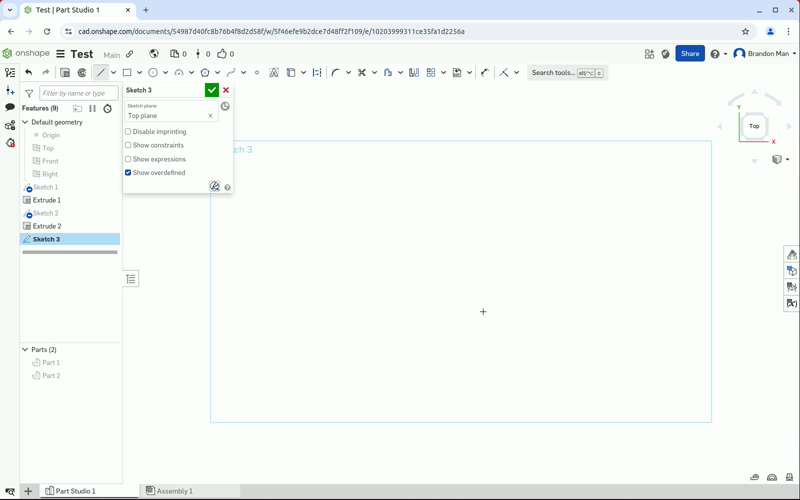
key_up(shift)
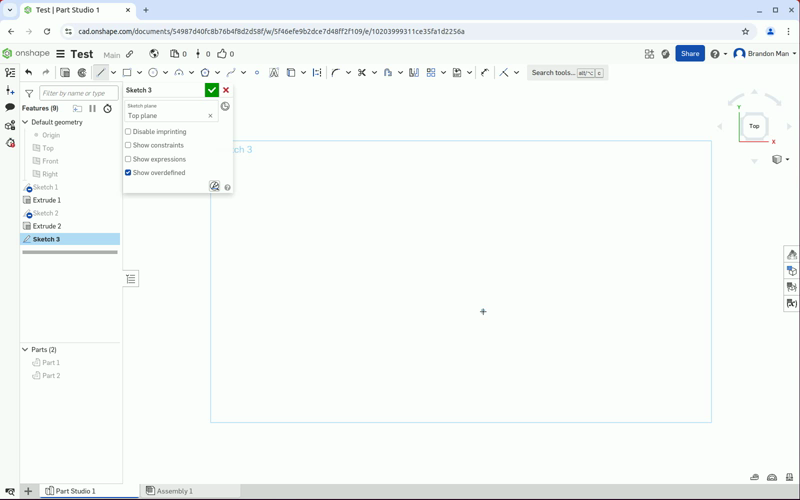
key_down(shift)
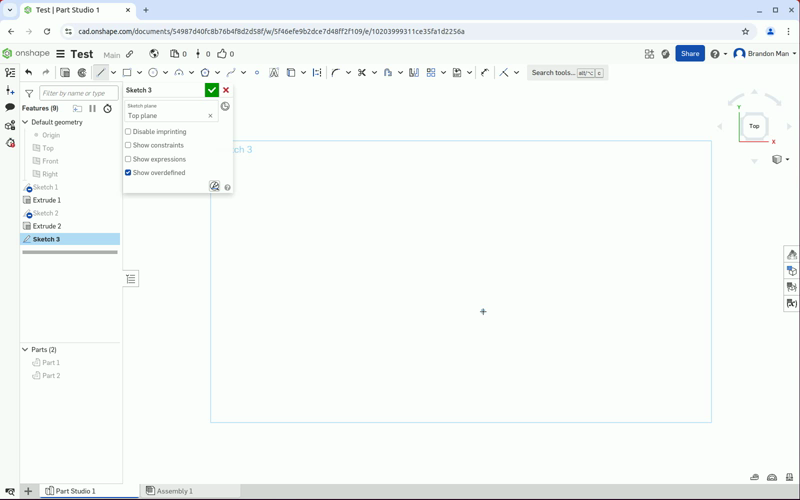
mouse_move(513, 311)
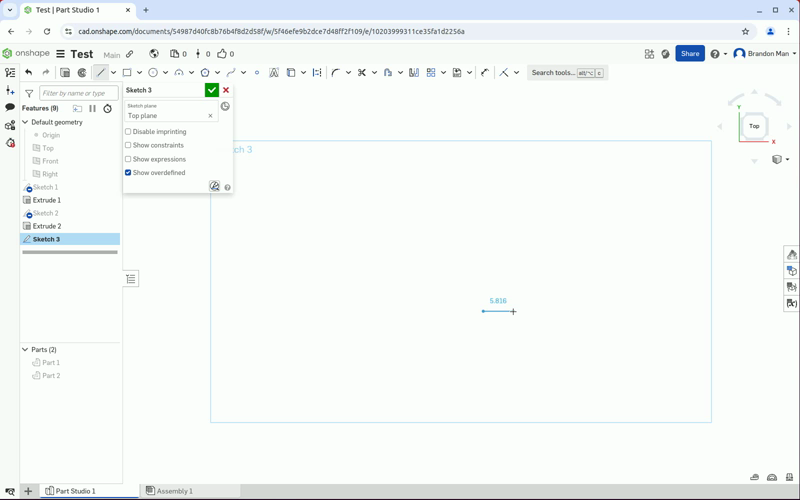
mouse_move(485, 311)
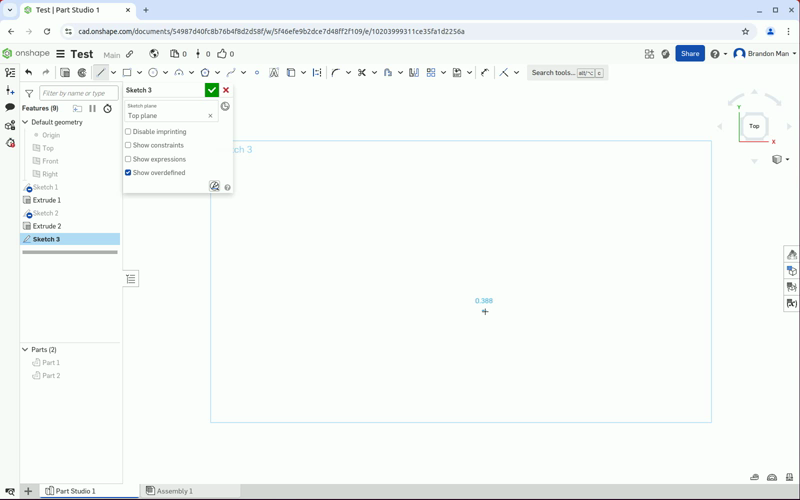
scroll(6)
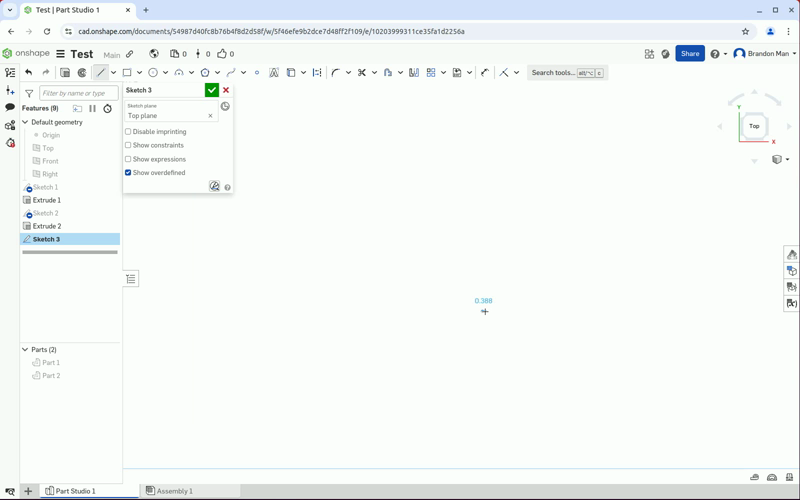
scroll(6)
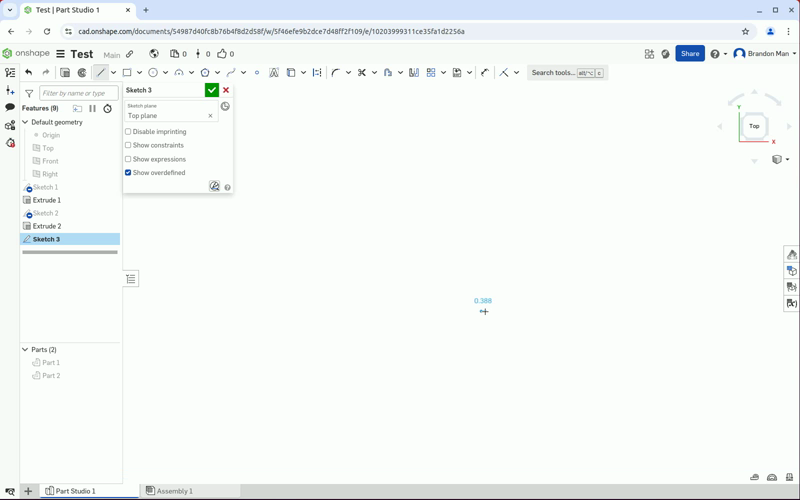
scroll(6)
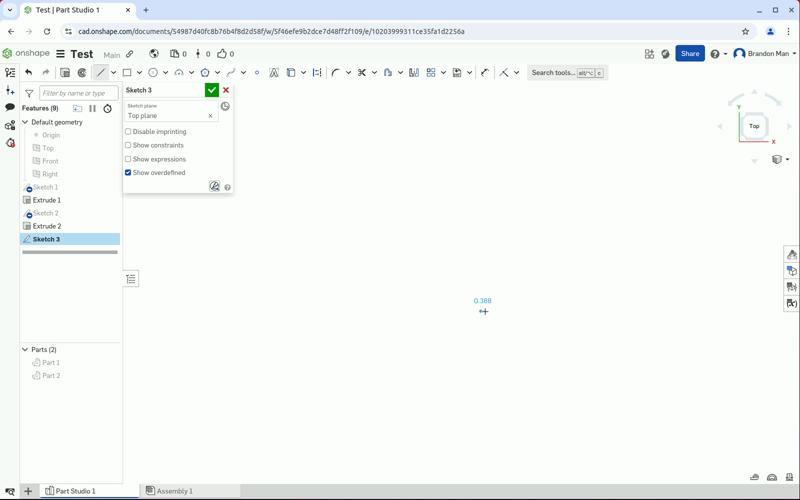
scroll(6)
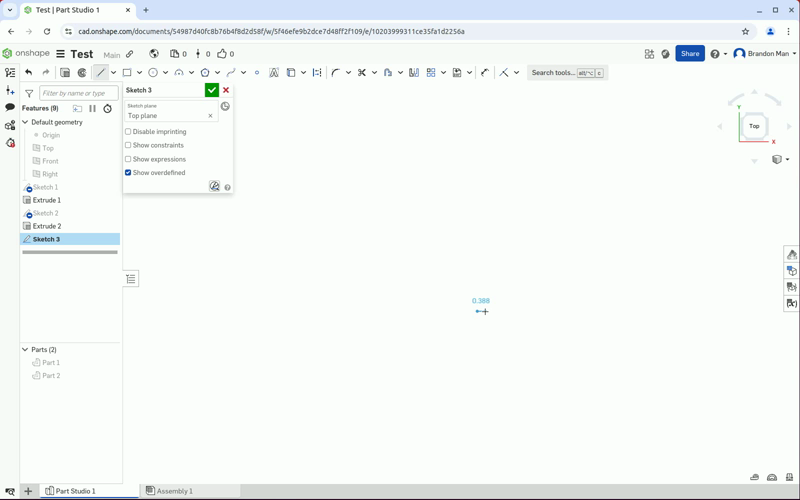
scroll(6)
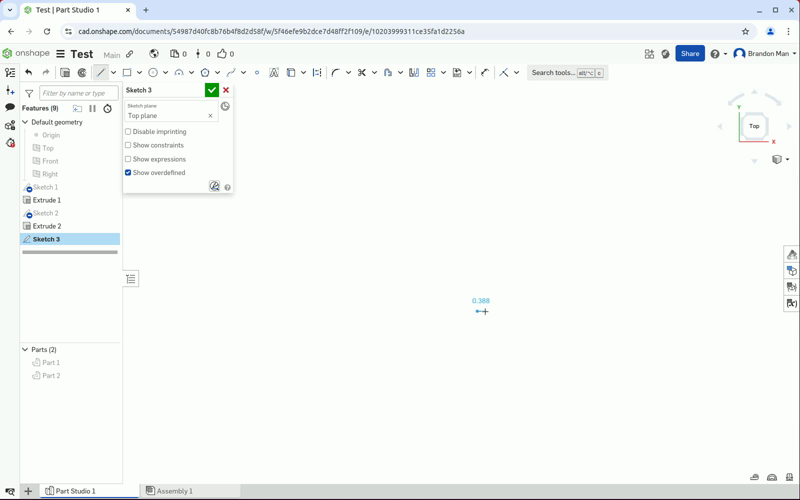
scroll(6)
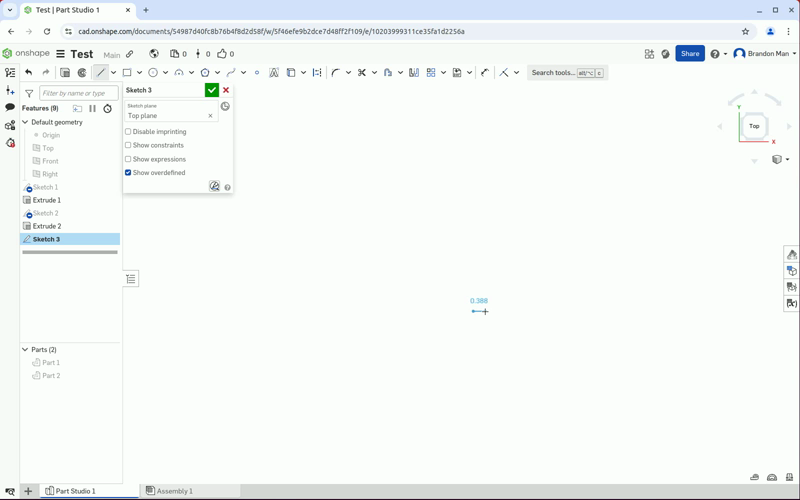
scroll(6)
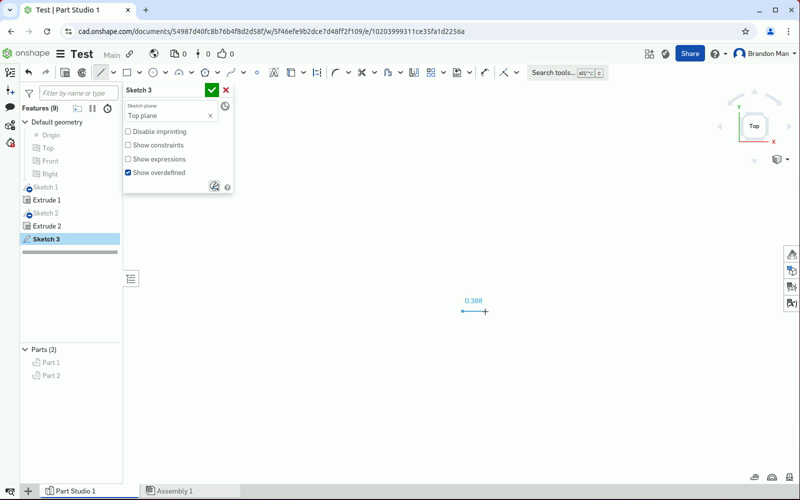
click(485, 311)
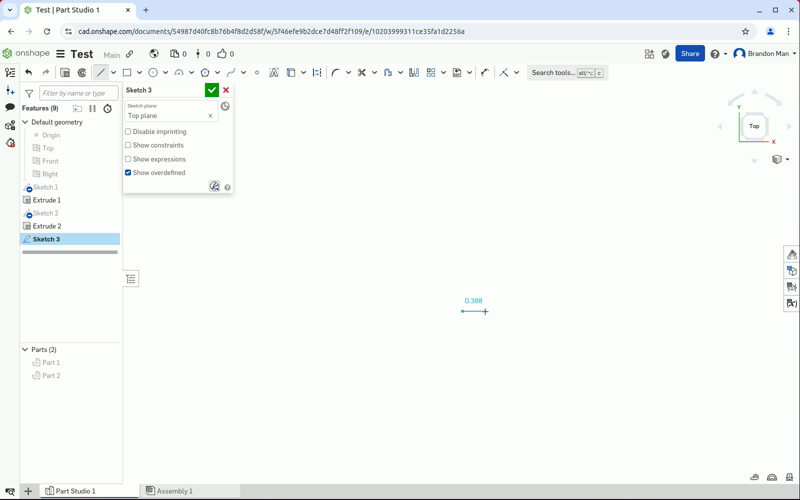
scroll(-6)
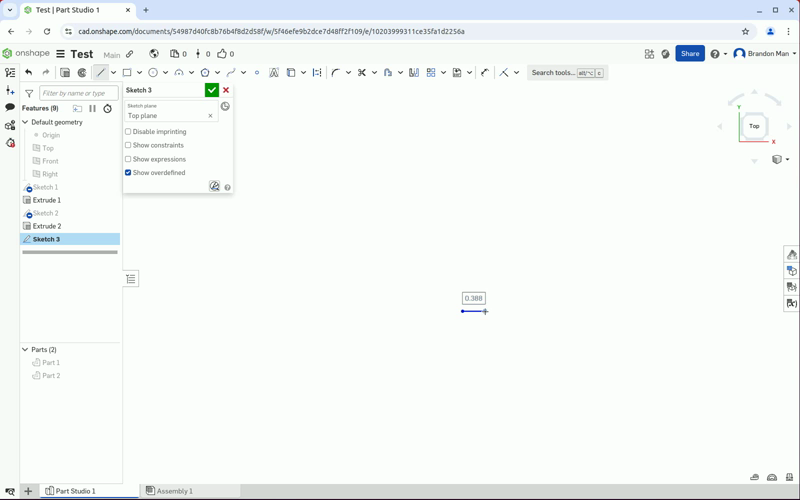
scroll(-6)
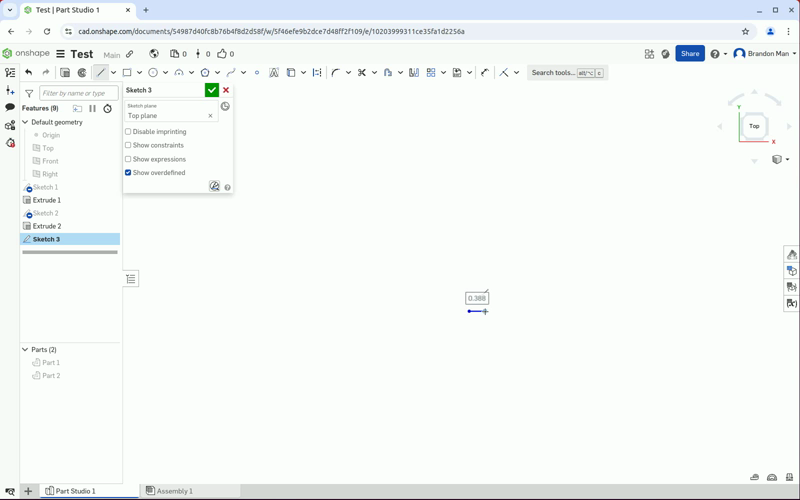
scroll(-6)
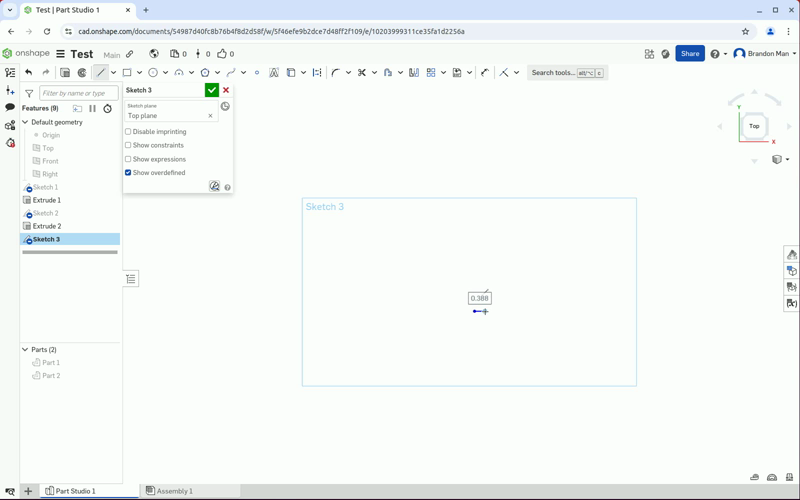
scroll(-6)
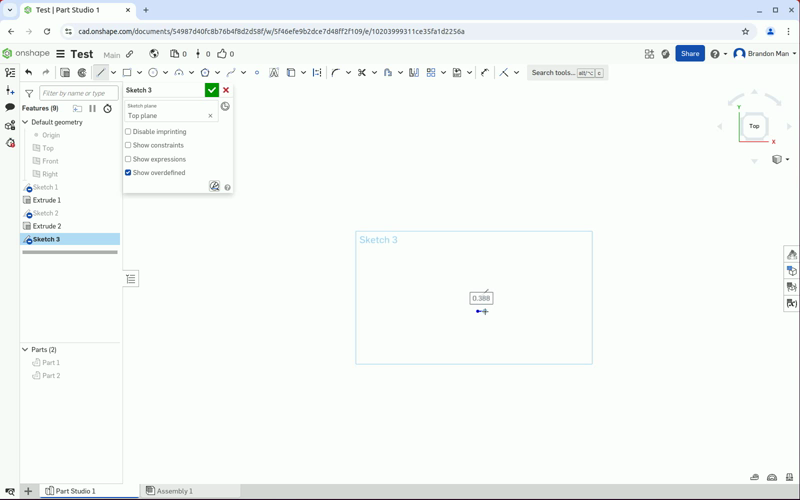
scroll(-6)
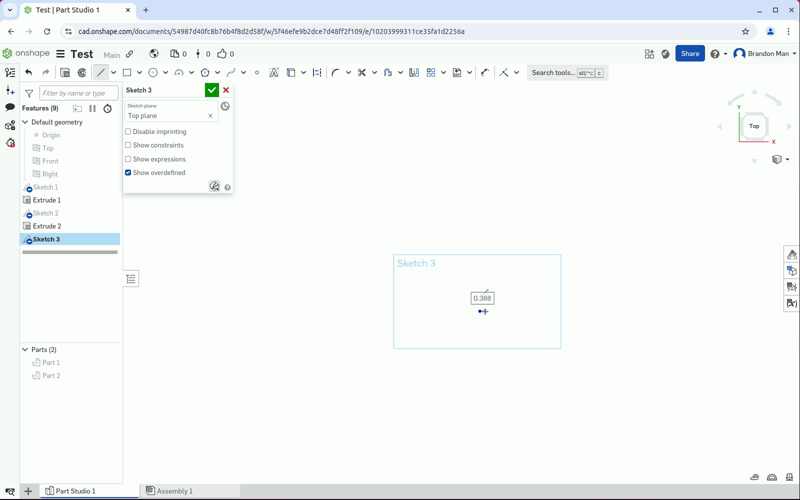
scroll(-6)
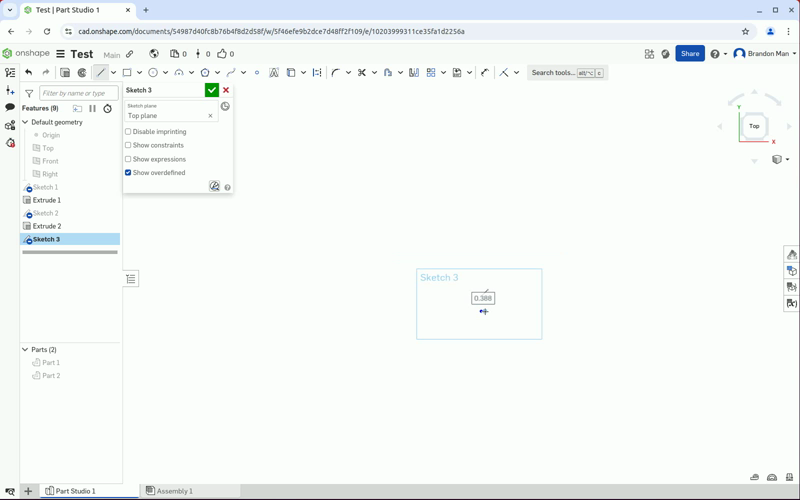
scroll(-6)
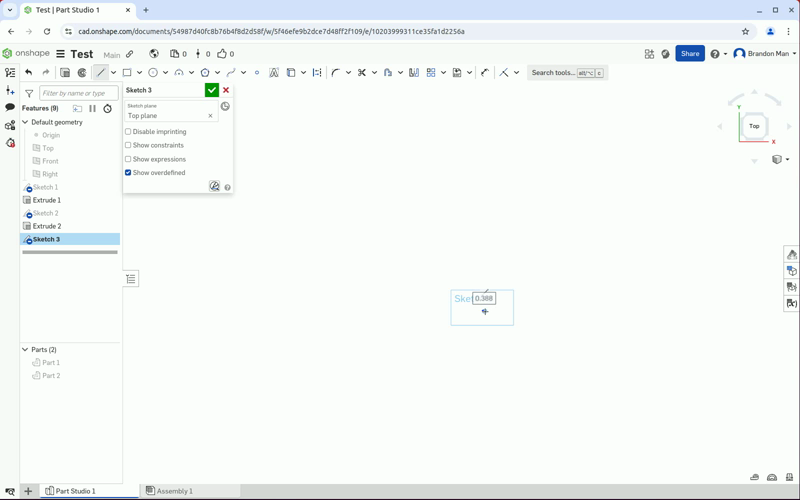
key_up(shift)
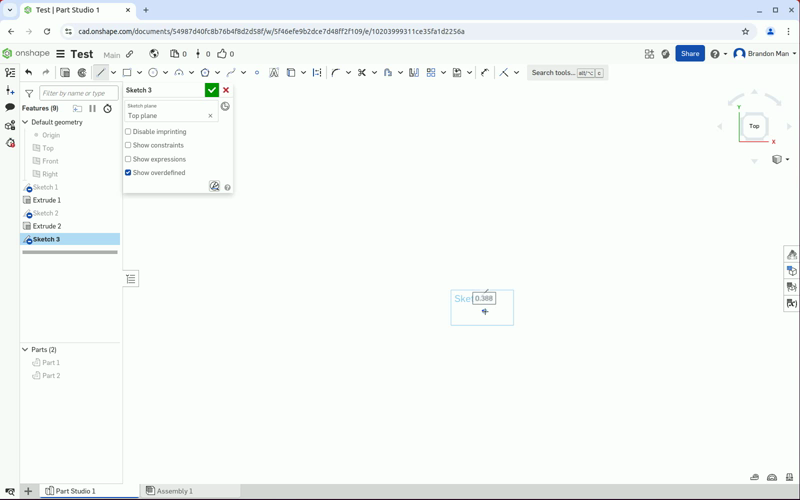
key_down(shift)
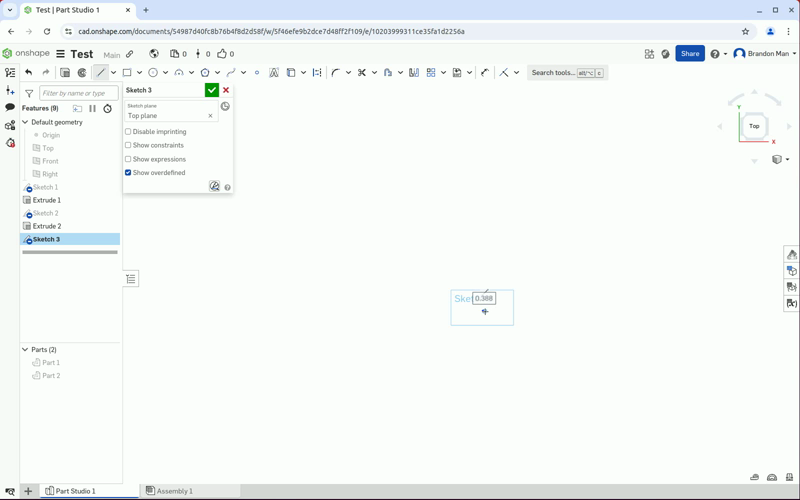
mouse_move(515, 311)
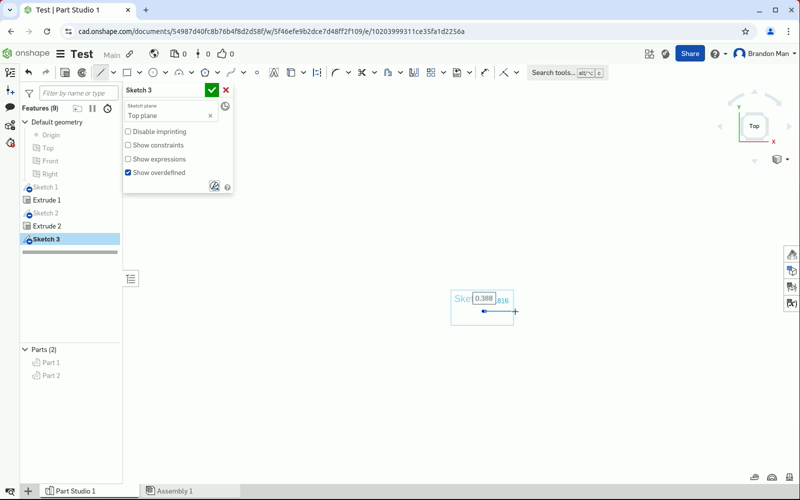
mouse_move(485, 309)
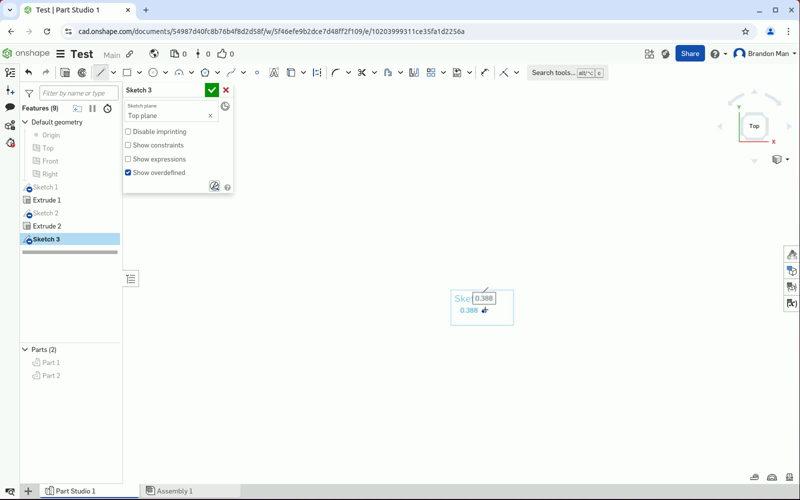
scroll(6)
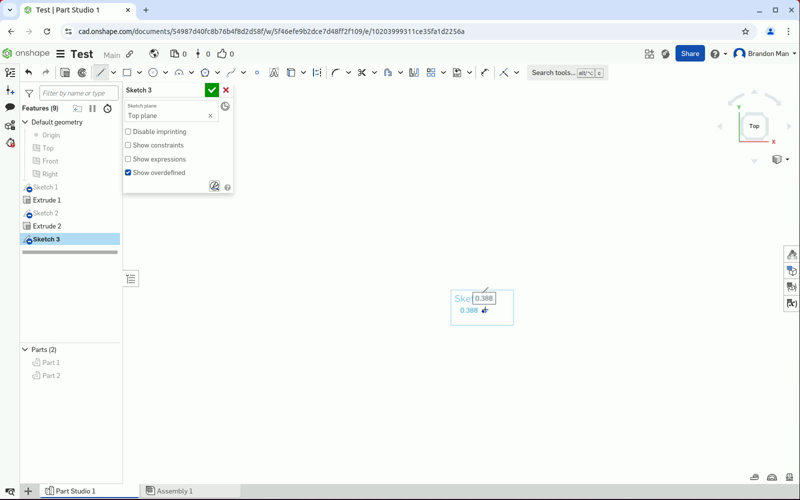
scroll(6)
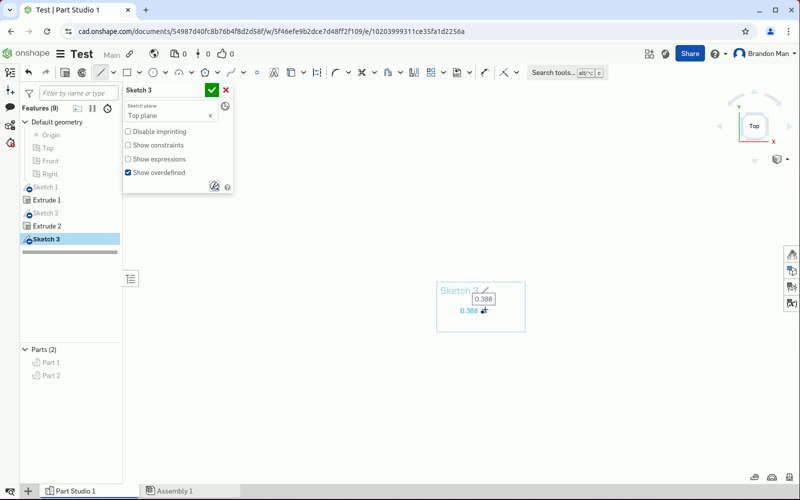
scroll(6)
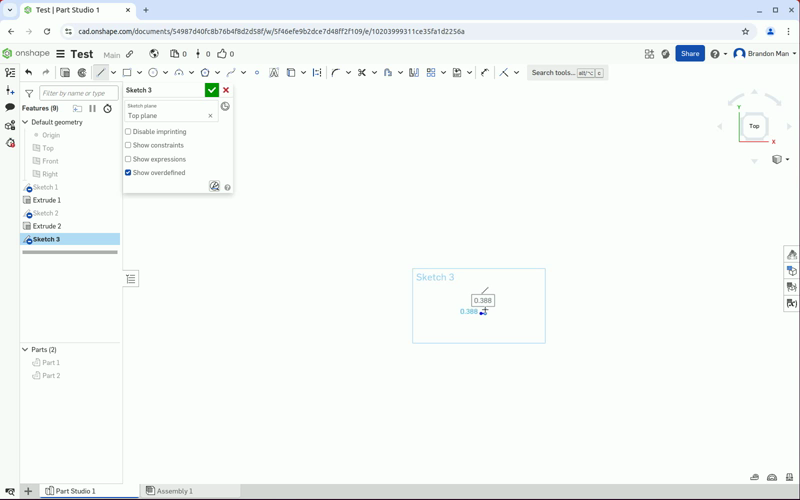
scroll(6)
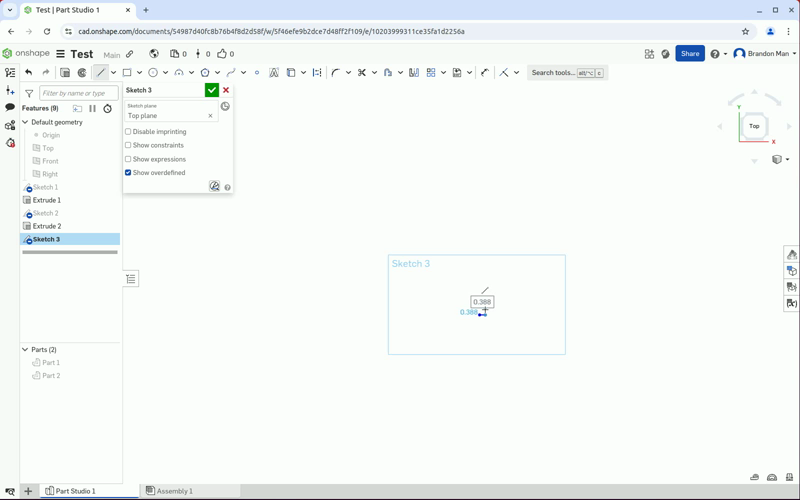
scroll(6)
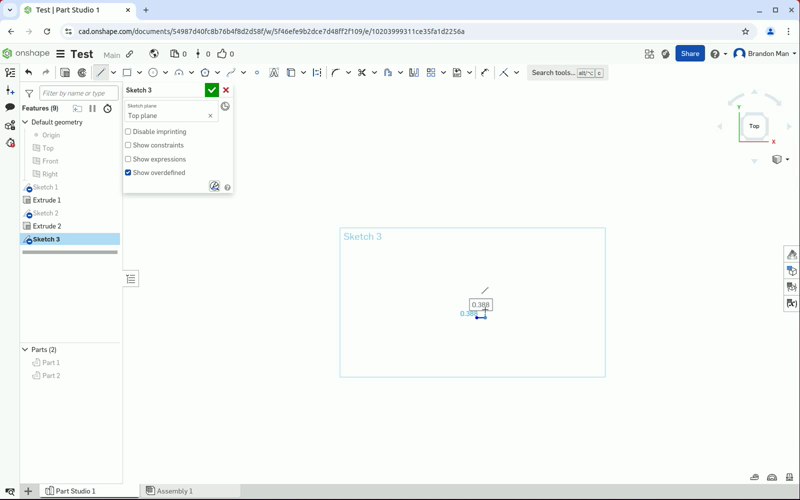
scroll(6)
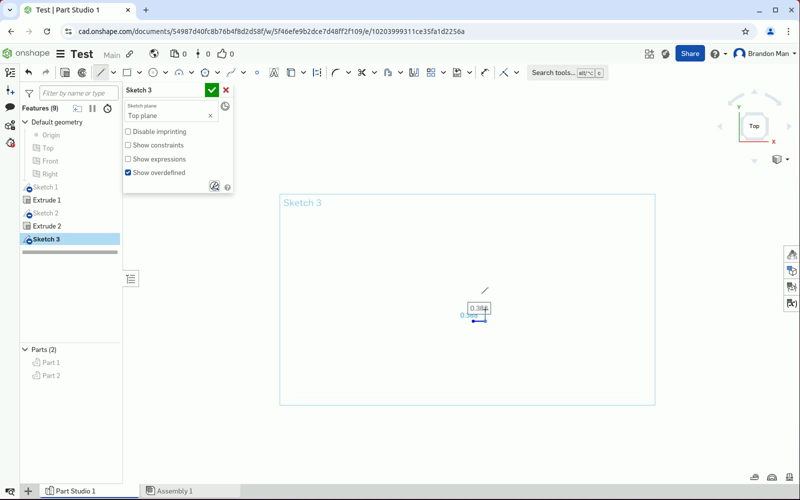
scroll(6)
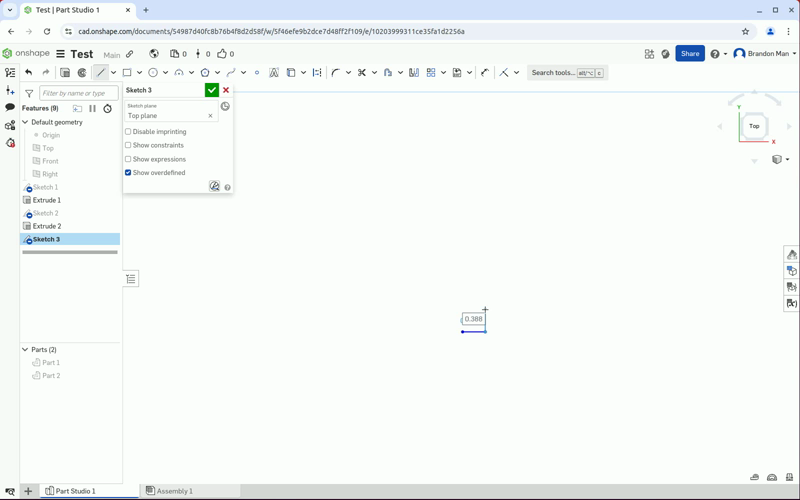
click(485, 309)
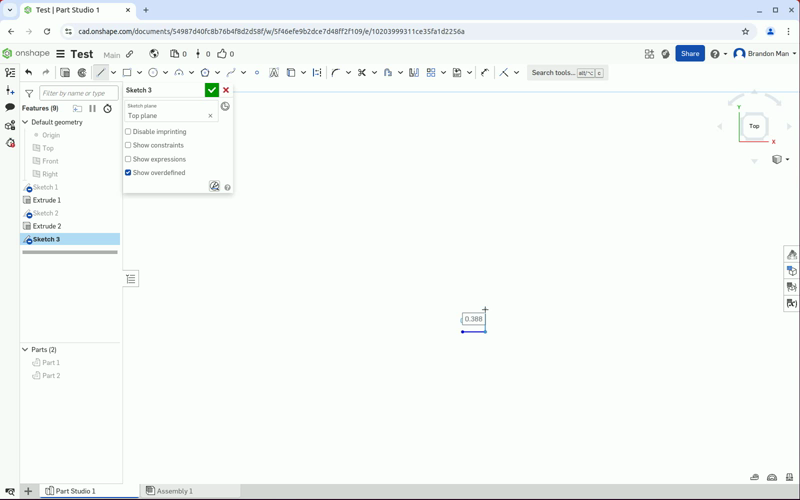
scroll(-6)
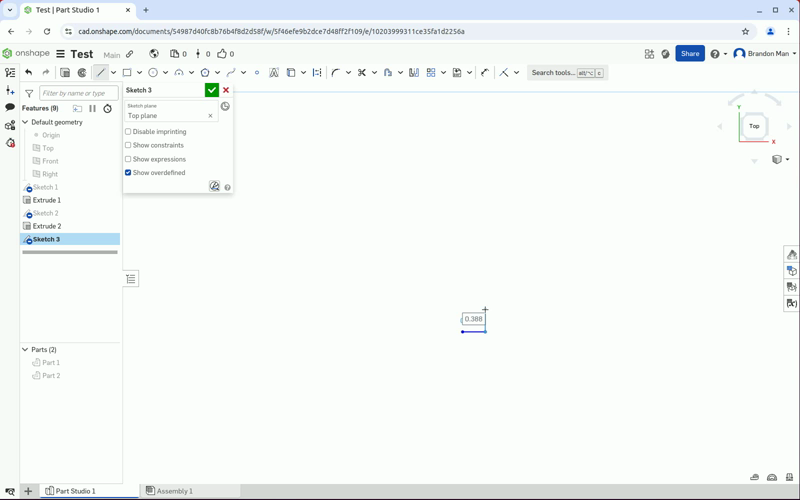
scroll(-6)
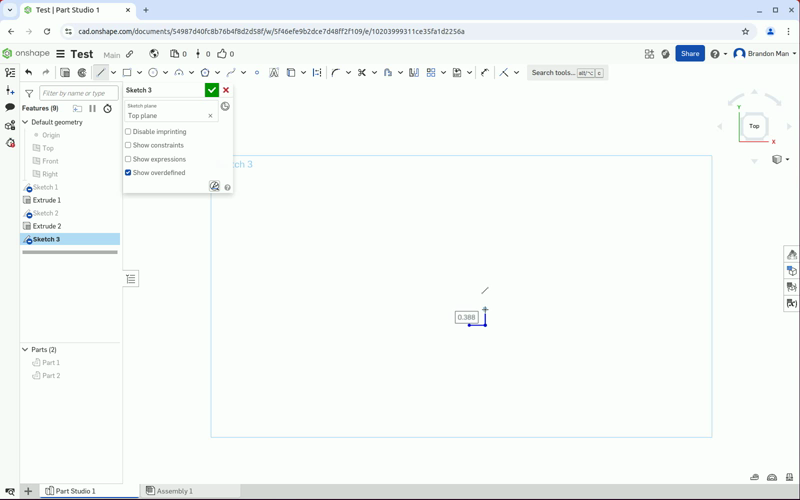
scroll(-6)
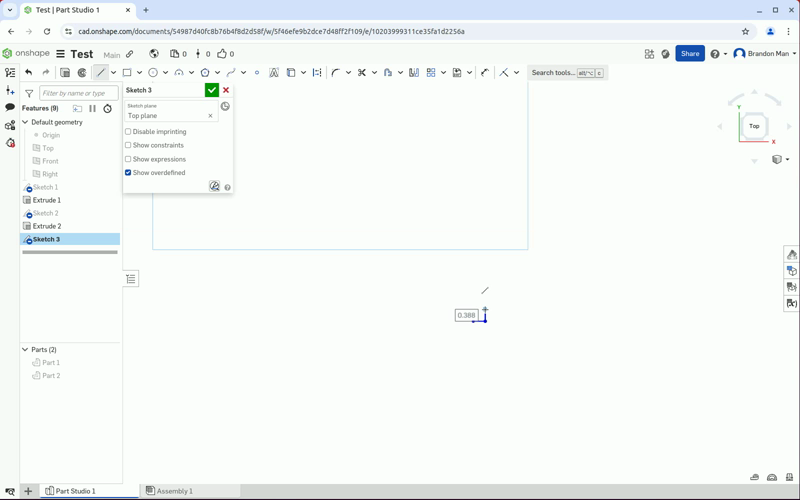
scroll(-6)
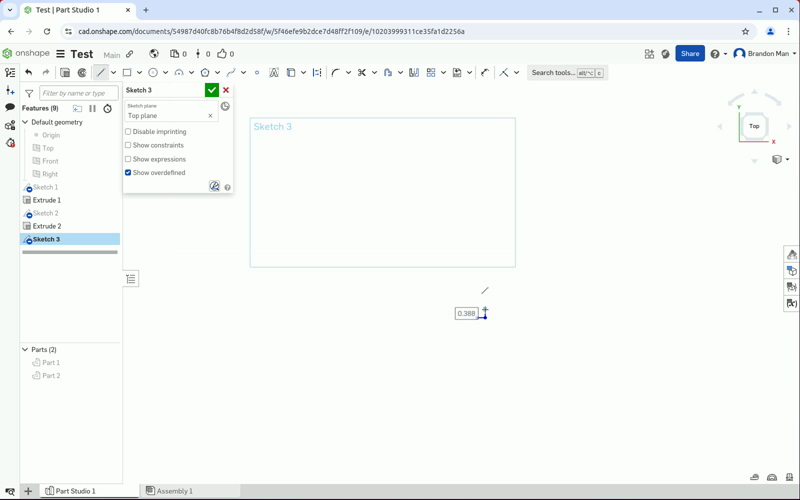
scroll(-6)
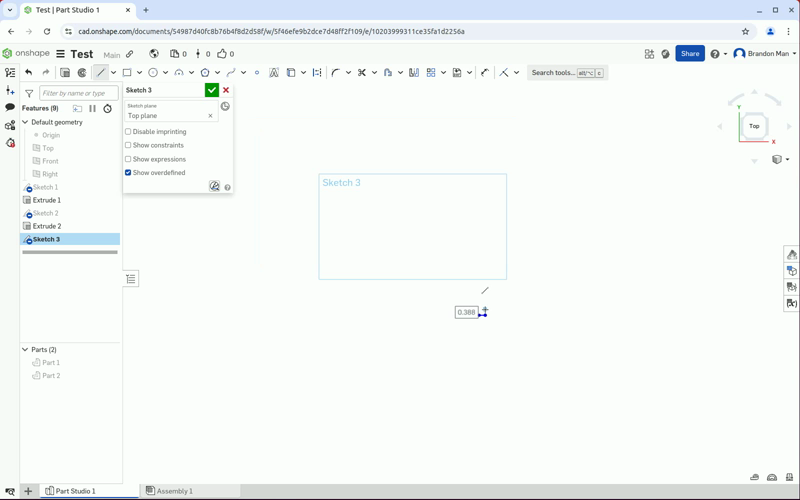
scroll(-6)
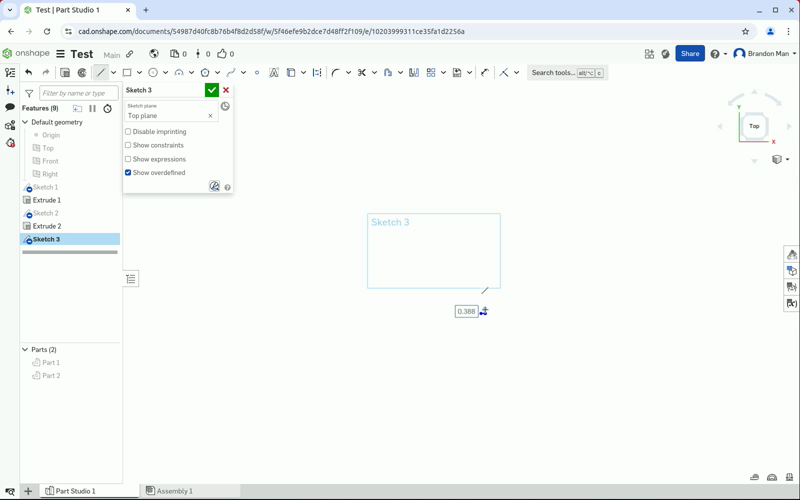
scroll(-6)
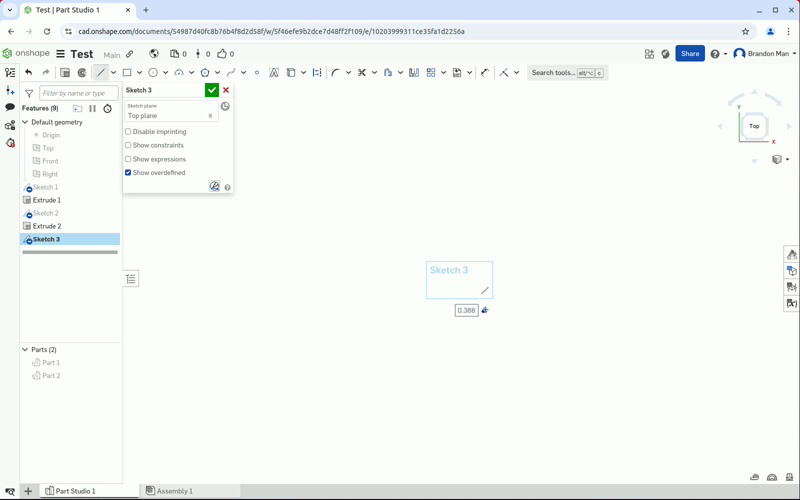
key_up(shift)
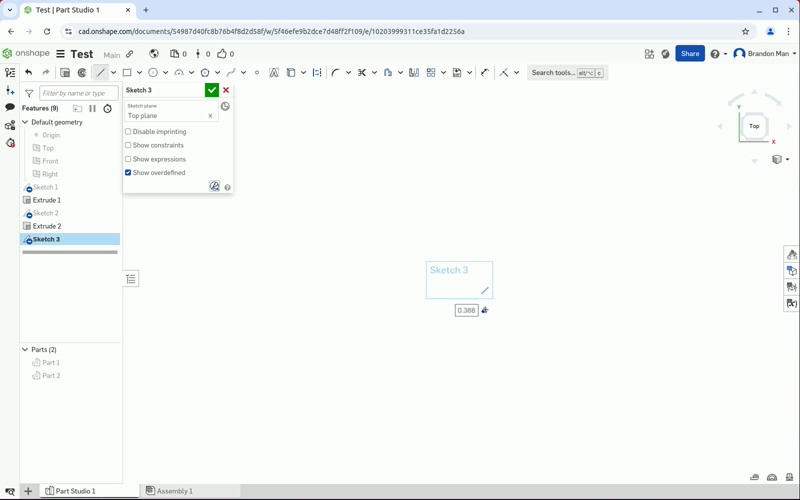
key_down(shift)
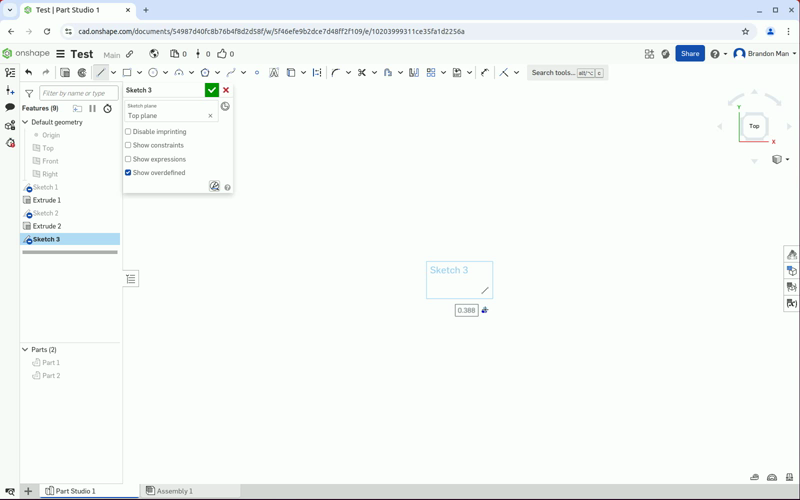
mouse_move(515, 309)
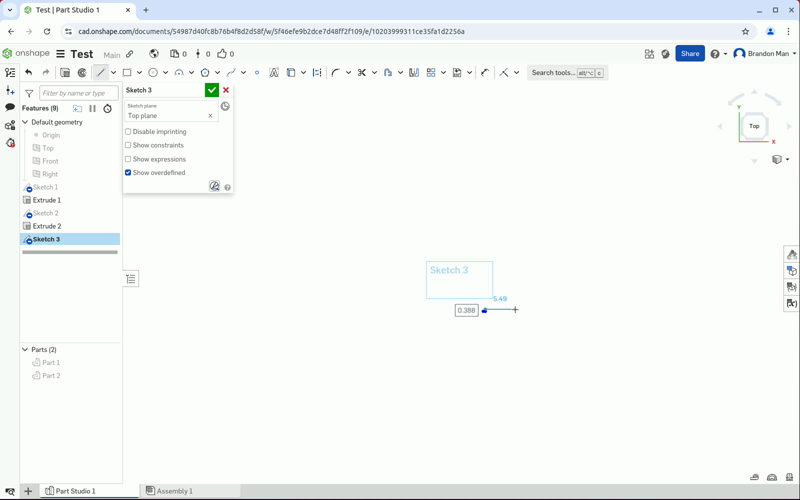
mouse_move(483, 309)
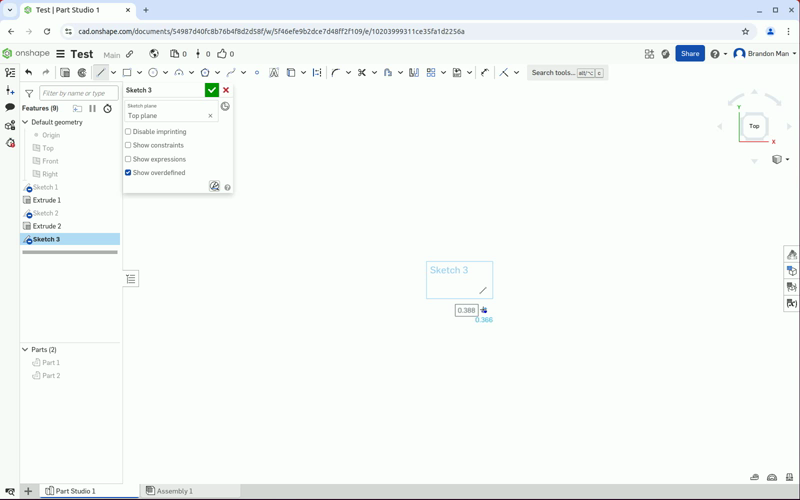
scroll(6)
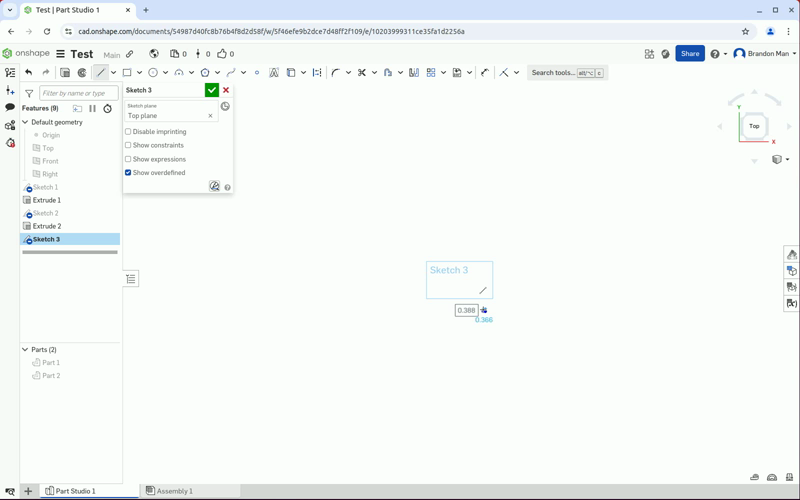
scroll(6)
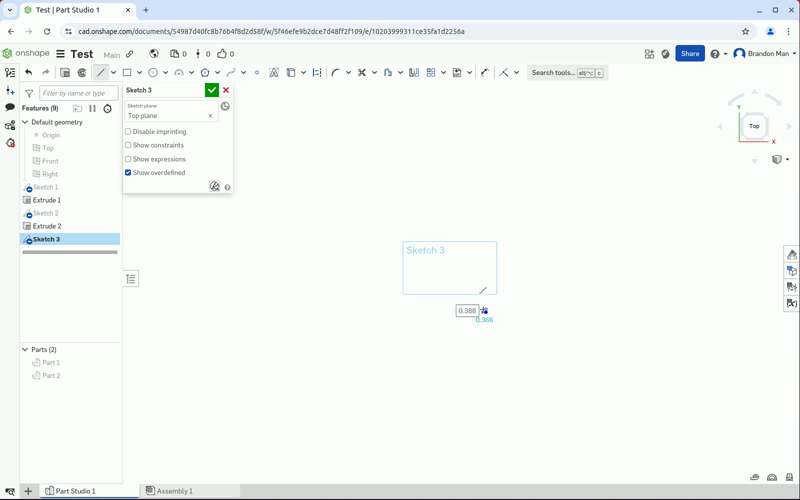
scroll(6)
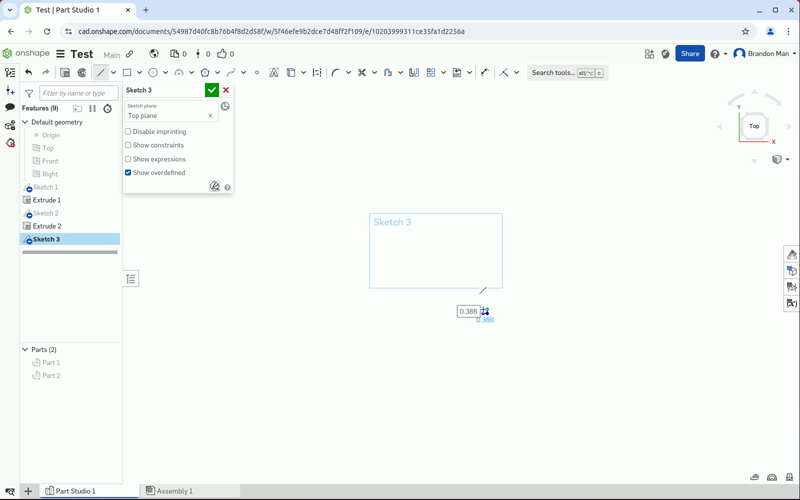
scroll(6)
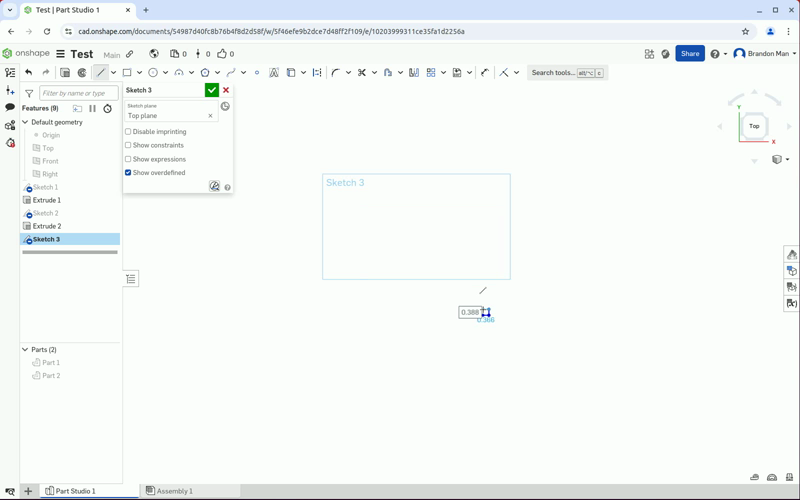
scroll(6)
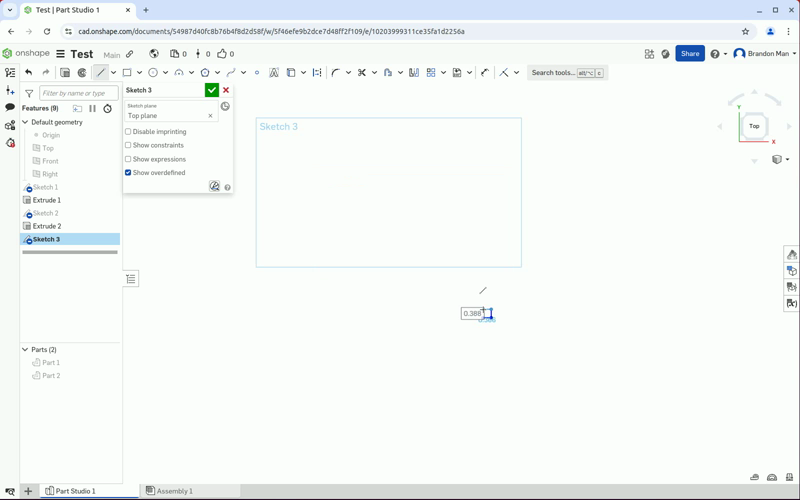
scroll(6)
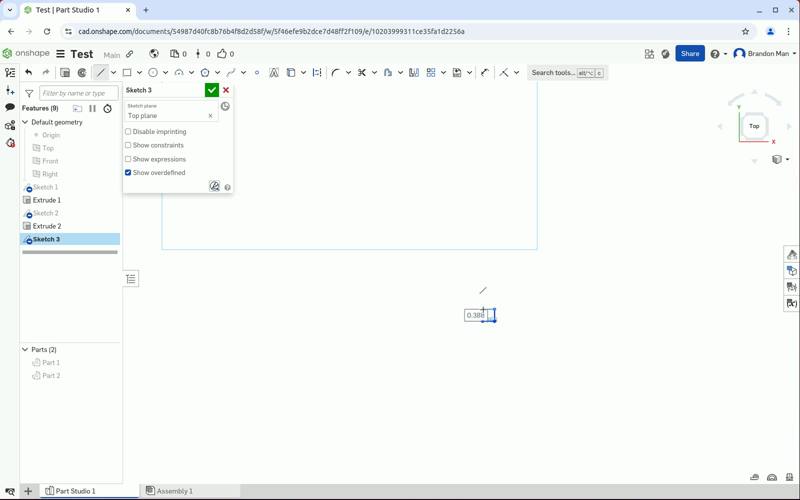
scroll(6)
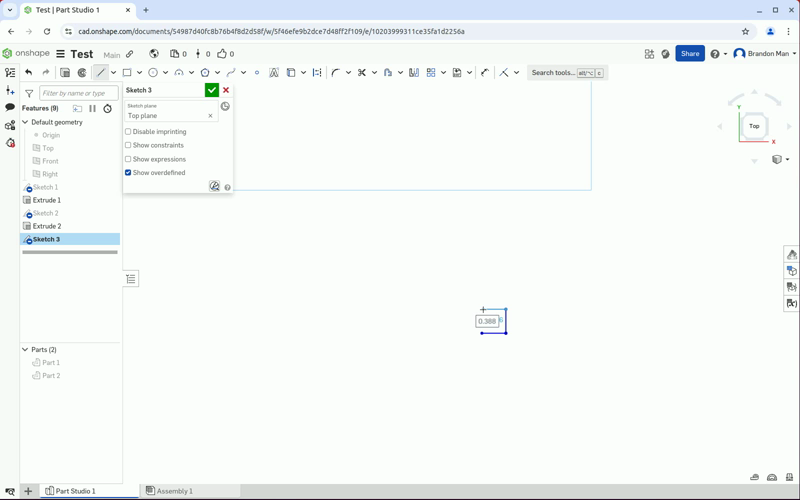
click(483, 309)
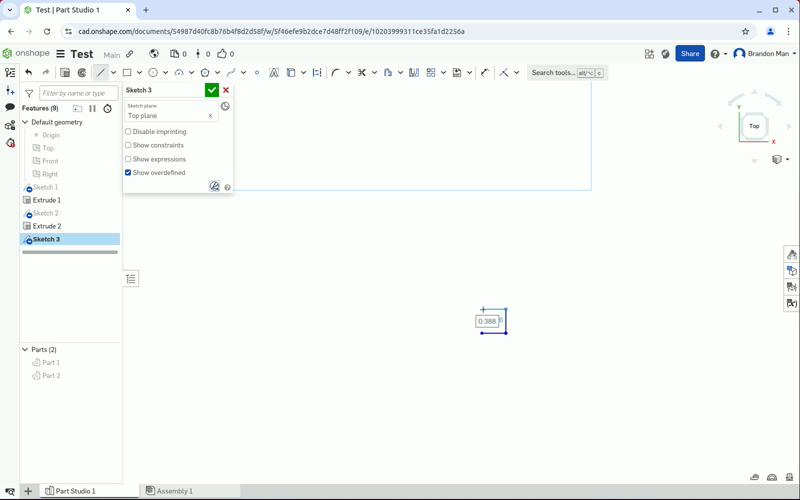
scroll(-6)
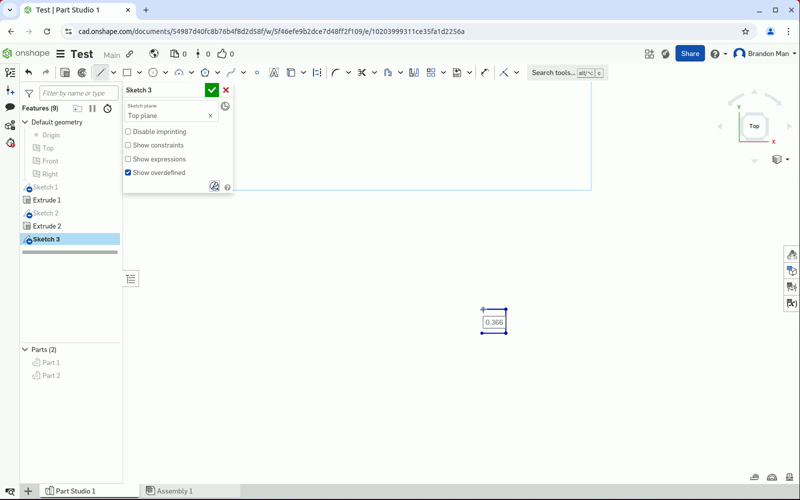
scroll(-6)
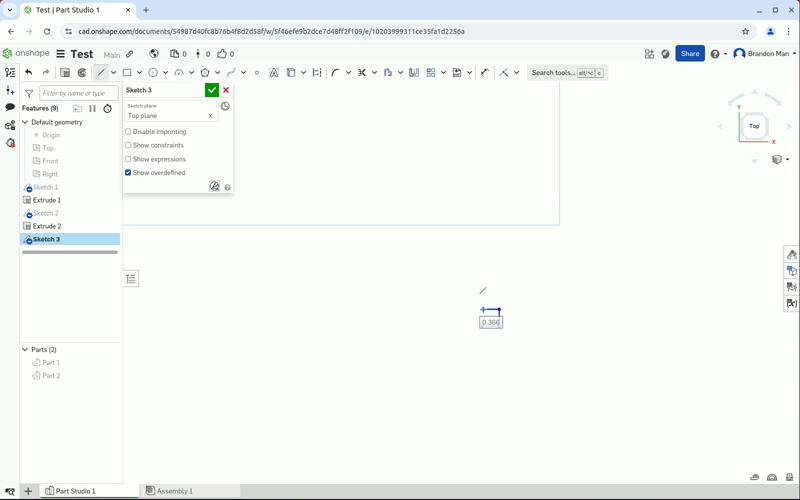
scroll(-6)
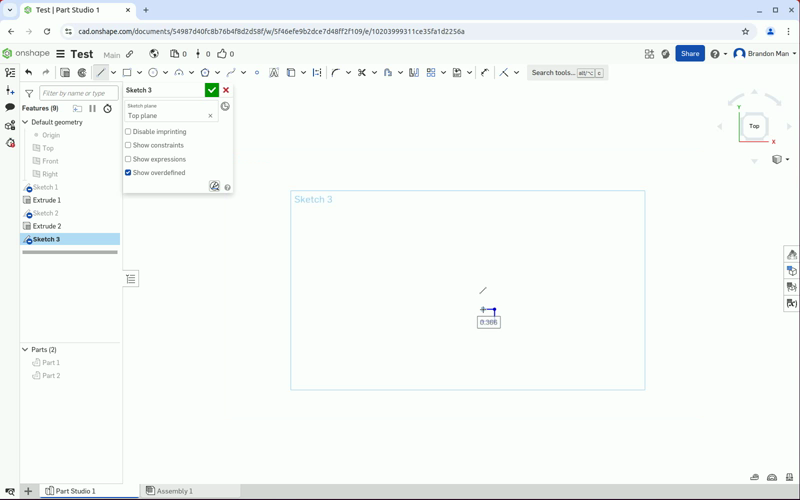
scroll(-6)
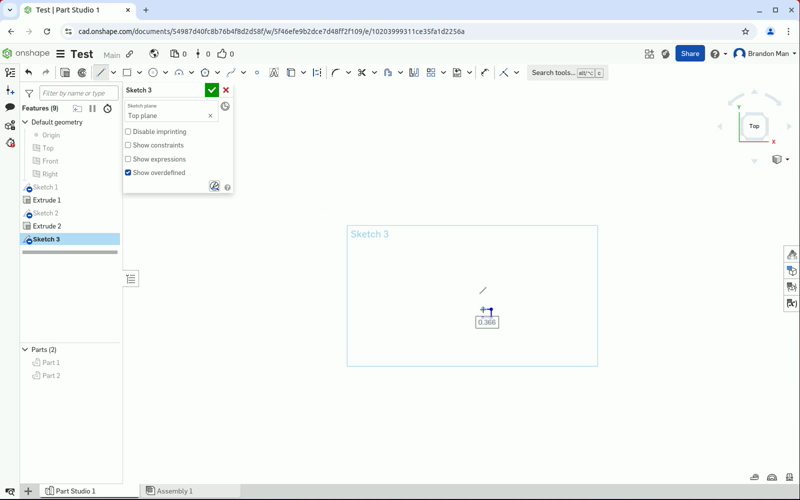
scroll(-6)
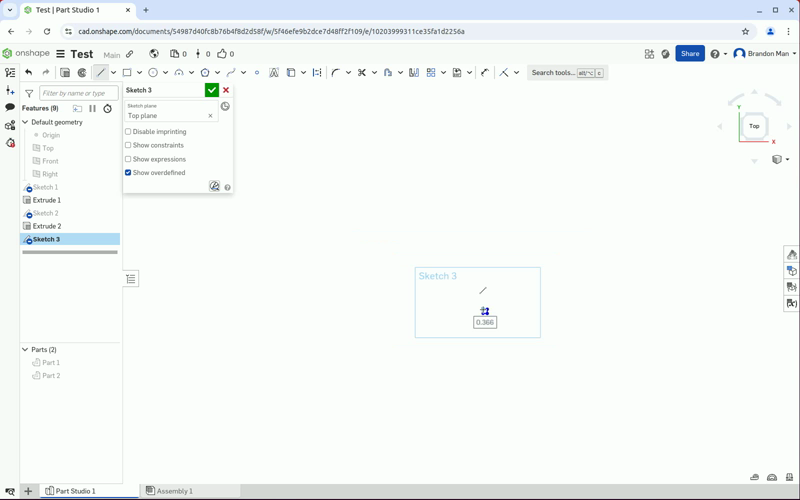
scroll(-6)
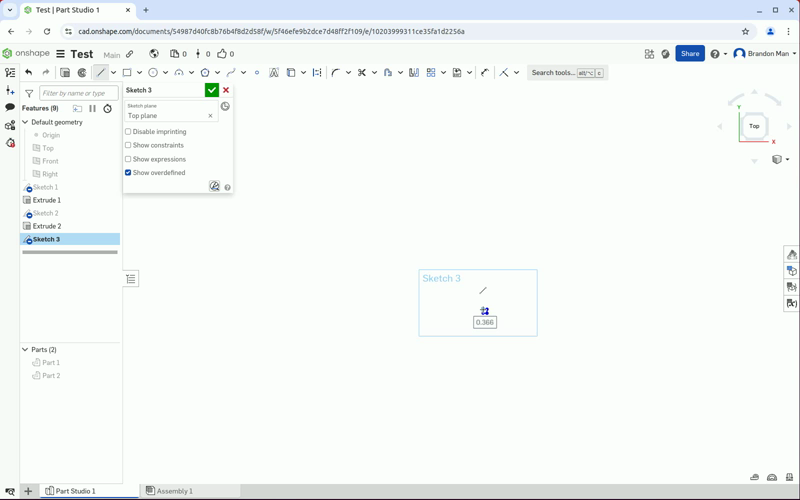
scroll(-6)
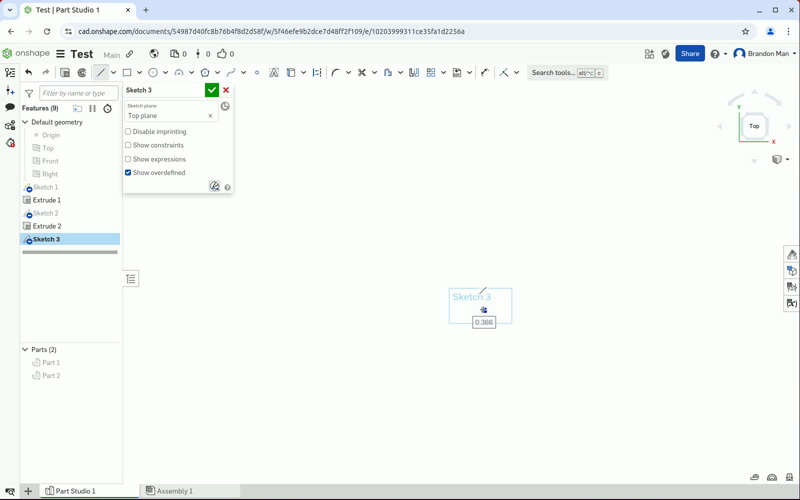
key_up(shift)
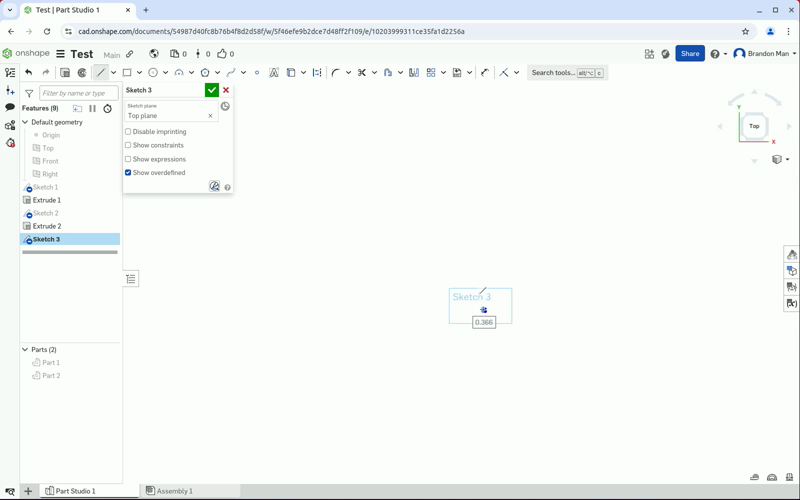
mouse_move(513, 309)
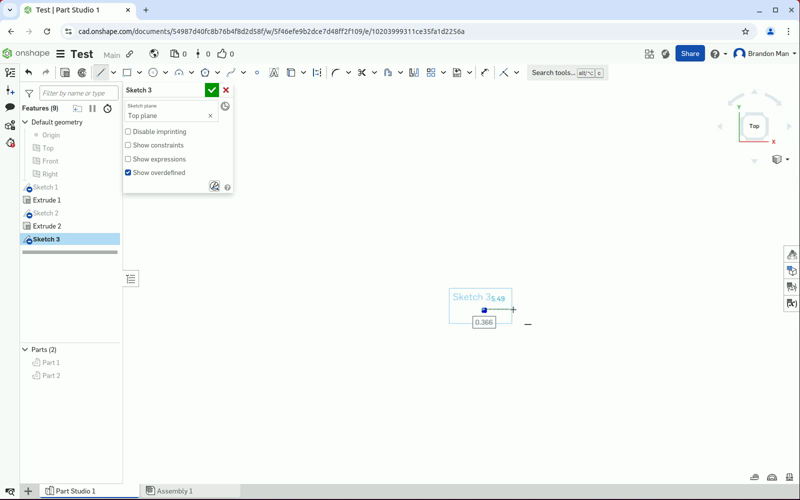
key_down(shift)
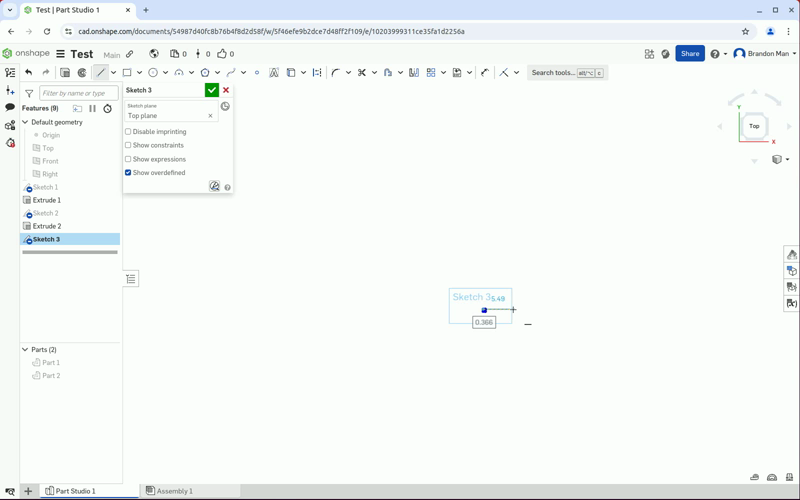
mouse_move(483, 311)
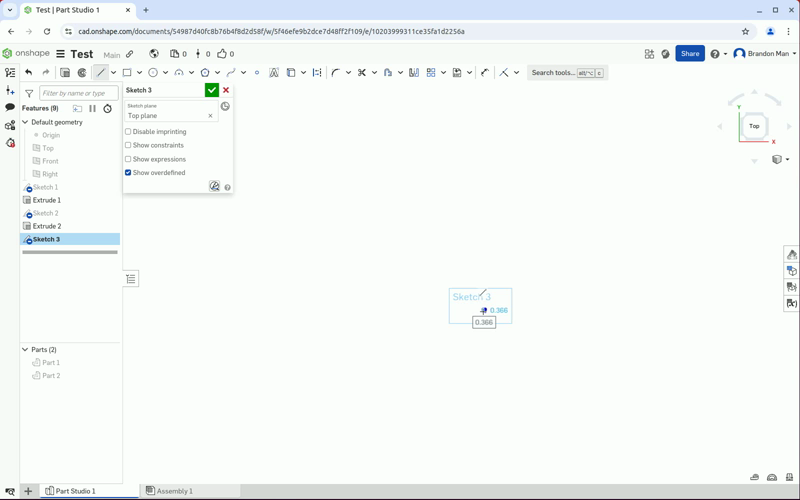
scroll(6)
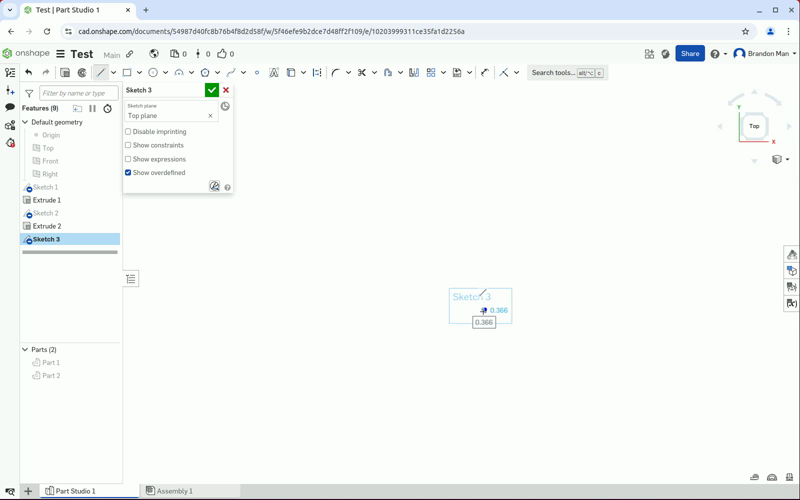
scroll(6)
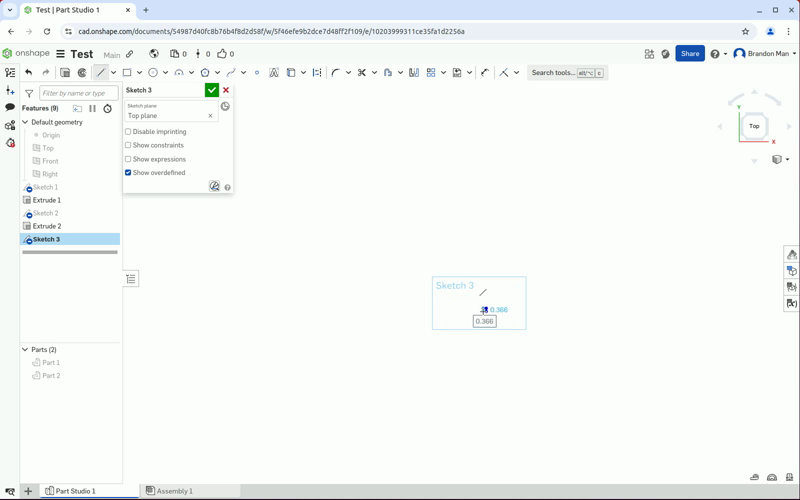
scroll(6)
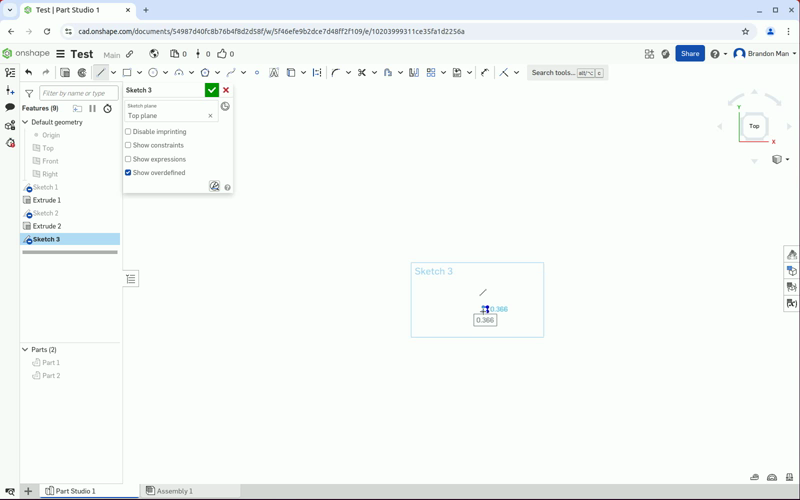
scroll(6)
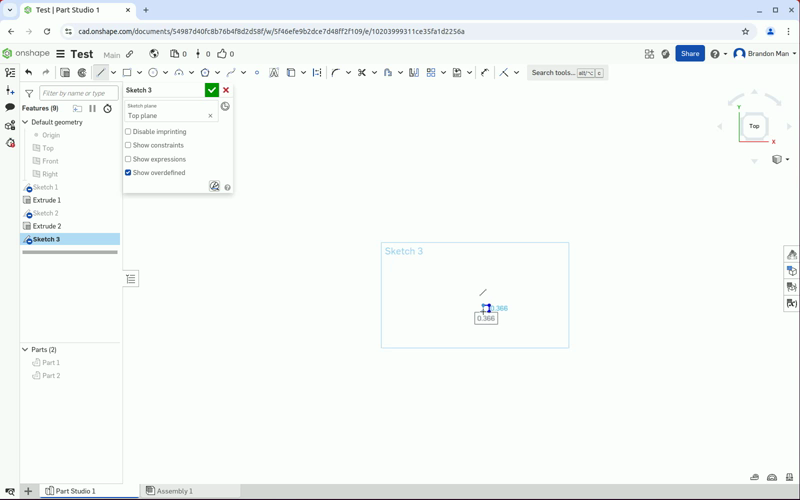
scroll(6)
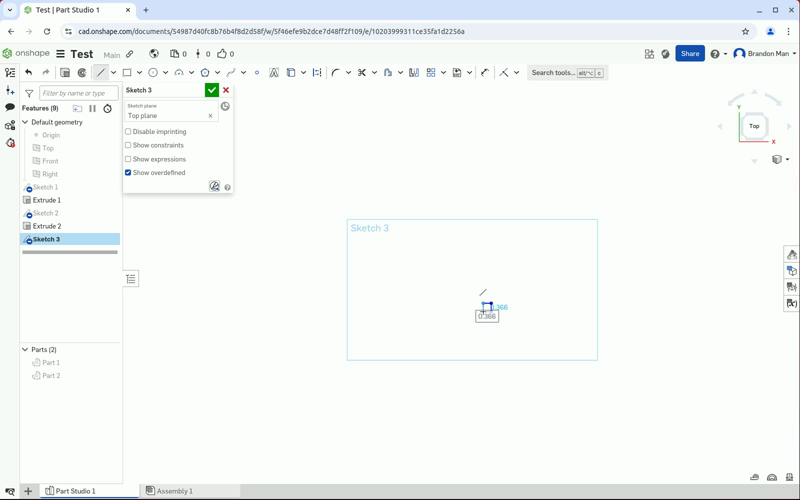
scroll(6)
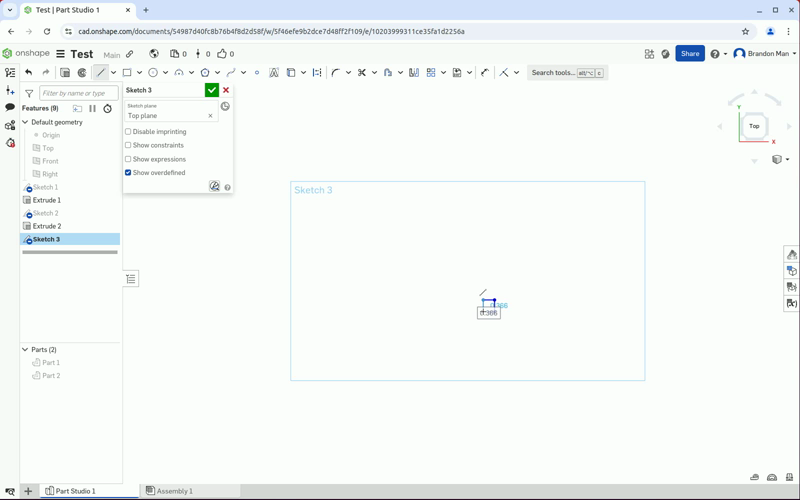
scroll(6)
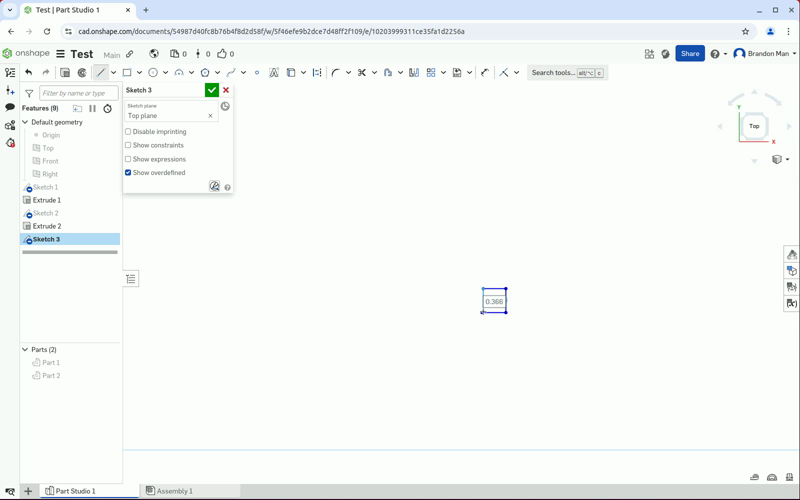
key_up(shift)
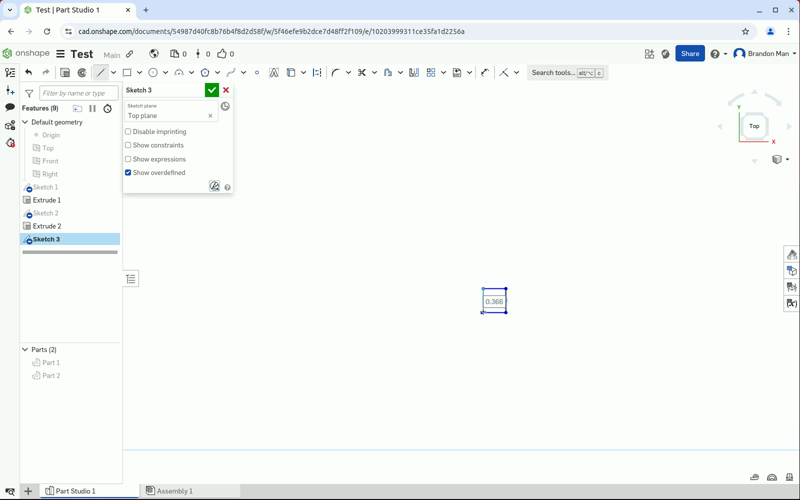
click(483, 311)
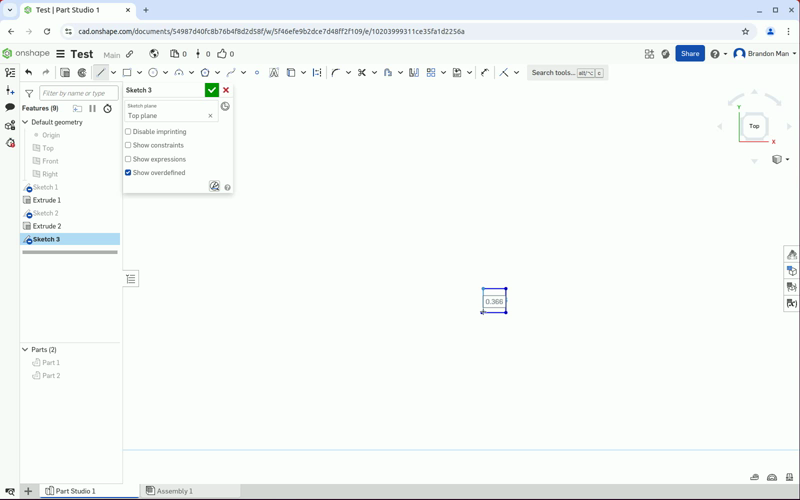
scroll(-6)
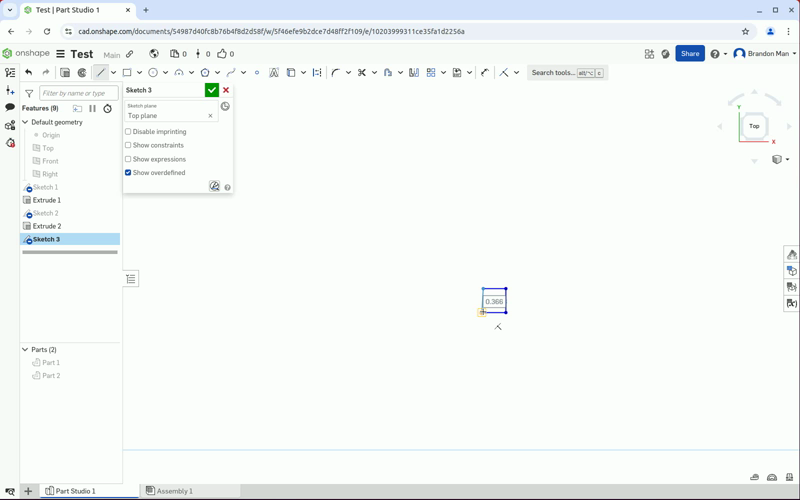
scroll(-6)
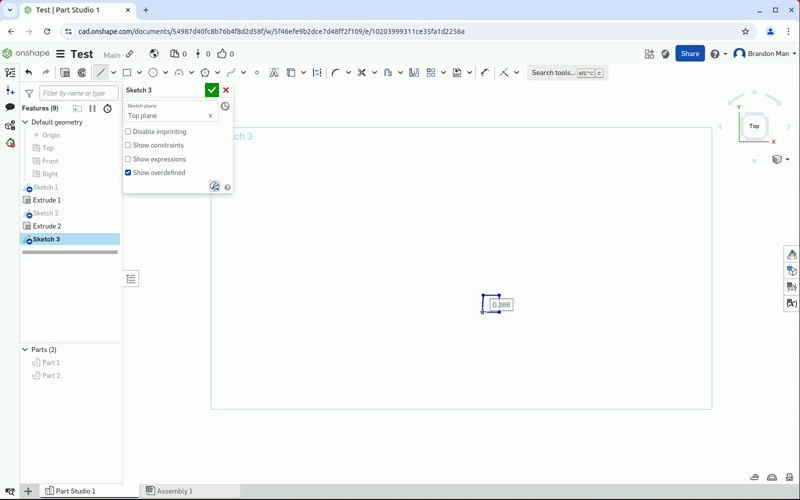
scroll(-6)
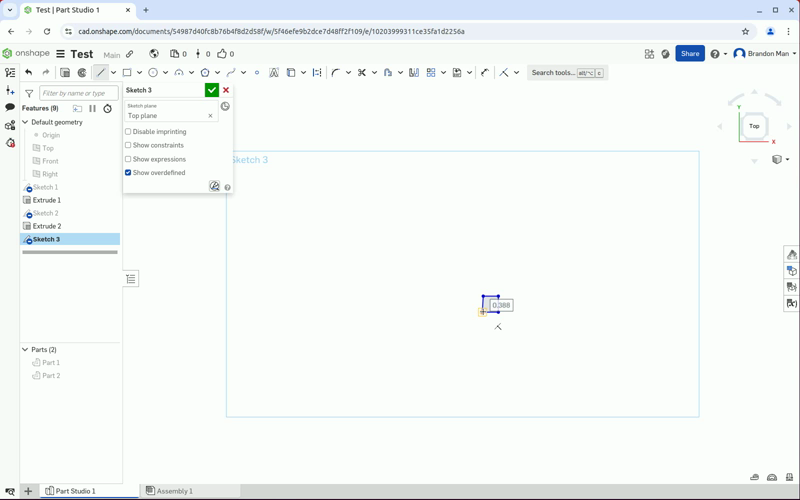
scroll(-6)
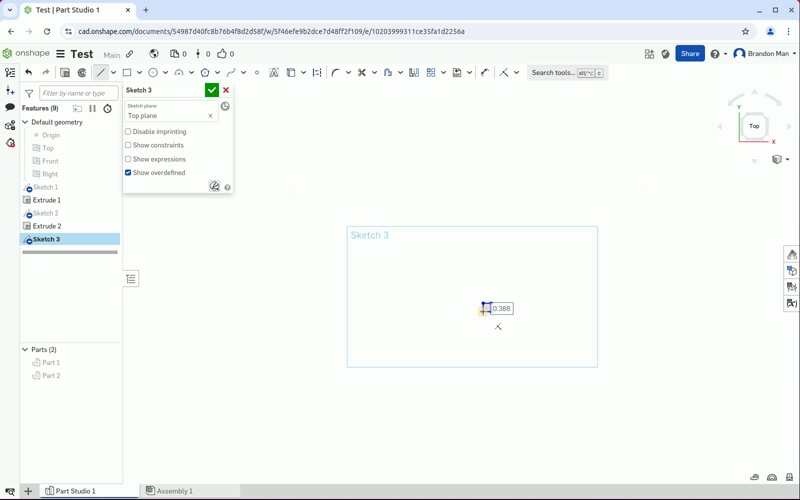
scroll(-6)
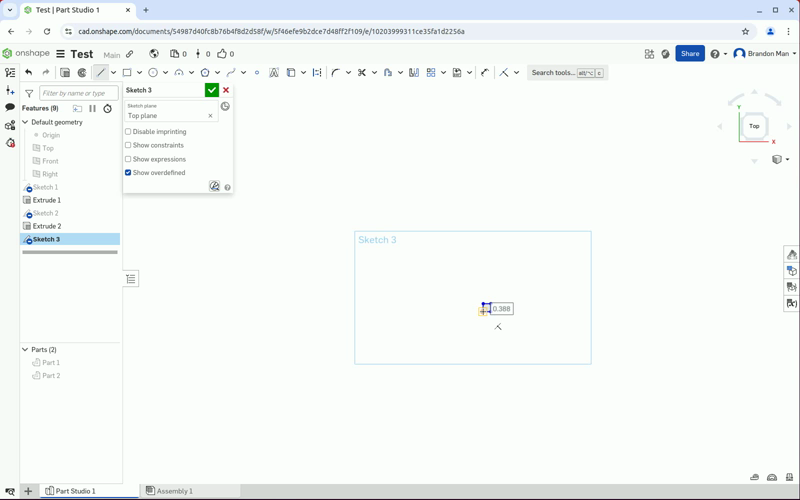
scroll(-6)
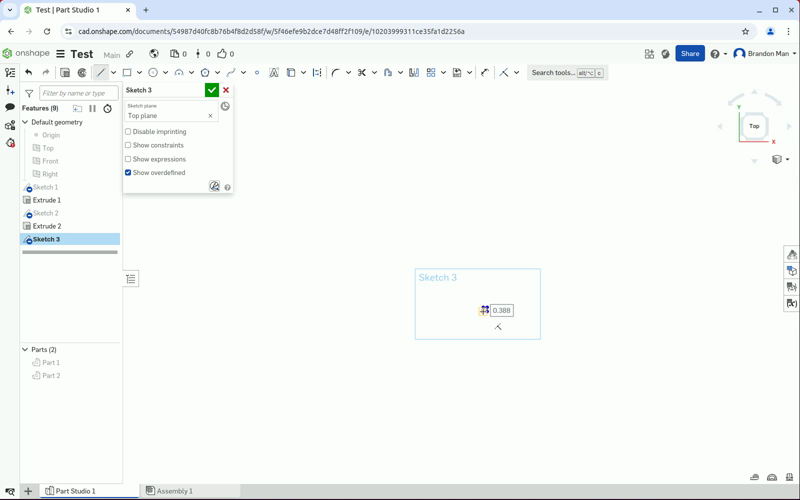
scroll(-6)
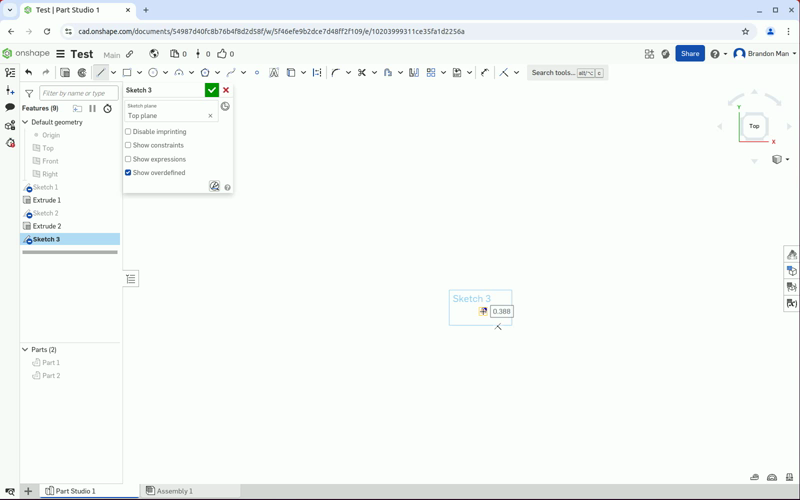
key(esc)
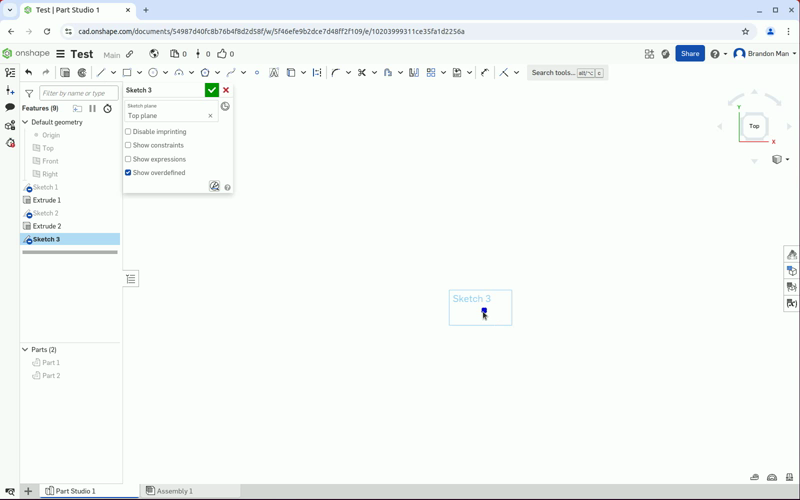
mouse_move(484, 310)
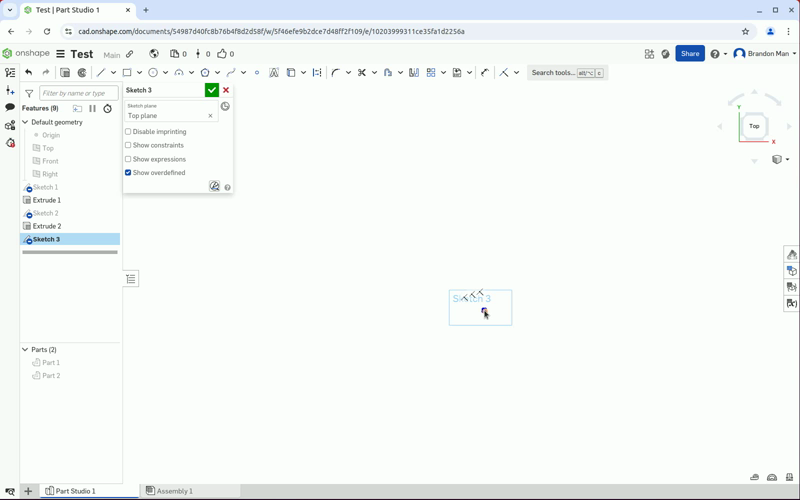
scroll(6)
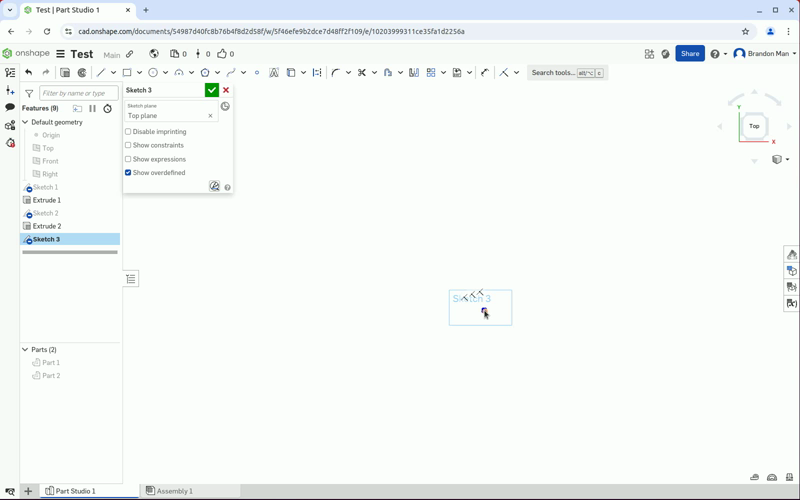
scroll(6)
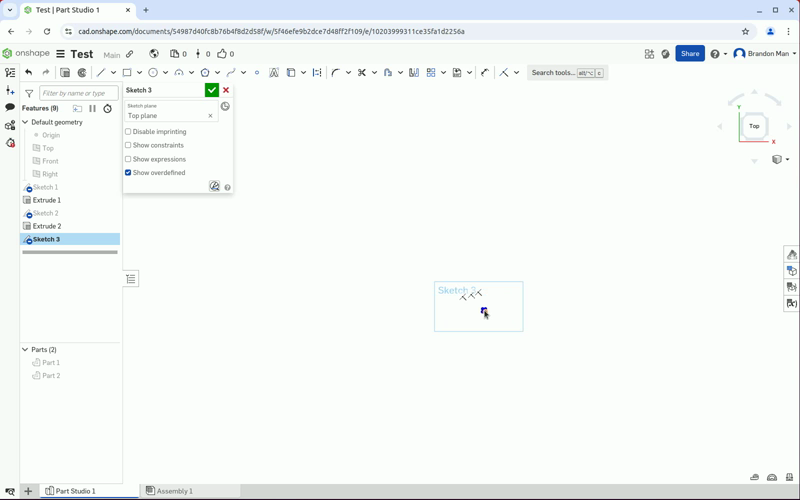
scroll(6)
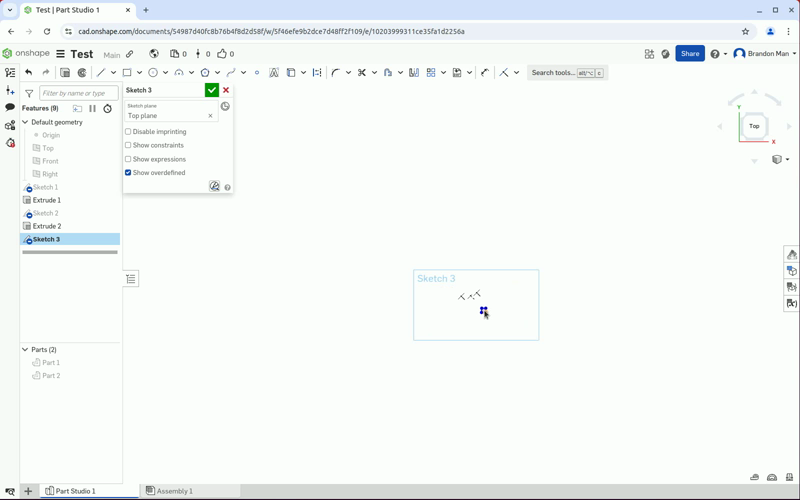
scroll(6)
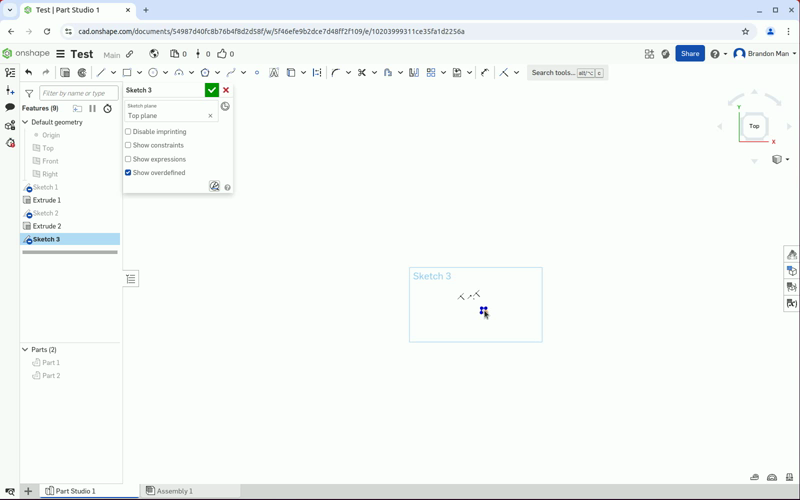
scroll(6)
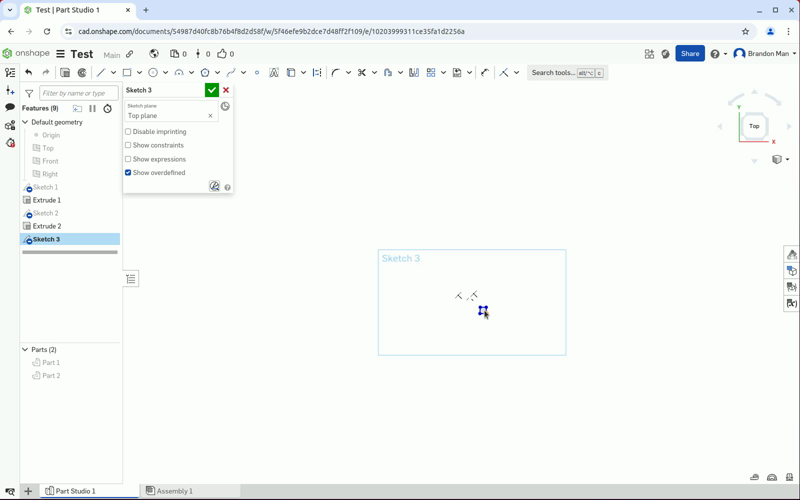
scroll(6)
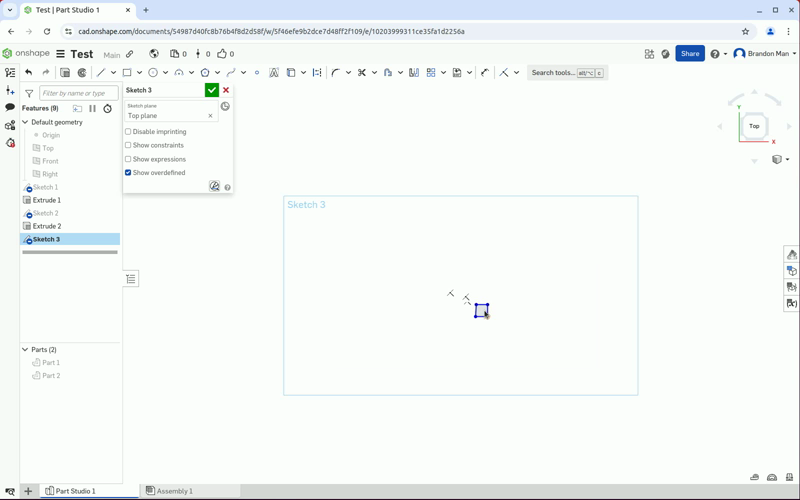
scroll(6)
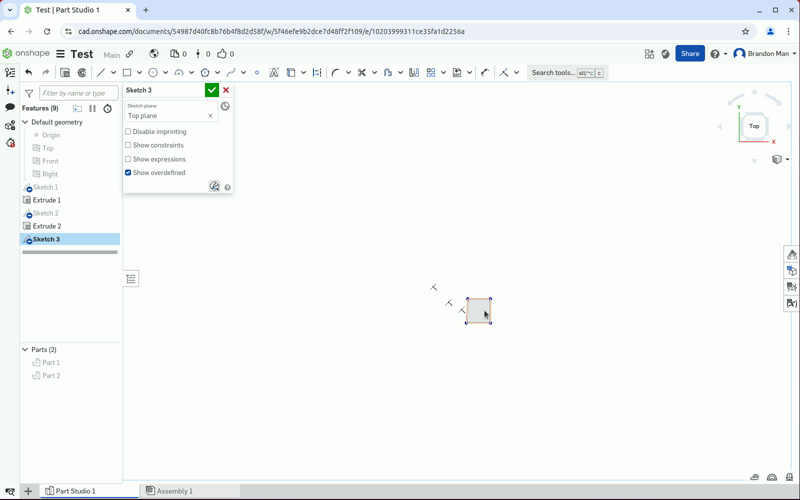
click(484, 310)
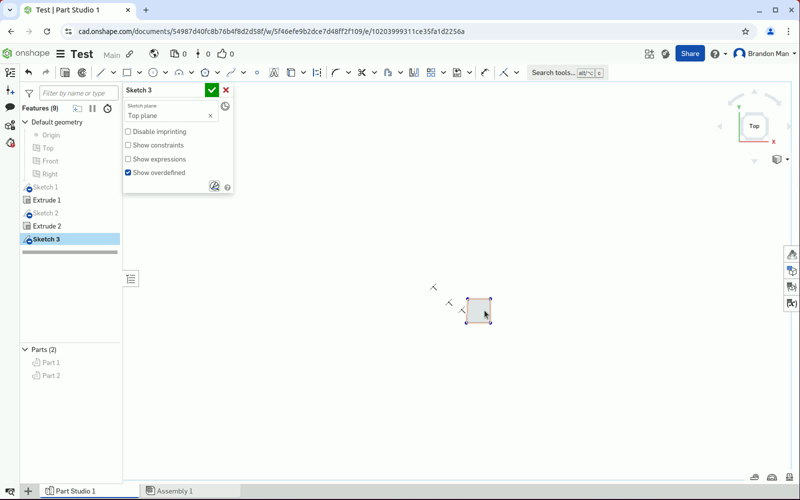
scroll(-6)
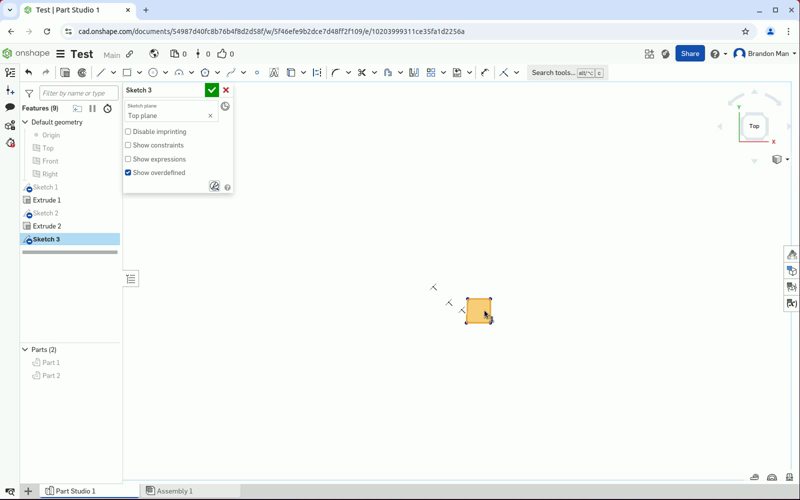
scroll(-6)
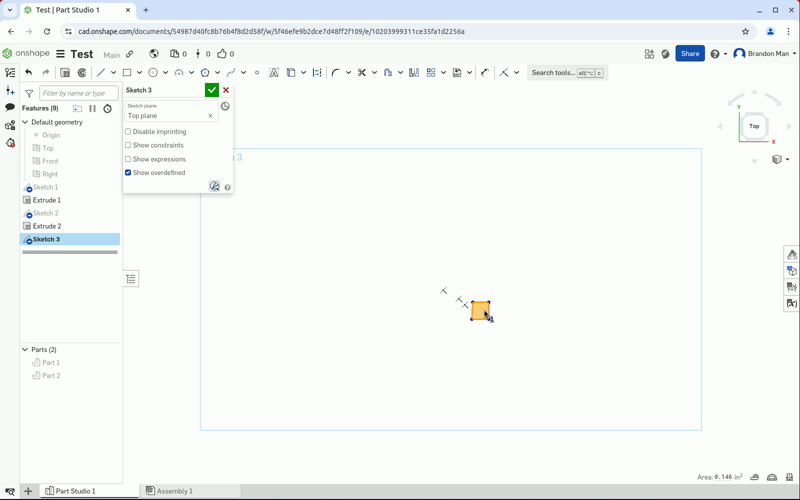
scroll(-6)
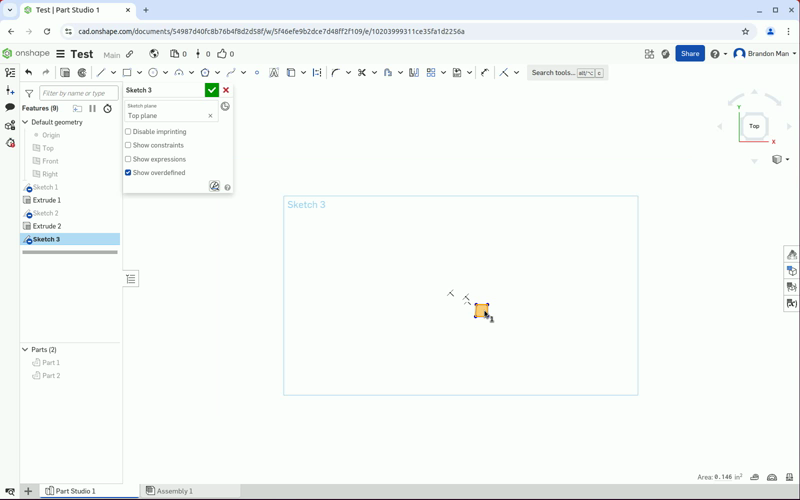
scroll(-6)
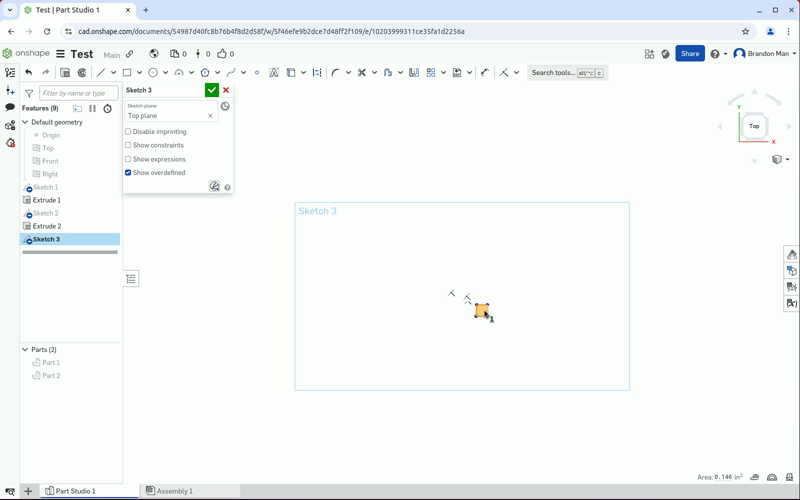
scroll(-6)
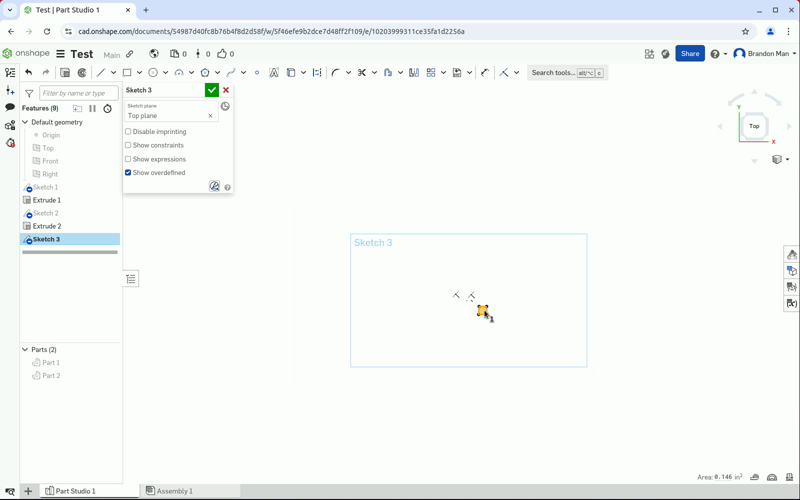
scroll(-6)
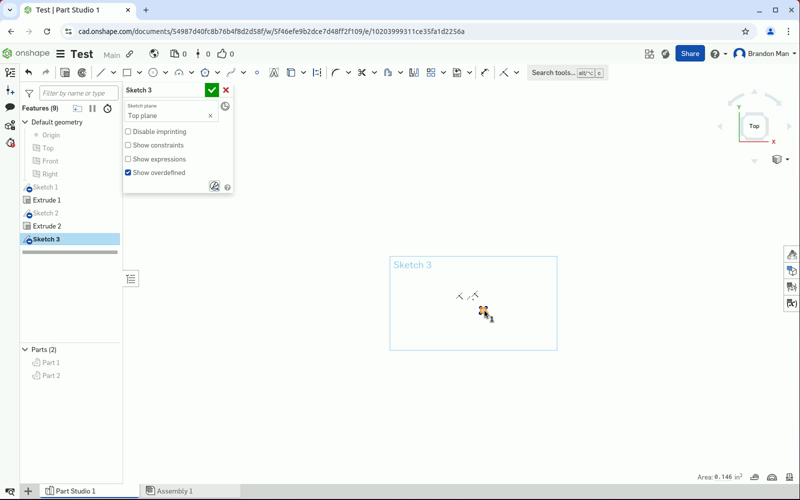
scroll(-6)
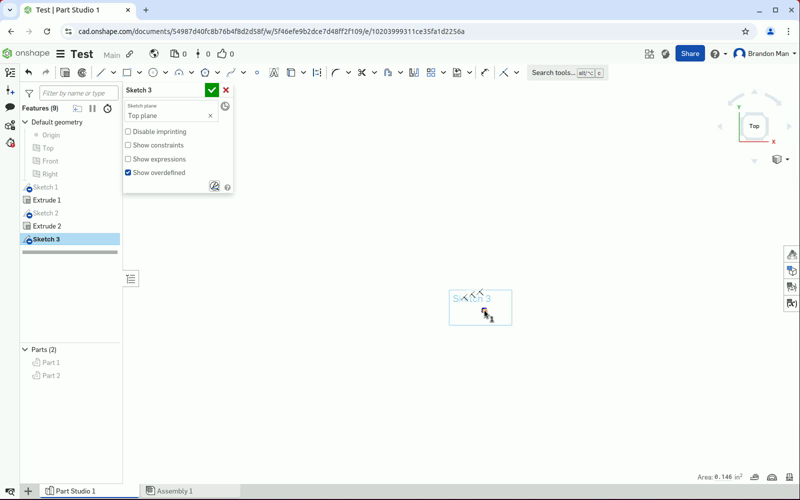
mouse_move(73, 352)
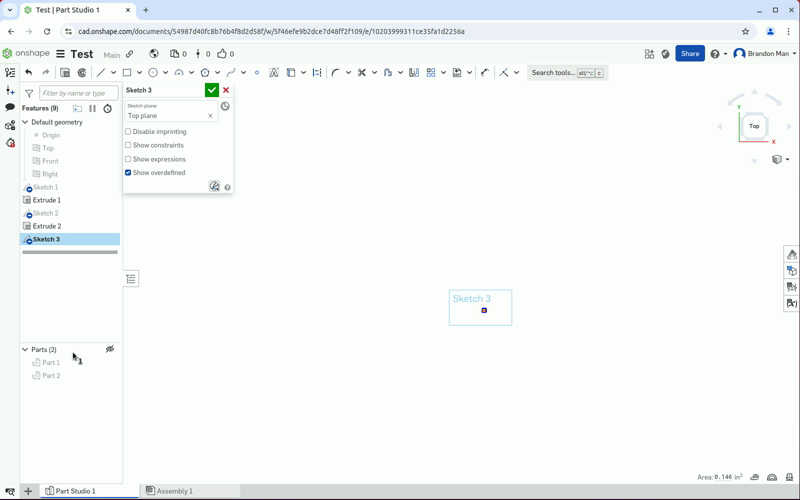
key(shift+y)
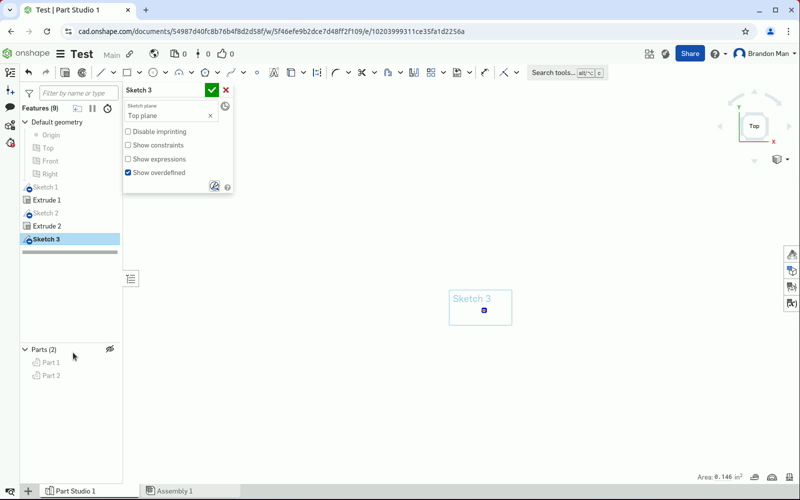
key(shift+e)
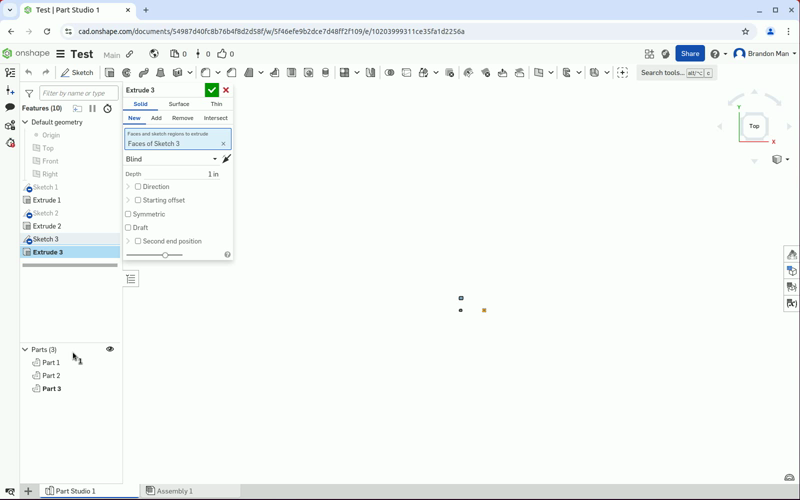
mouse_move(143, 106)
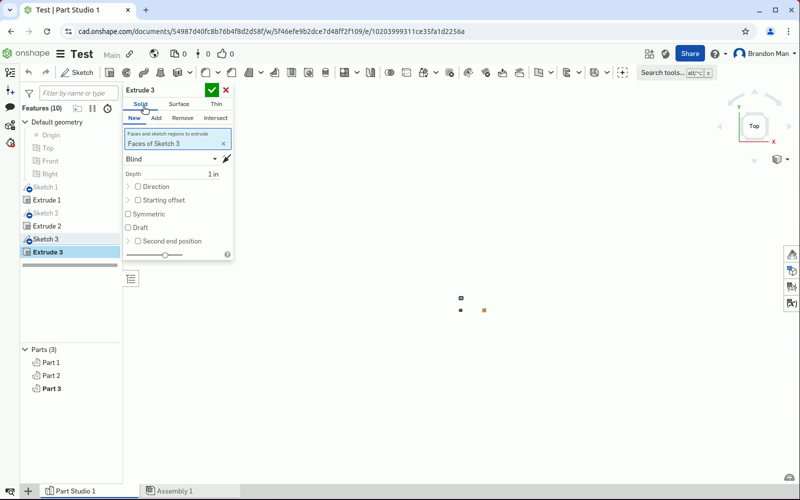
click(143, 106)
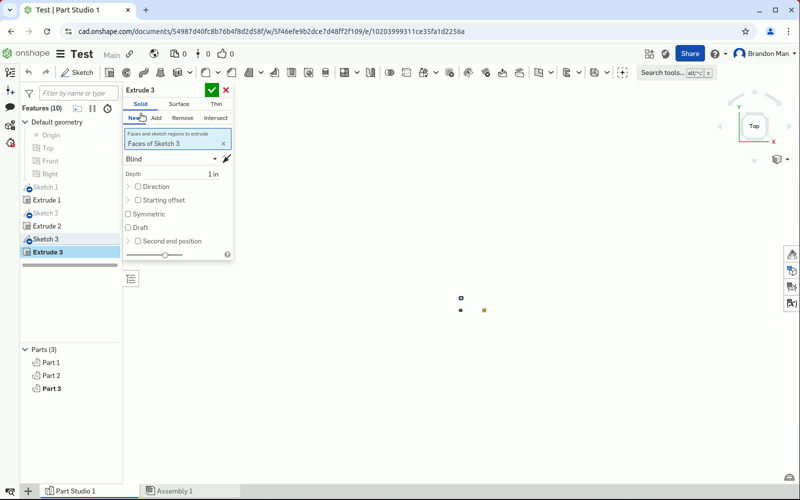
mouse_move(137, 120)
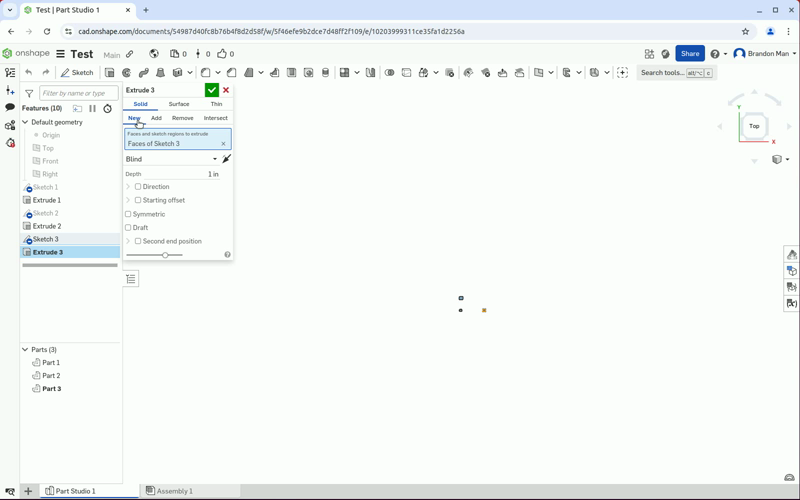
click(137, 120)
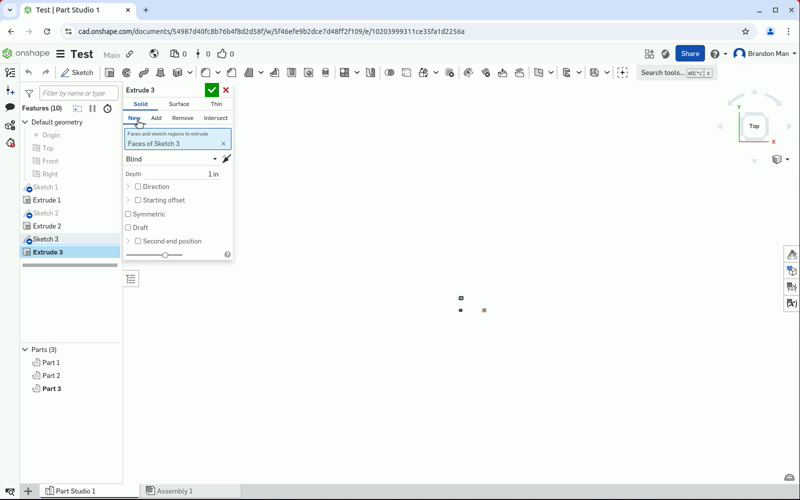
key(tab, 4)
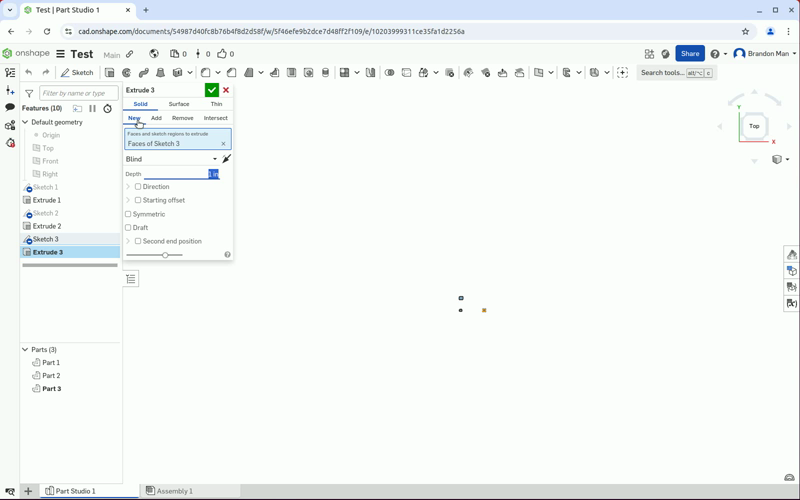
text(2.648)
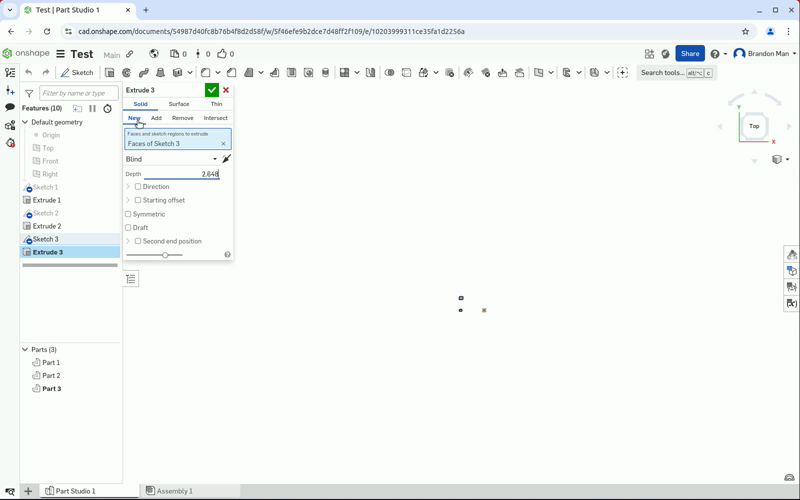
key(enter)
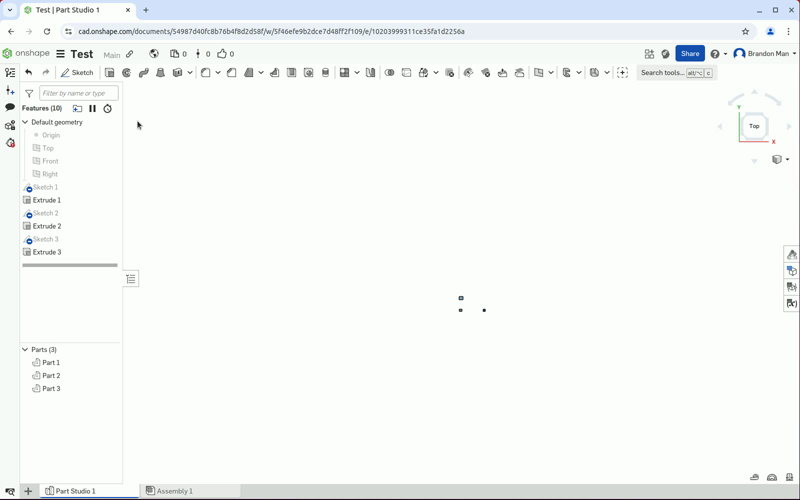
key(shift+h)
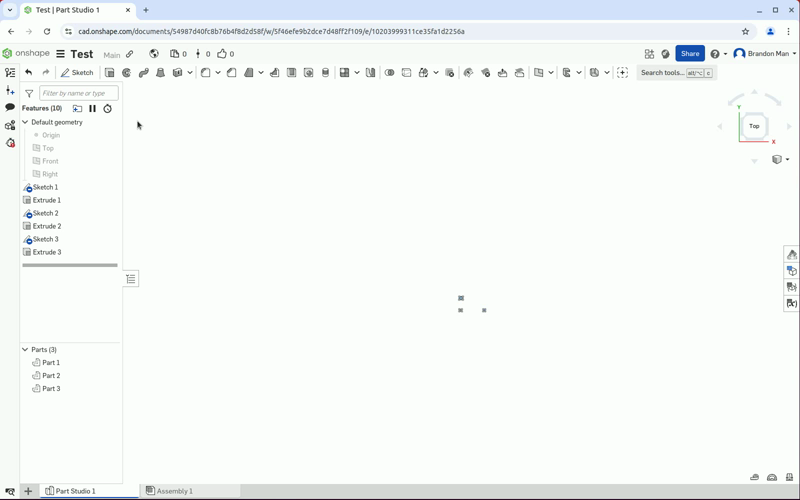
key(shift+h)
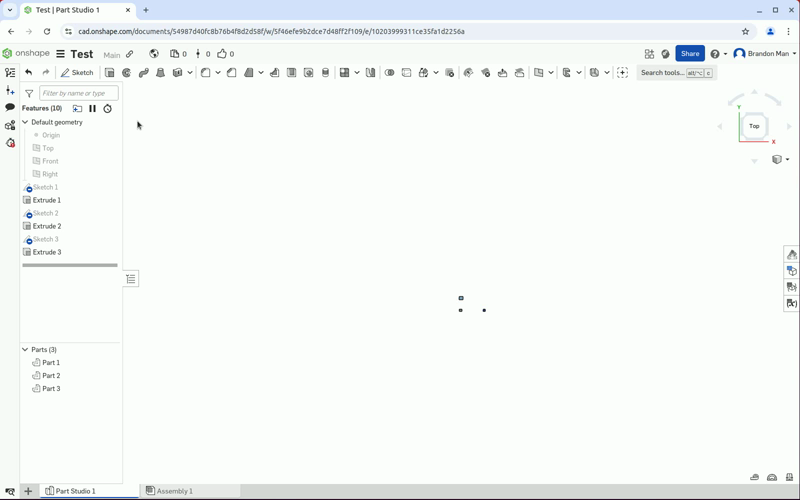
mouse_move(73, 189)
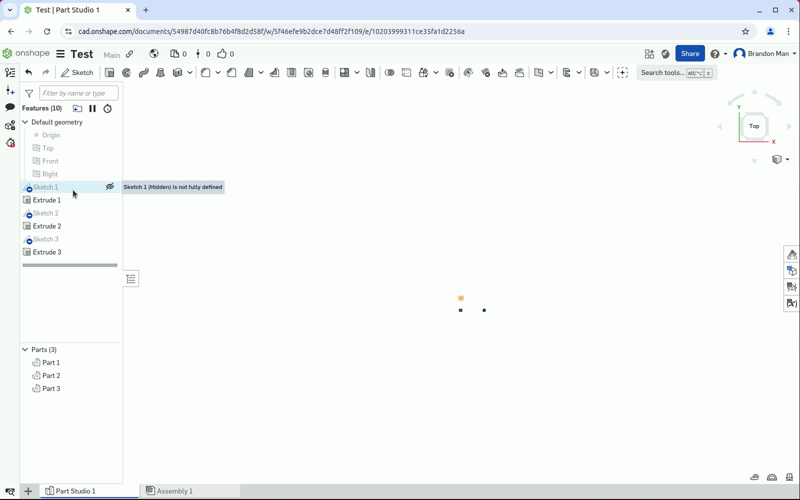
click(73, 189)
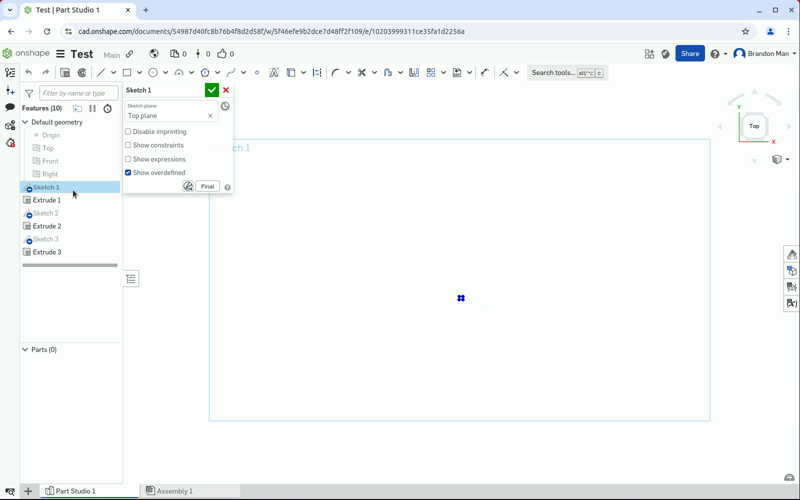
mouse_move(229, 92)
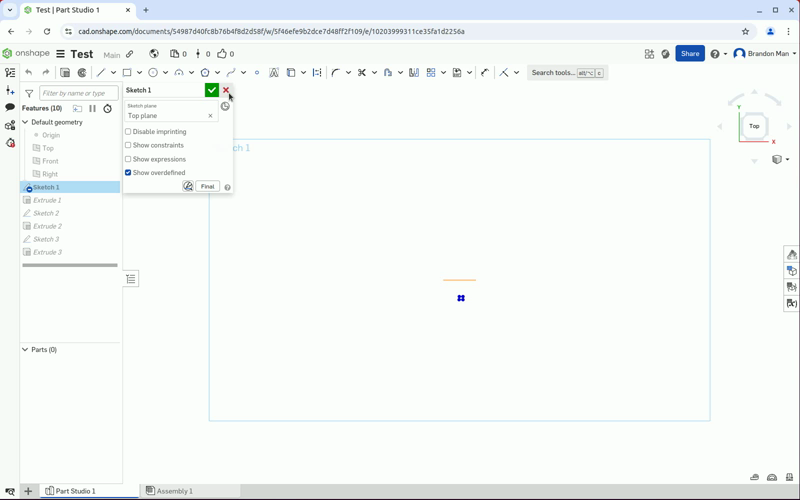
click(229, 92)
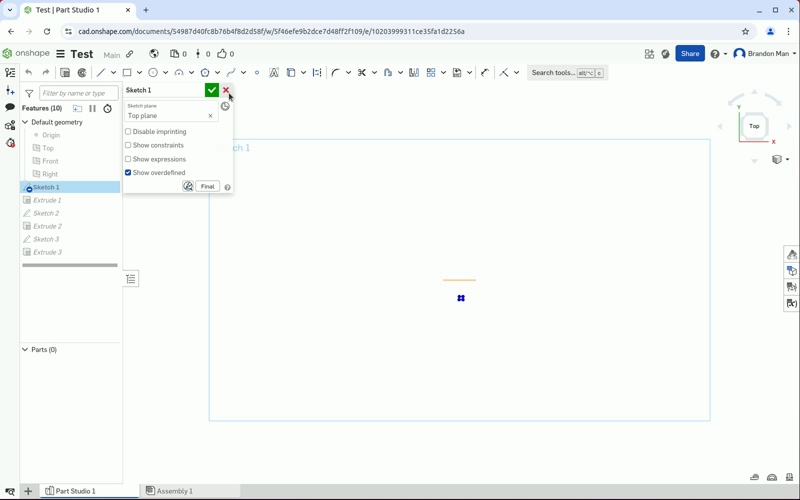
key(shift+s)
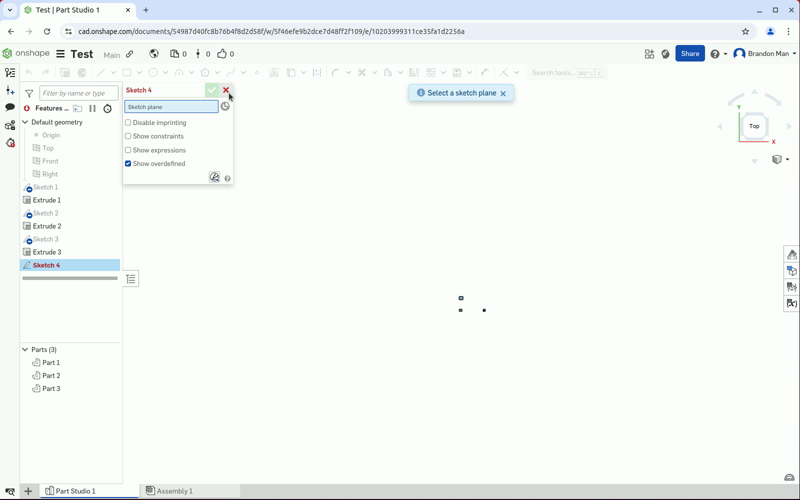
mouse_move(73, 150)
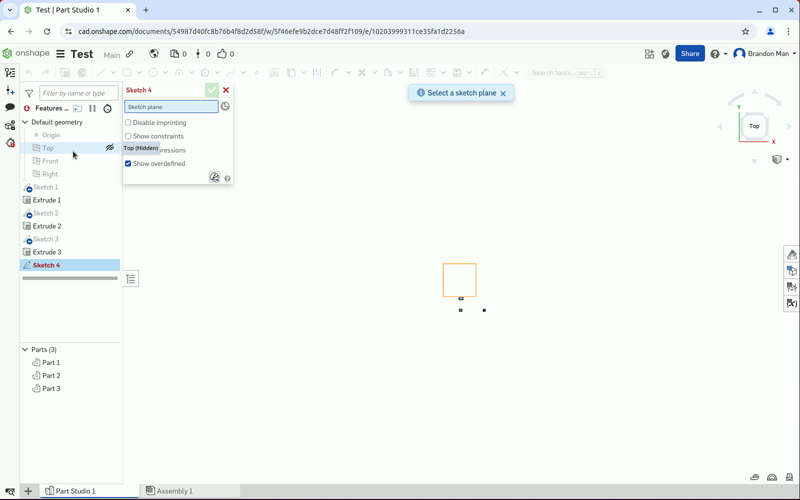
click(73, 150)
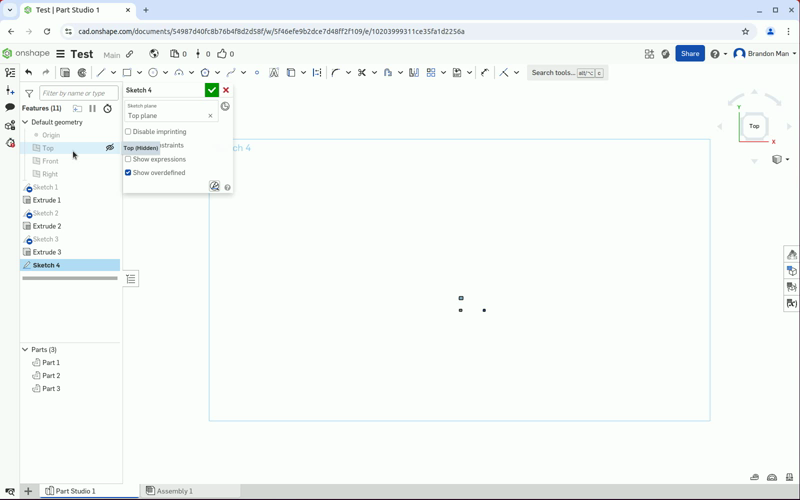
mouse_move(73, 352)
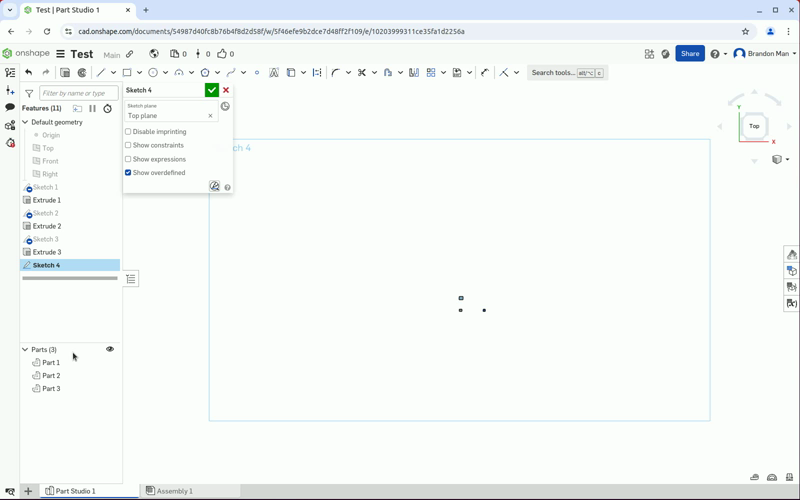
key(y)
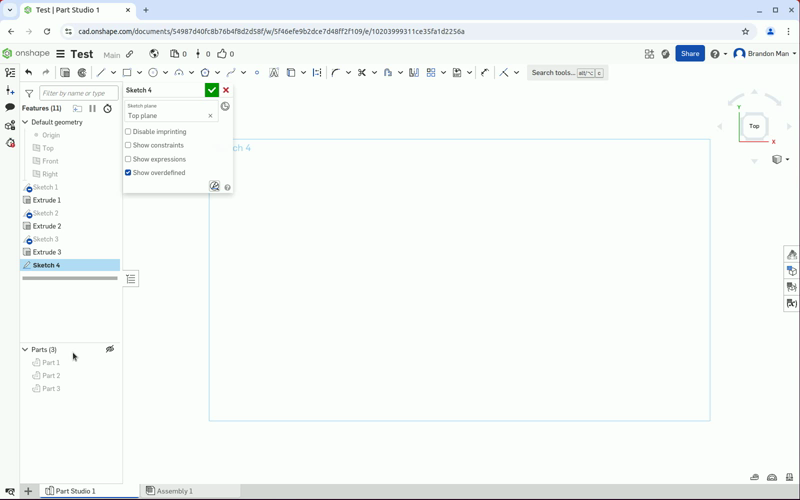
key(l)
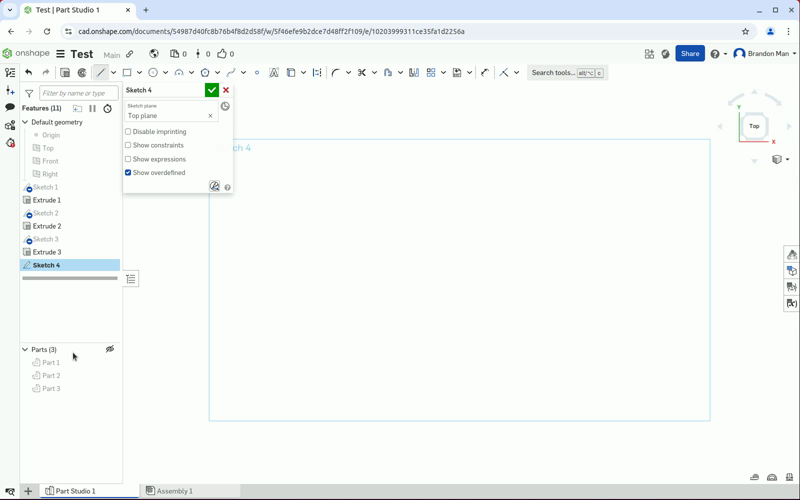
key_down(shift)
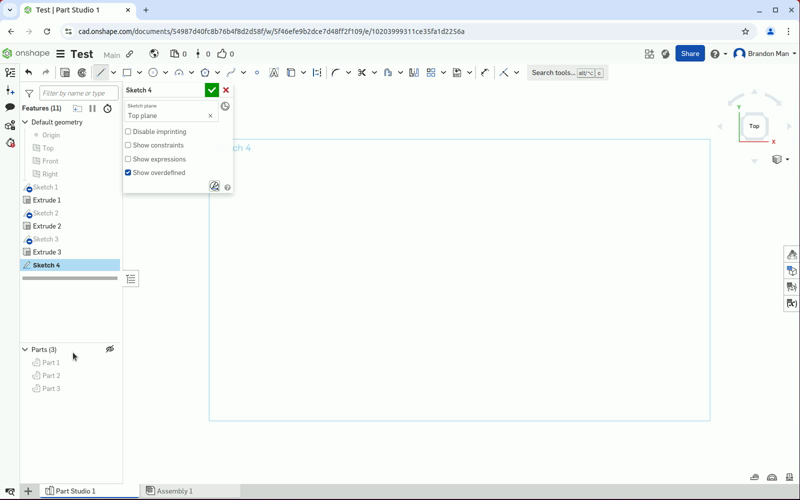
mouse_move(506, 311)
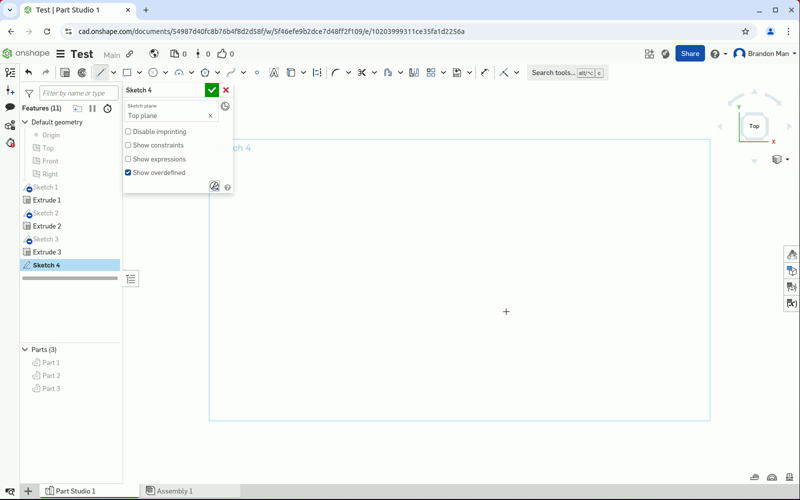
click(506, 311)
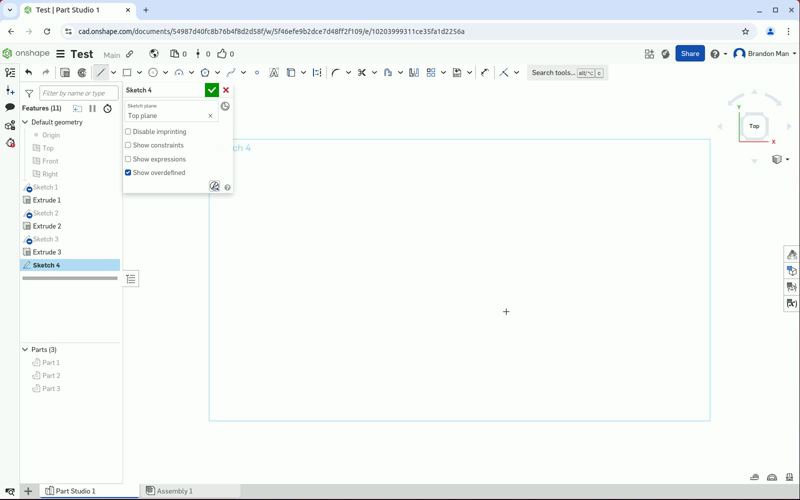
key_up(shift)
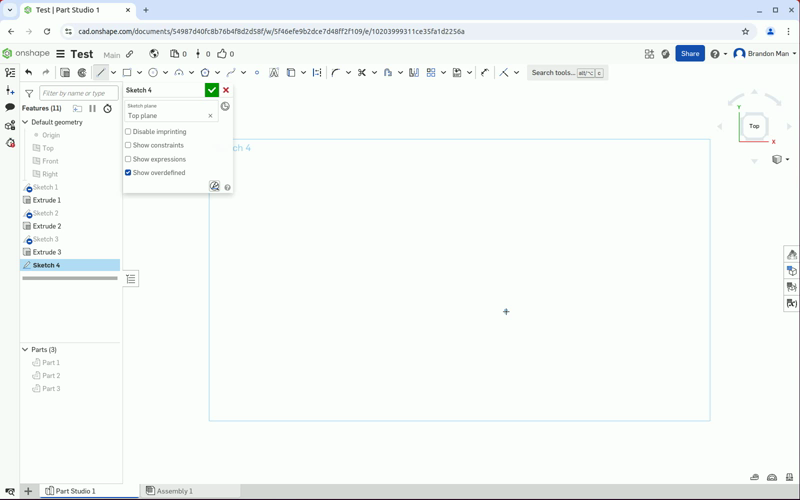
key_down(shift)
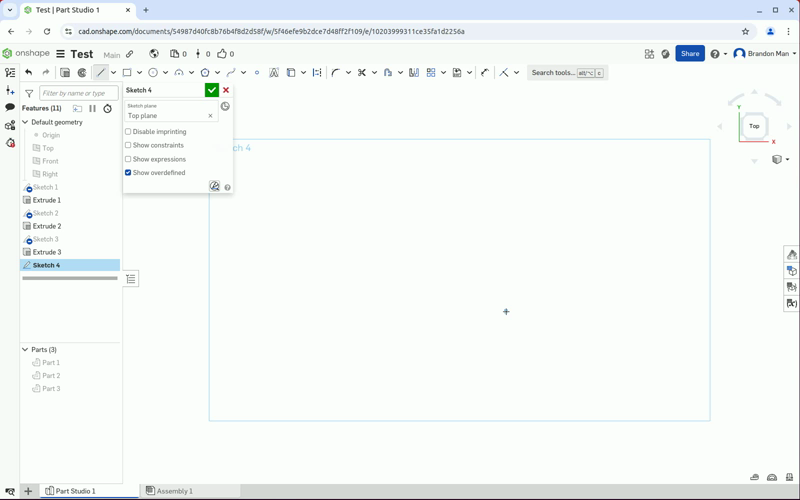
mouse_move(536, 311)
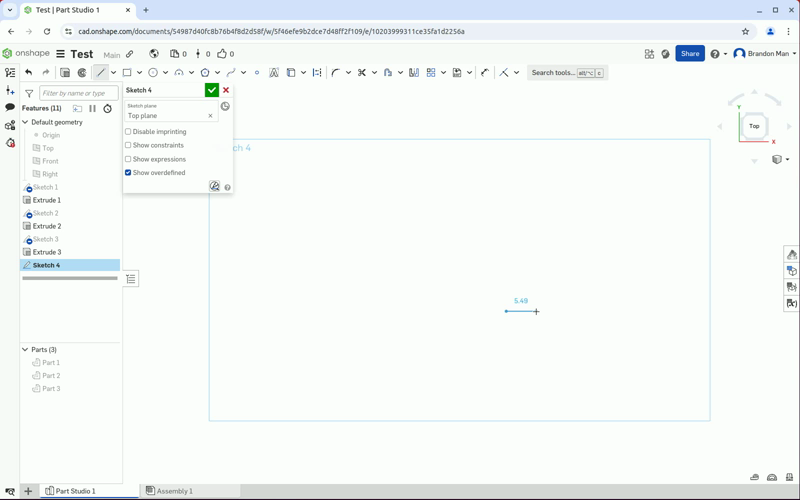
mouse_move(508, 311)
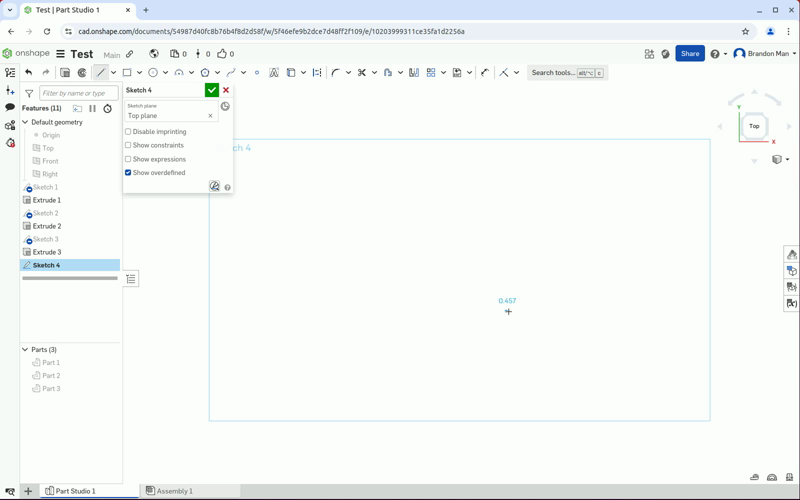
scroll(6)
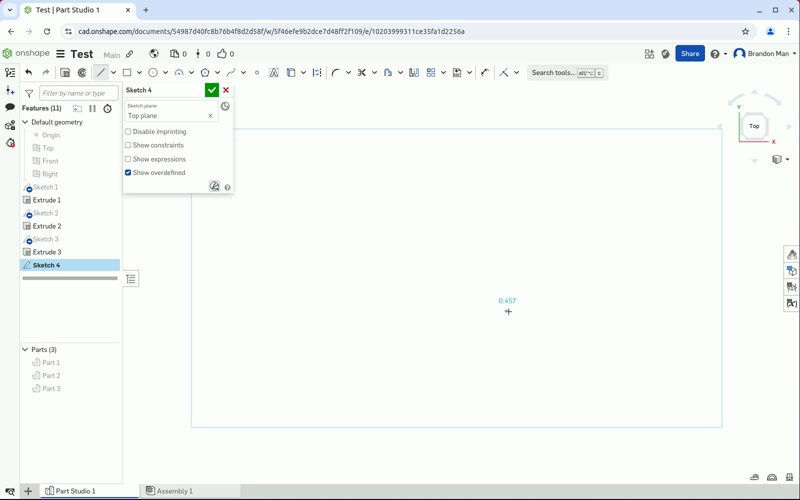
scroll(6)
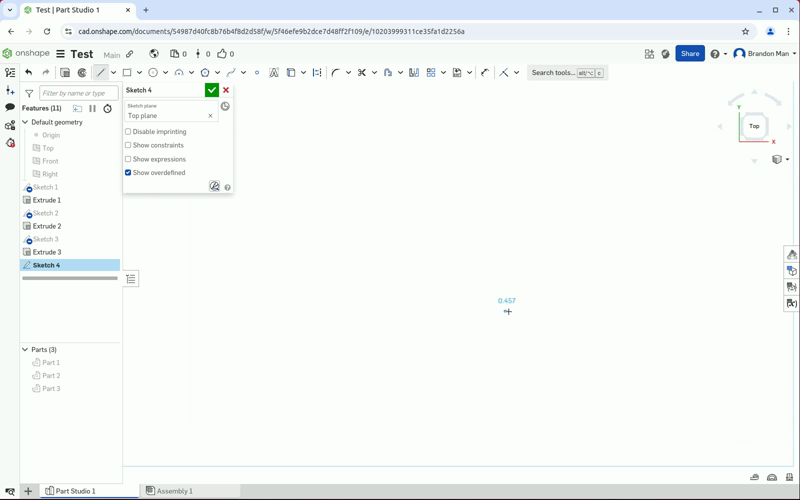
scroll(6)
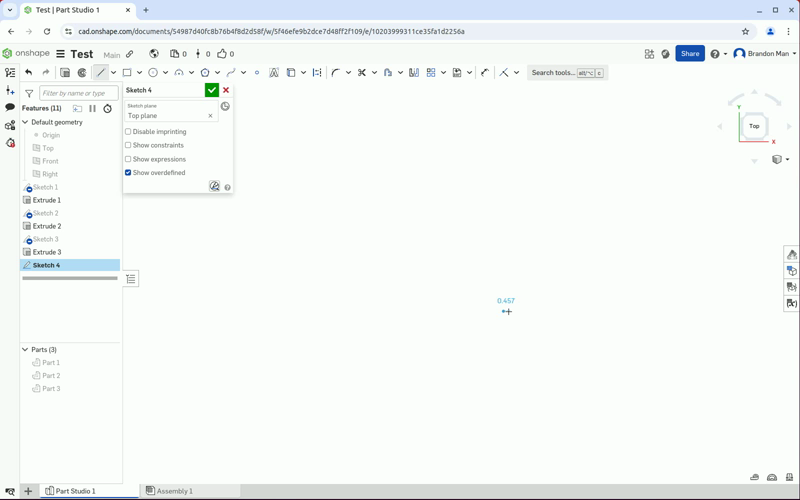
scroll(6)
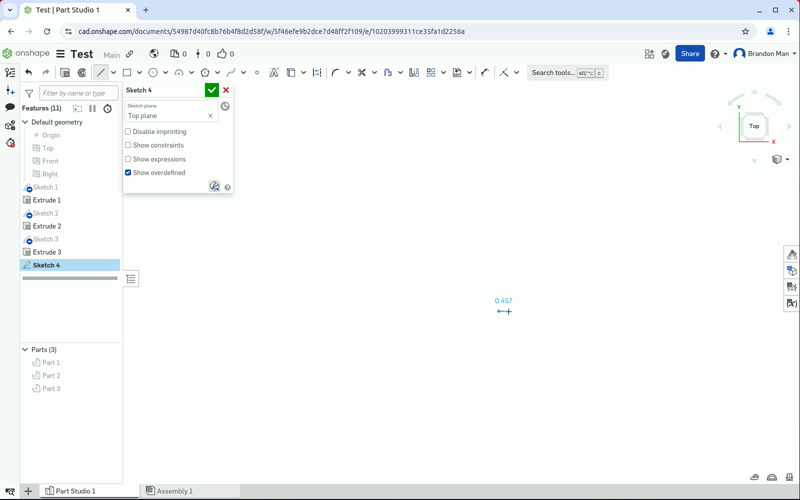
scroll(6)
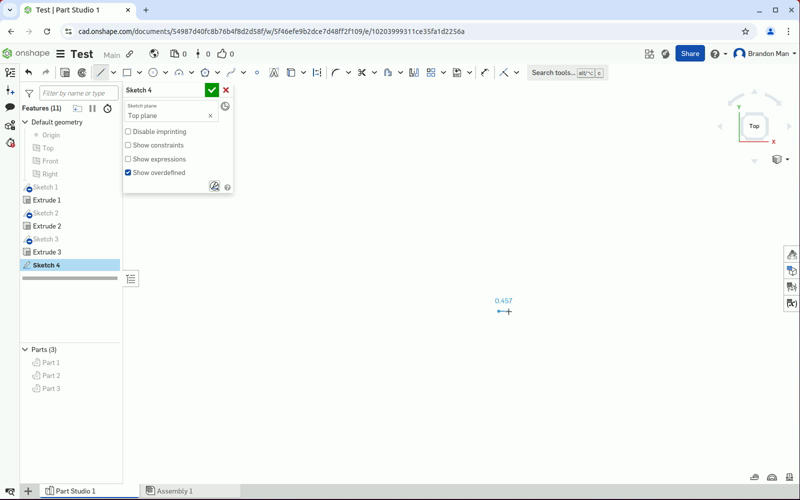
scroll(6)
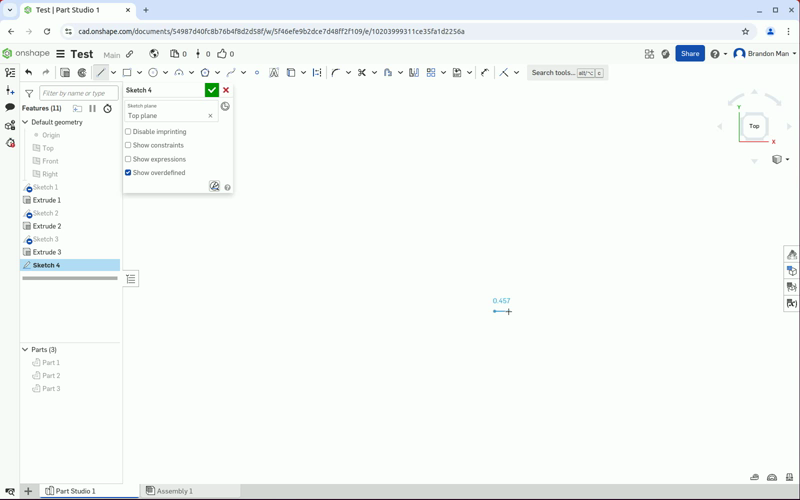
scroll(6)
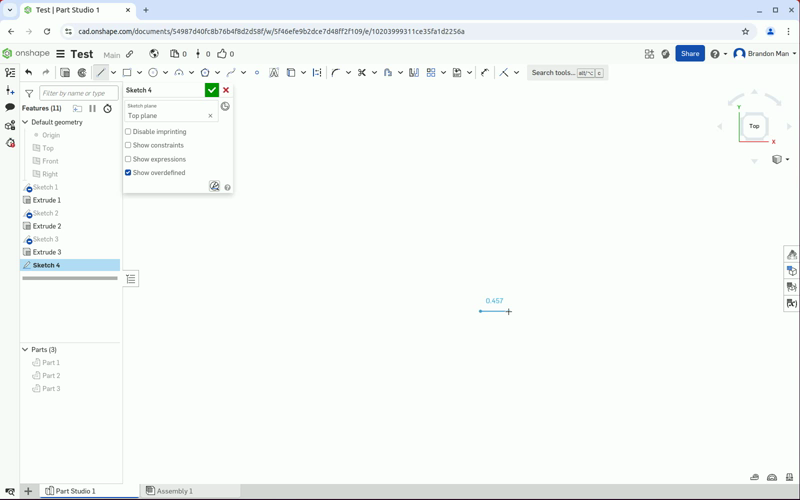
click(508, 311)
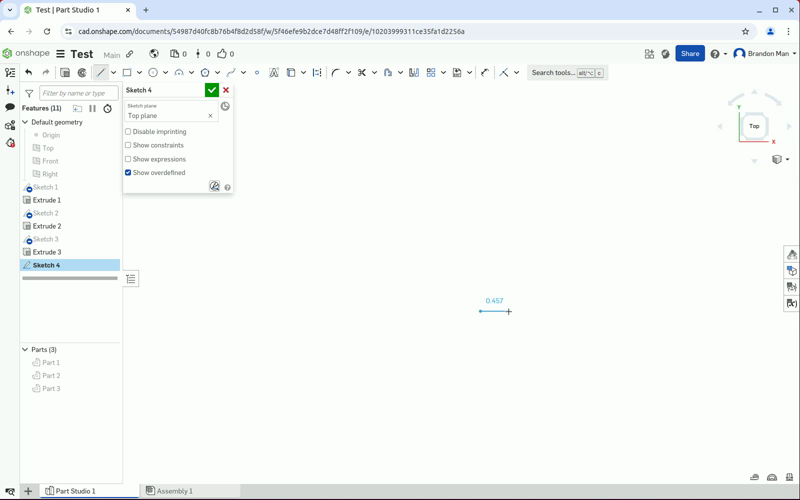
scroll(-6)
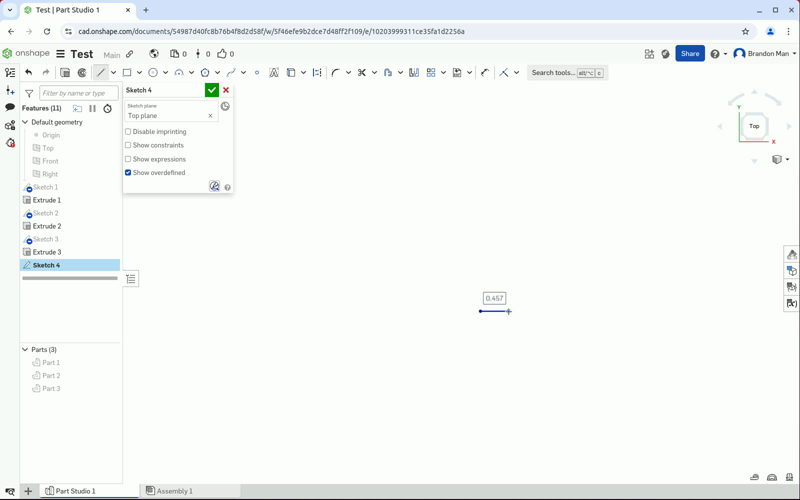
scroll(-6)
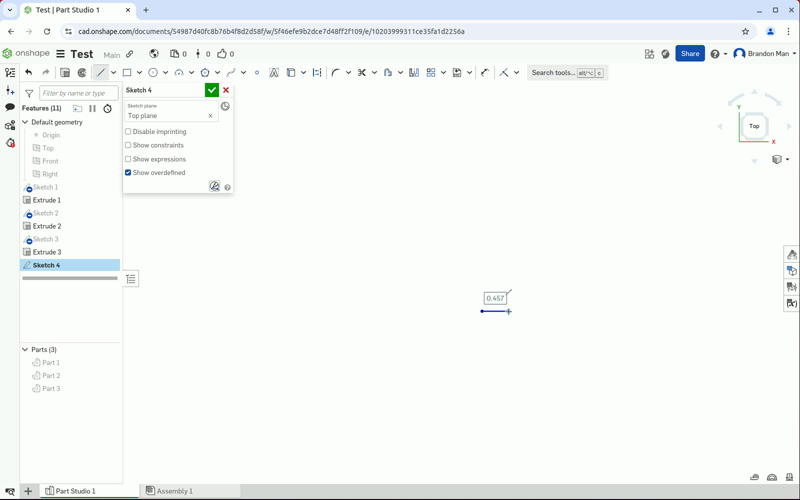
scroll(-6)
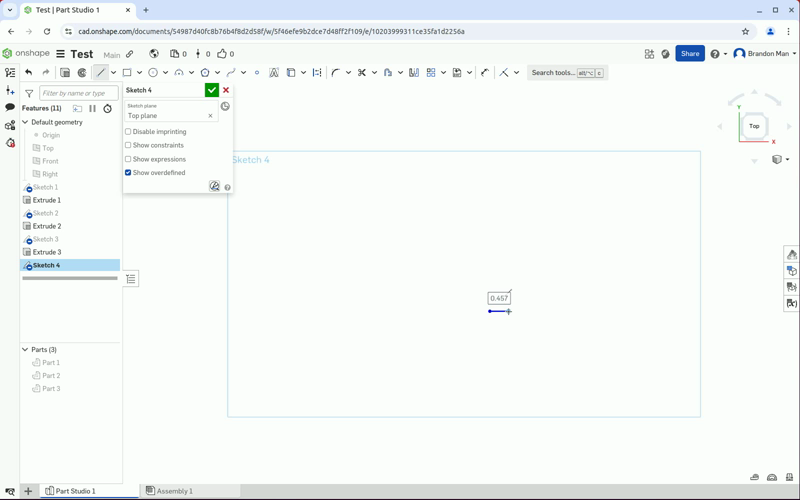
scroll(-6)
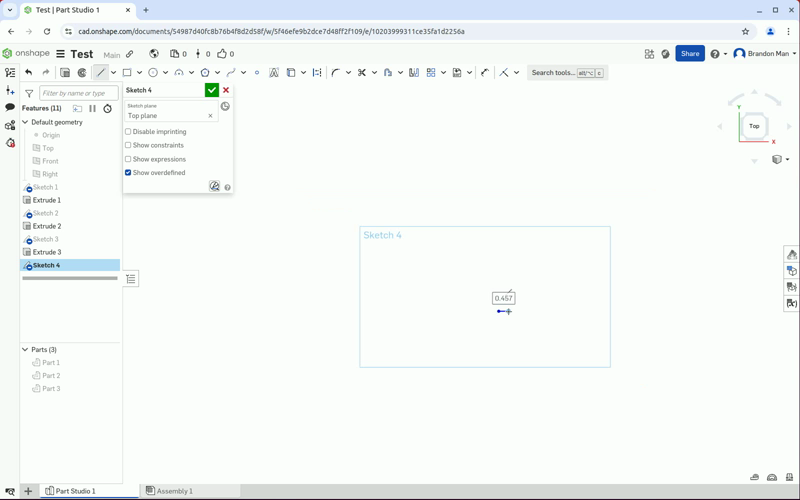
scroll(-6)
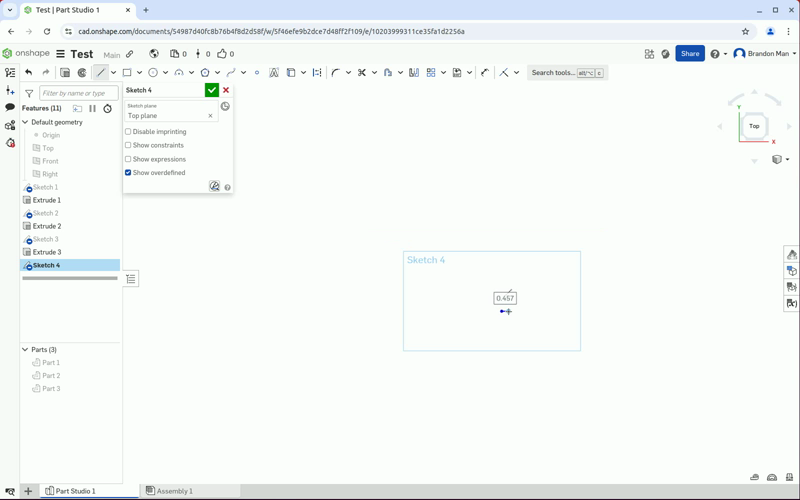
scroll(-6)
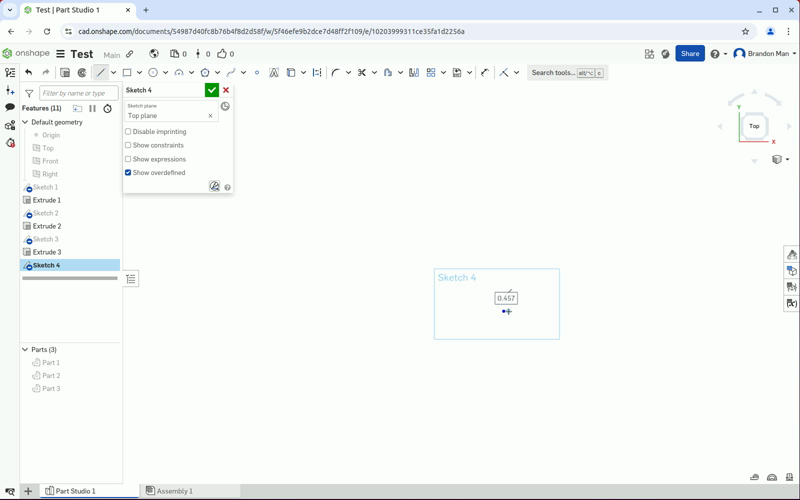
scroll(-6)
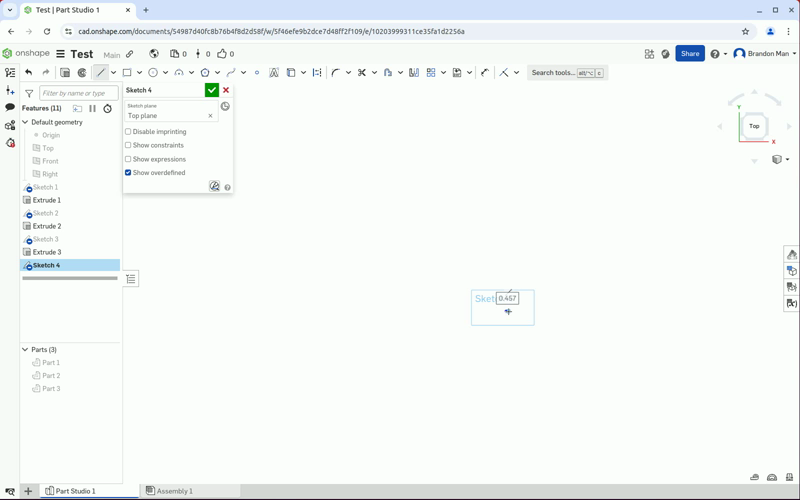
key_up(shift)
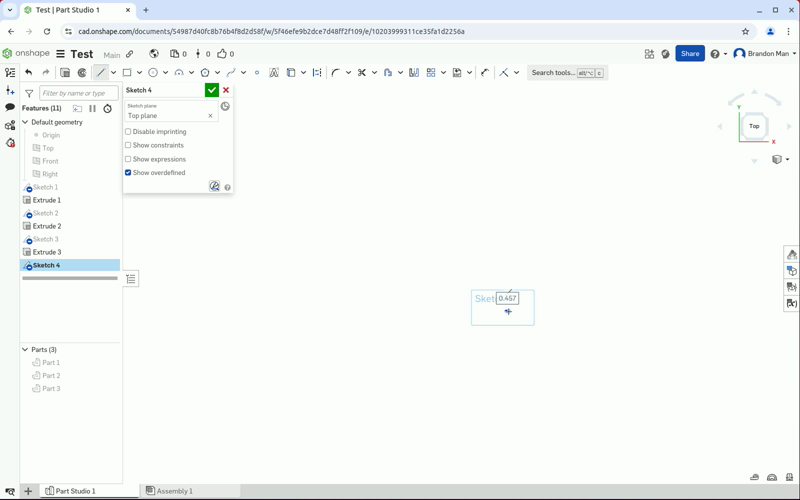
key_down(shift)
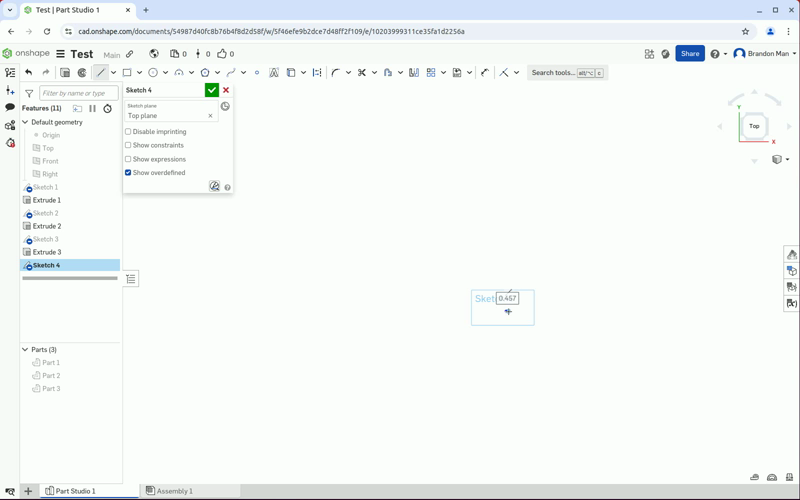
mouse_move(538, 311)
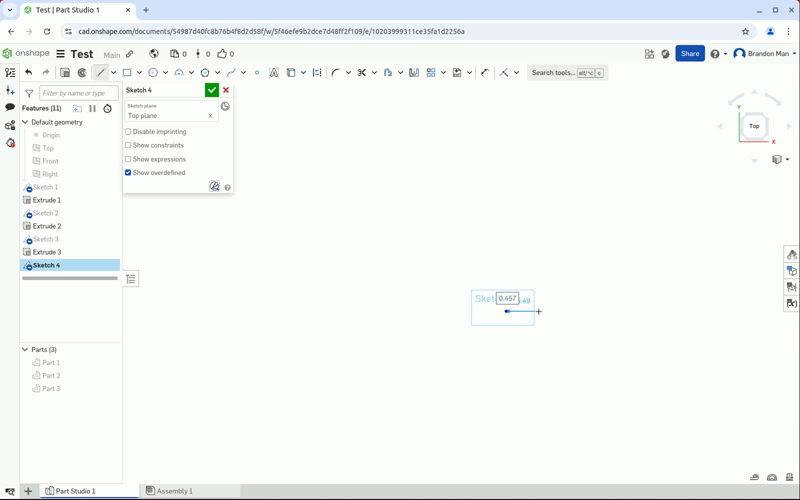
mouse_move(508, 309)
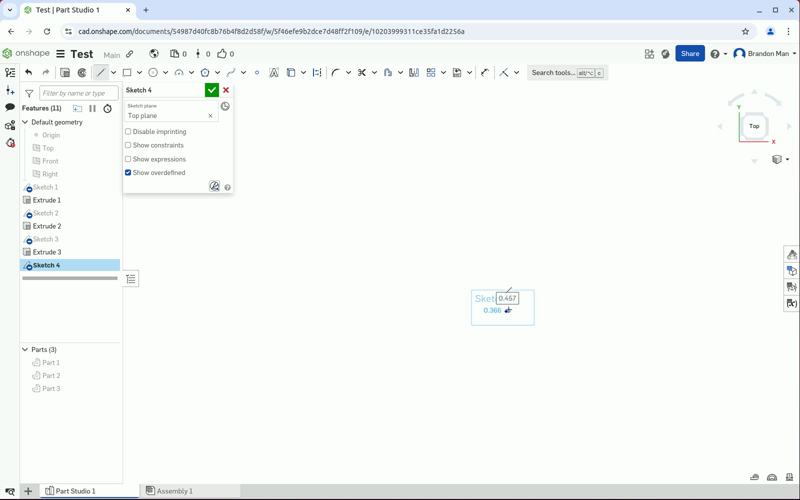
scroll(6)
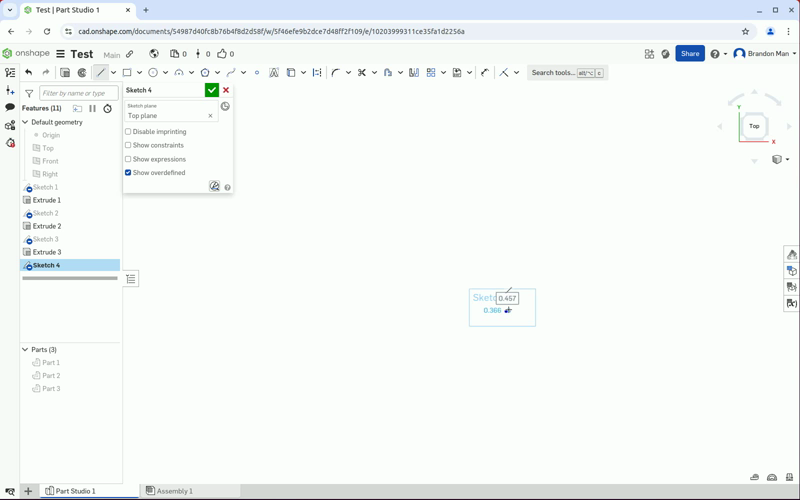
scroll(6)
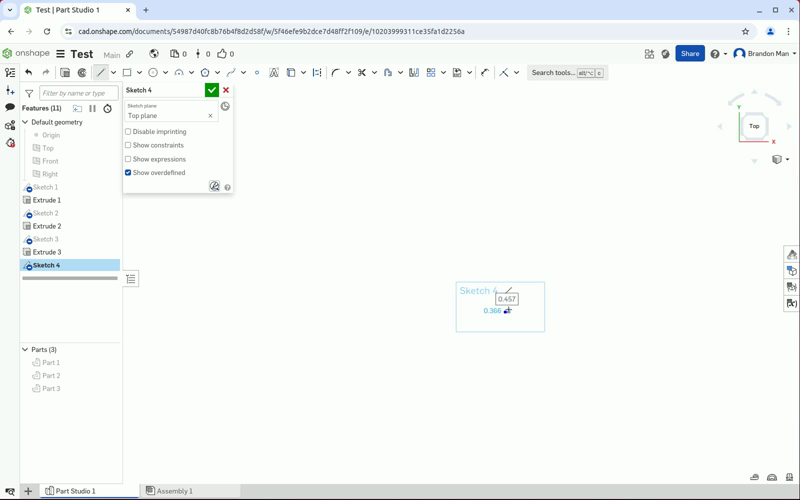
scroll(6)
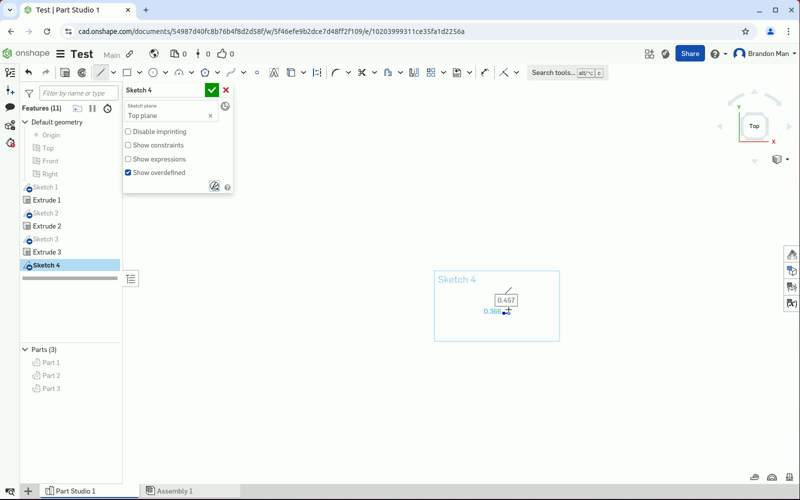
scroll(6)
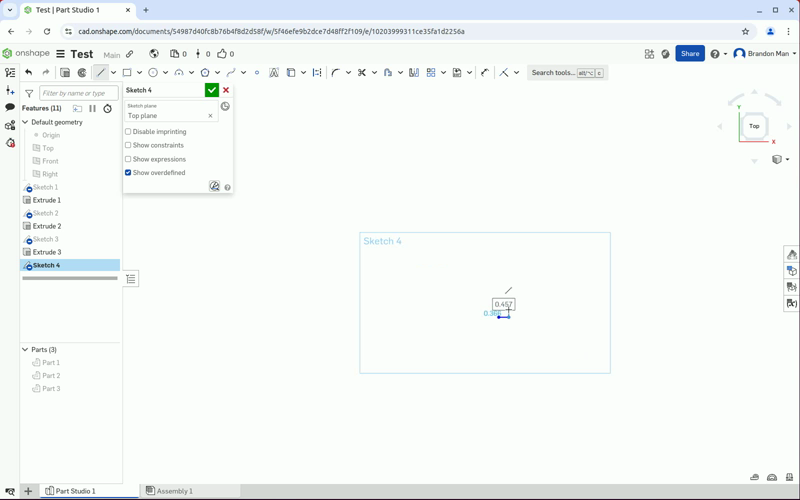
scroll(6)
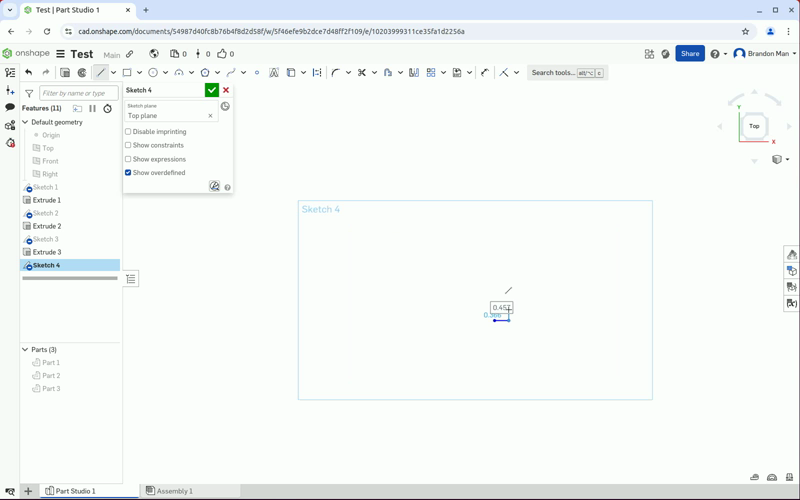
scroll(6)
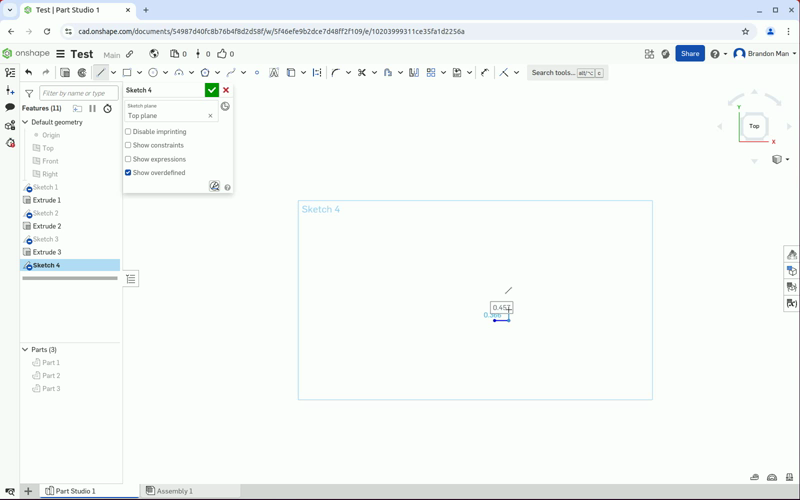
scroll(6)
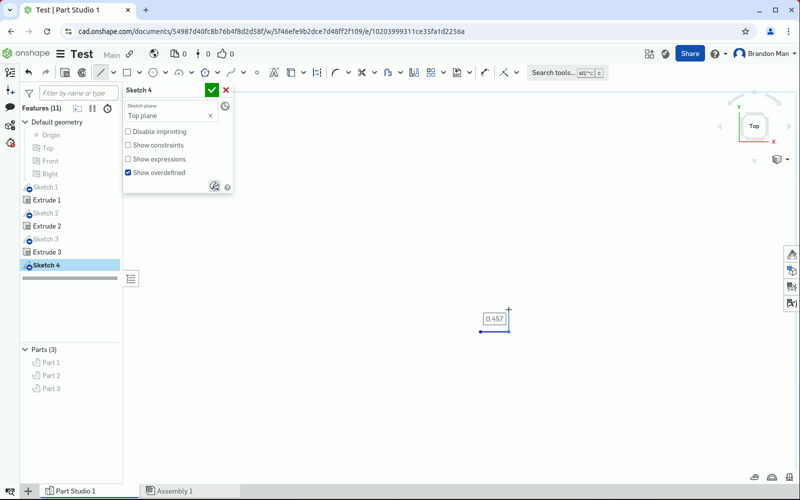
click(508, 309)
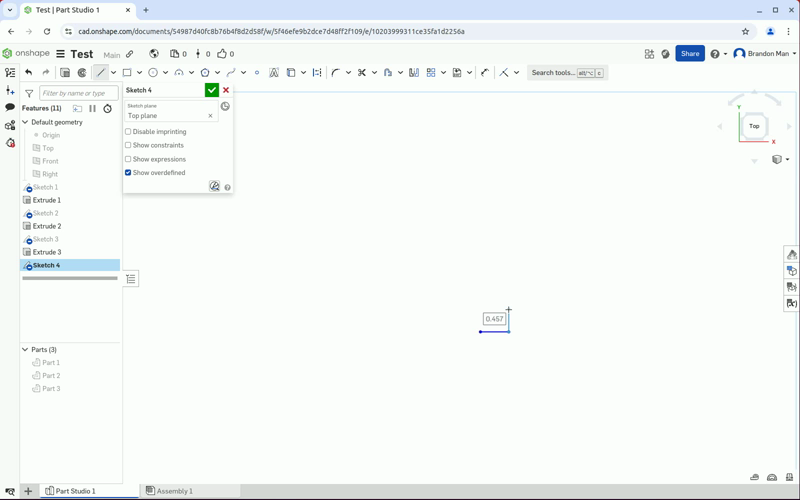
scroll(-6)
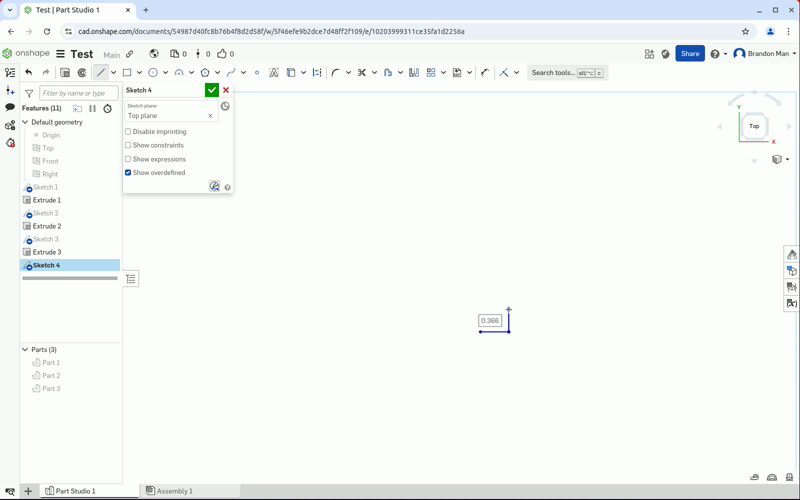
scroll(-6)
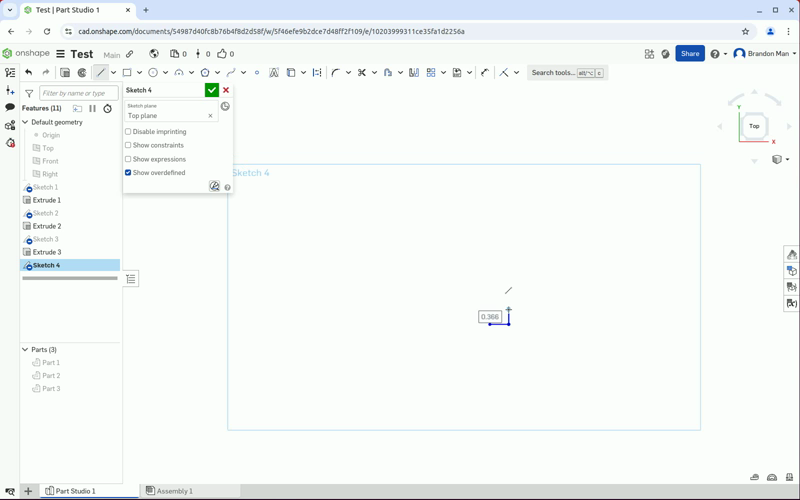
scroll(-6)
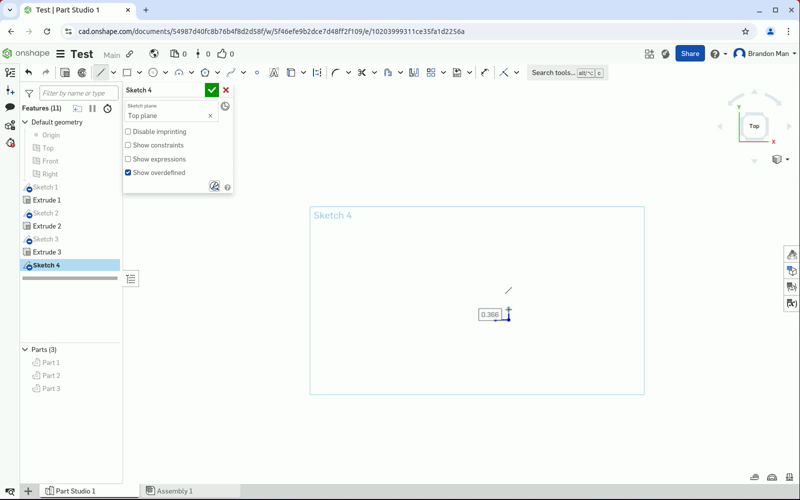
scroll(-6)
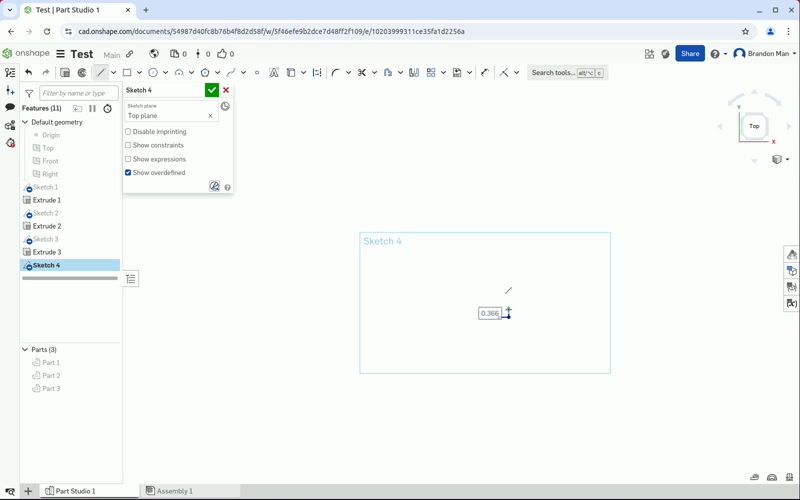
scroll(-6)
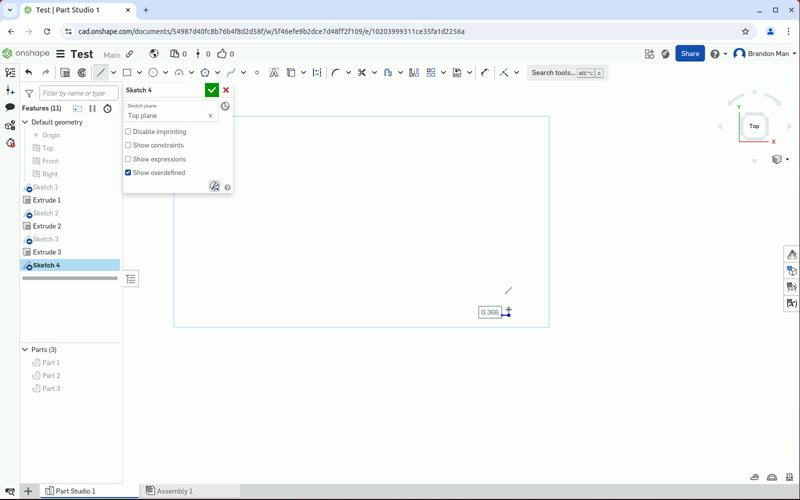
scroll(-6)
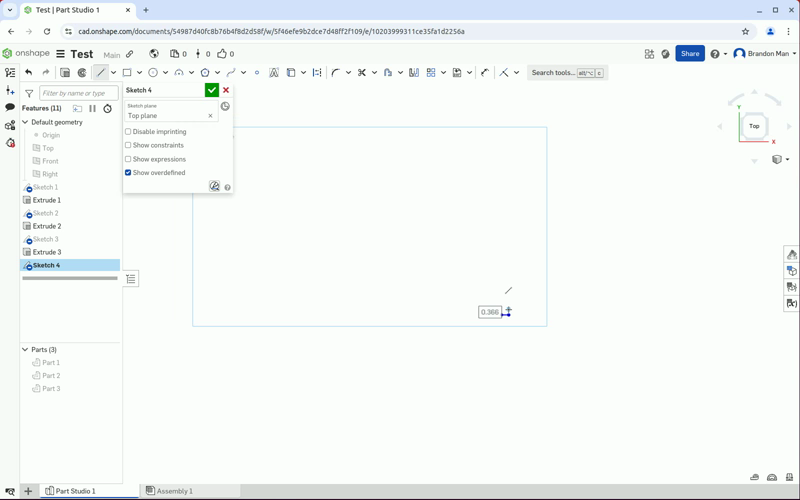
scroll(-6)
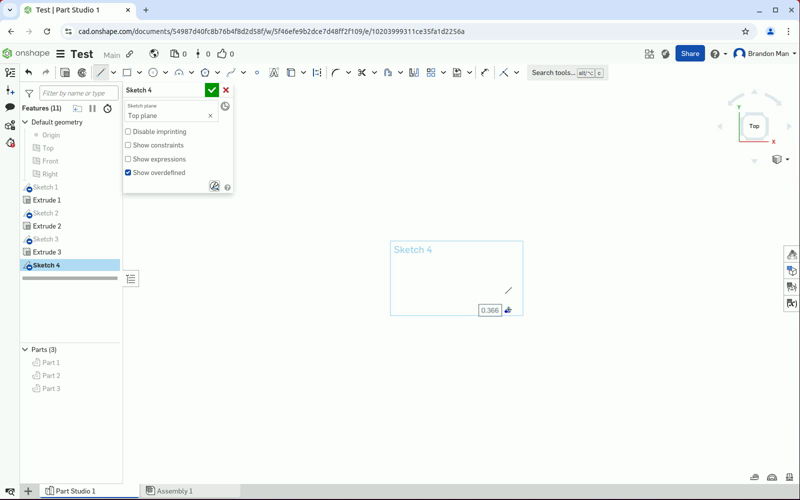
key_up(shift)
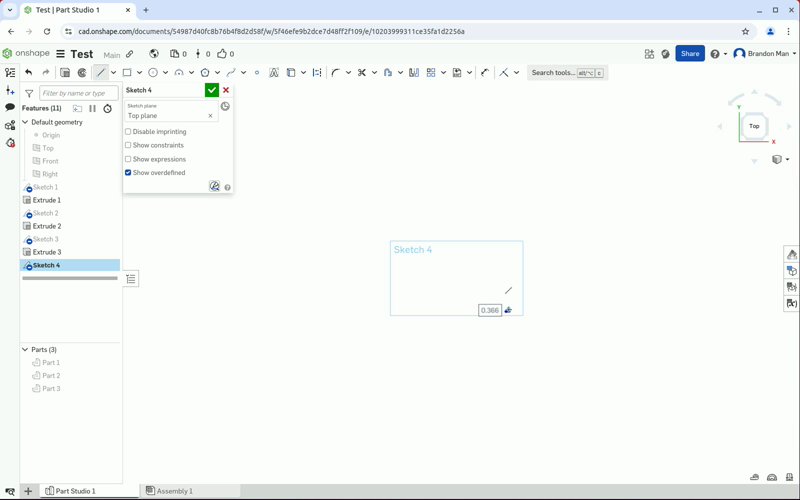
key_down(shift)
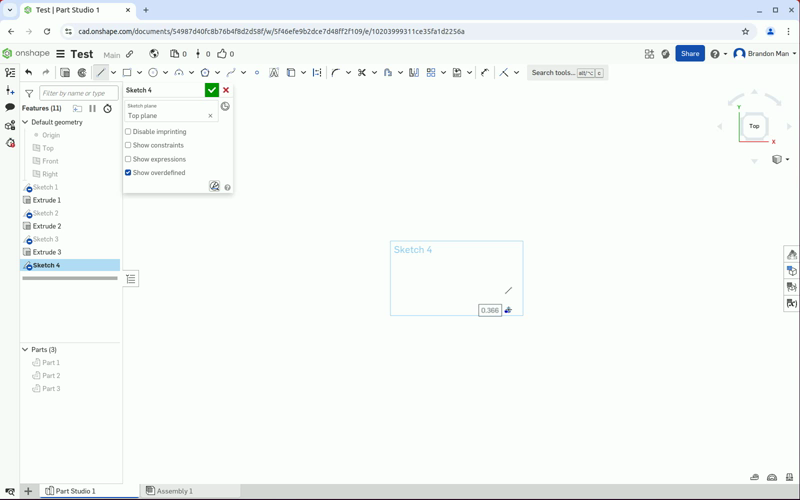
mouse_move(538, 309)
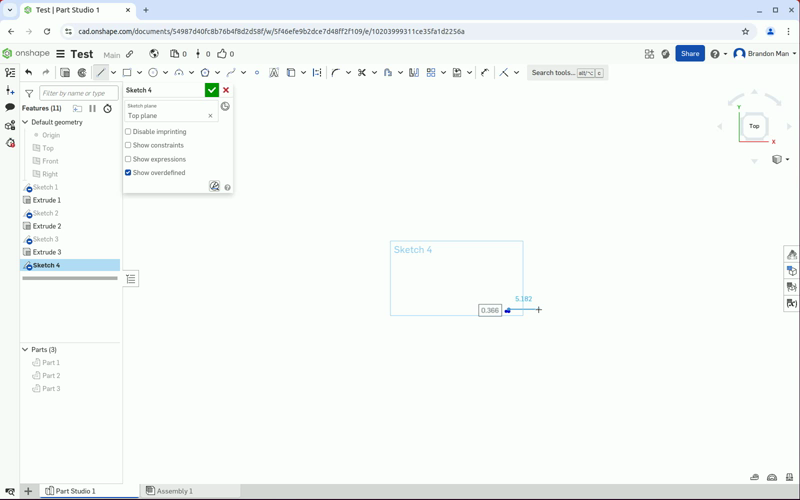
mouse_move(506, 309)
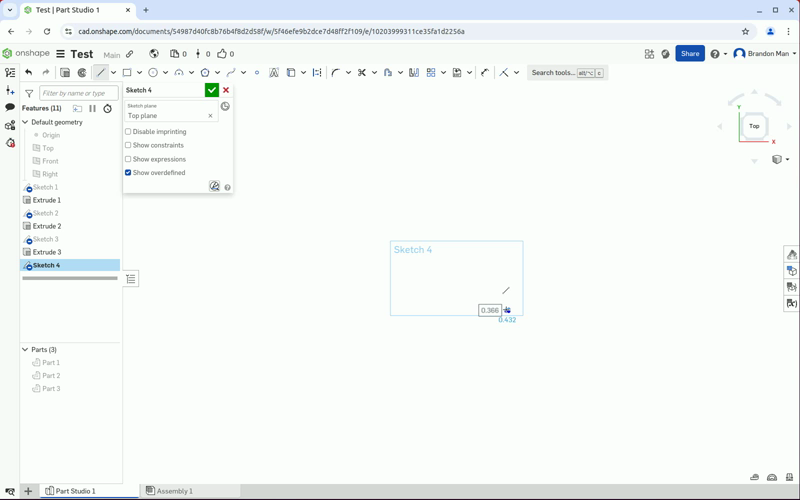
scroll(6)
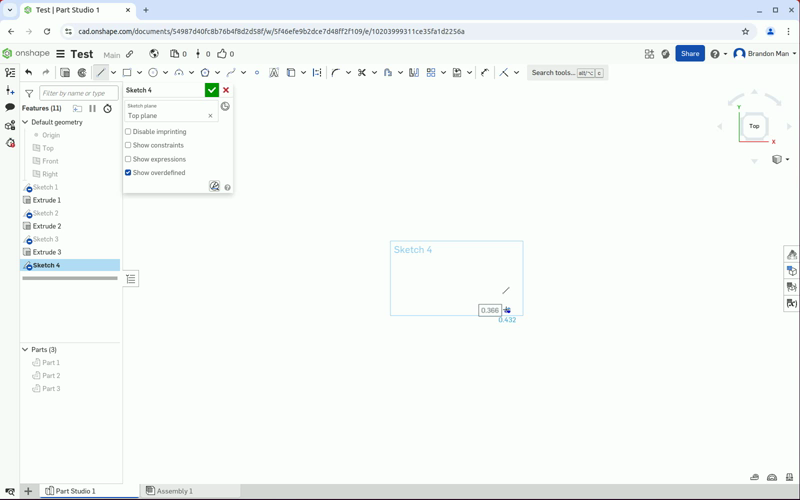
scroll(6)
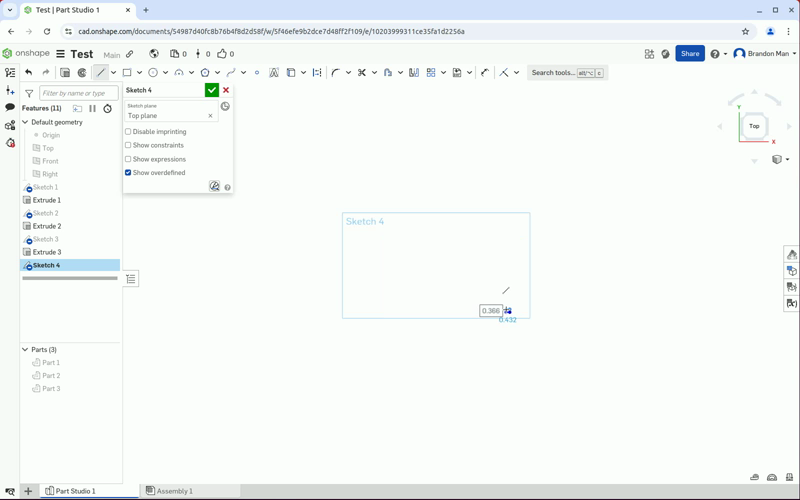
scroll(6)
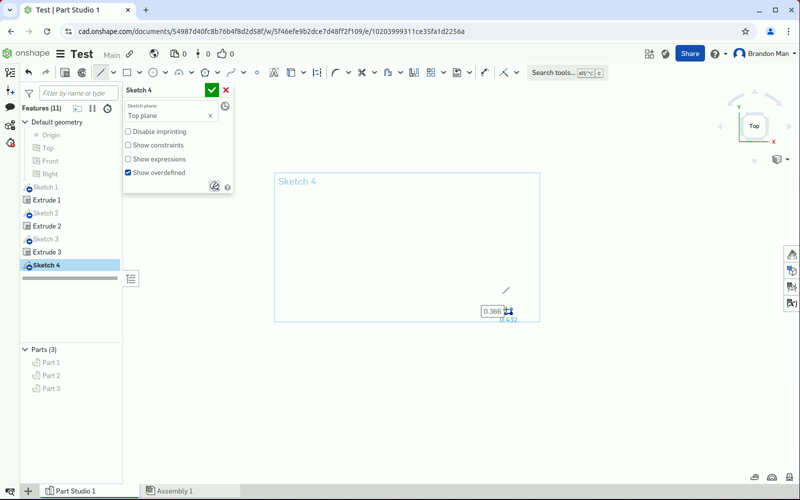
scroll(6)
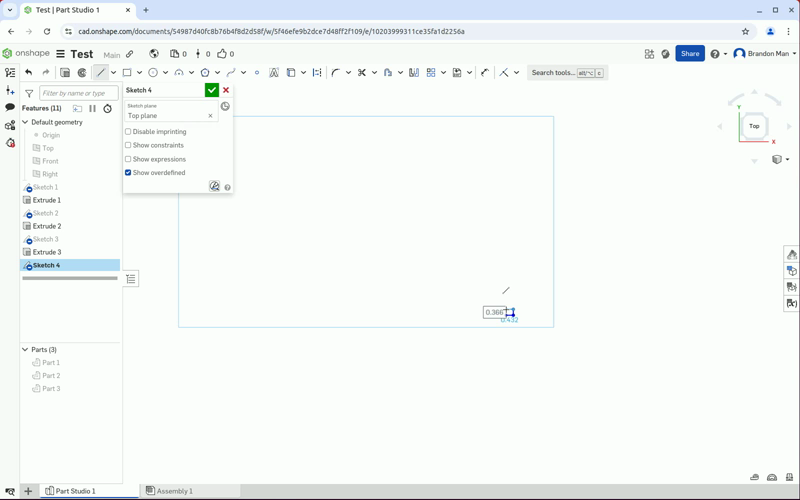
scroll(6)
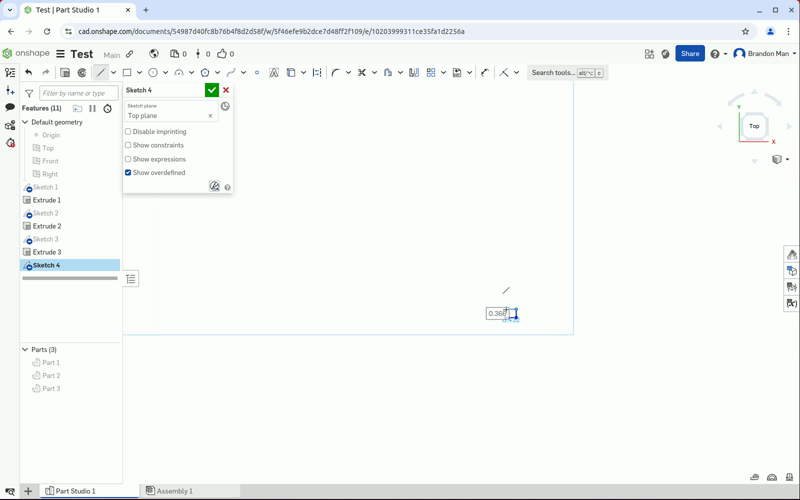
scroll(6)
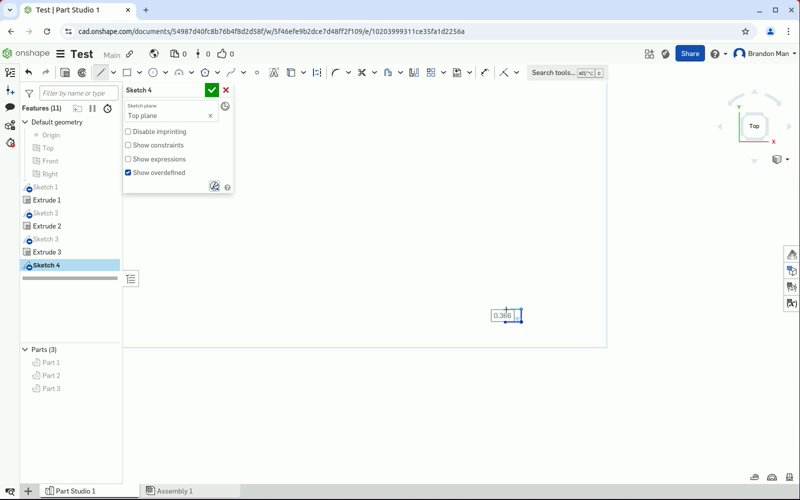
scroll(6)
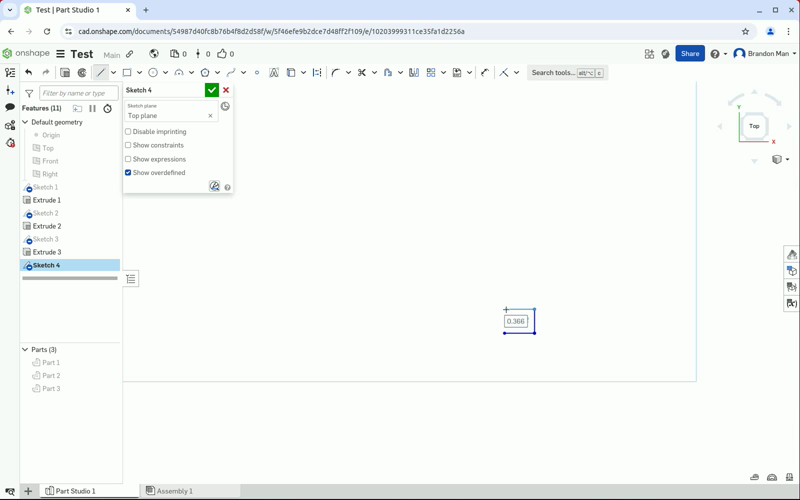
click(506, 309)
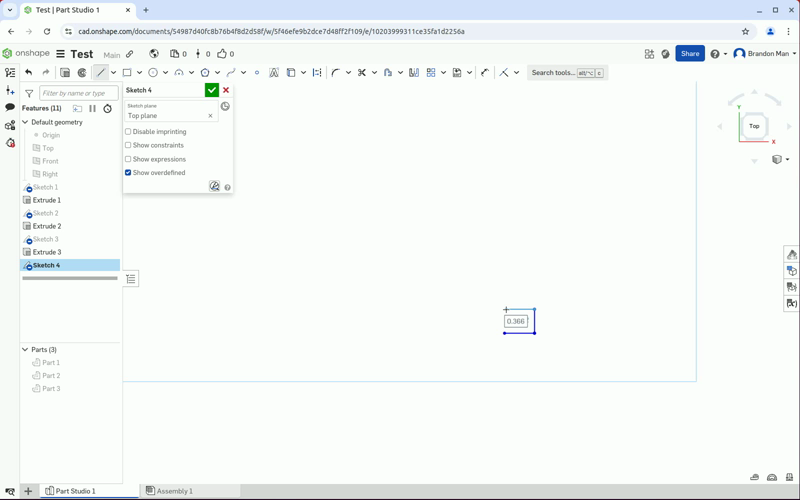
scroll(-6)
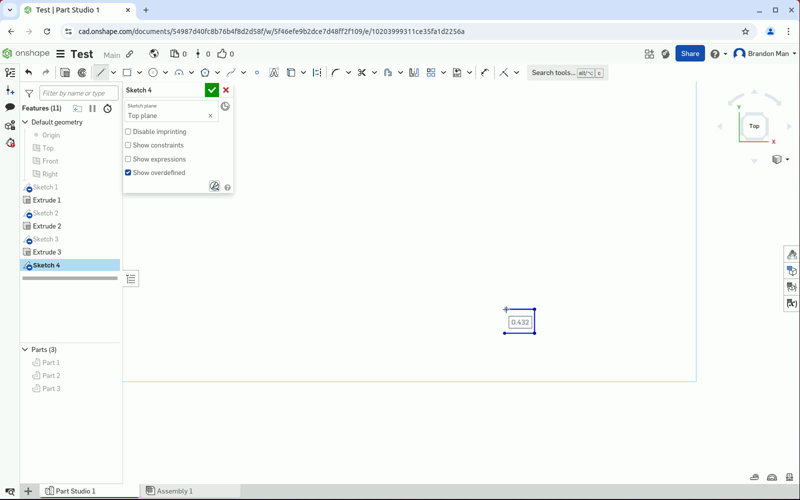
scroll(-6)
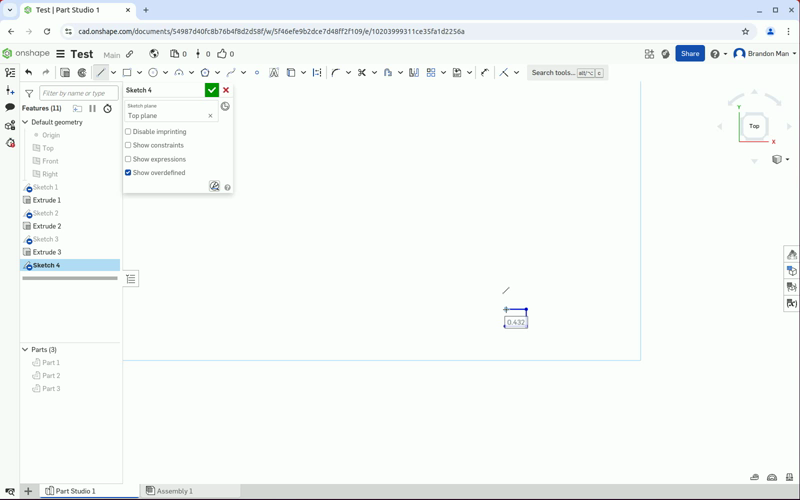
scroll(-6)
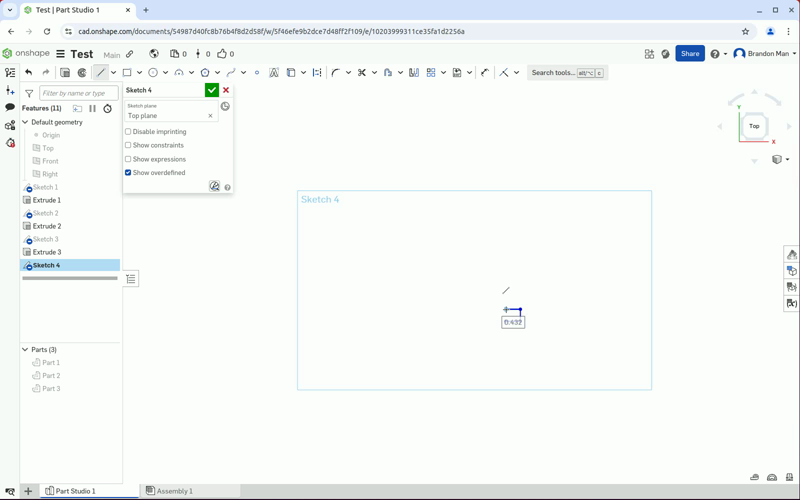
scroll(-6)
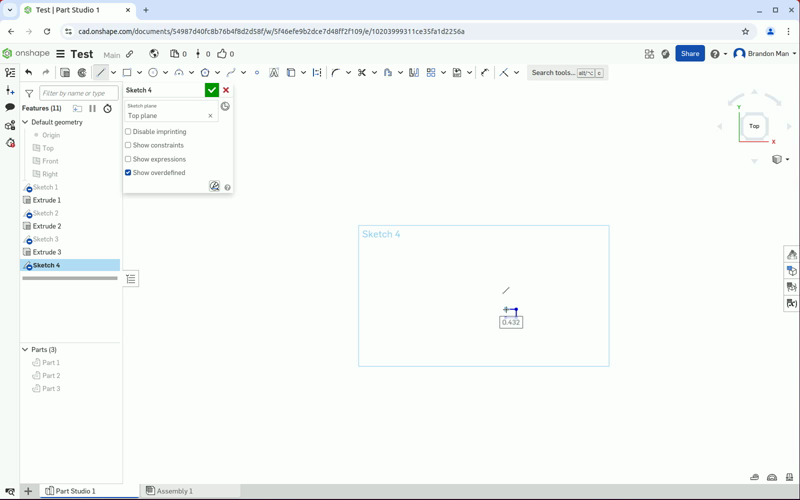
scroll(-6)
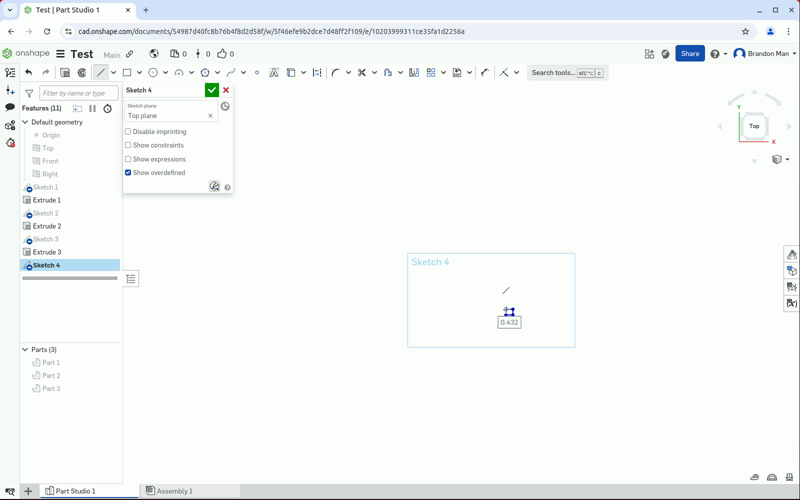
scroll(-6)
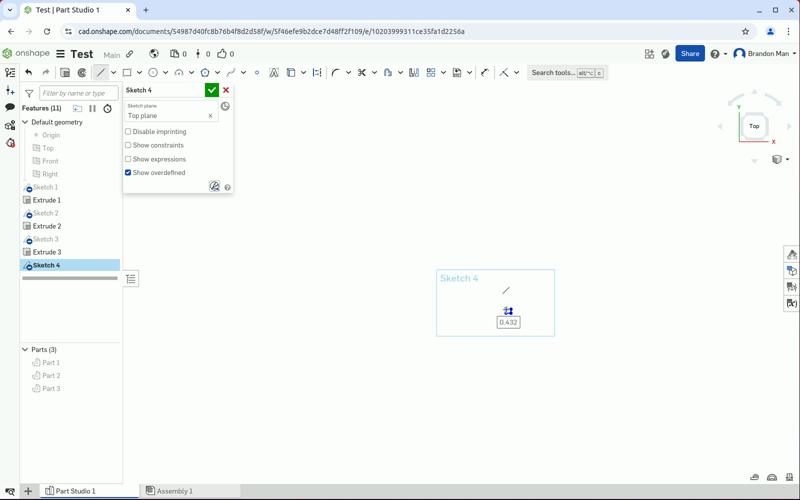
scroll(-6)
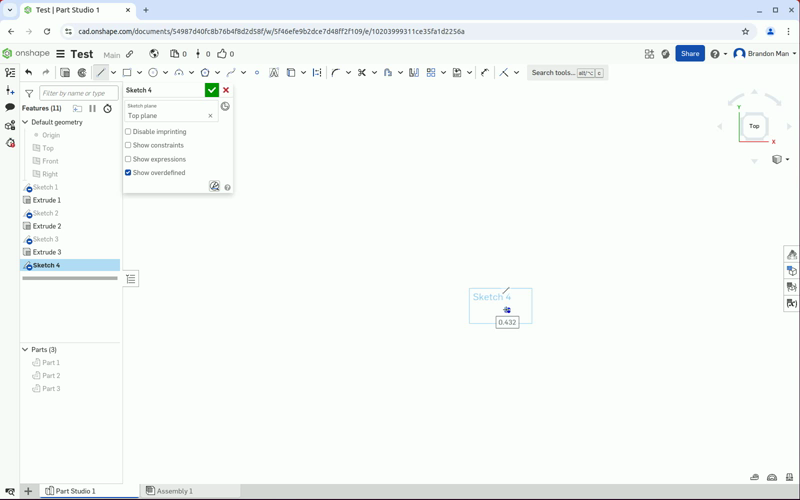
key_up(shift)
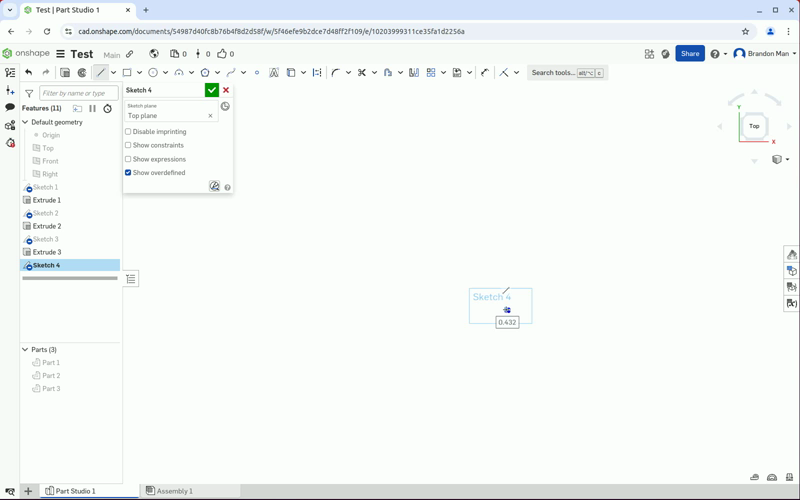
mouse_move(536, 309)
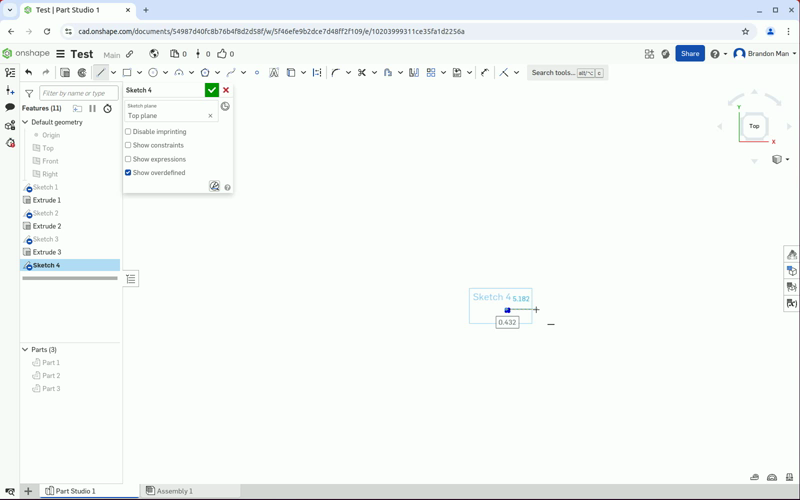
key_down(shift)
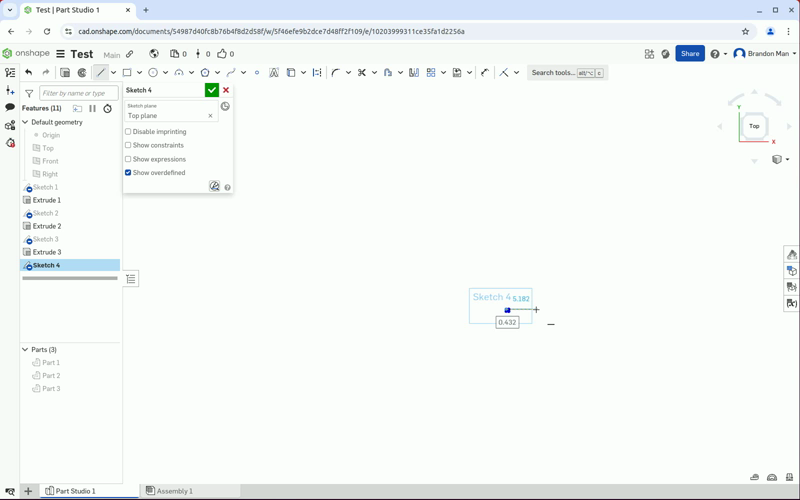
mouse_move(506, 311)
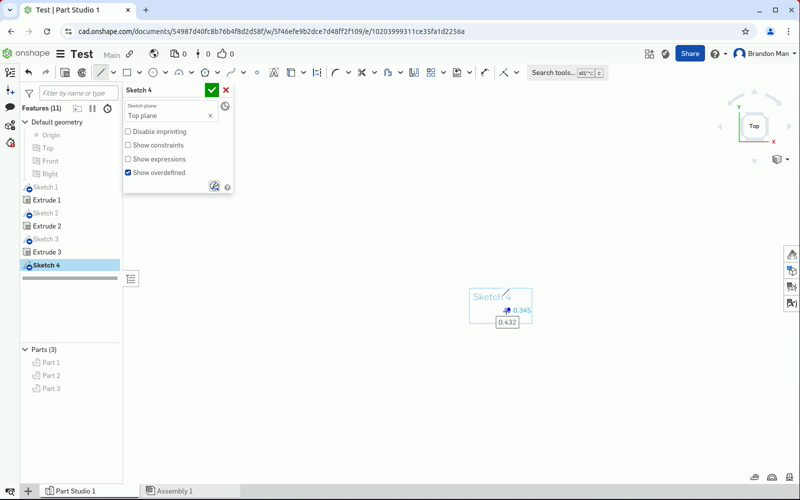
scroll(6)
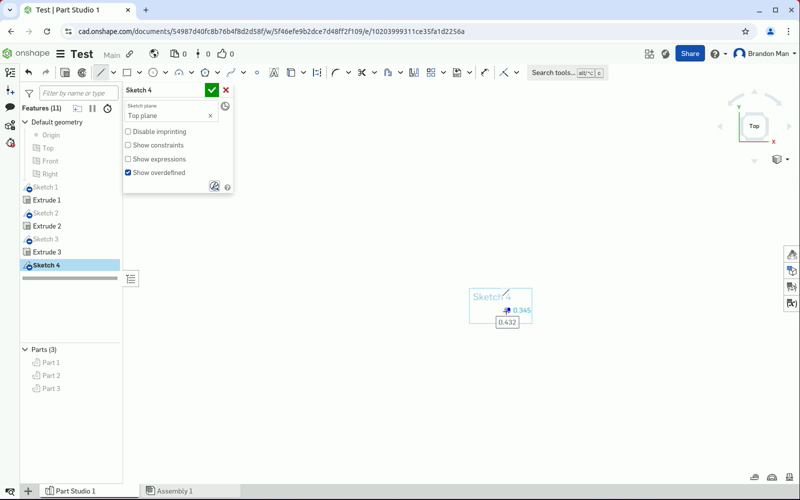
scroll(6)
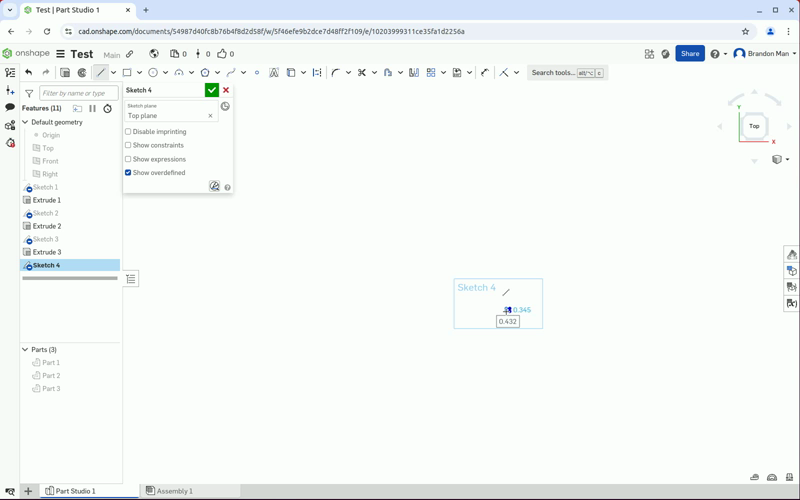
scroll(6)
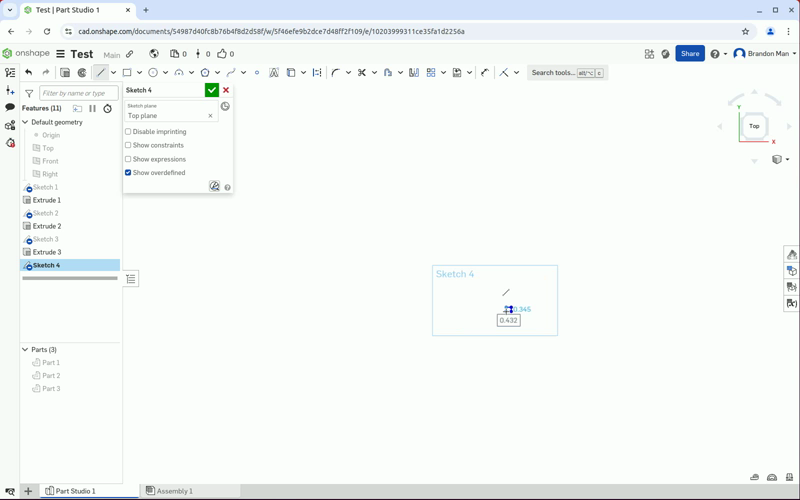
scroll(6)
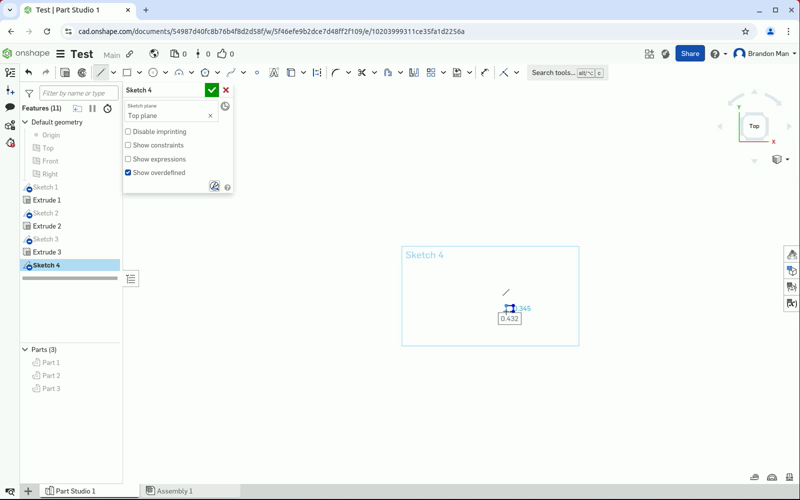
scroll(6)
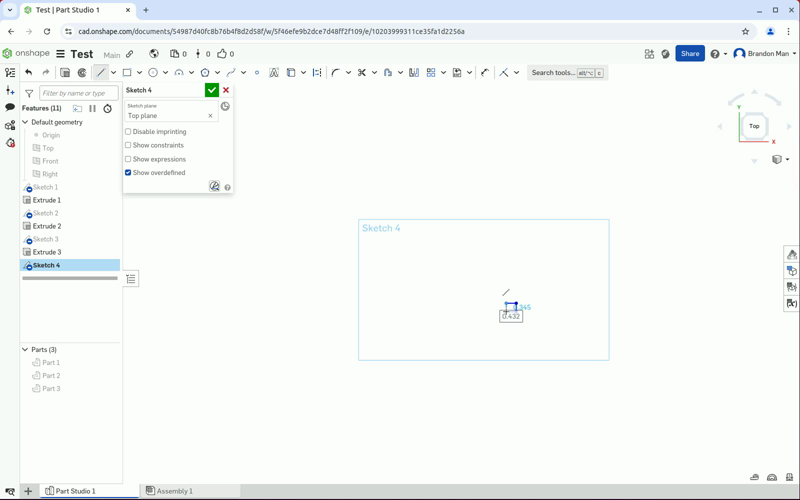
scroll(6)
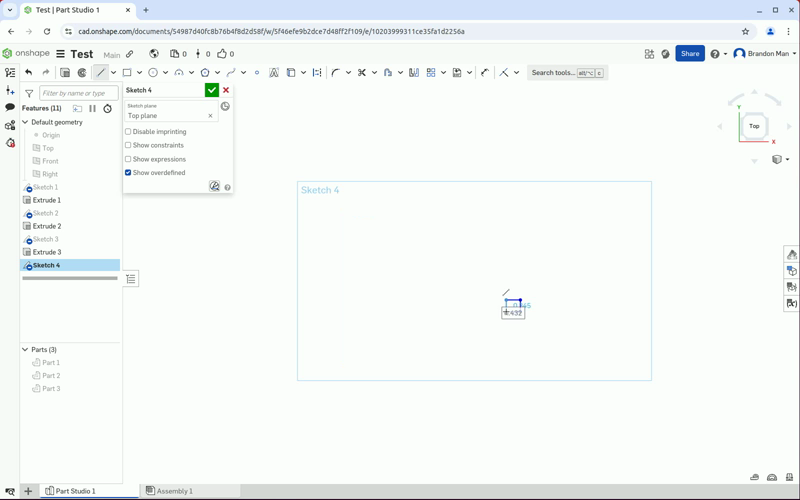
scroll(6)
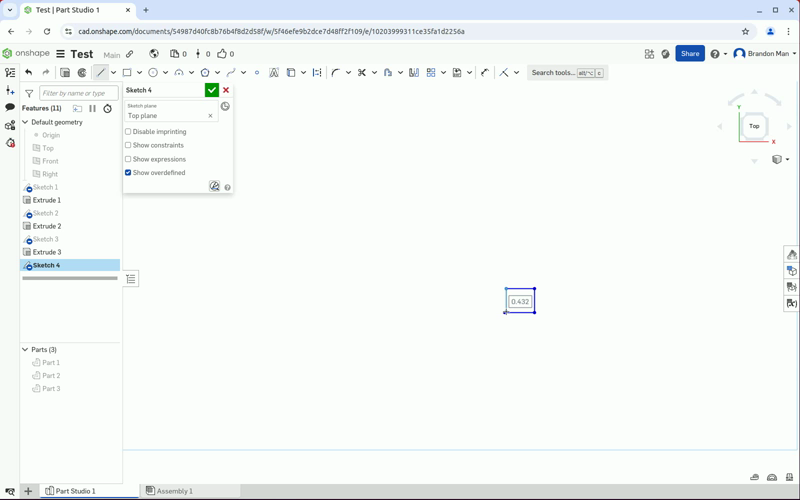
key_up(shift)
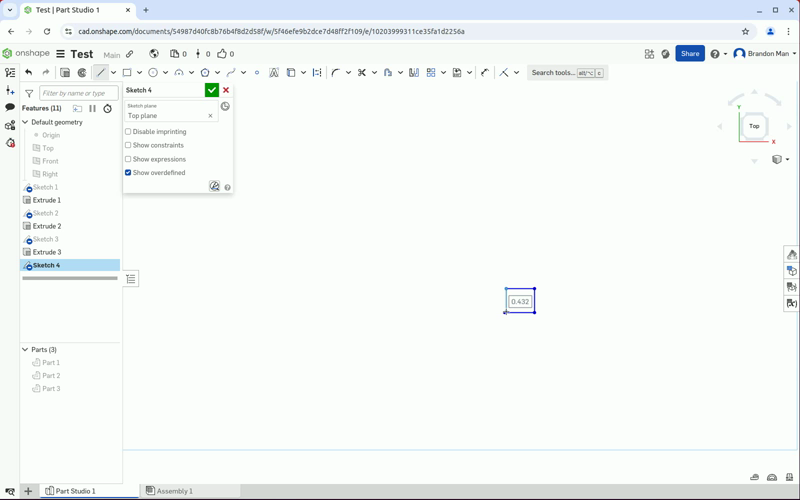
click(506, 311)
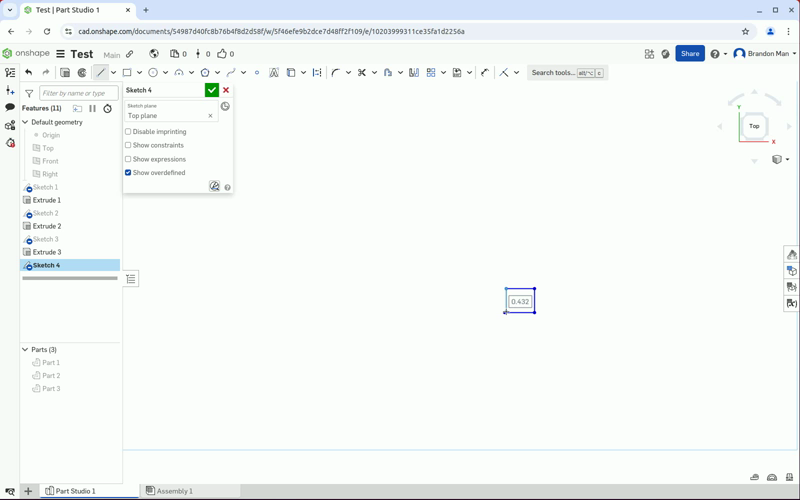
scroll(-6)
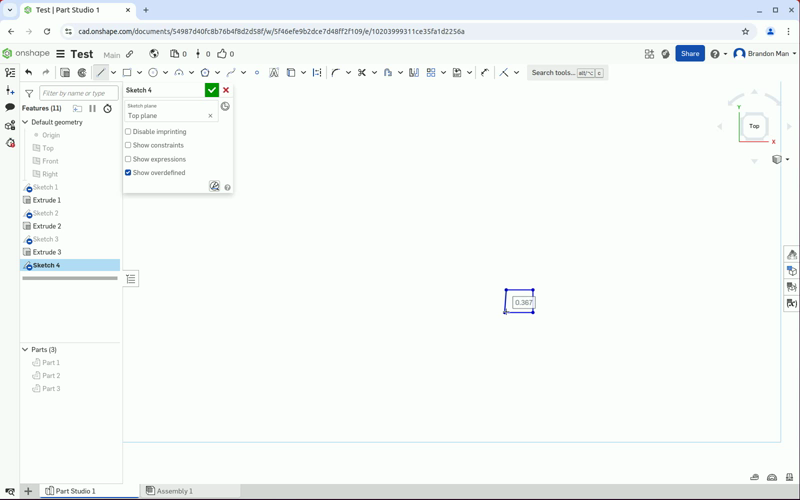
scroll(-6)
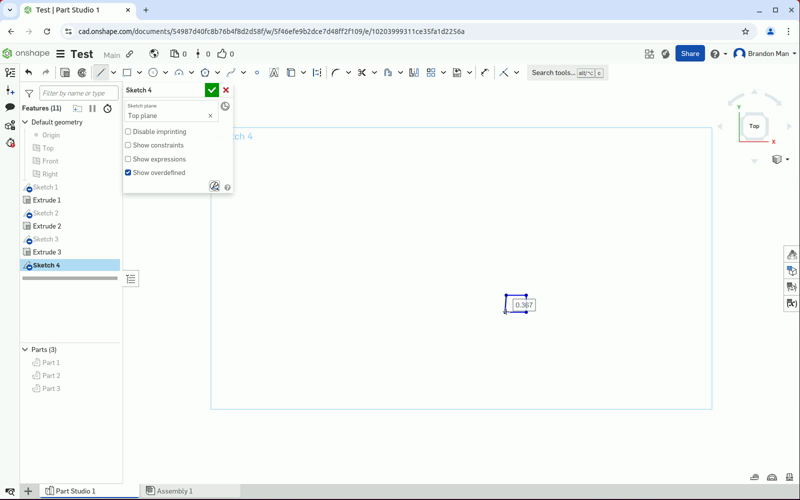
scroll(-6)
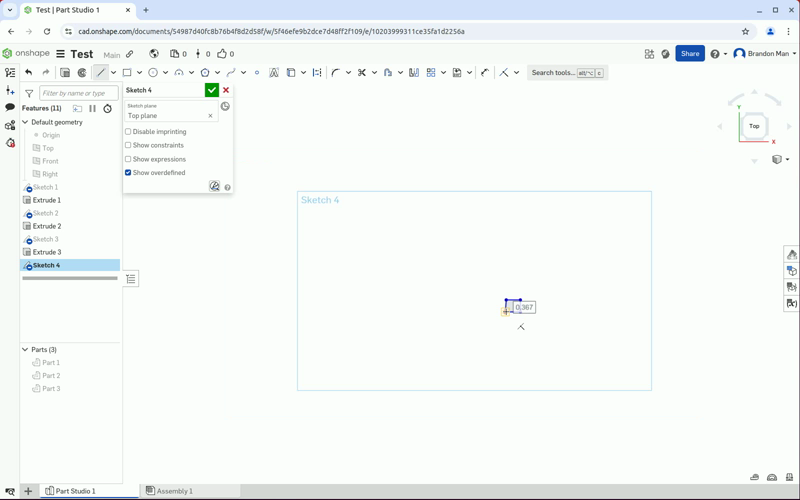
scroll(-6)
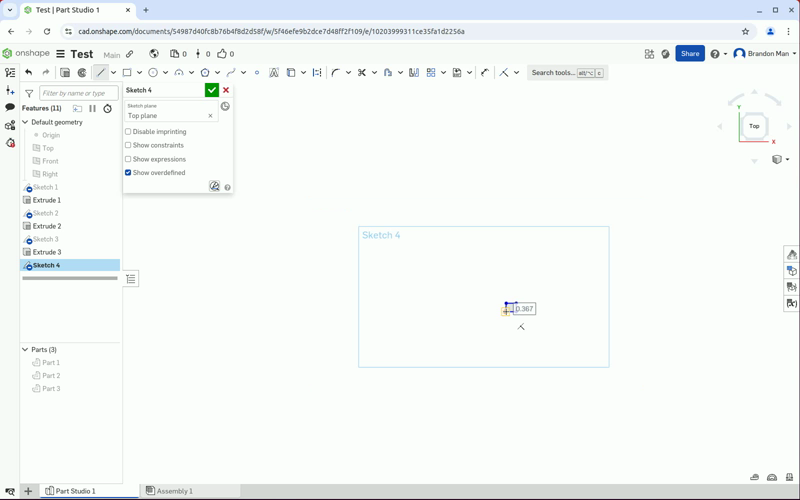
scroll(-6)
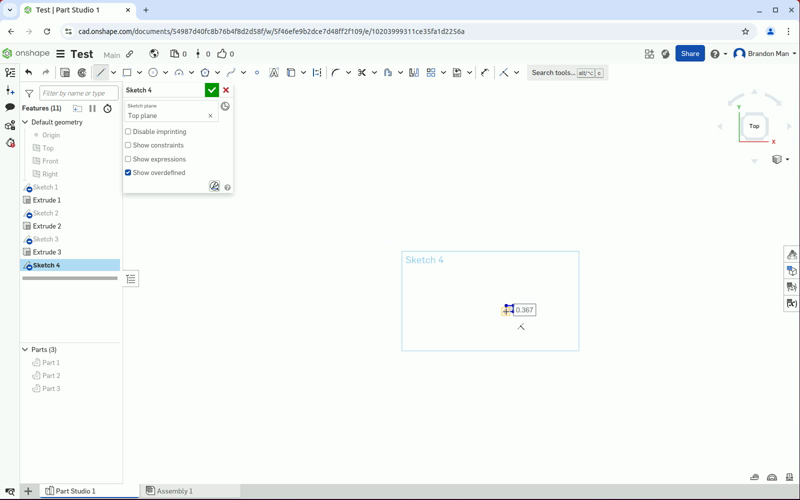
scroll(-6)
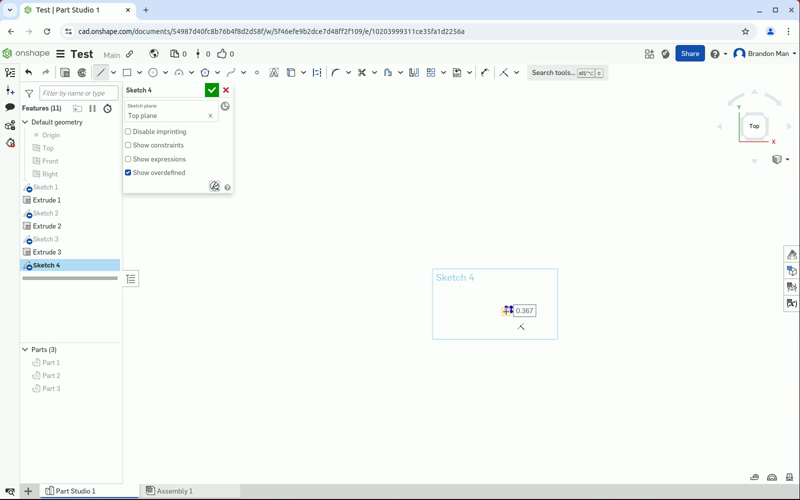
scroll(-6)
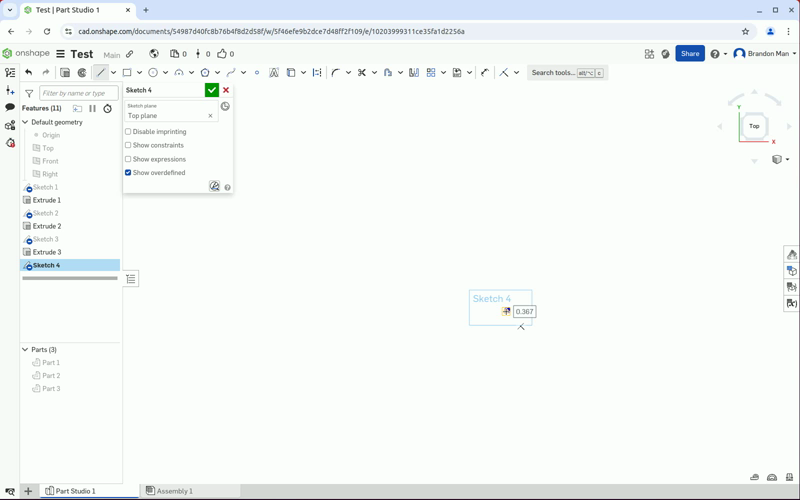
key(esc)
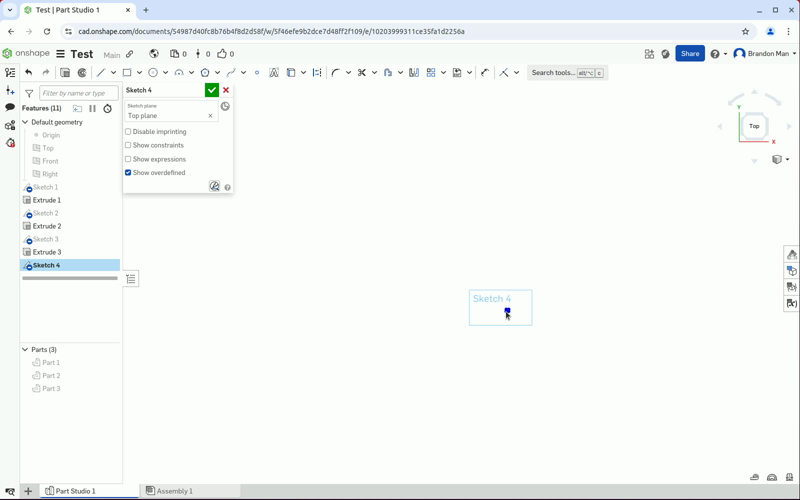
mouse_move(507, 309)
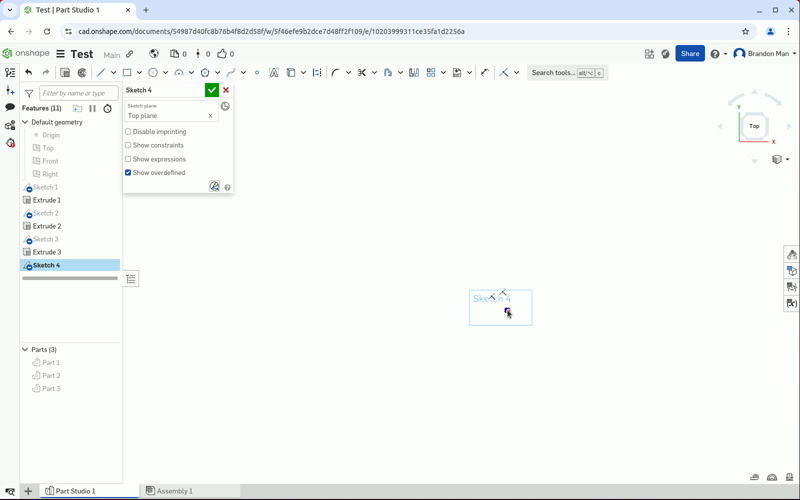
scroll(6)
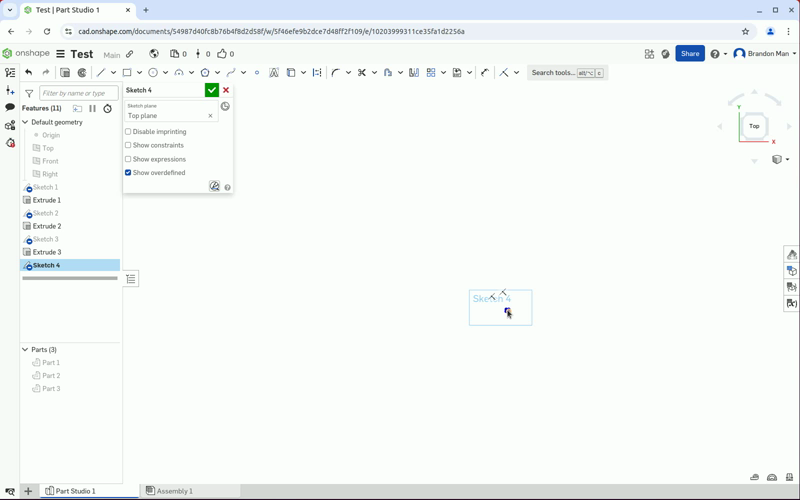
scroll(6)
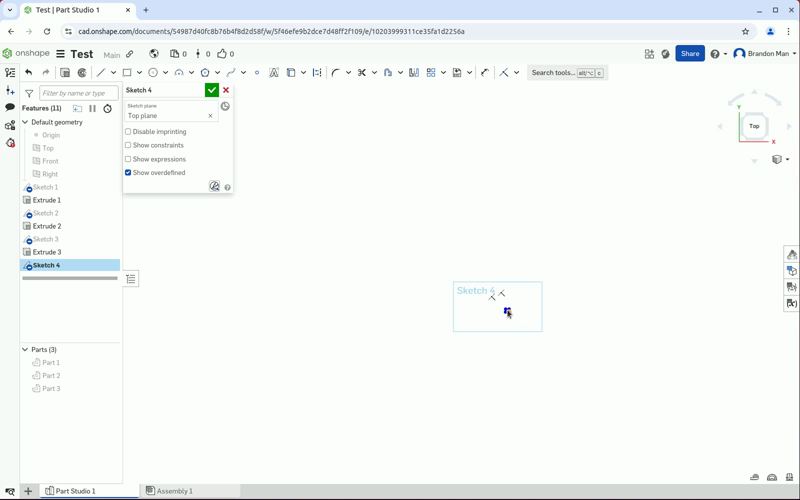
scroll(6)
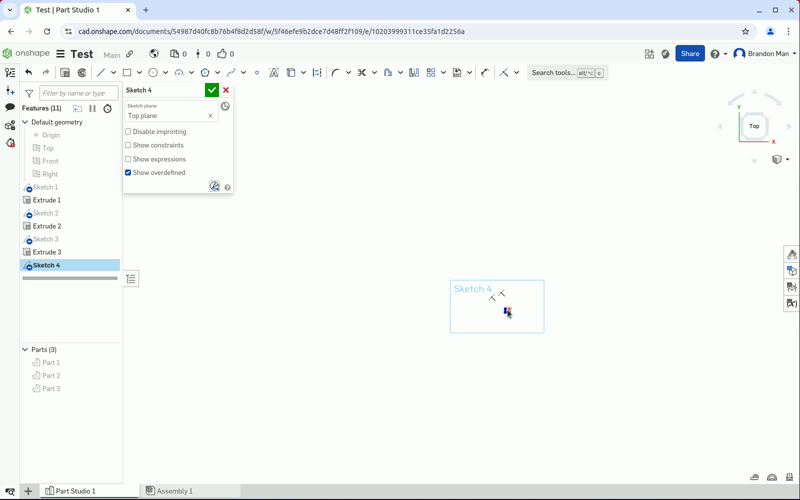
scroll(6)
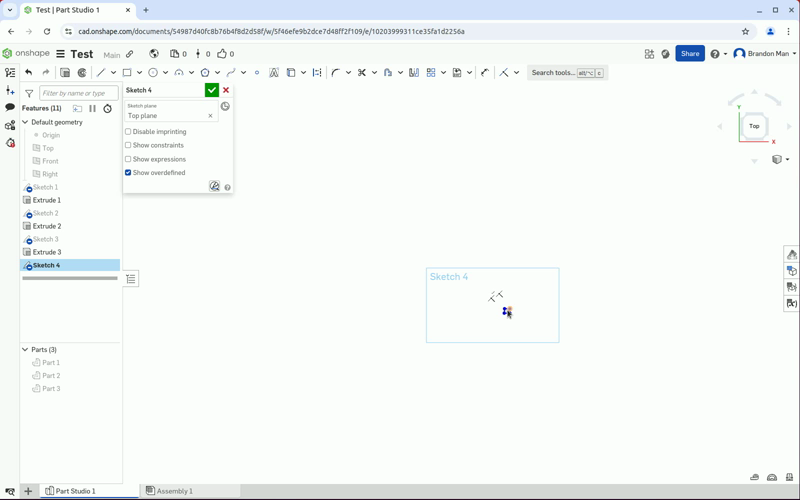
scroll(6)
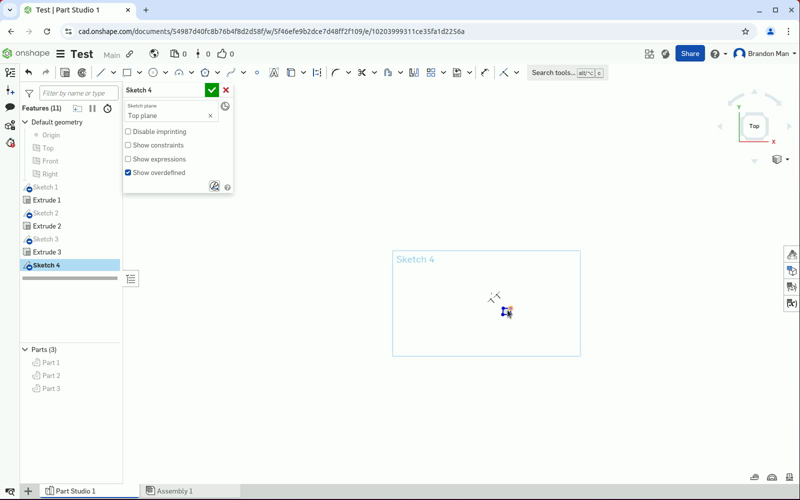
scroll(6)
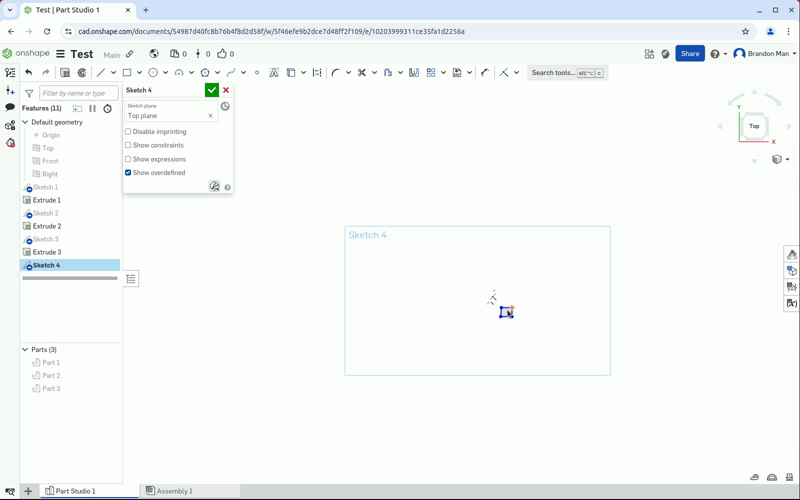
scroll(6)
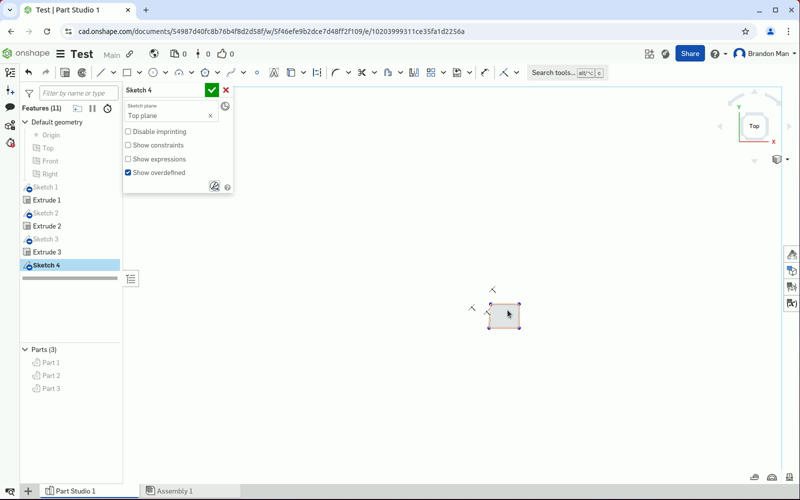
click(507, 309)
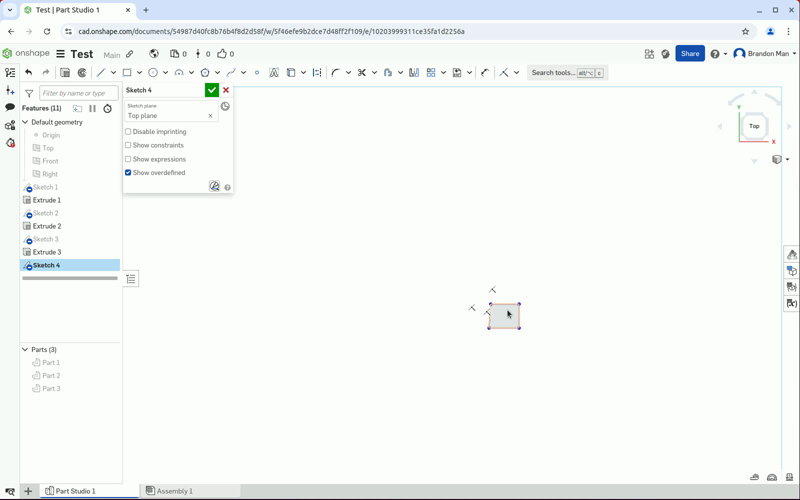
scroll(-6)
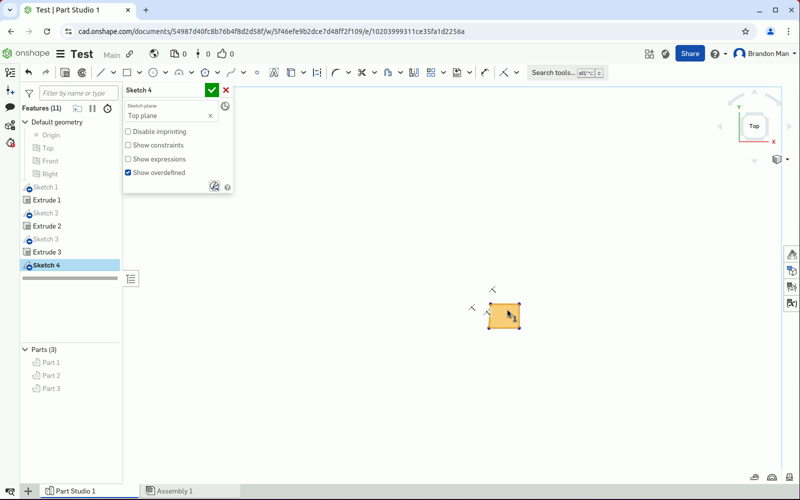
scroll(-6)
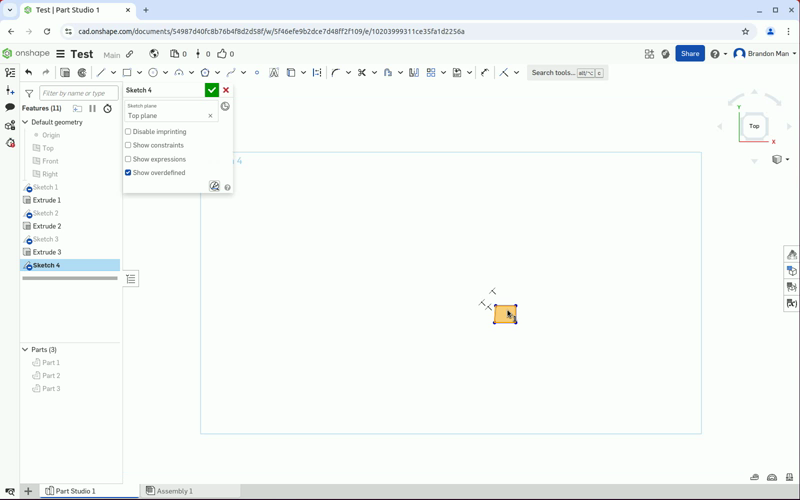
scroll(-6)
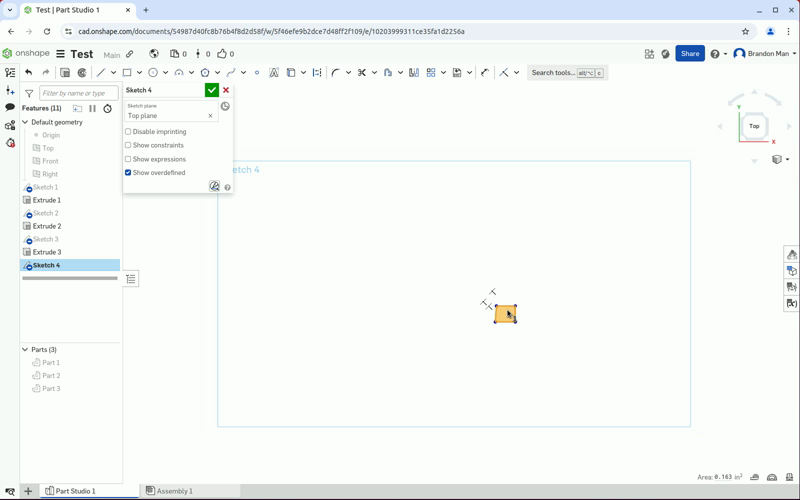
scroll(-6)
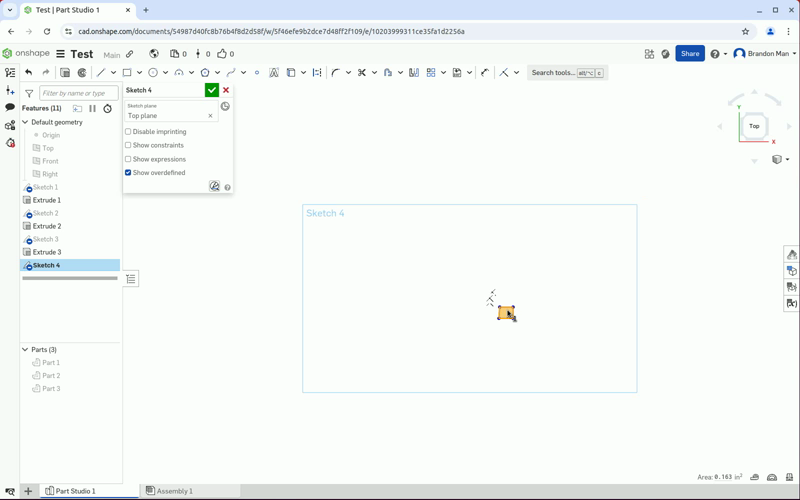
scroll(-6)
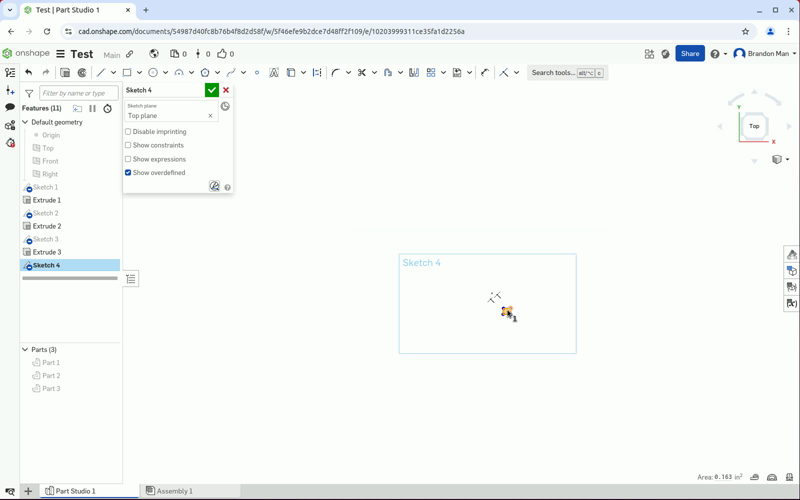
scroll(-6)
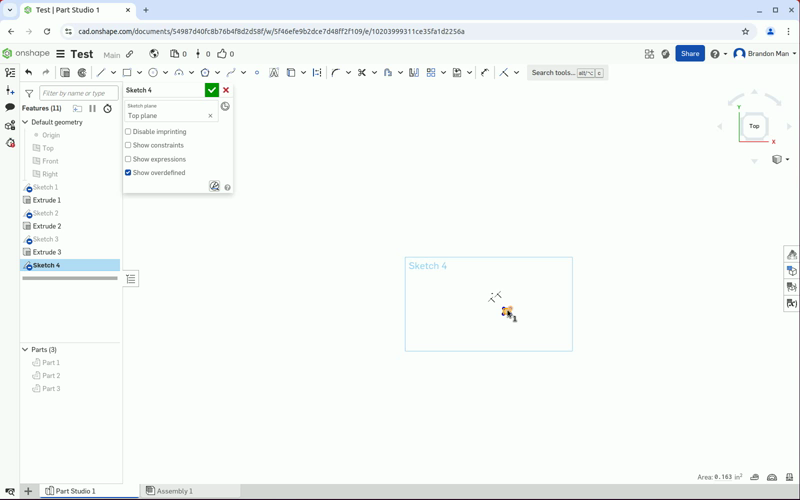
scroll(-6)
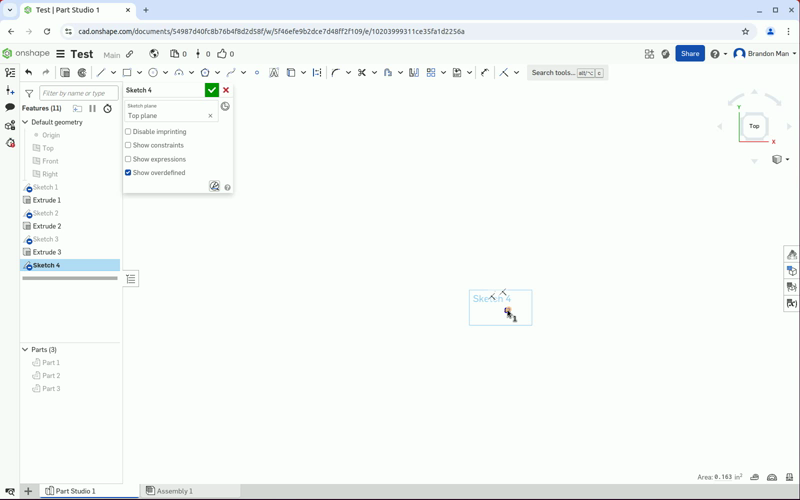
mouse_move(73, 352)
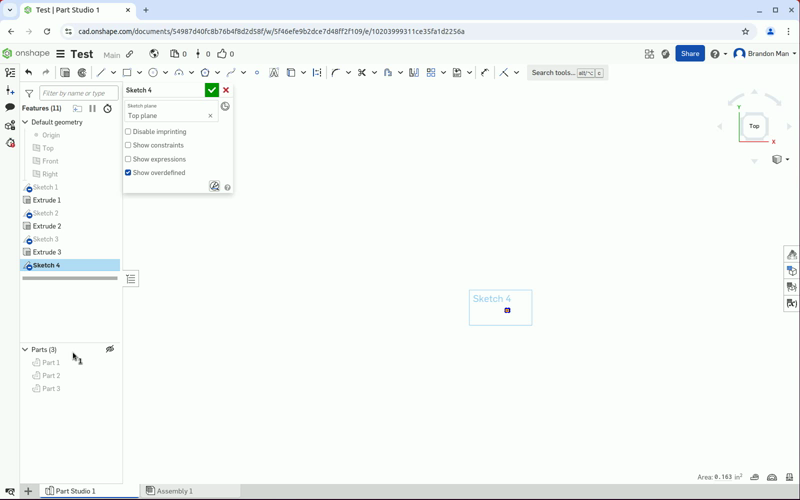
key(shift+y)
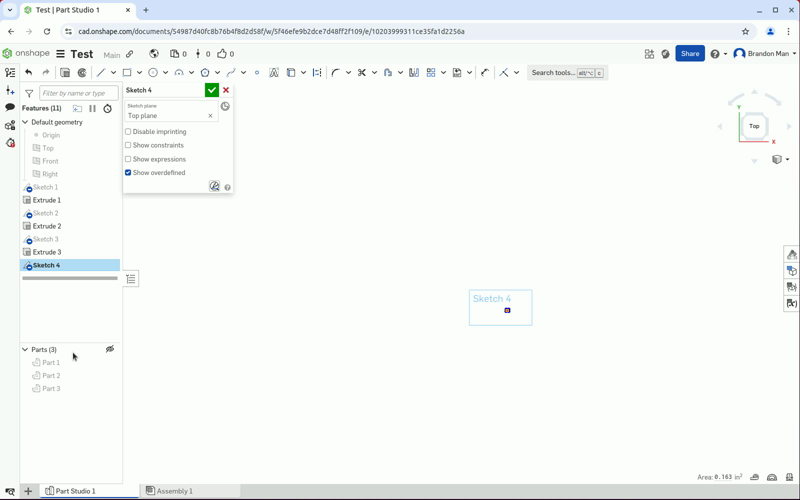
key(shift+e)
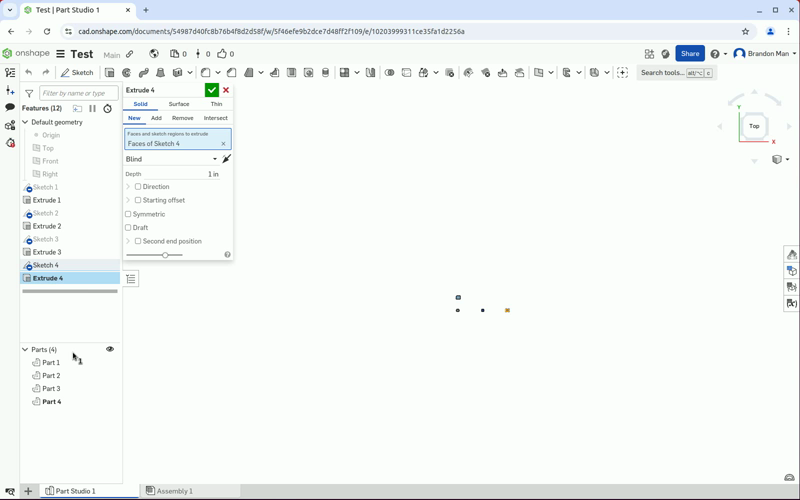
mouse_move(143, 106)
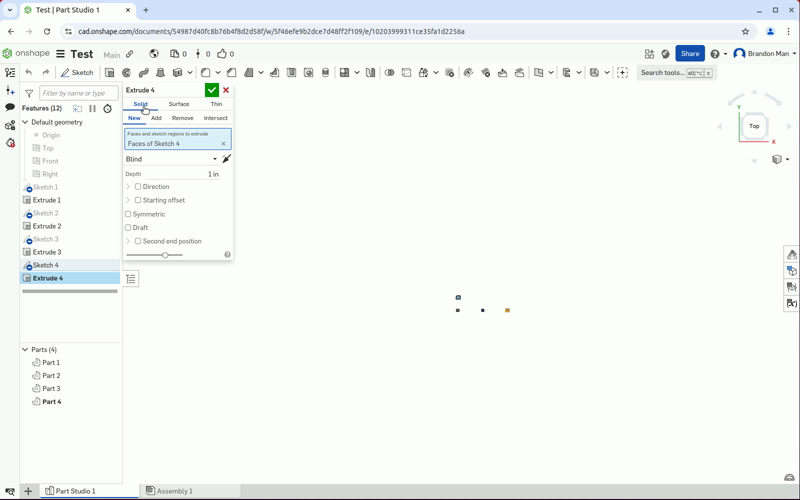
click(143, 106)
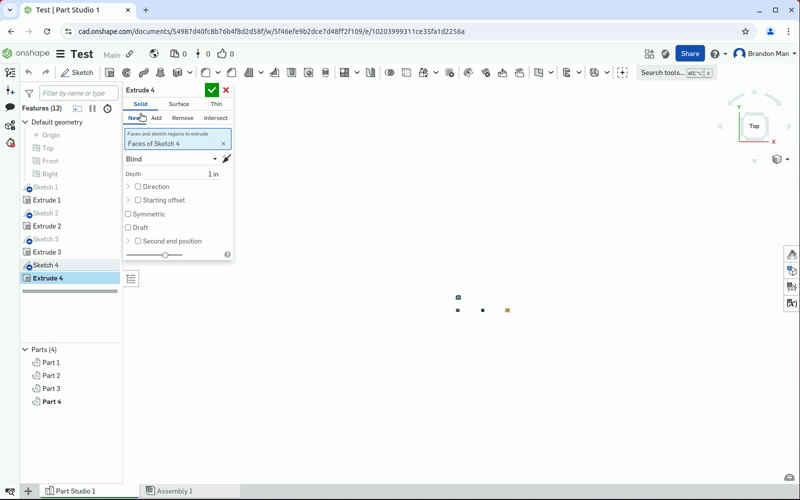
mouse_move(137, 120)
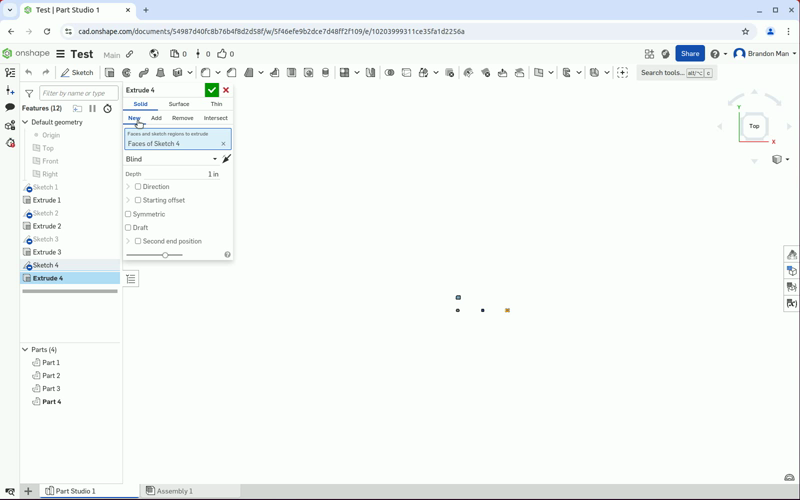
click(137, 120)
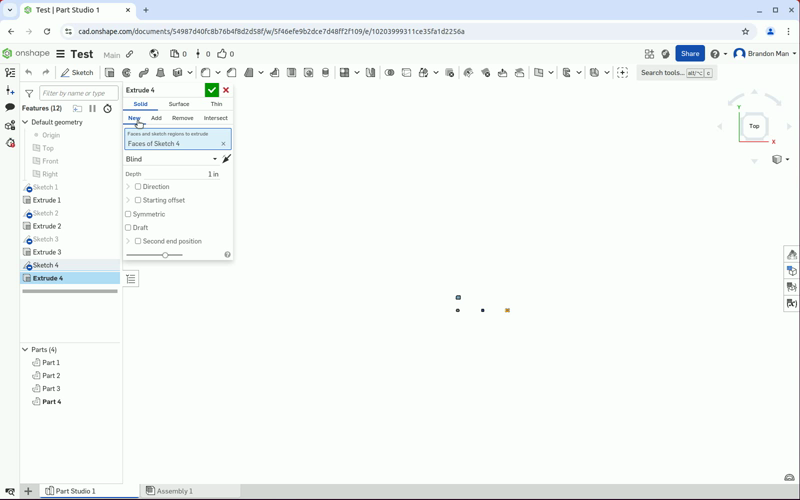
key(tab, 4)
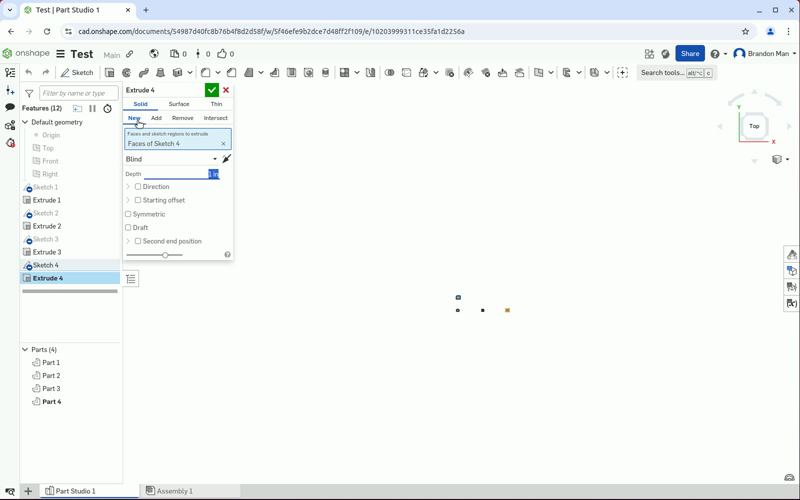
text(2.648)
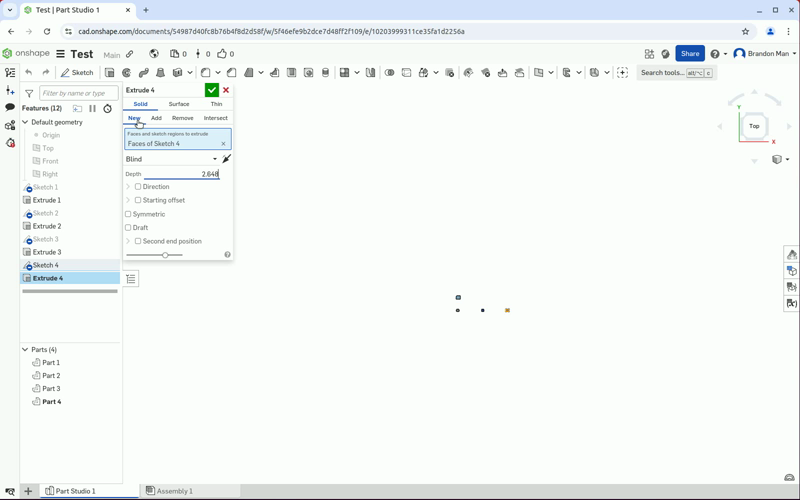
key(enter)
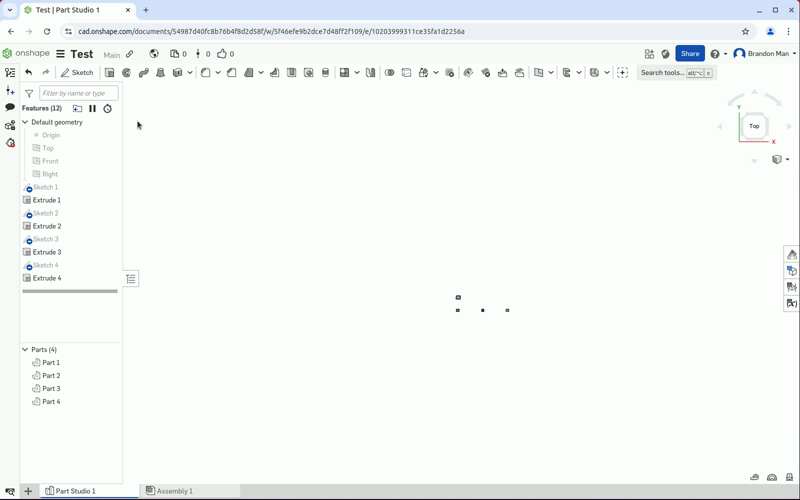
key(shift+h)
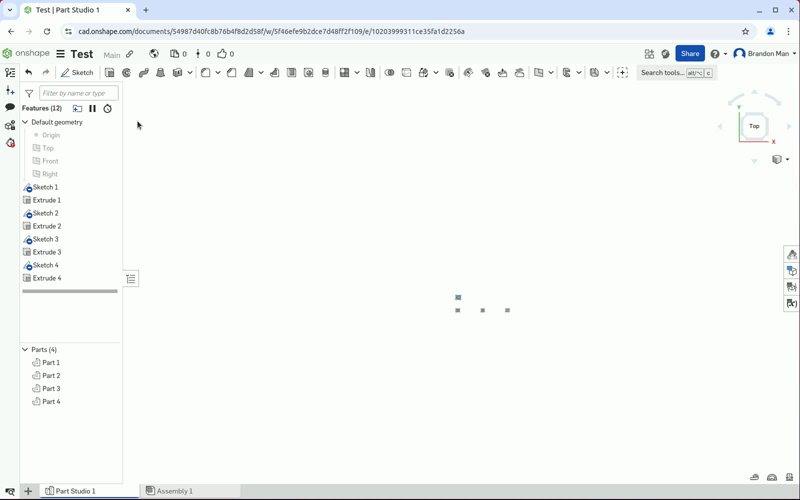
key(shift+h)
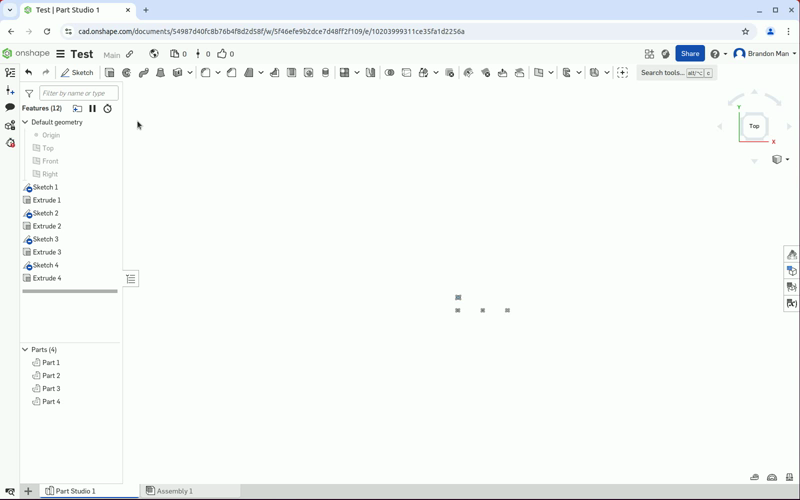
key(shift+7)
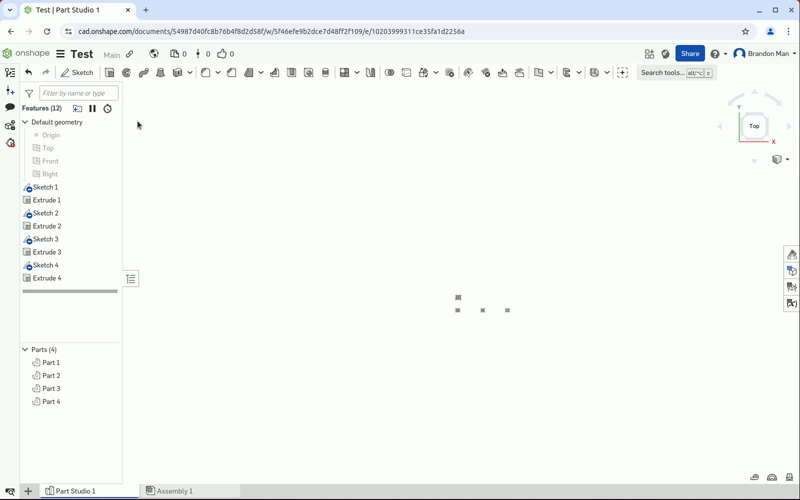
key(up, 3)
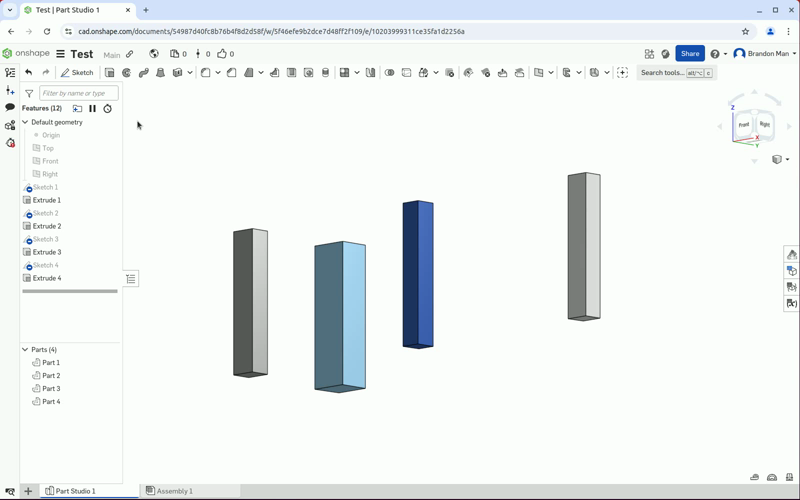
key(left, 3)
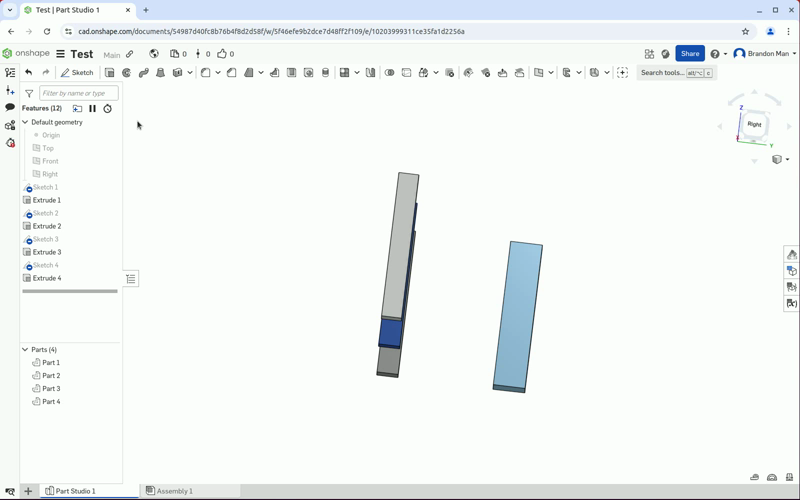
key(right, 3)
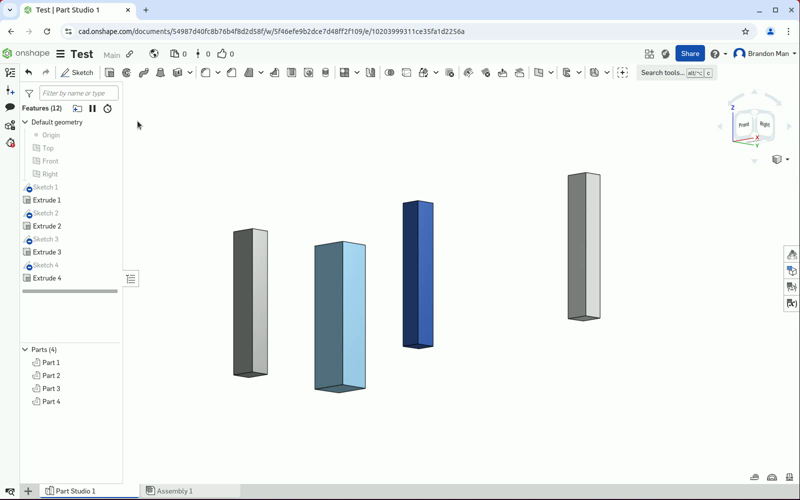
key(down, 3)
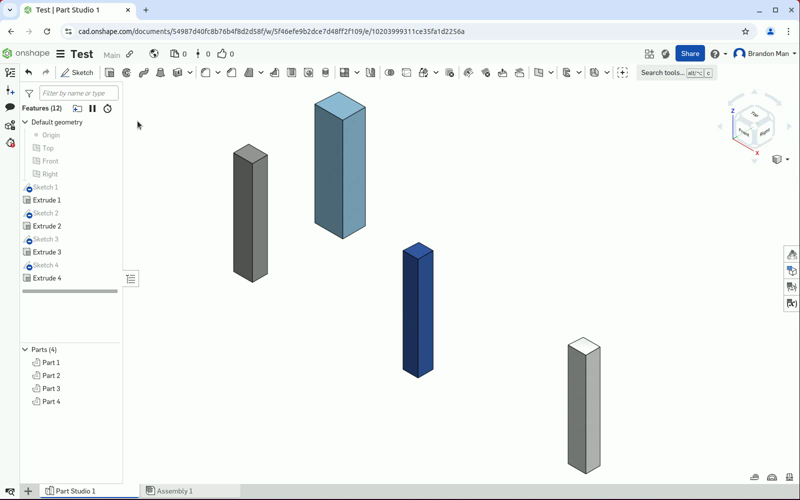
mouse_move(73, 189)
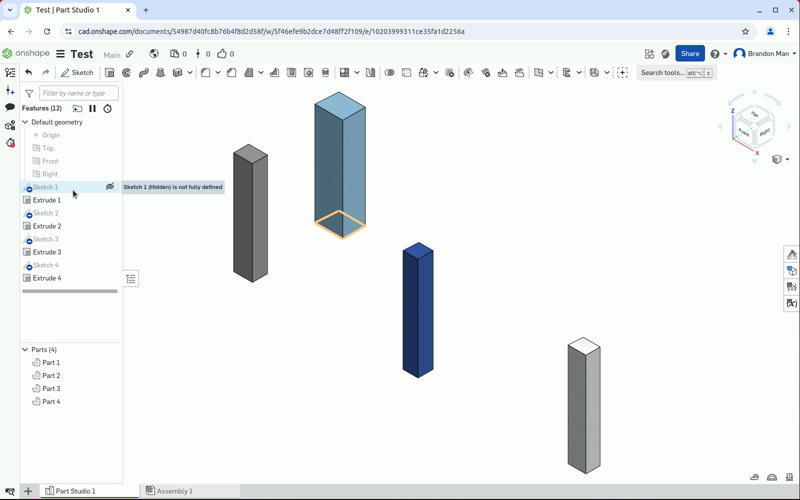
click(73, 189)